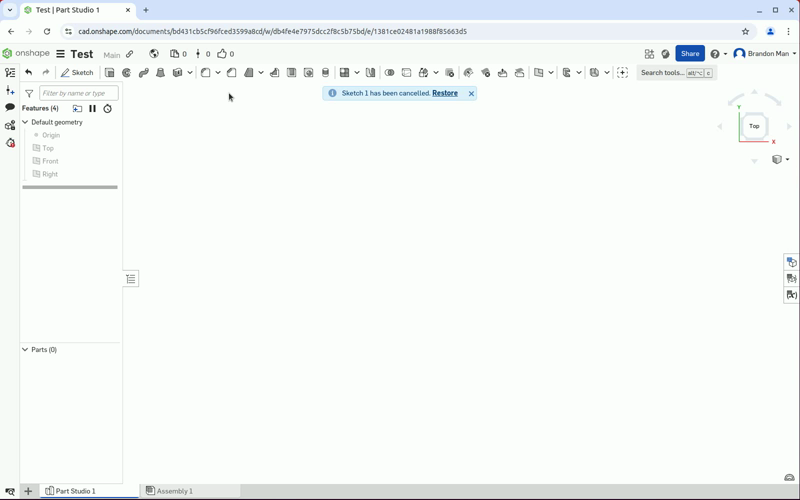
key(shift+h)
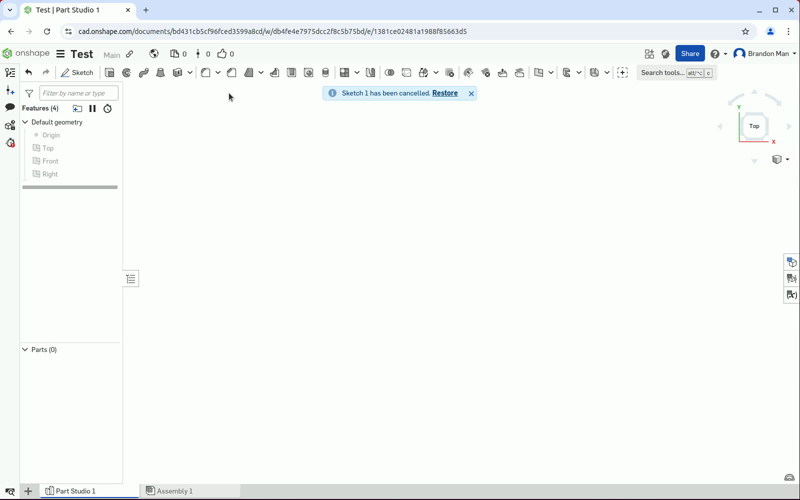
key(shift+s)
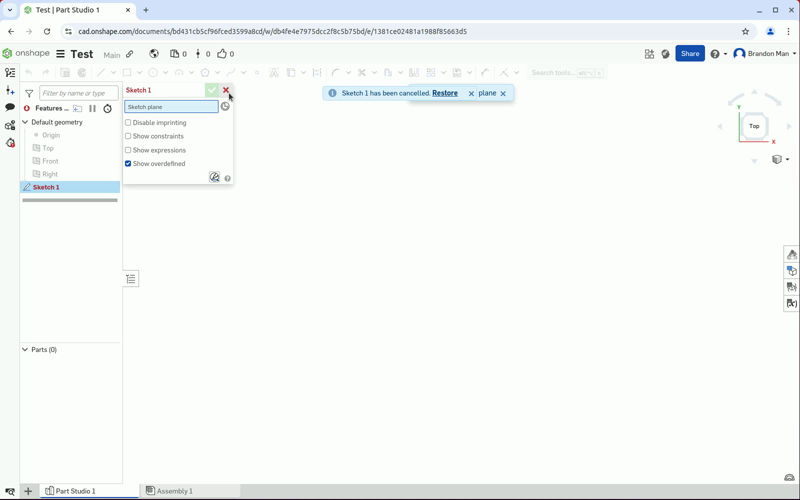
mouse_move(73, 150)
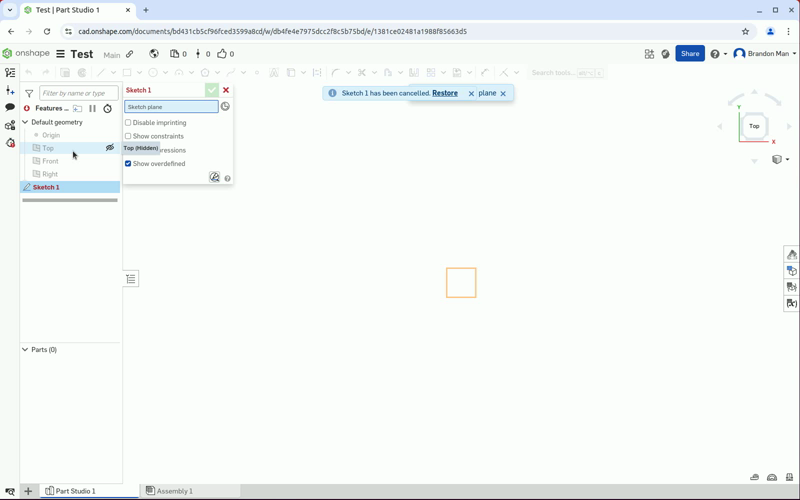
click(73, 150)
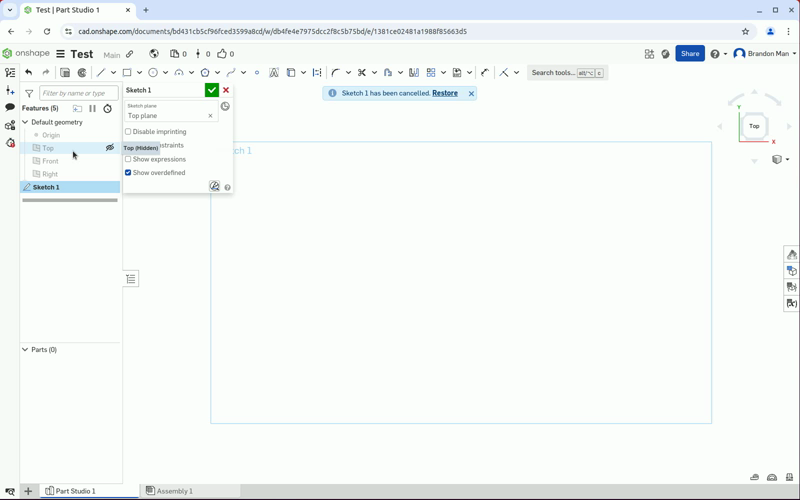
mouse_move(73, 352)
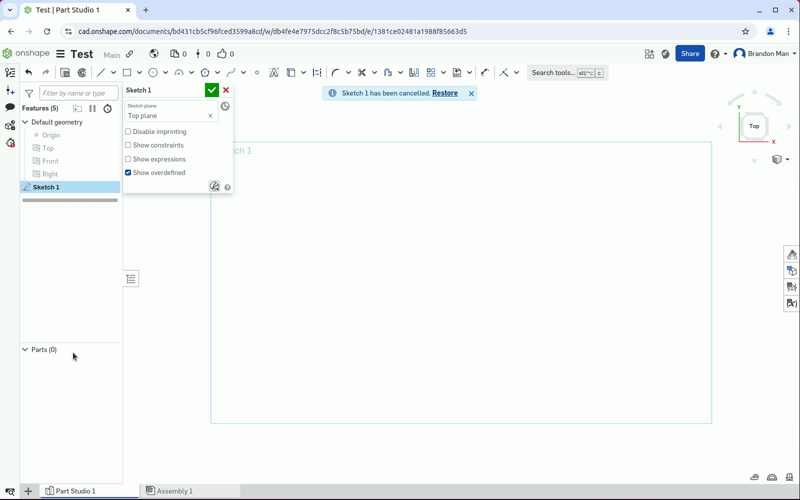
key(y)
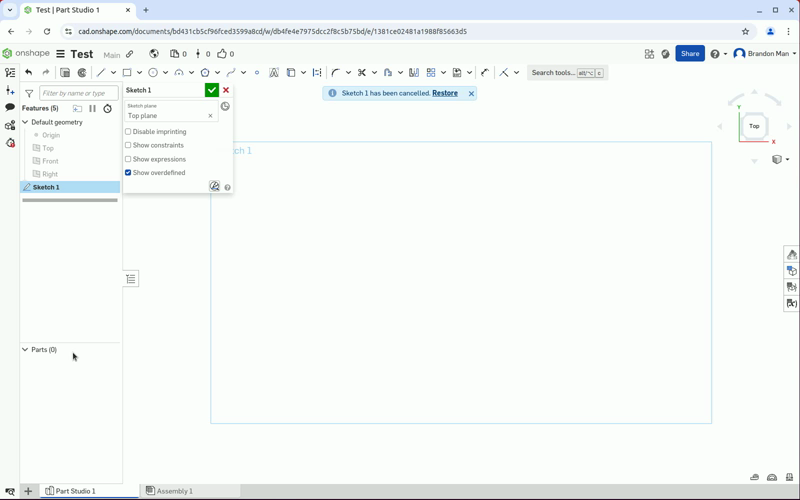
key(l)
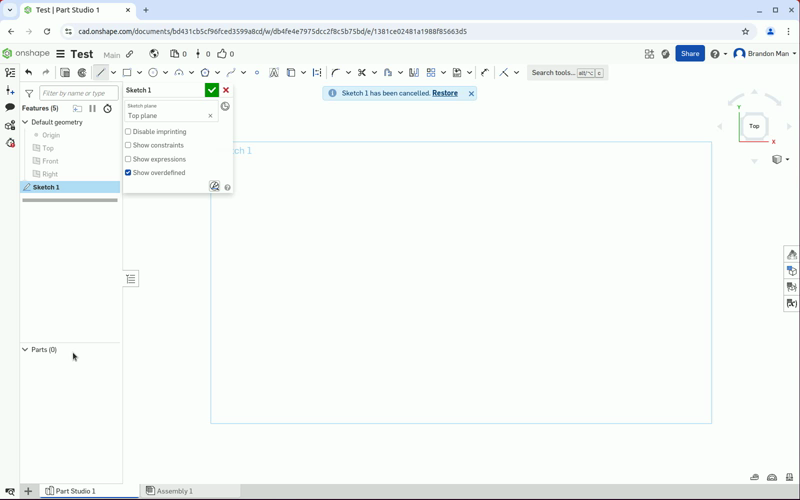
key_down(shift)
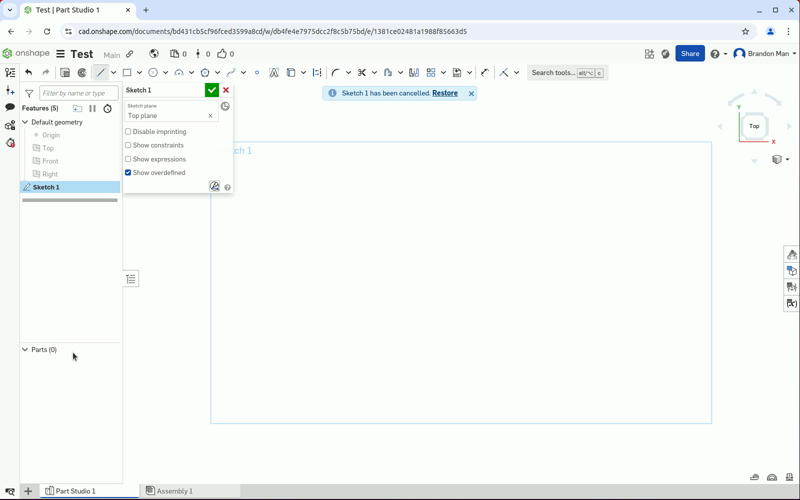
mouse_move(460, 282)
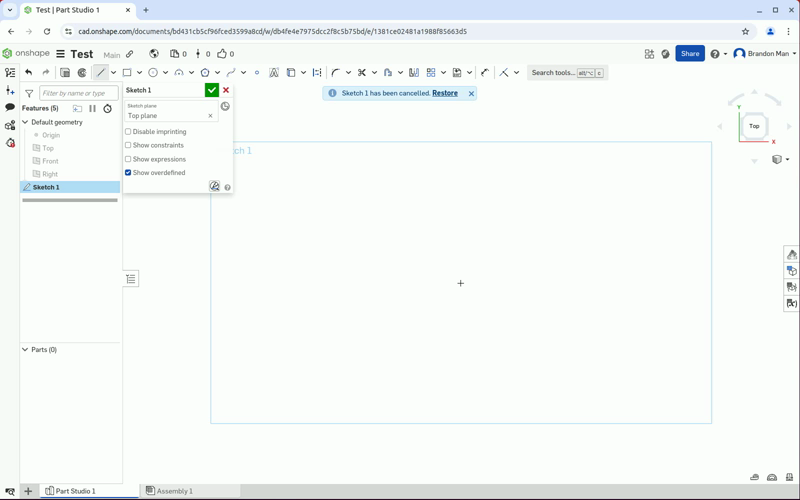
click(460, 282)
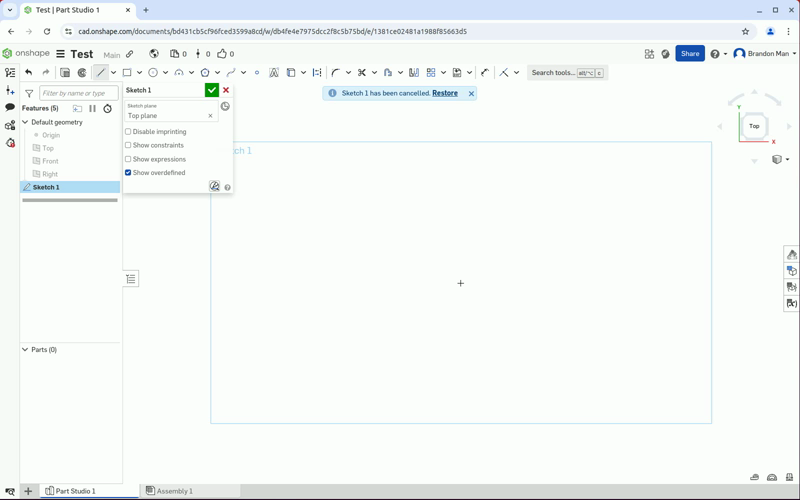
key_up(shift)
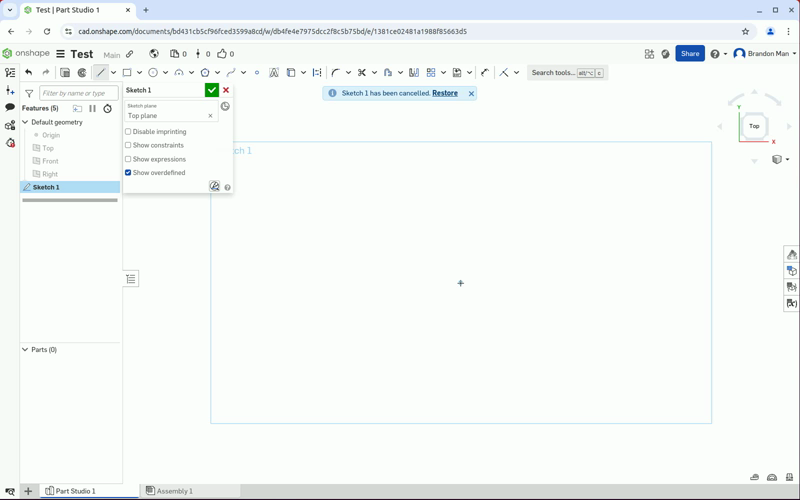
key_down(shift)
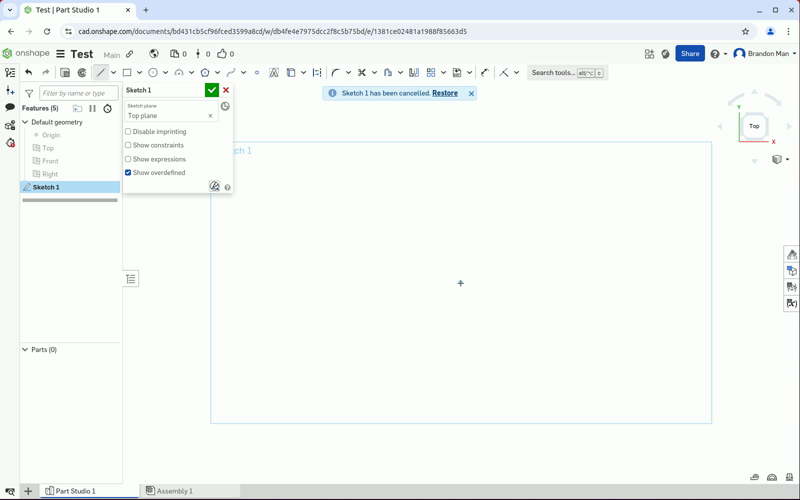
mouse_move(490, 282)
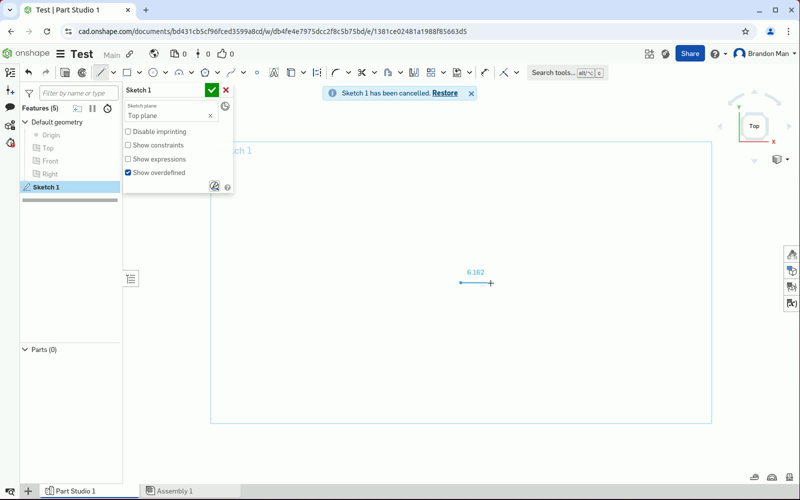
mouse_move(462, 282)
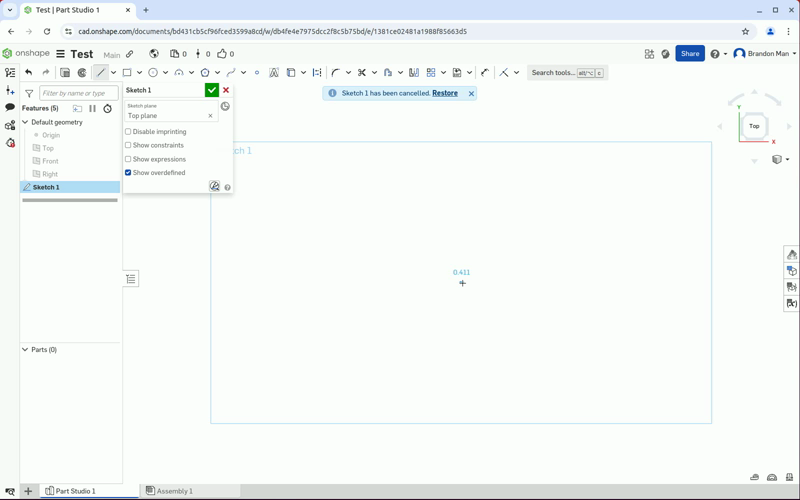
scroll(6)
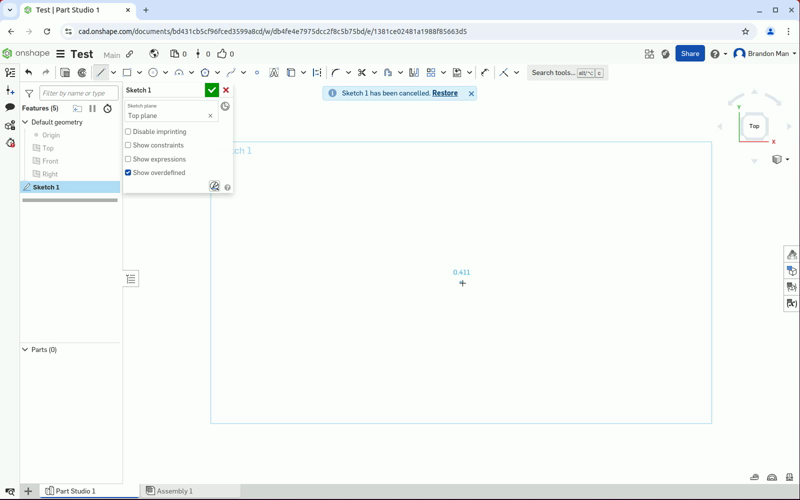
scroll(6)
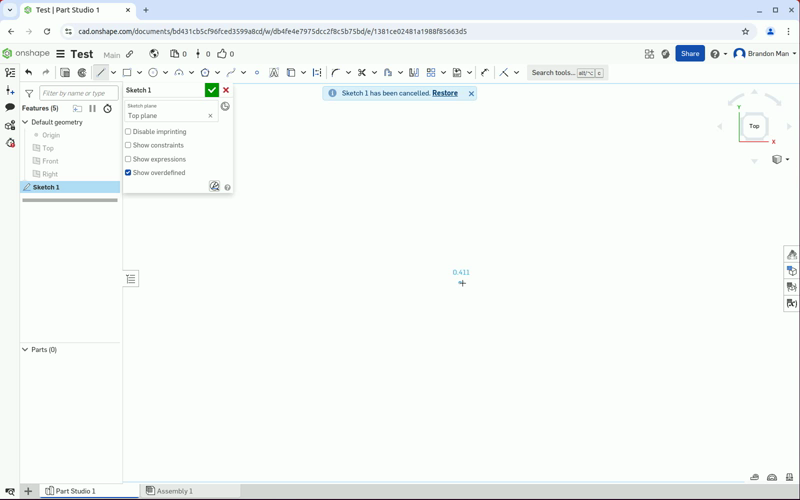
scroll(6)
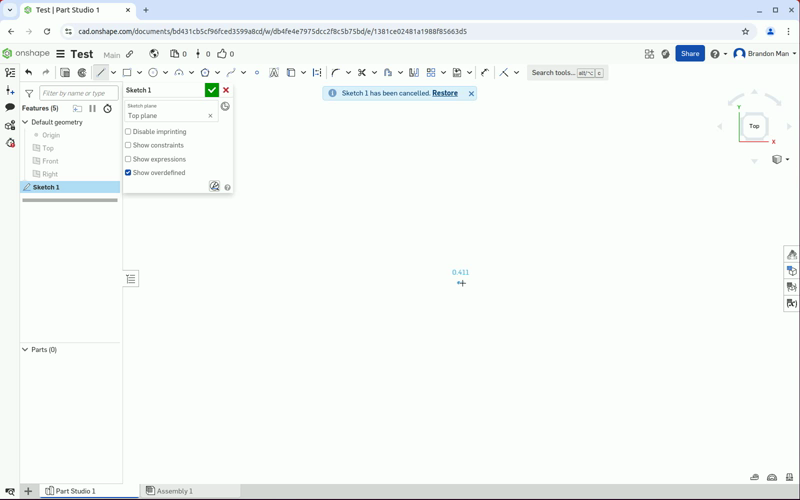
scroll(6)
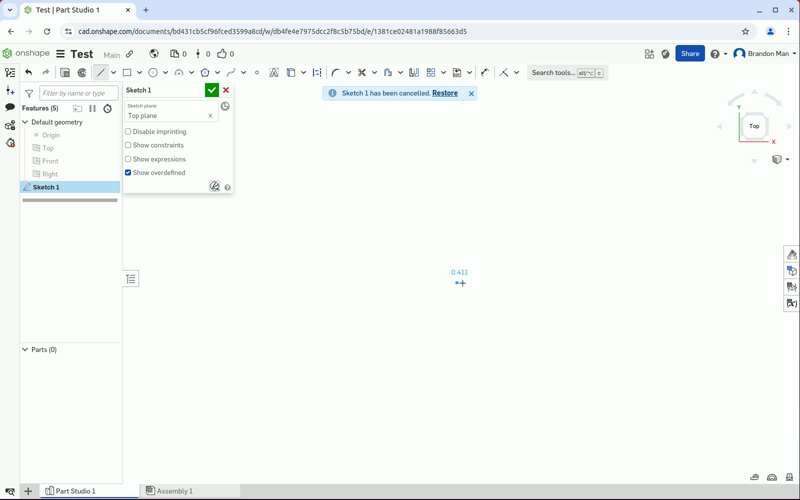
scroll(6)
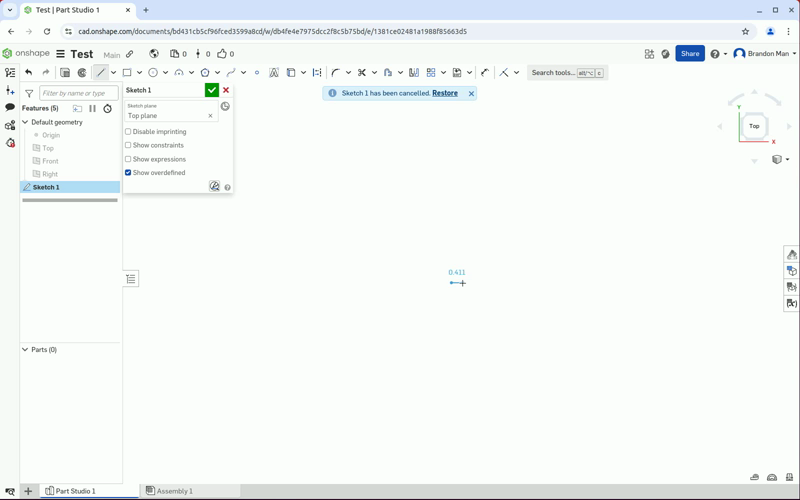
scroll(6)
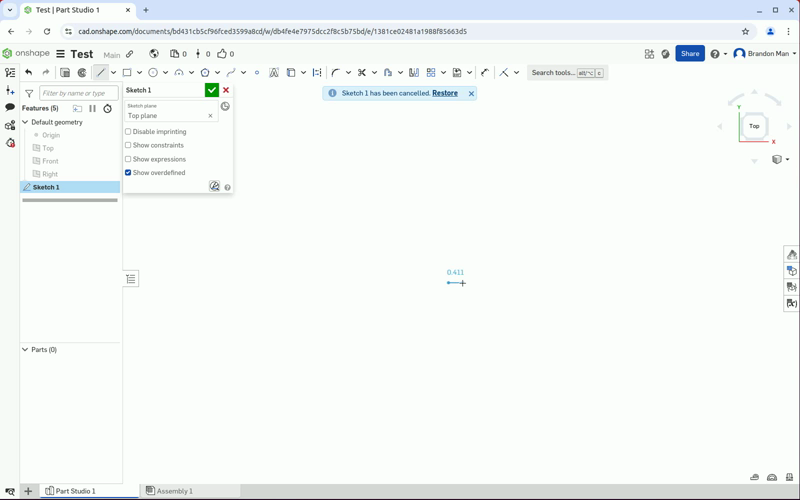
scroll(6)
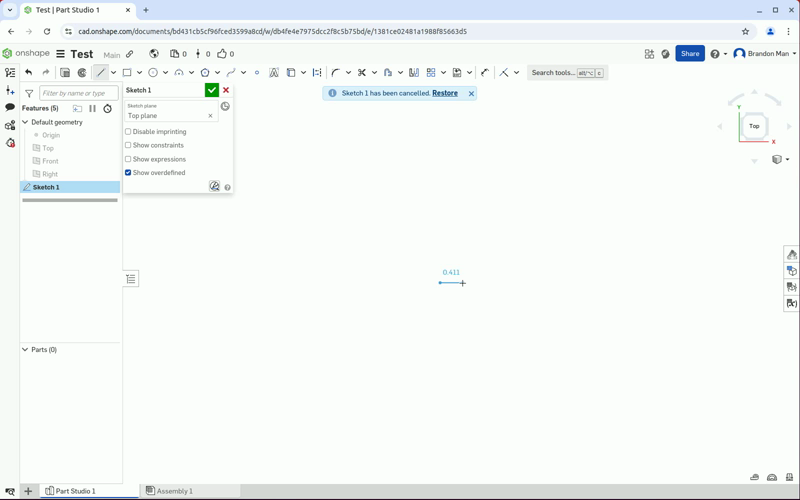
click(462, 282)
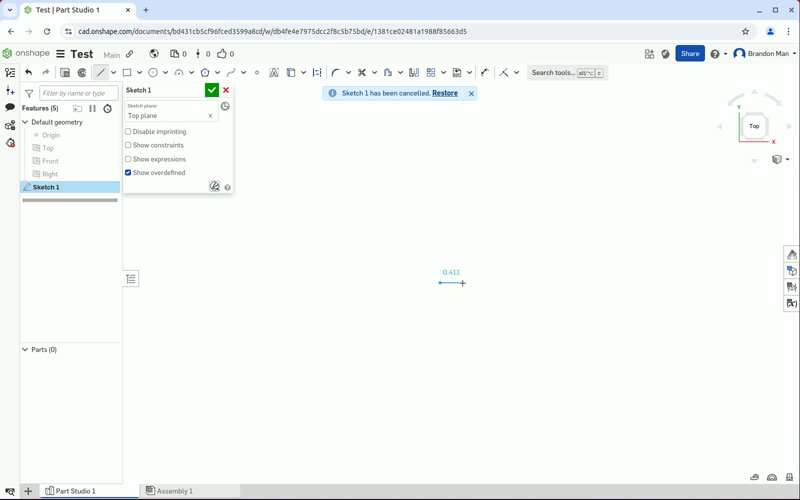
scroll(-6)
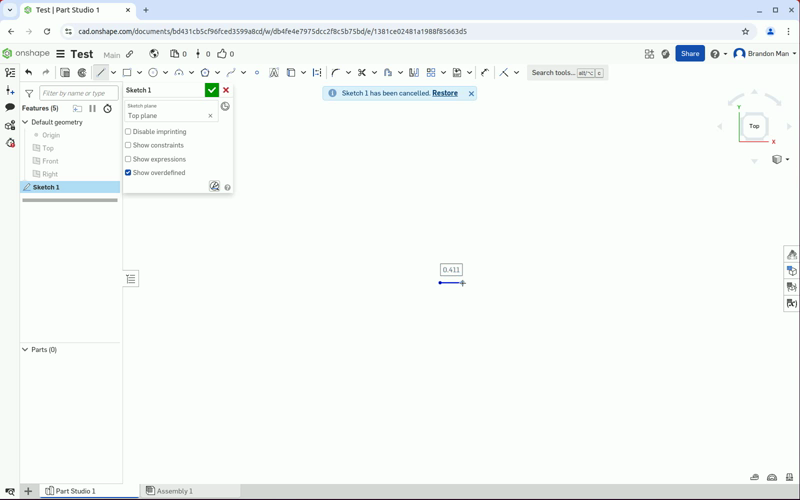
scroll(-6)
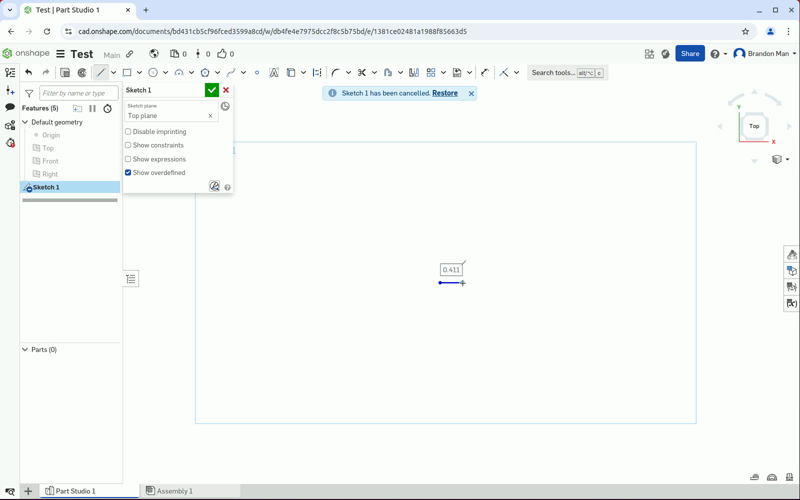
scroll(-6)
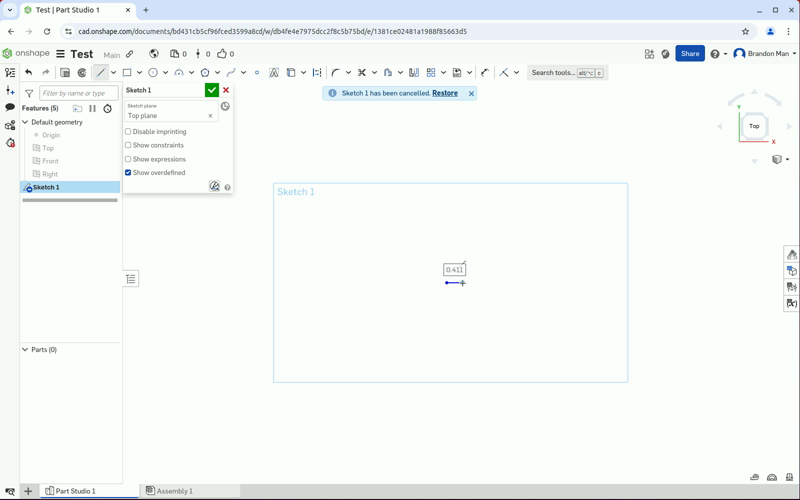
scroll(-6)
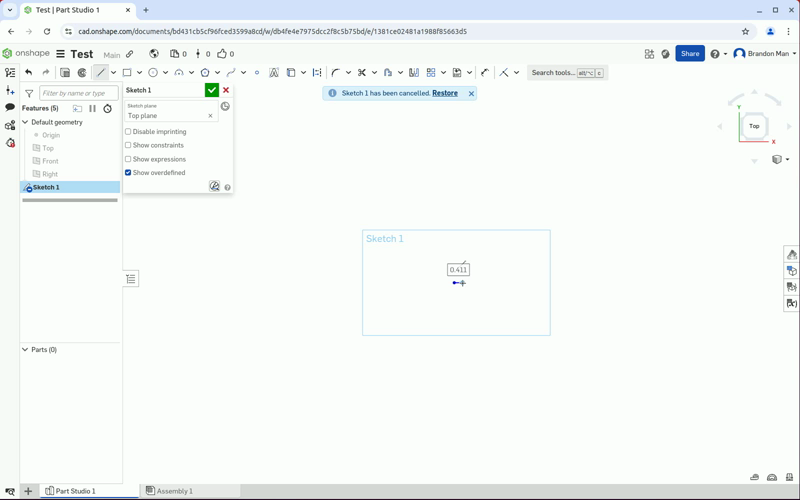
scroll(-6)
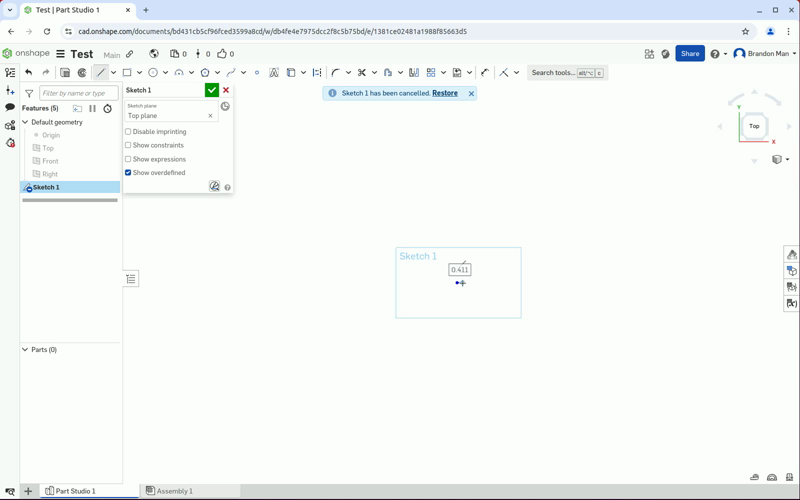
scroll(-6)
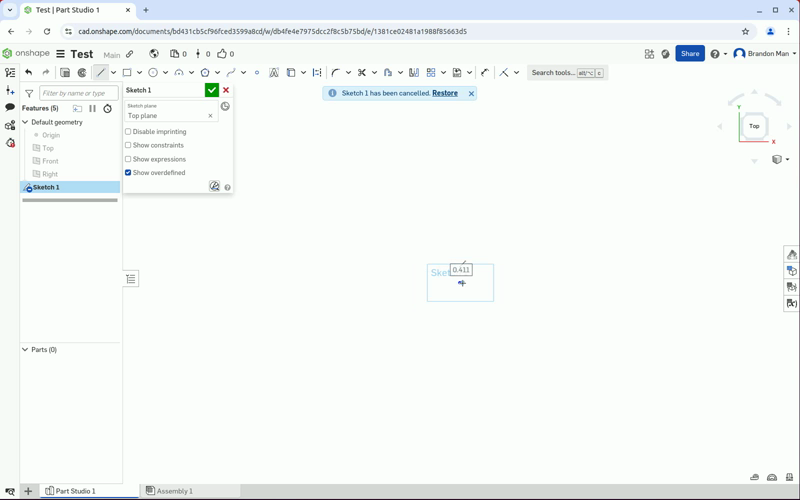
scroll(-6)
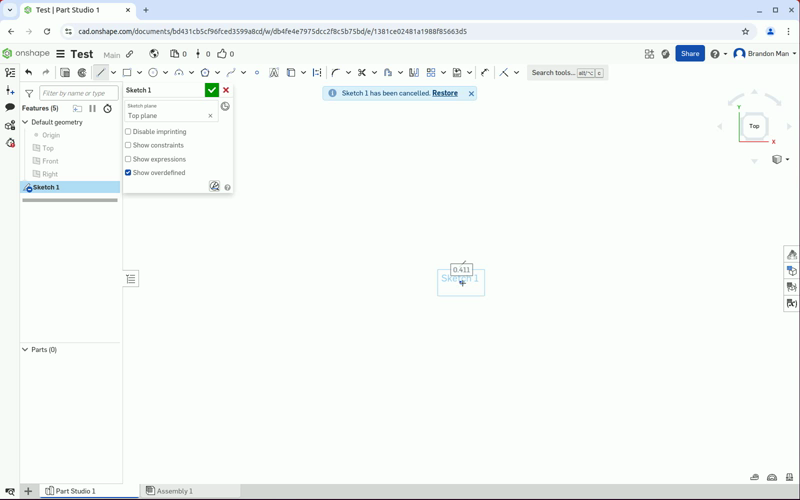
key_up(shift)
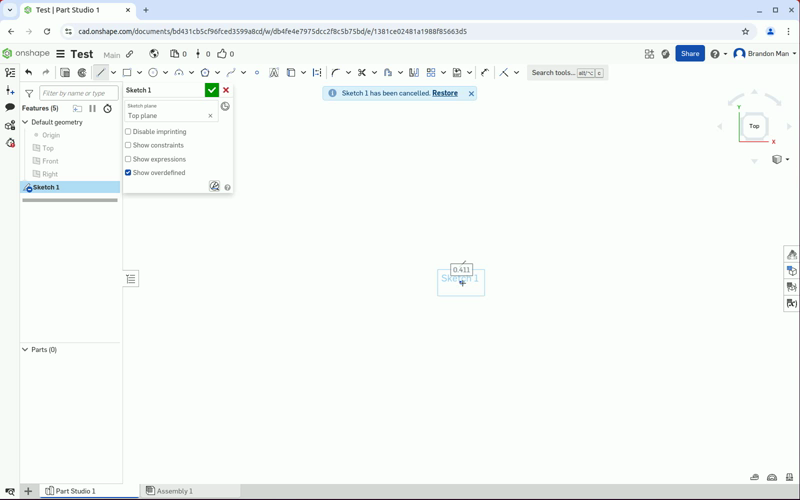
key_down(shift)
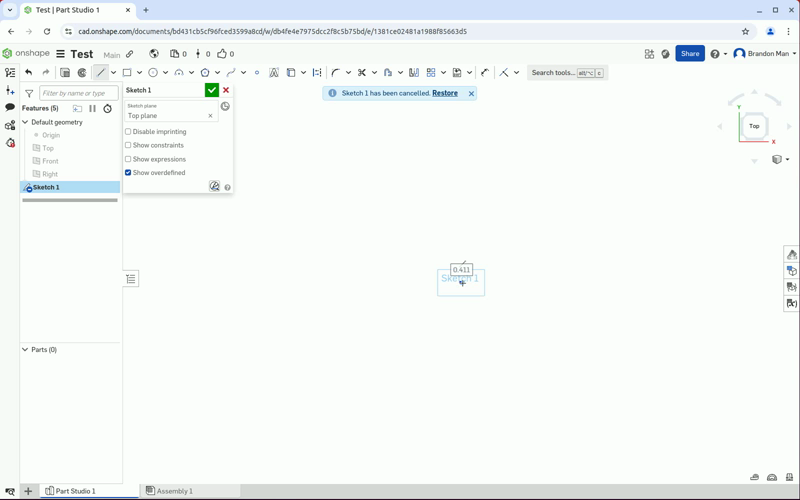
key_up(shift)
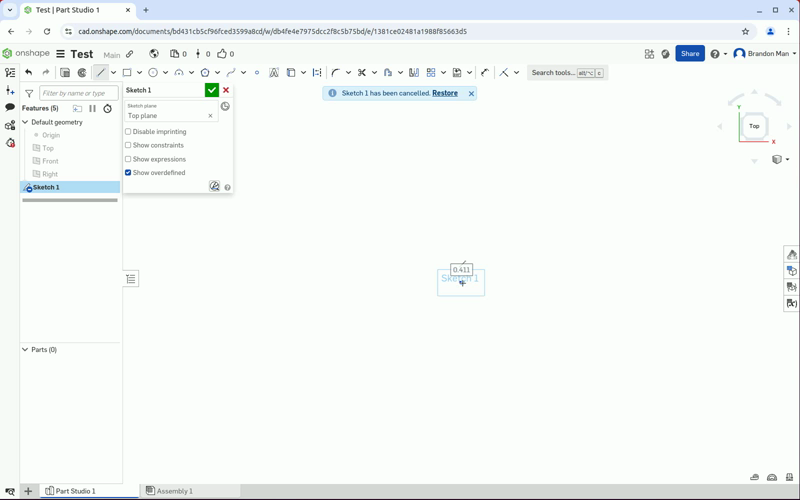
key_down(shift)
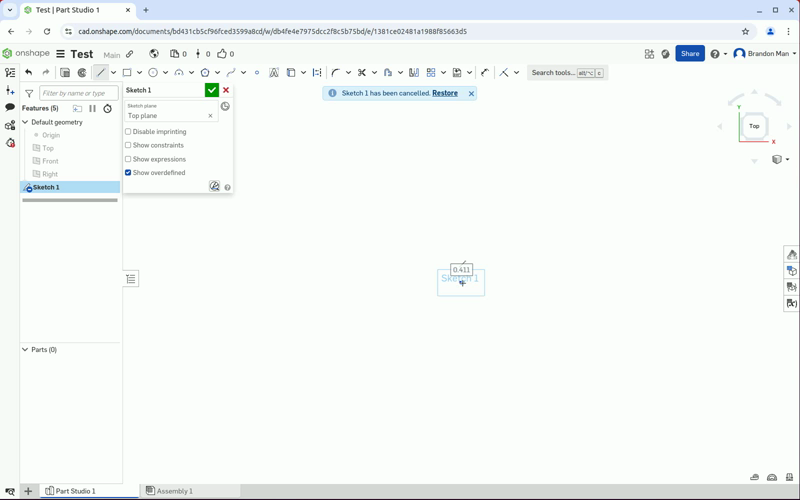
mouse_move(492, 282)
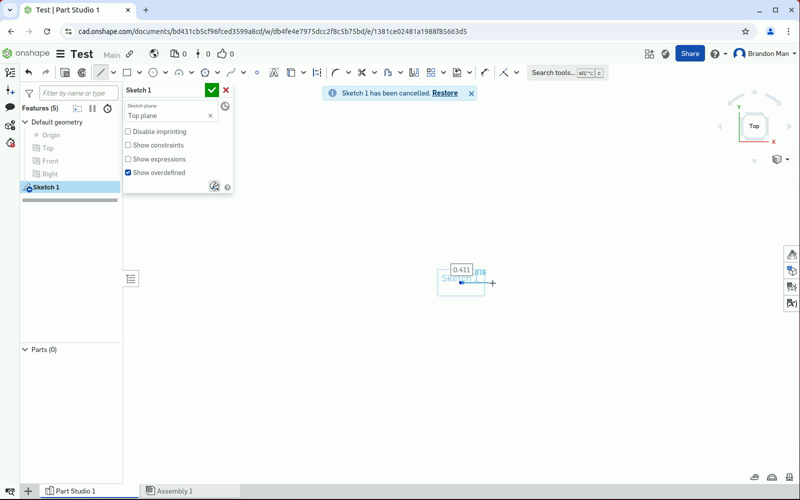
mouse_move(461, 282)
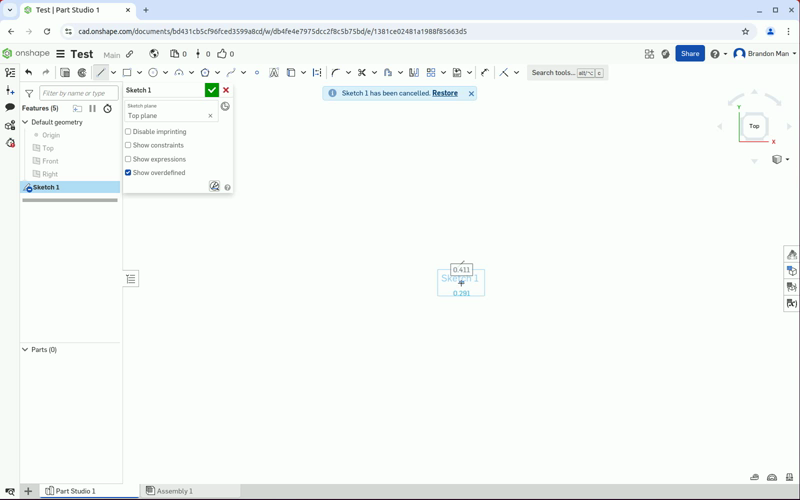
scroll(6)
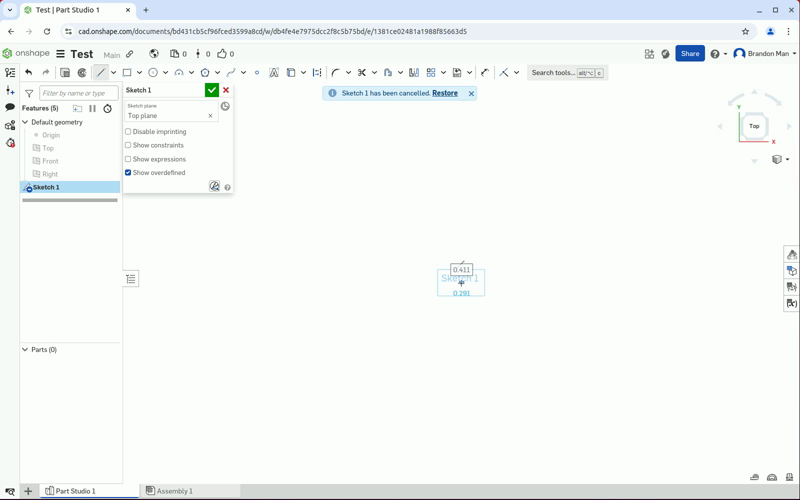
scroll(6)
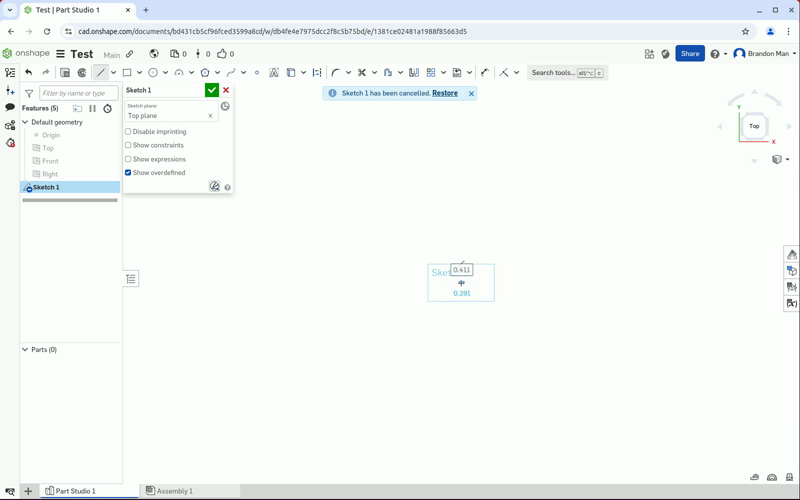
scroll(6)
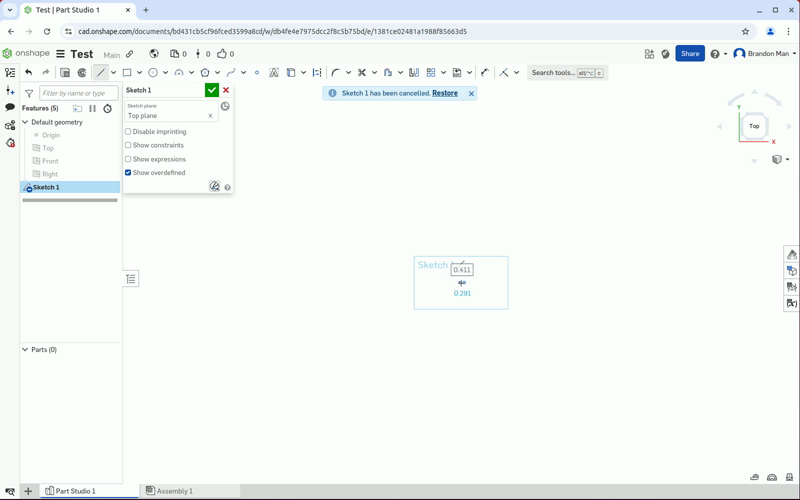
scroll(6)
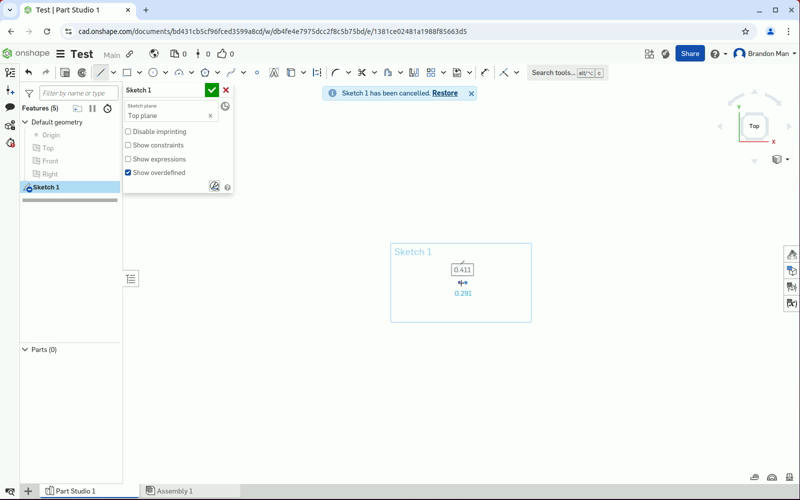
scroll(6)
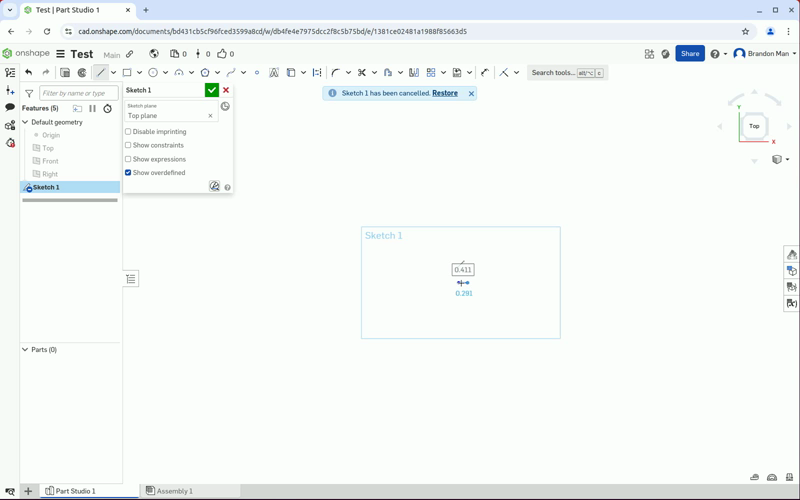
scroll(6)
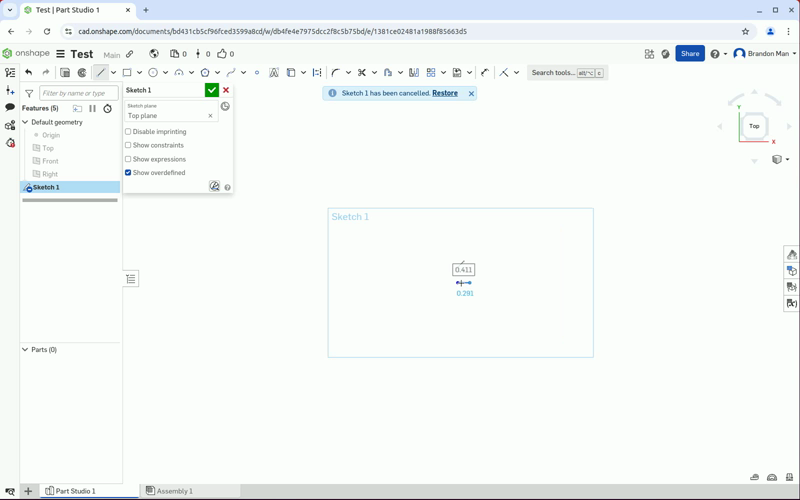
scroll(6)
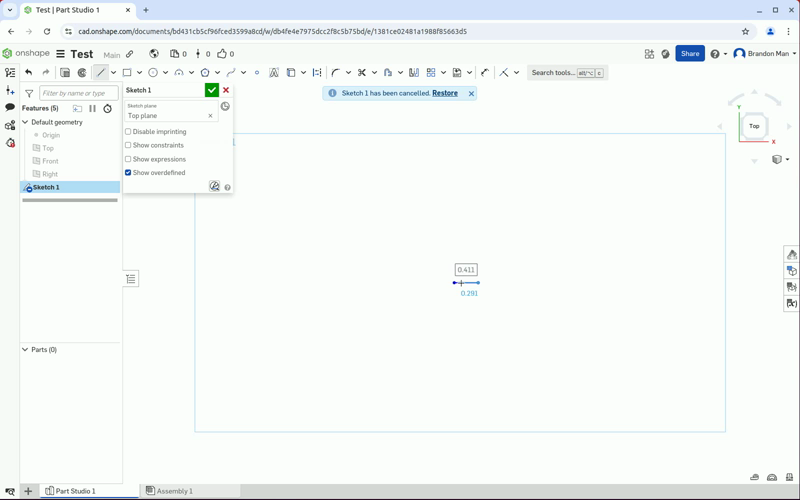
click(461, 282)
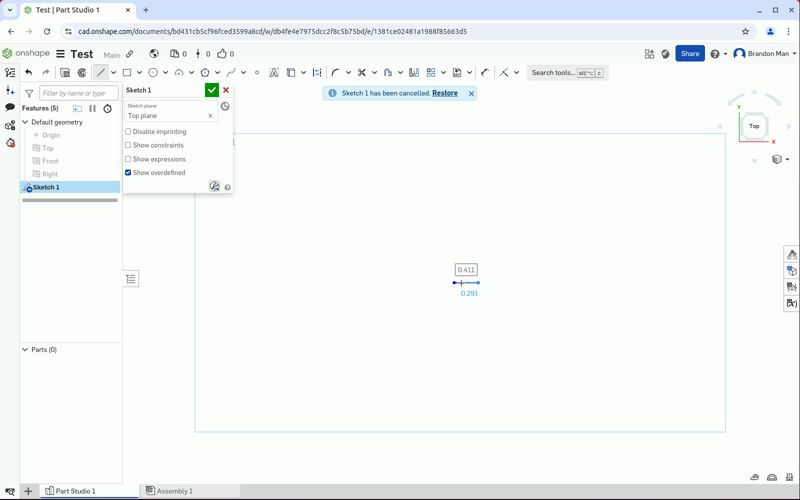
scroll(-6)
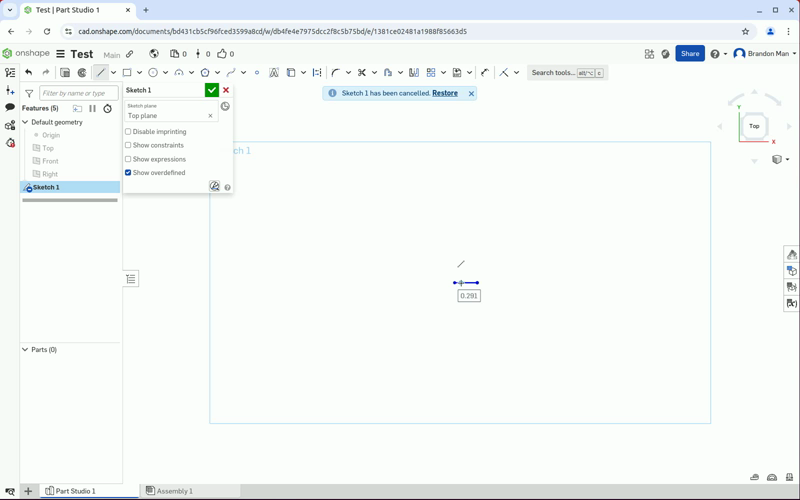
scroll(-6)
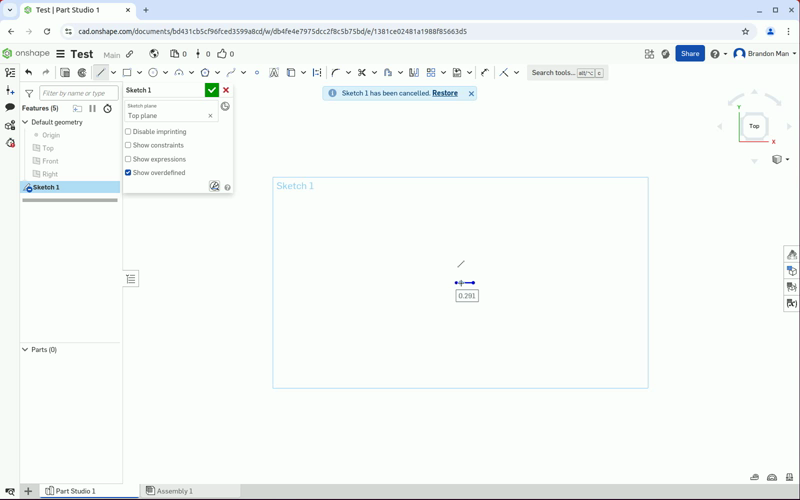
scroll(-6)
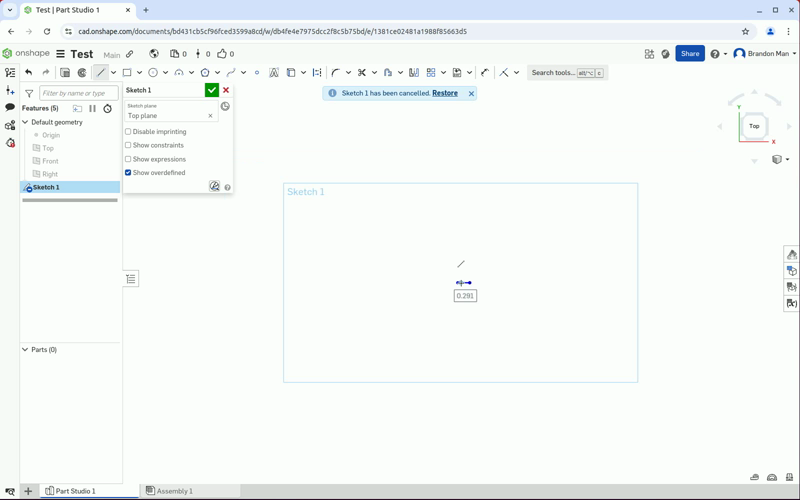
scroll(-6)
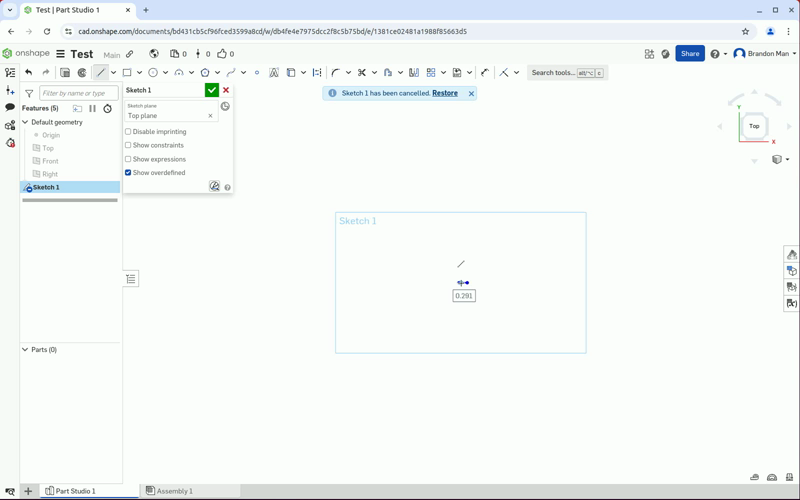
scroll(-6)
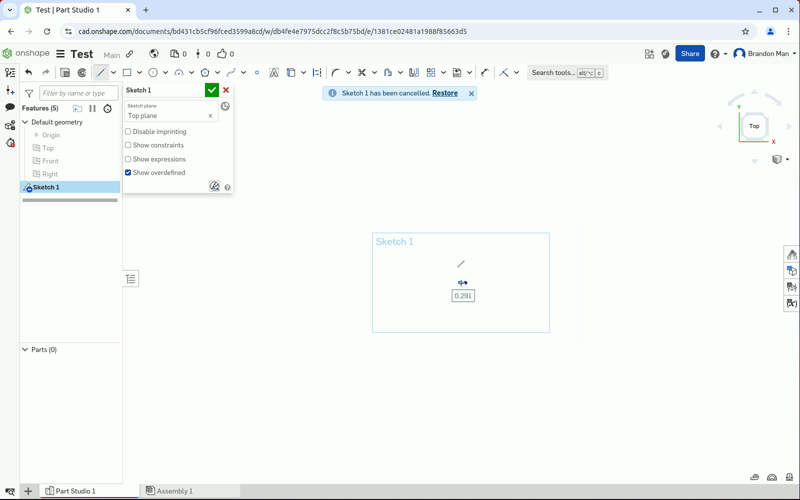
scroll(-6)
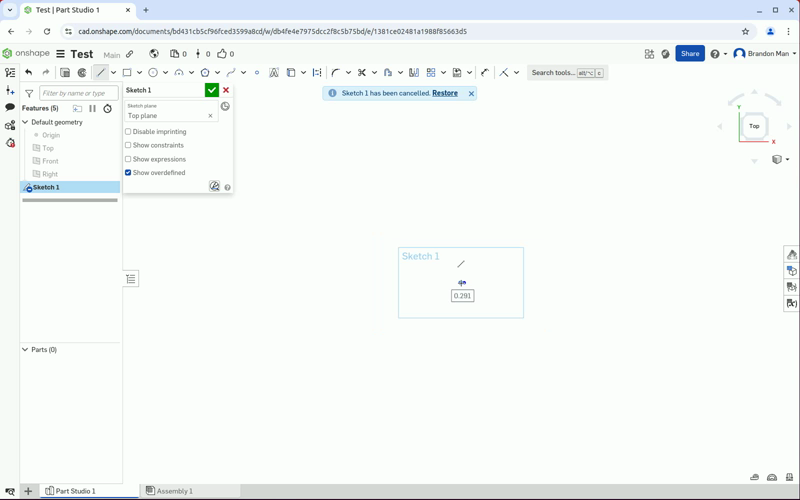
scroll(-6)
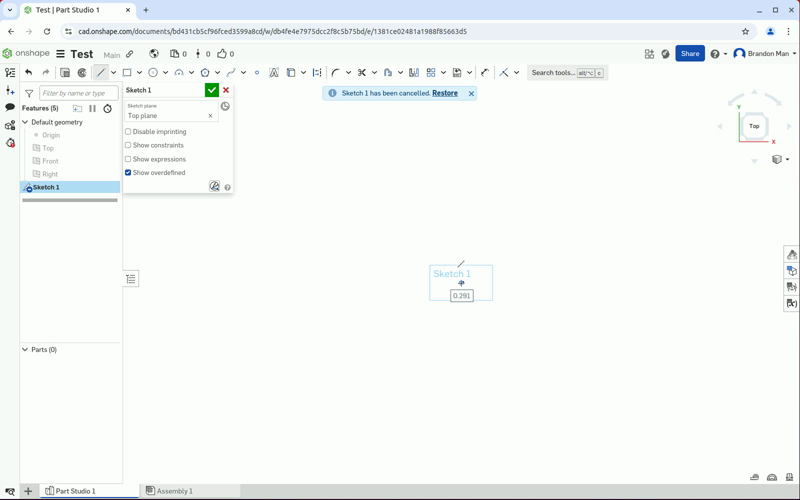
key_up(shift)
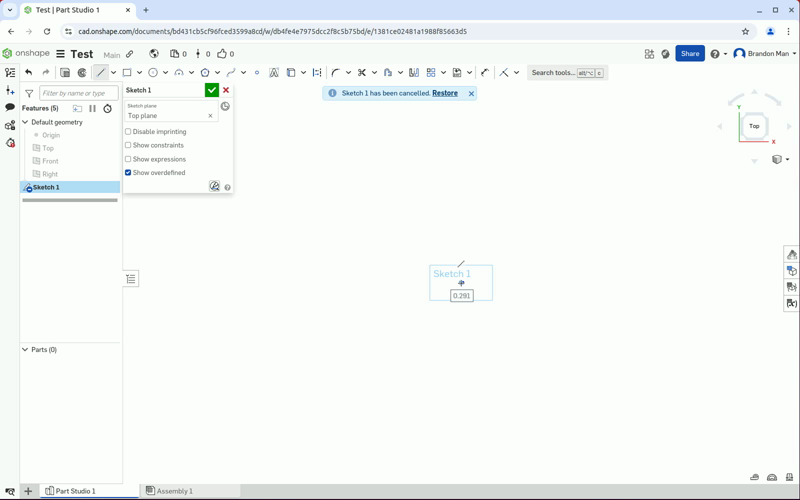
key_down(shift)
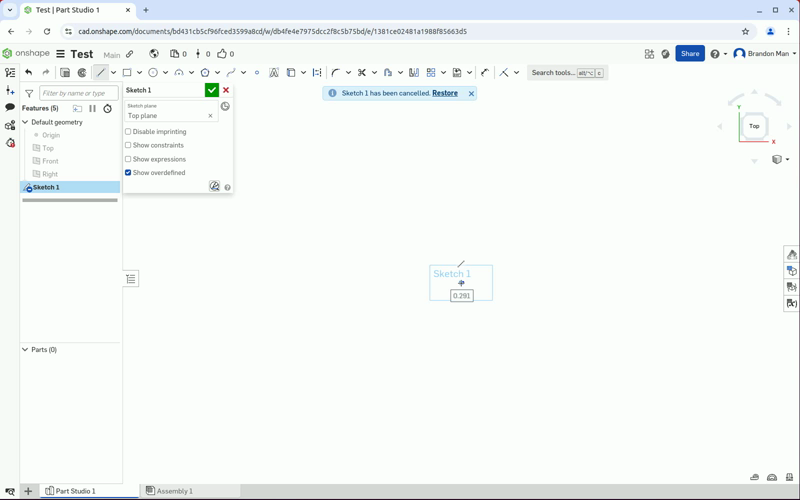
mouse_move(491, 282)
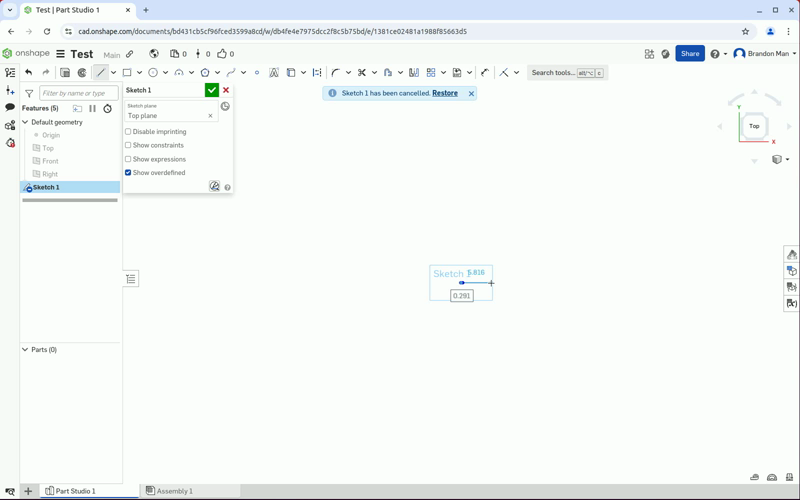
mouse_move(461, 278)
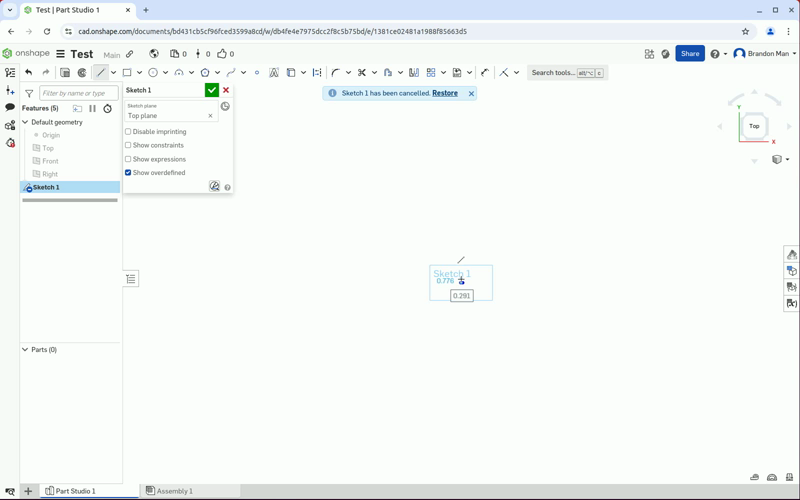
scroll(6)
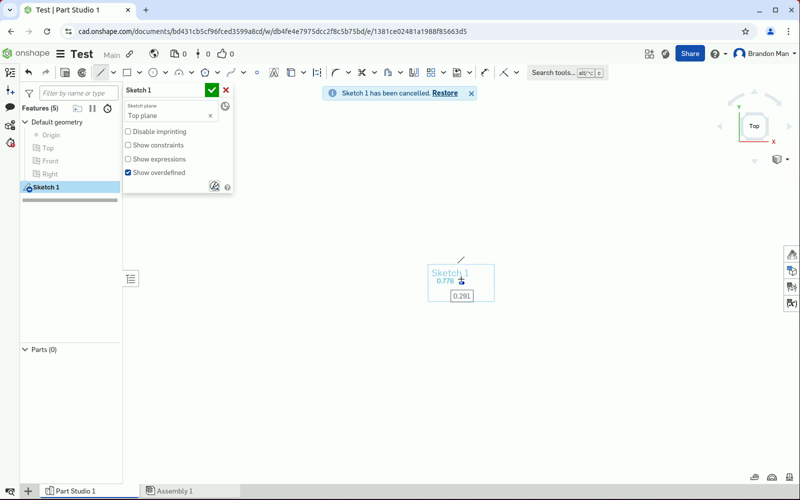
scroll(6)
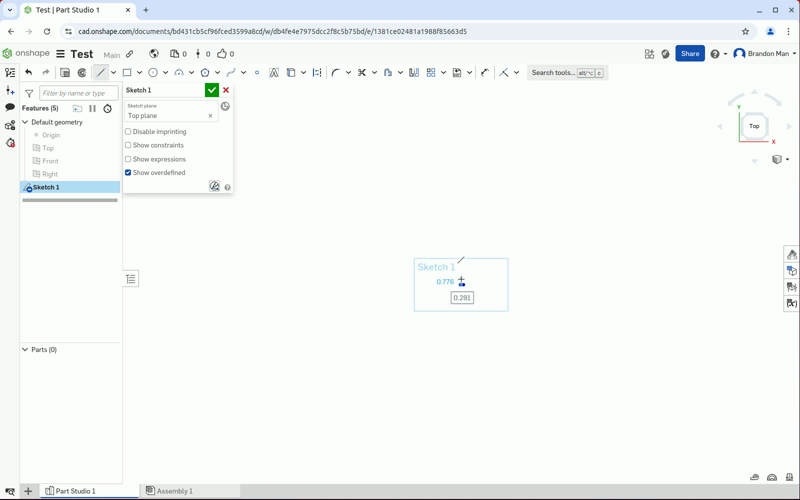
scroll(6)
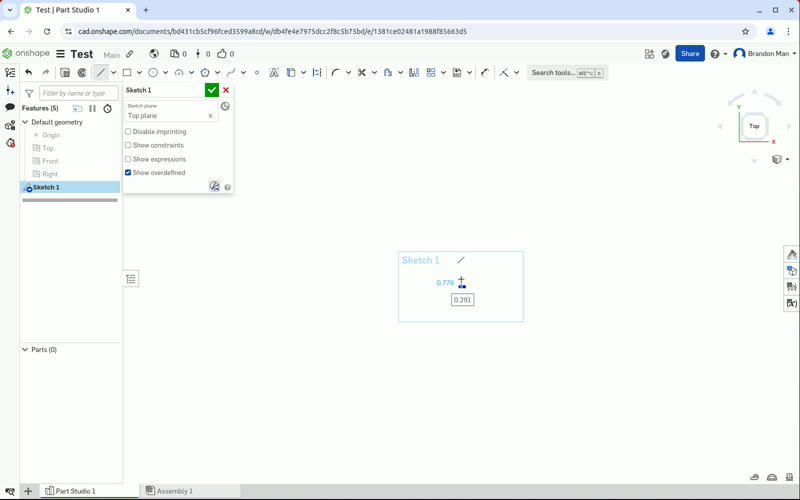
scroll(6)
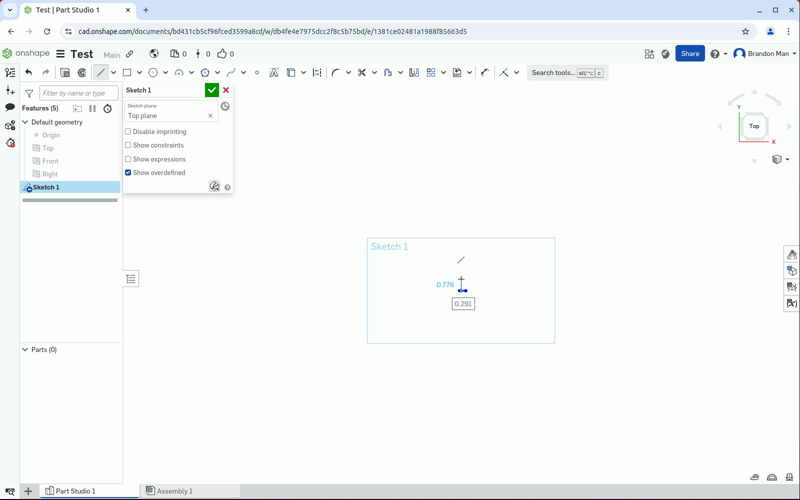
scroll(6)
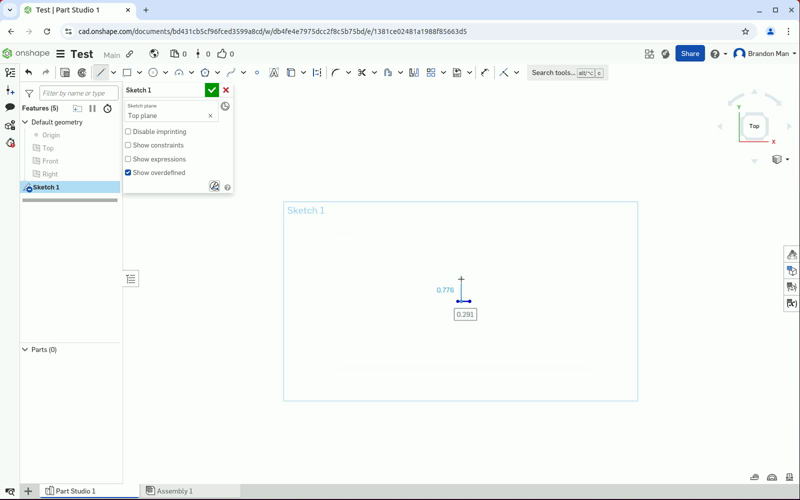
scroll(6)
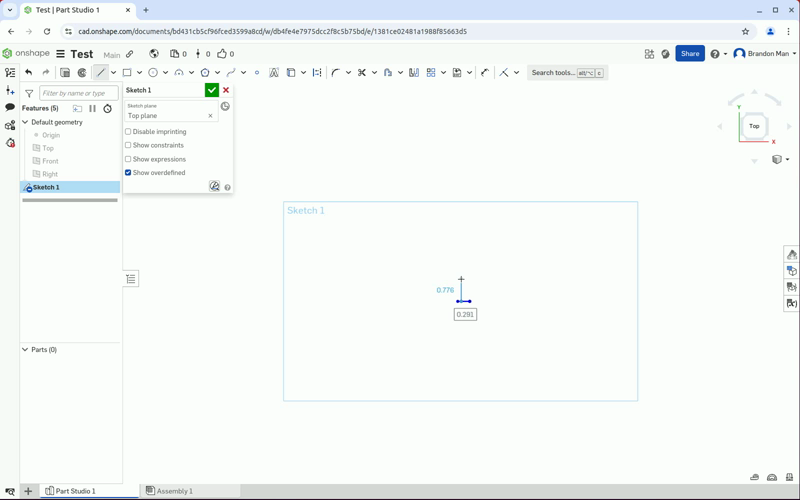
scroll(6)
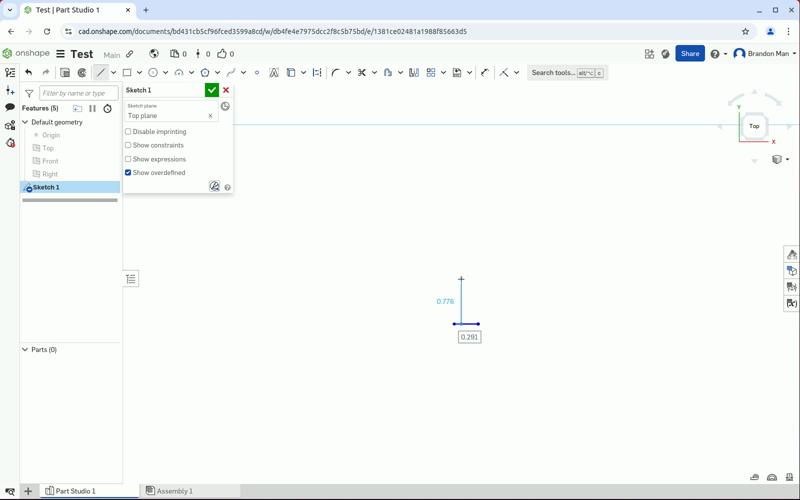
click(461, 278)
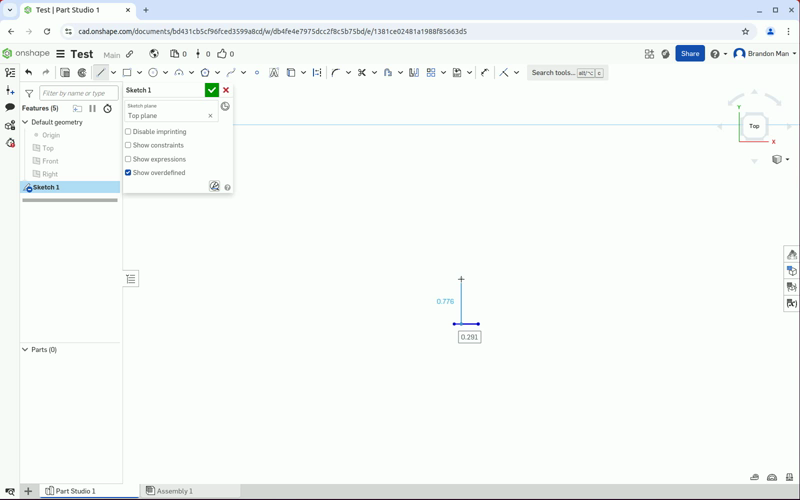
scroll(-6)
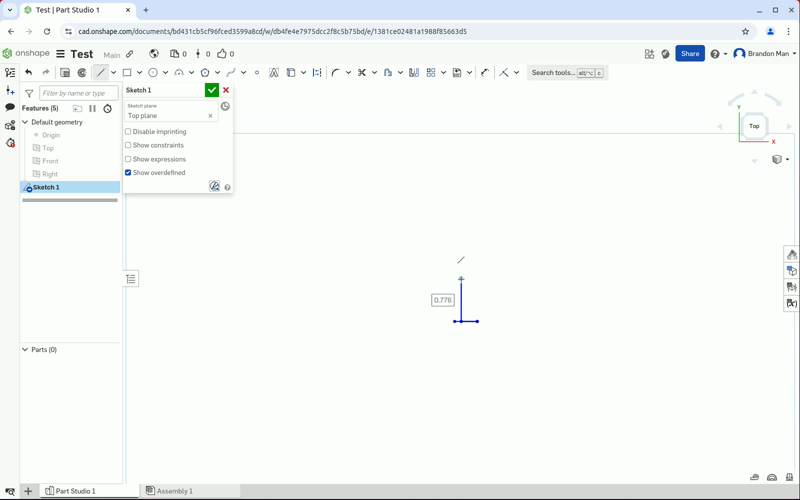
scroll(-6)
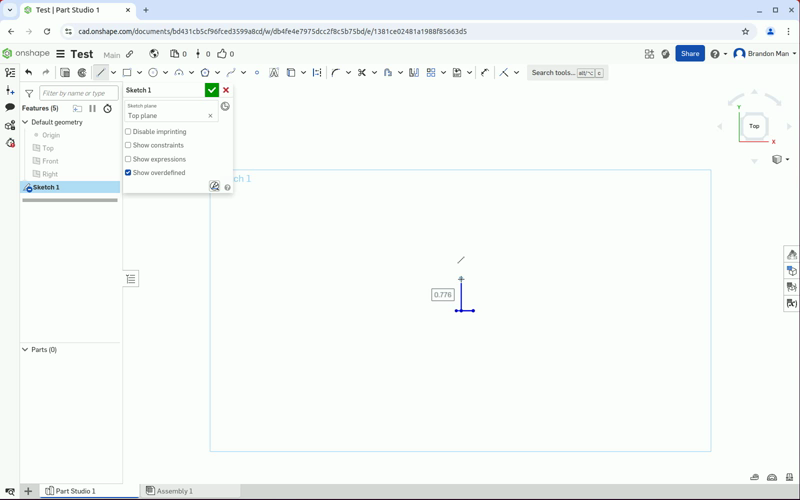
scroll(-6)
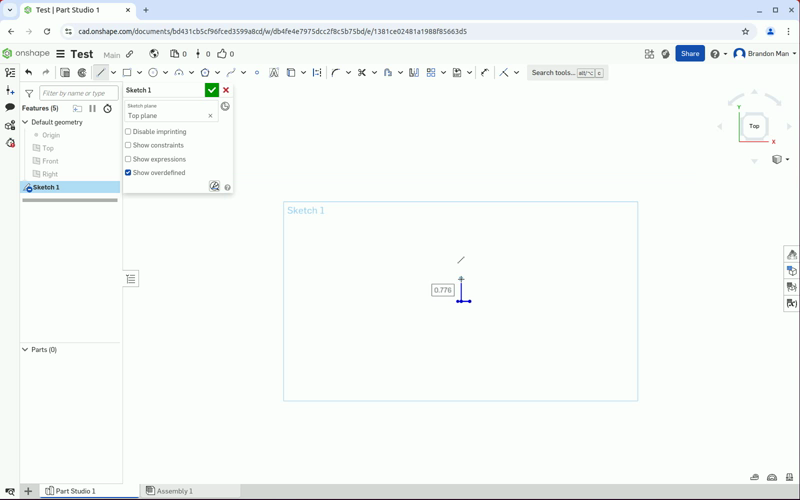
scroll(-6)
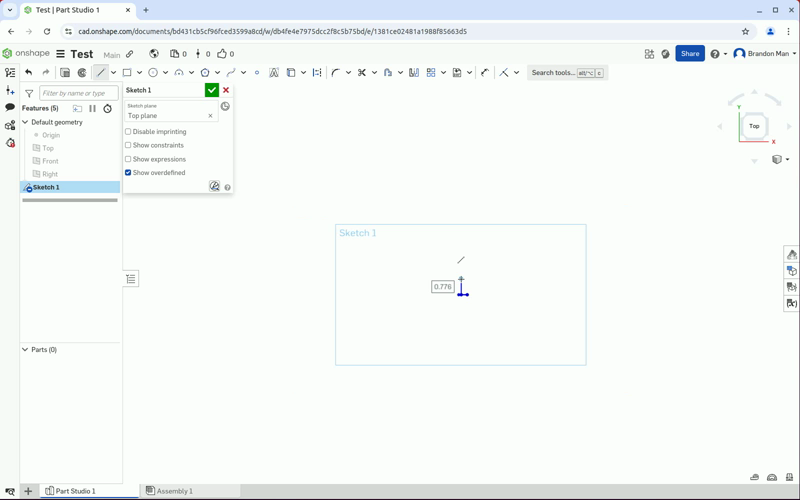
scroll(-6)
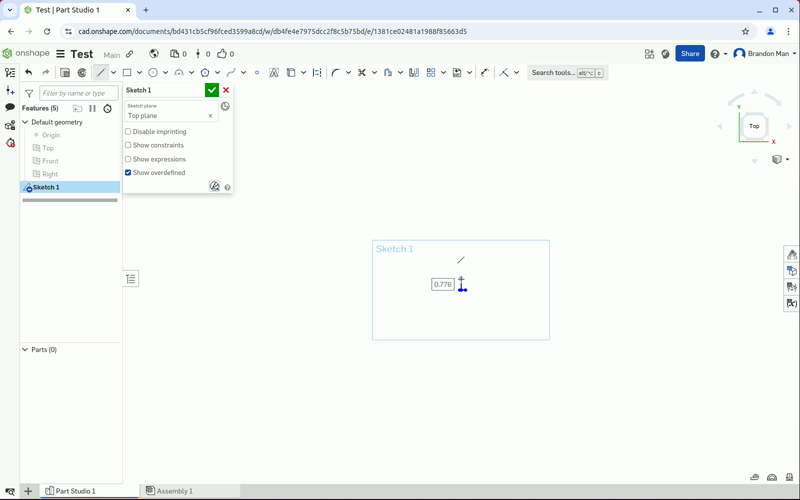
scroll(-6)
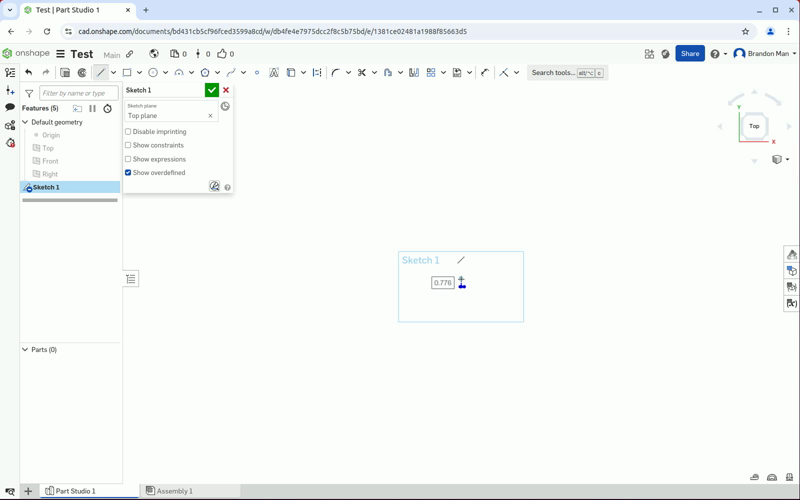
scroll(-6)
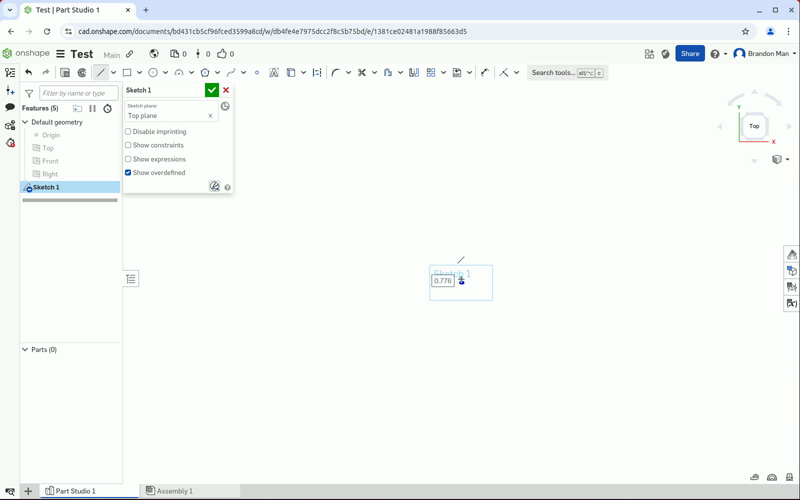
key_up(shift)
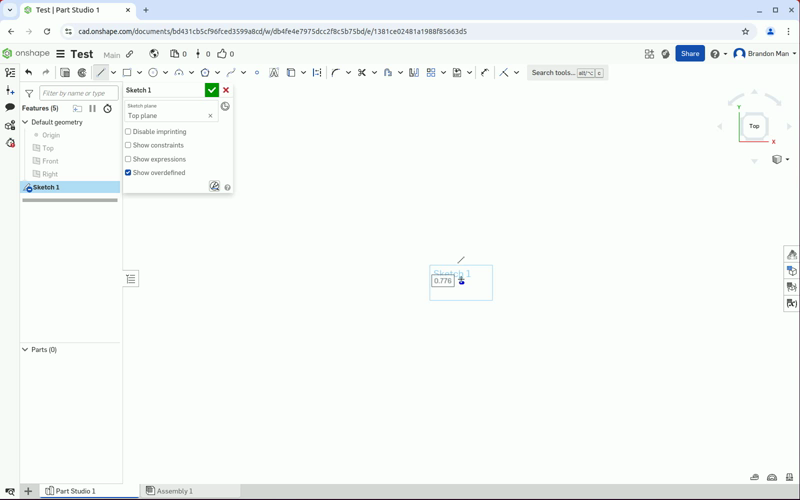
key_down(shift)
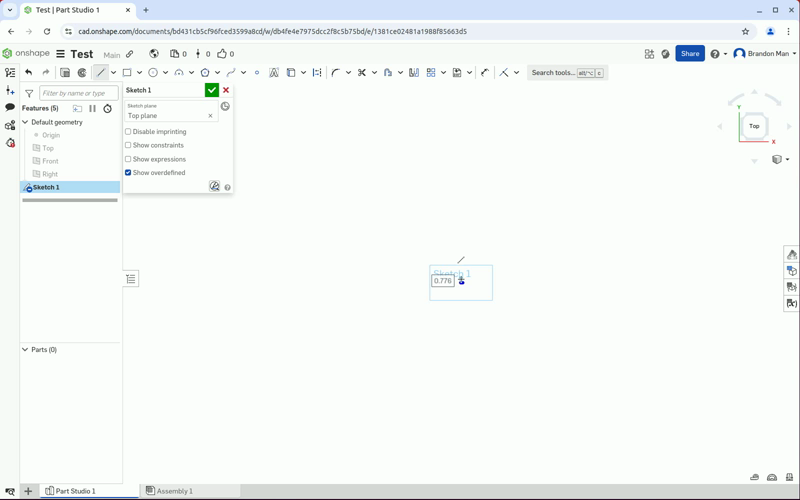
mouse_move(491, 278)
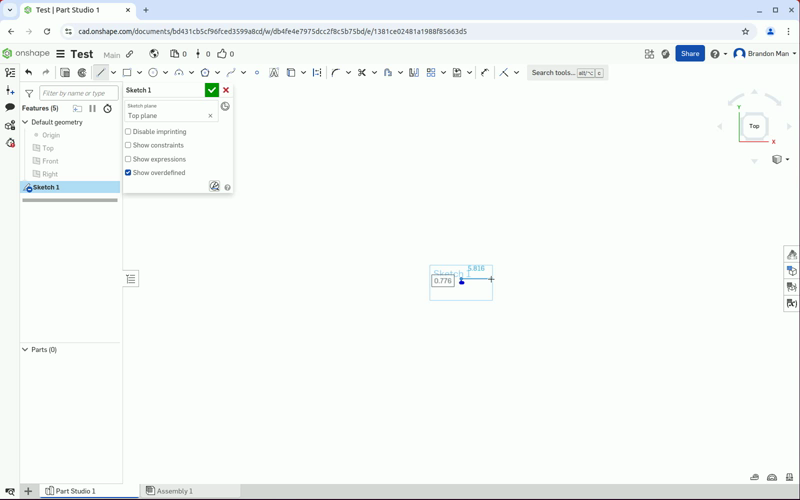
mouse_move(462, 278)
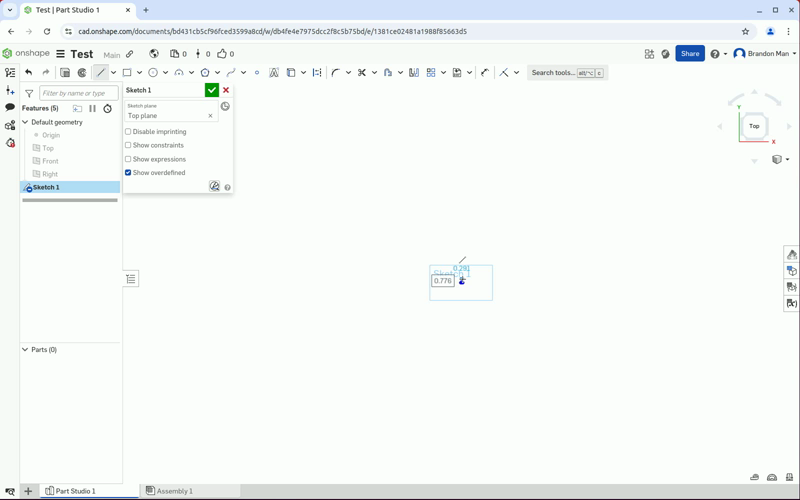
scroll(6)
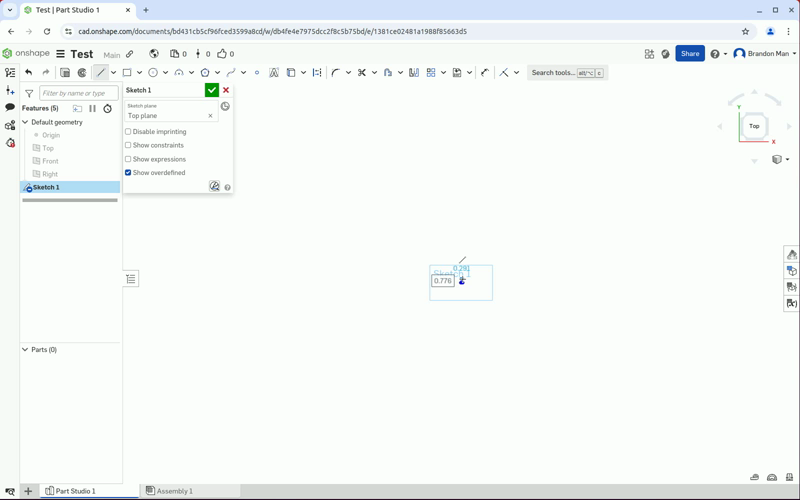
scroll(6)
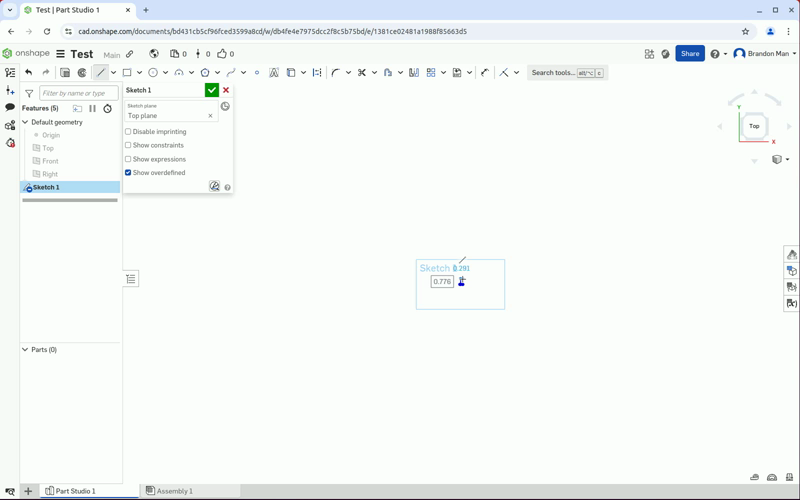
scroll(6)
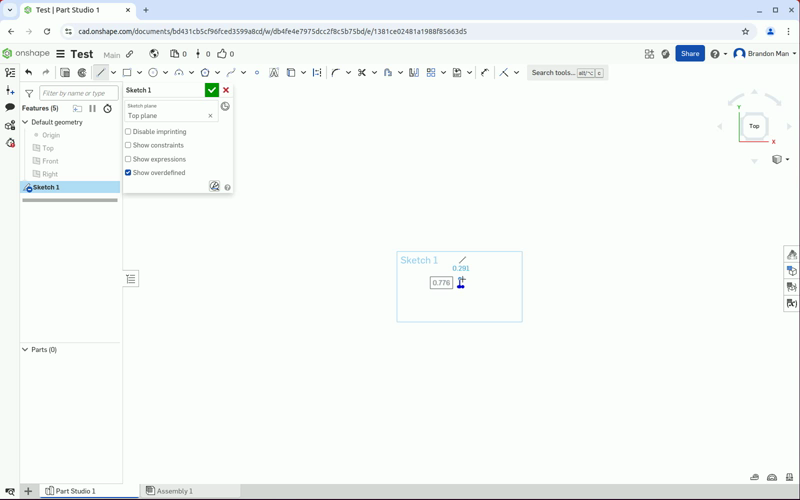
scroll(6)
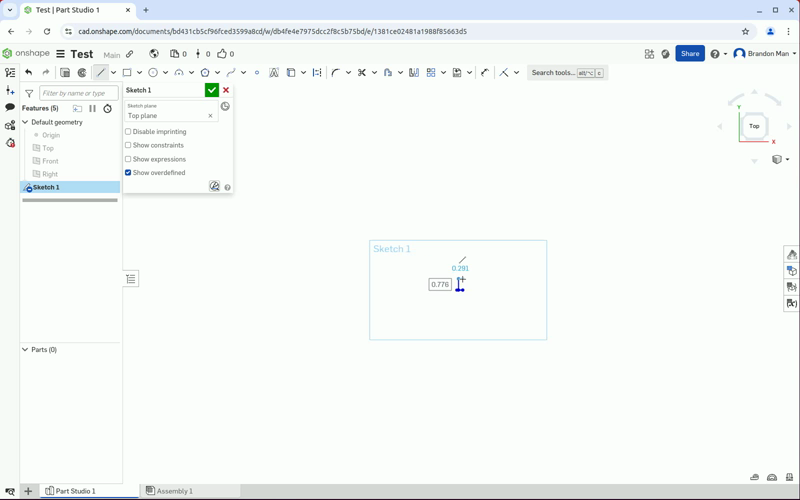
scroll(6)
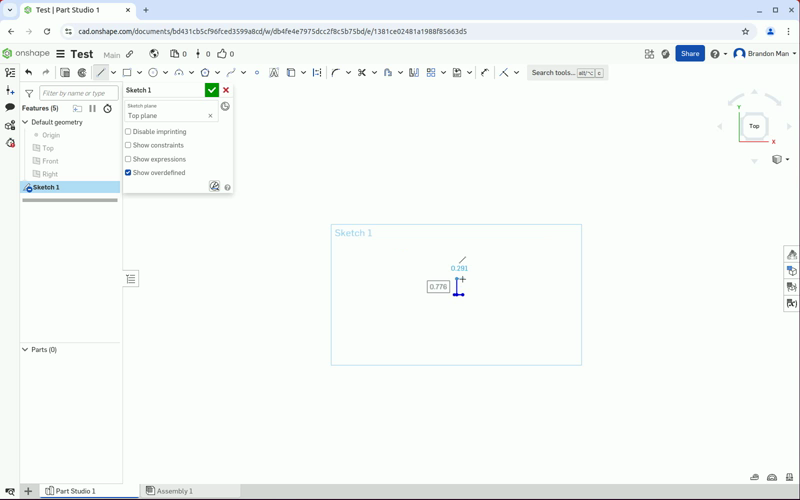
scroll(6)
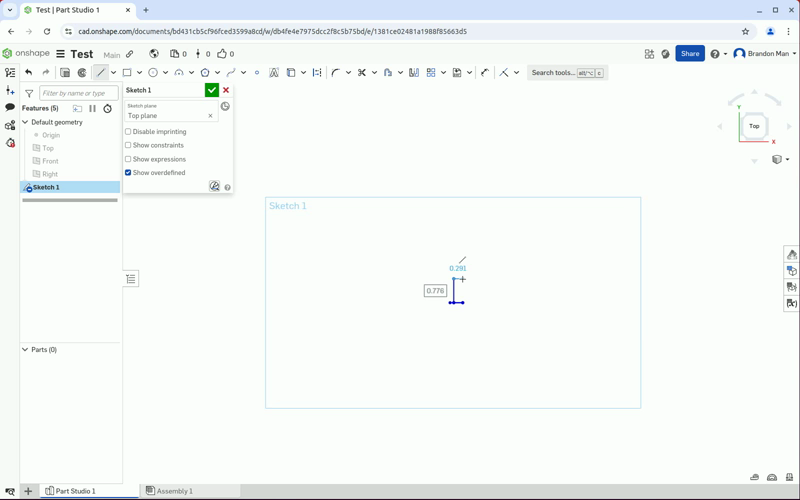
scroll(6)
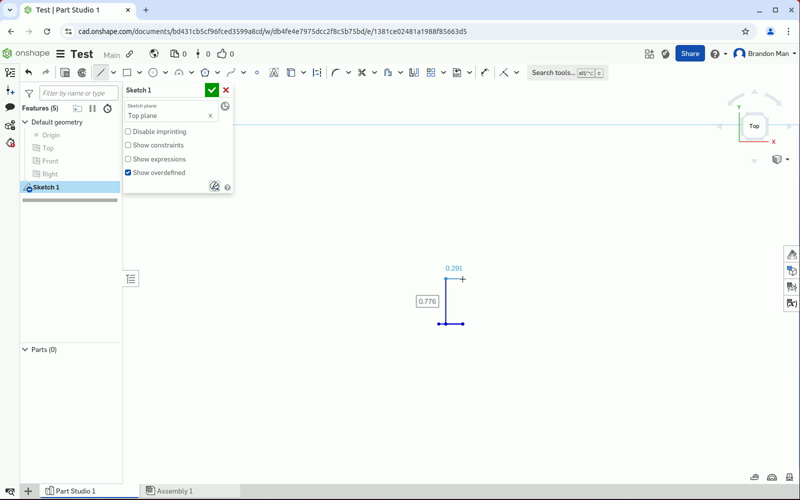
click(462, 278)
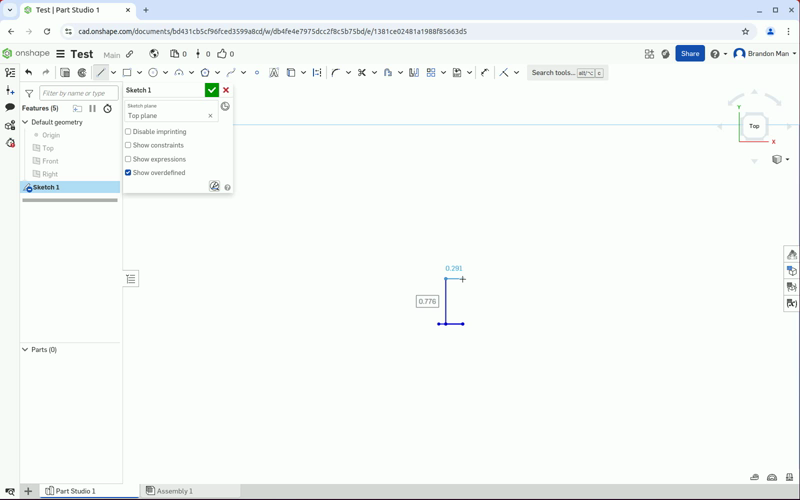
scroll(-6)
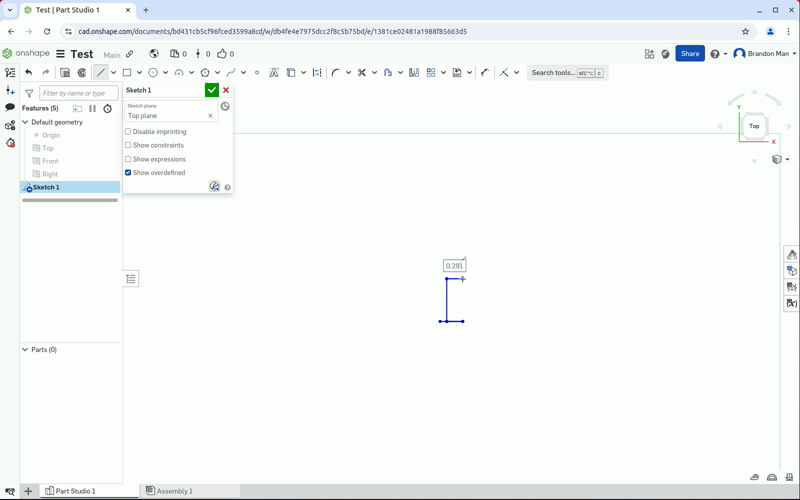
scroll(-6)
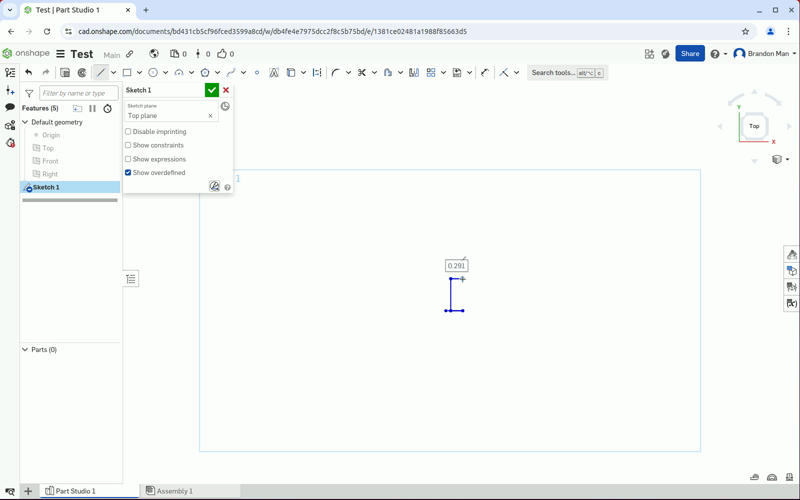
scroll(-6)
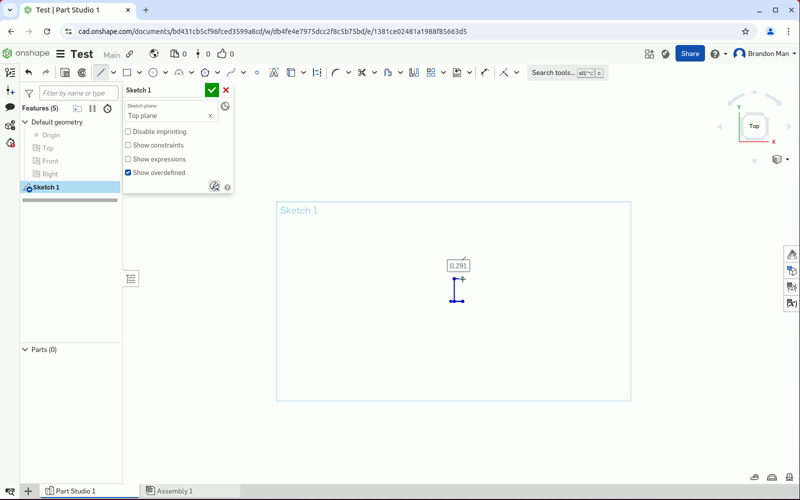
scroll(-6)
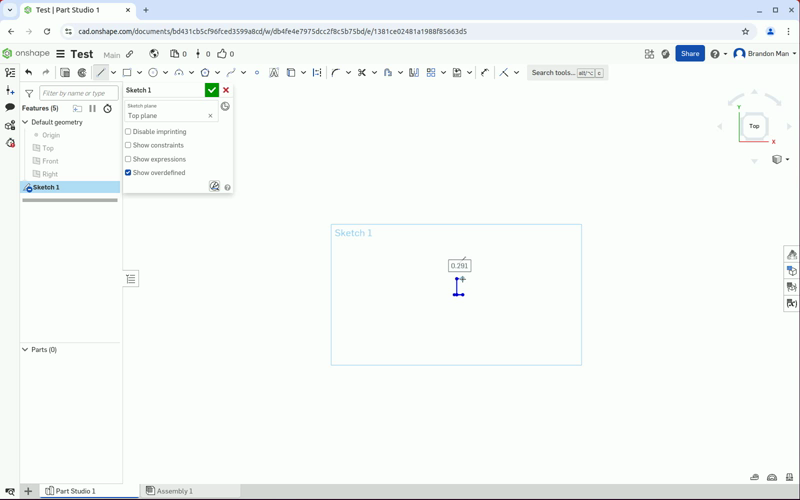
scroll(-6)
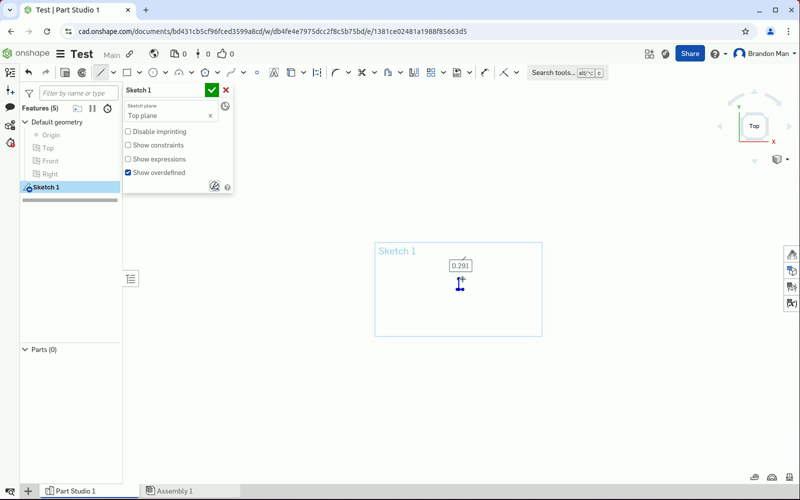
scroll(-6)
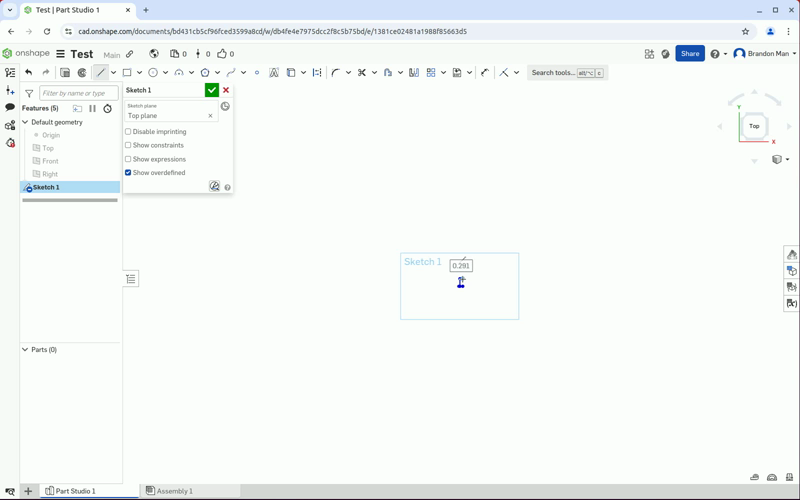
scroll(-6)
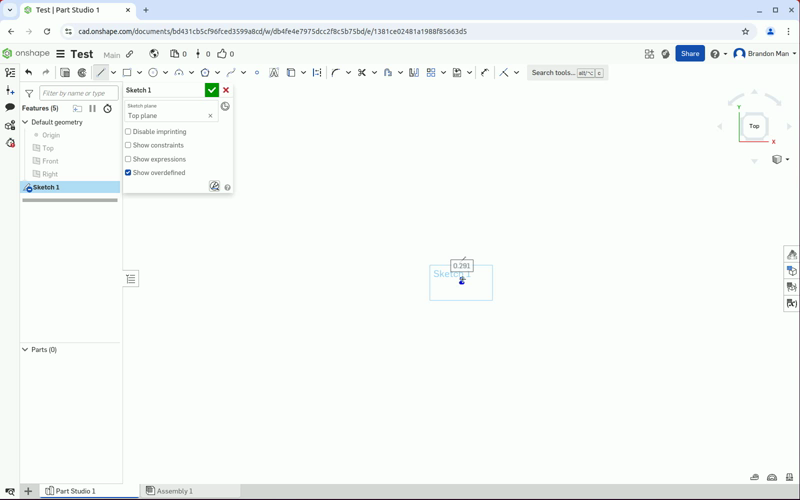
key_up(shift)
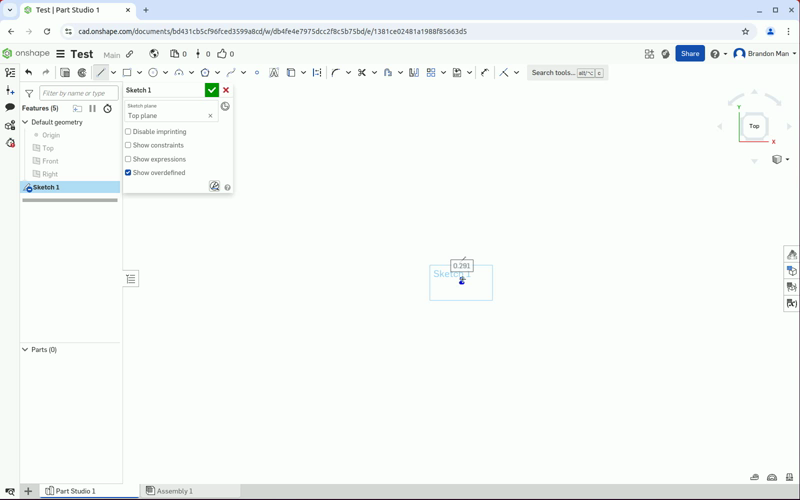
key_down(shift)
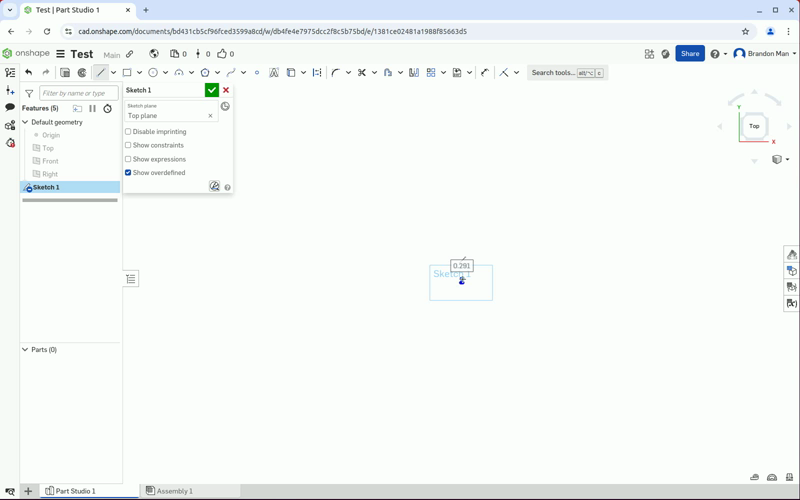
key_up(shift)
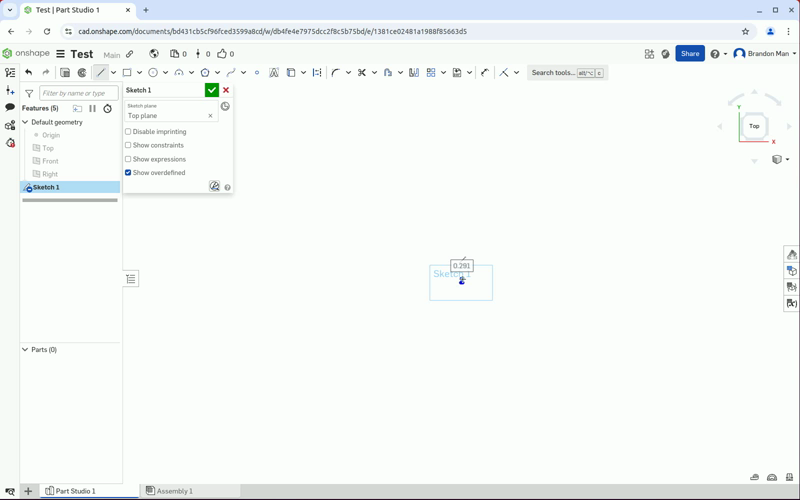
key_down(shift)
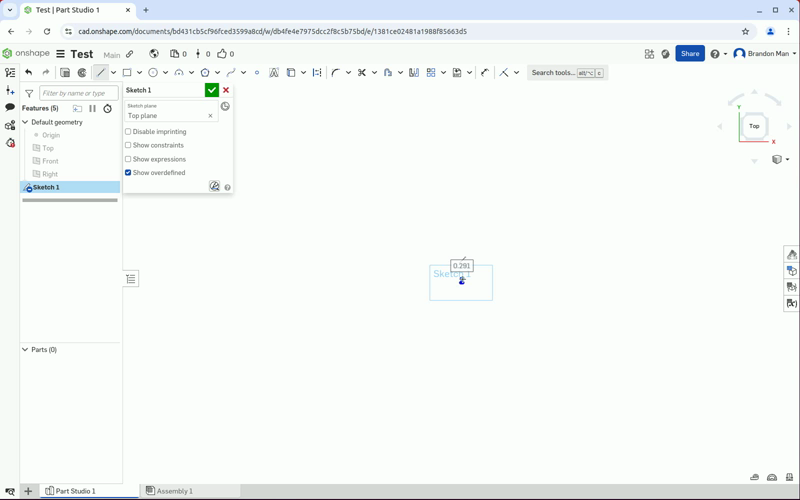
mouse_move(492, 278)
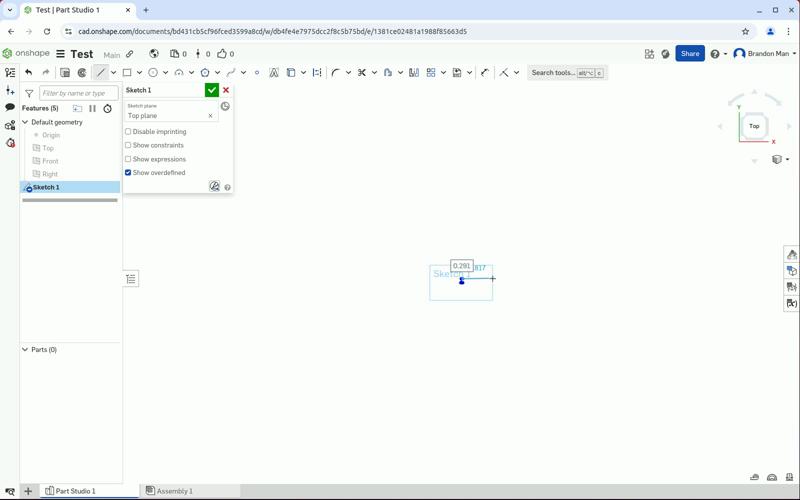
mouse_move(460, 278)
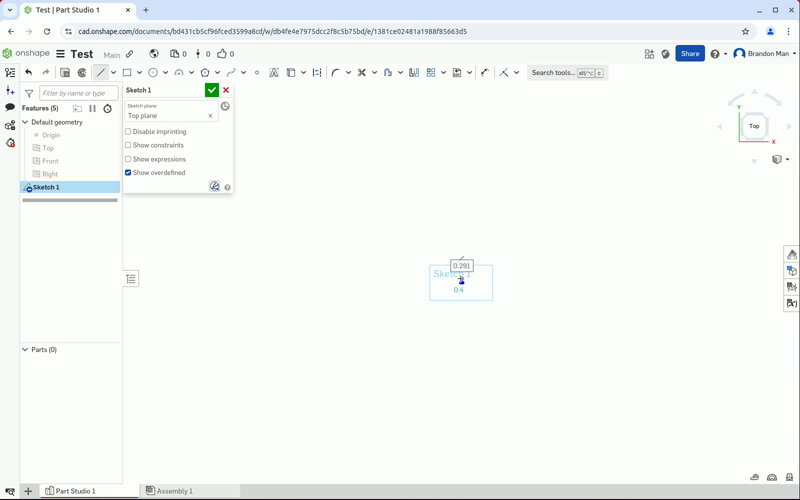
scroll(6)
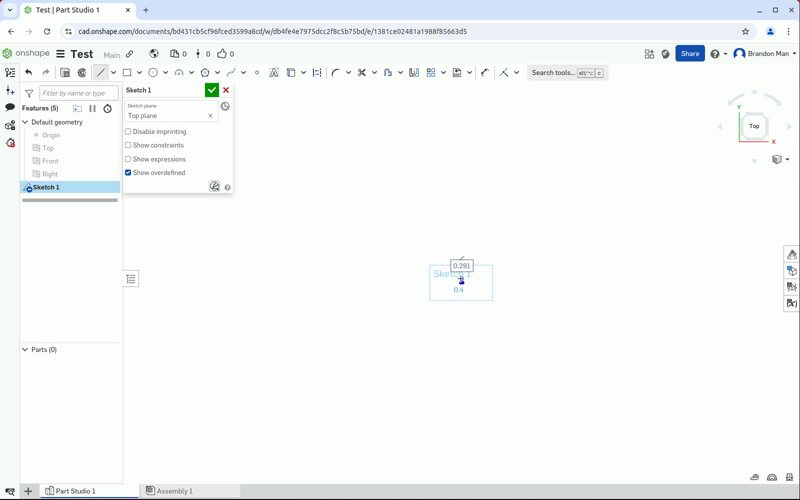
scroll(6)
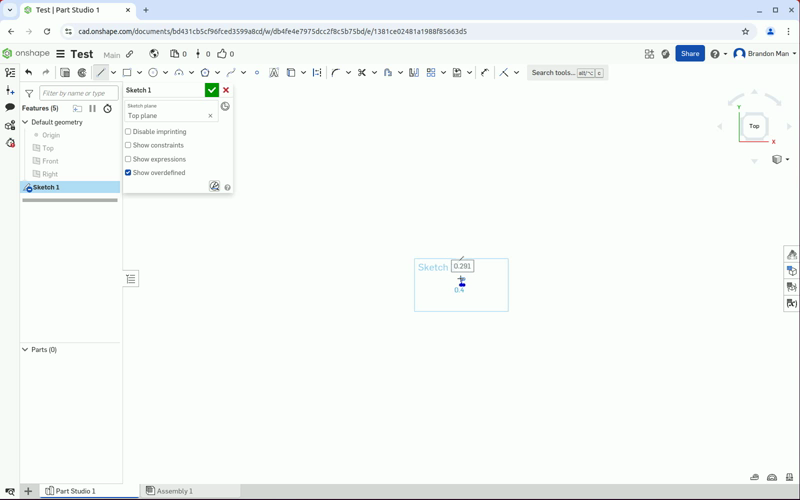
scroll(6)
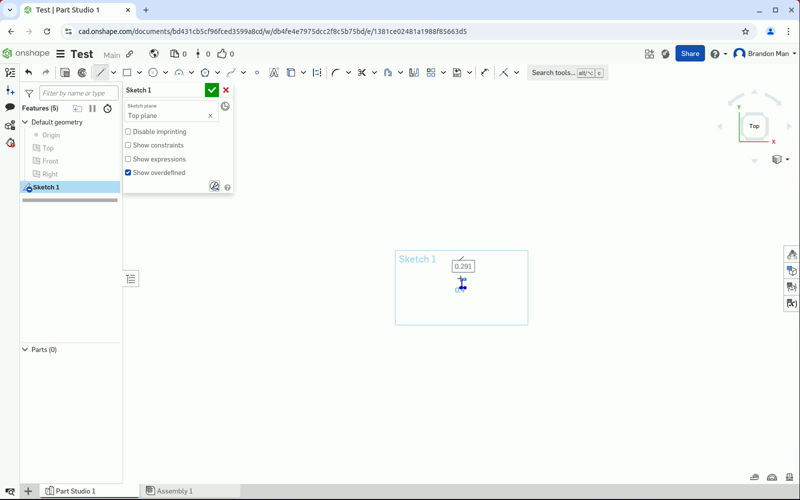
scroll(6)
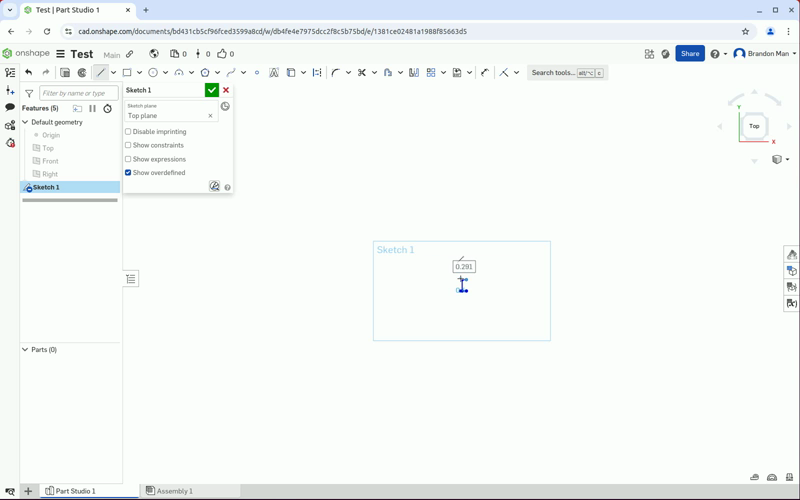
scroll(6)
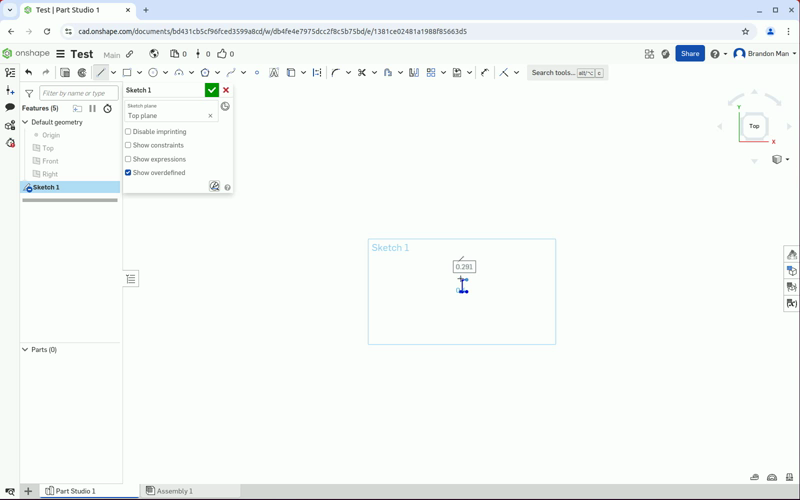
scroll(6)
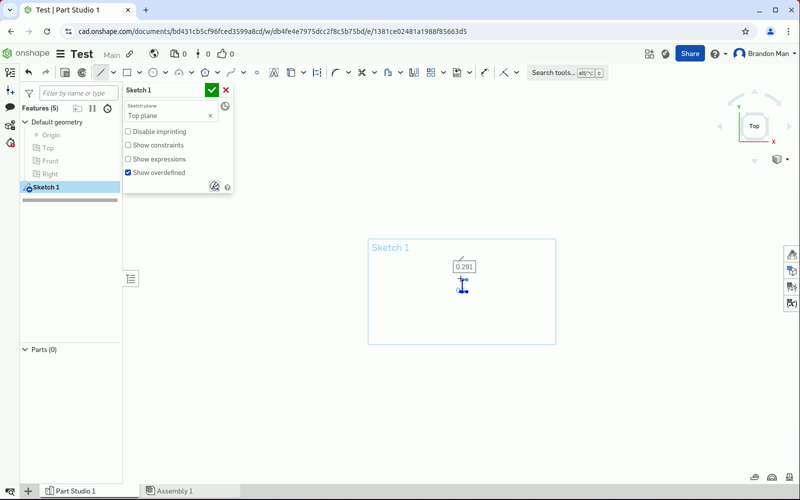
scroll(6)
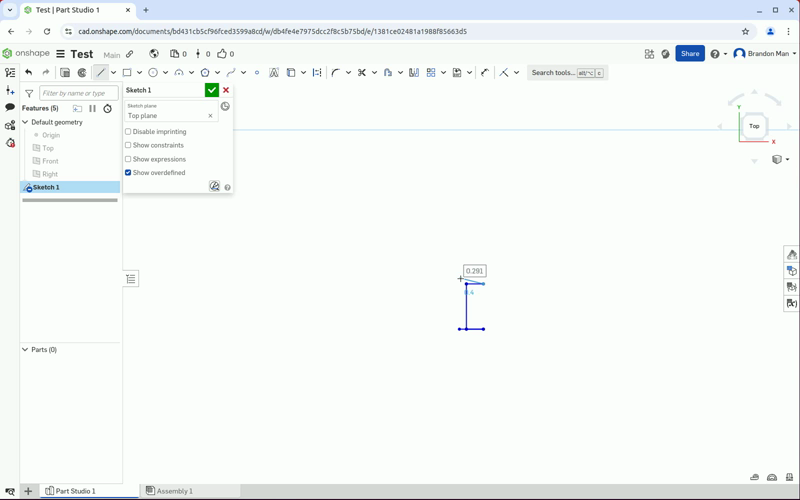
click(460, 278)
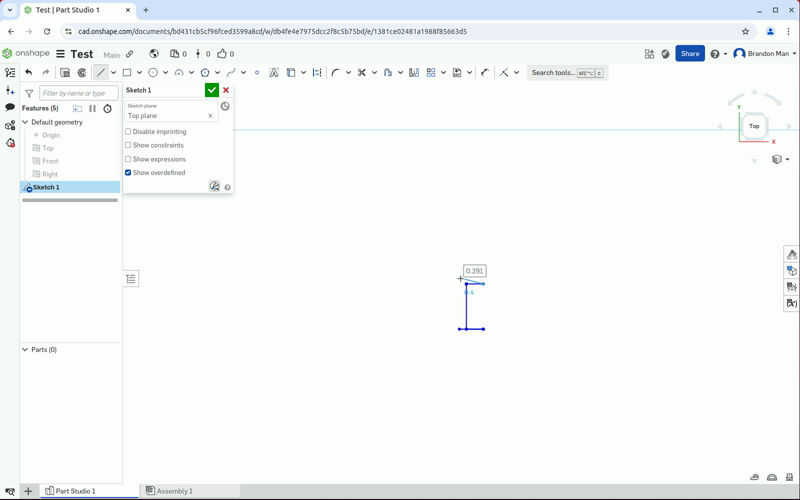
scroll(-6)
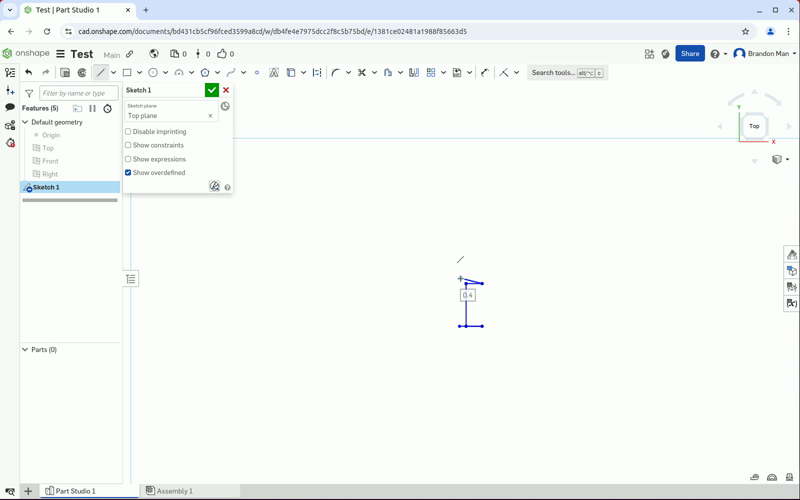
scroll(-6)
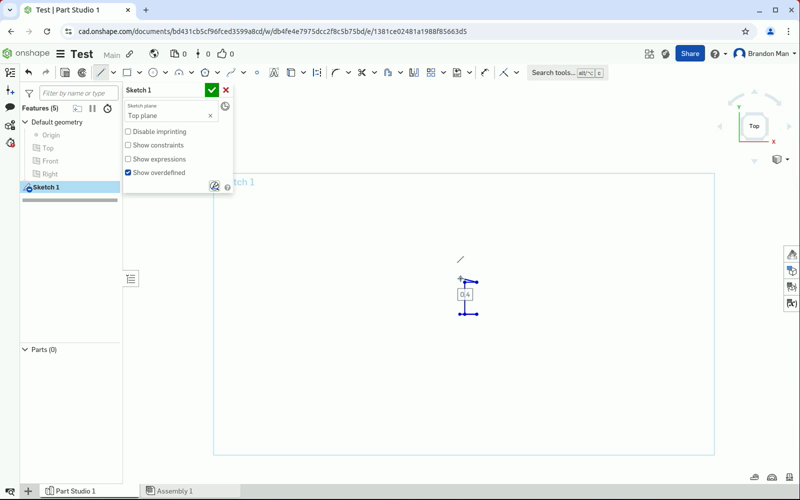
scroll(-6)
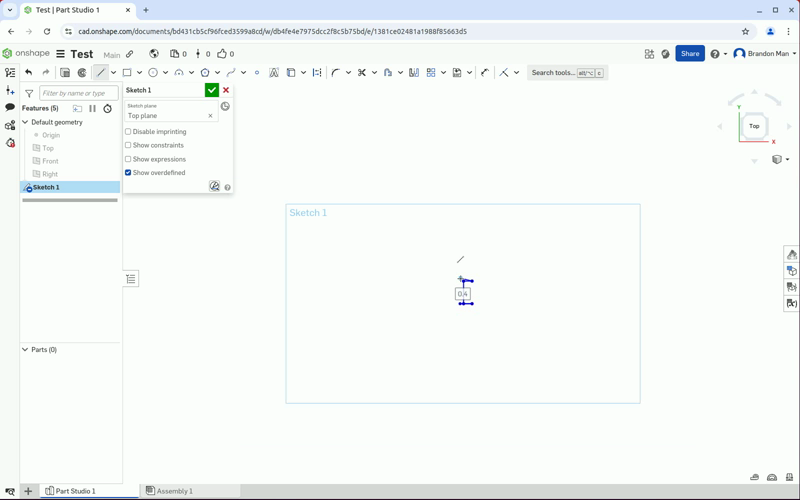
scroll(-6)
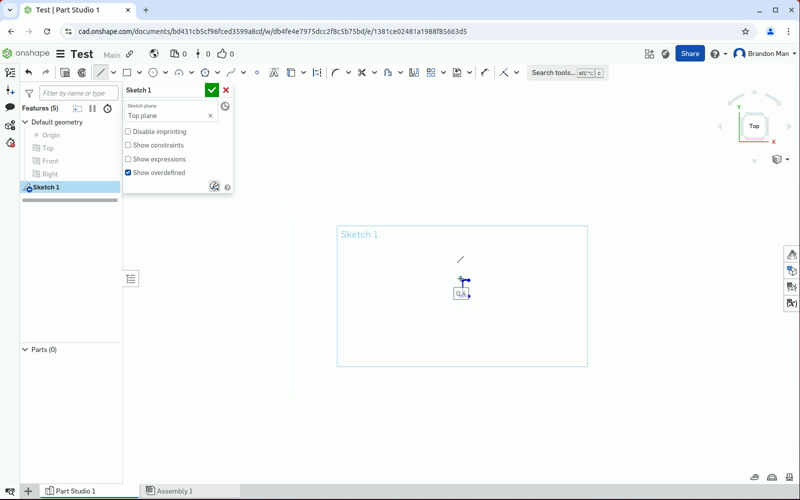
scroll(-6)
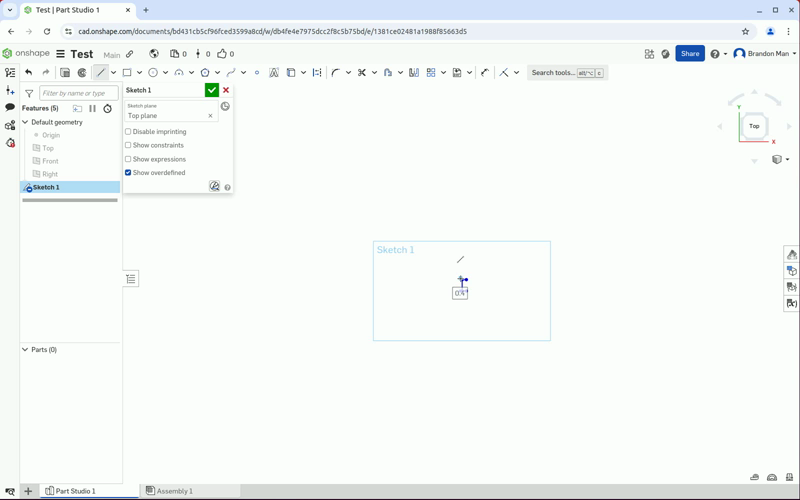
scroll(-6)
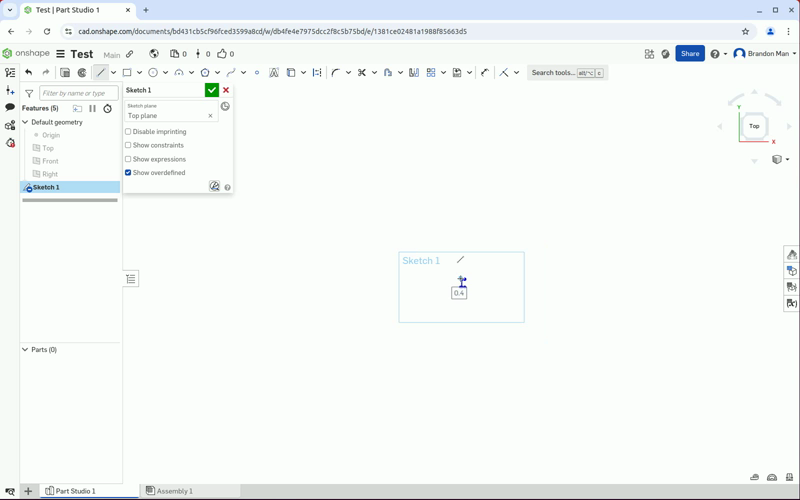
scroll(-6)
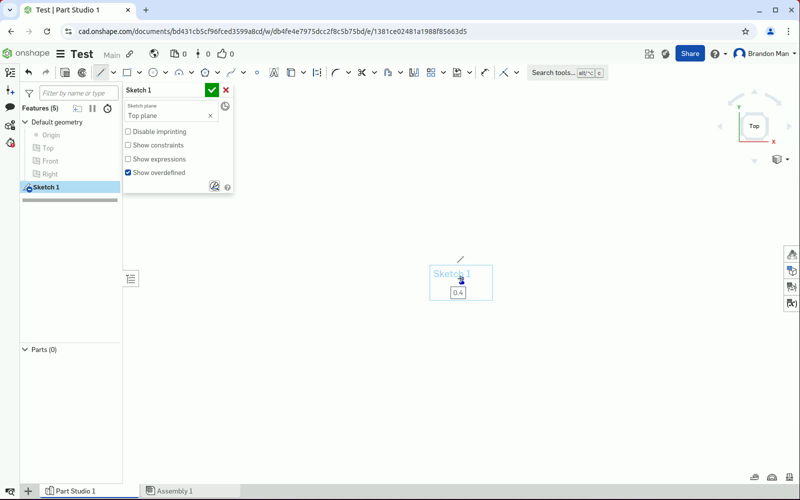
key_up(shift)
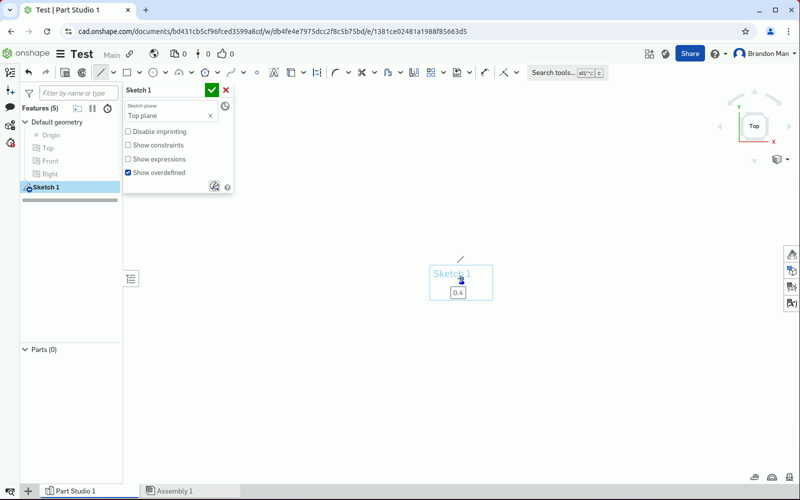
mouse_move(490, 278)
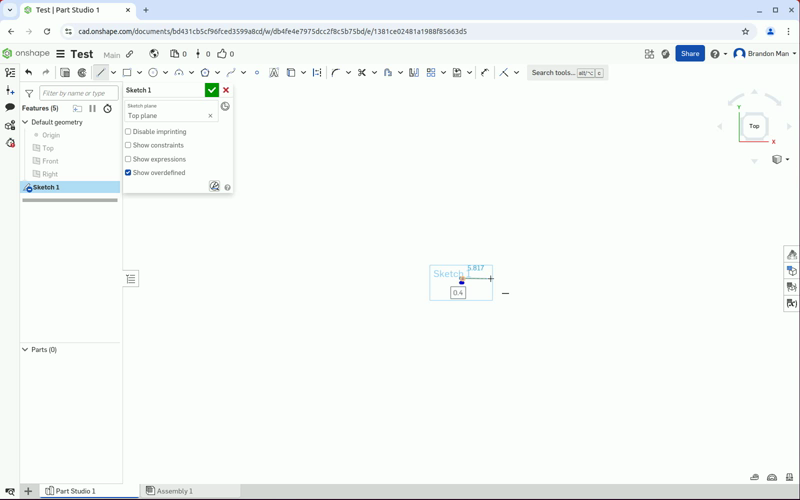
key_down(shift)
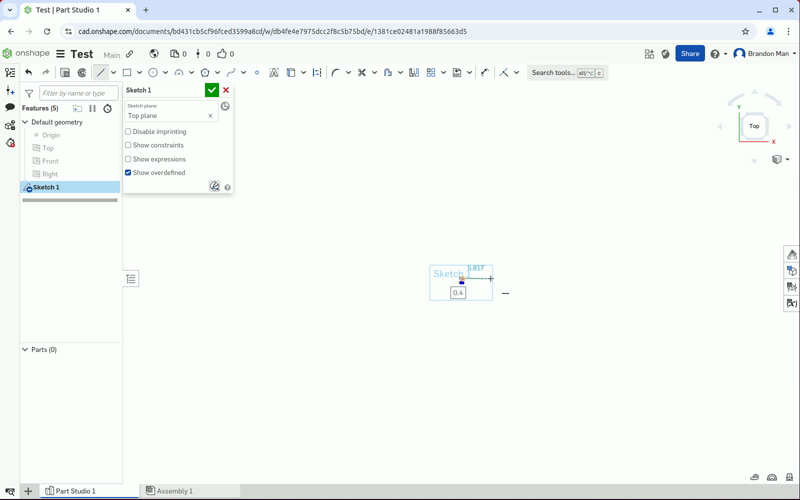
mouse_move(460, 282)
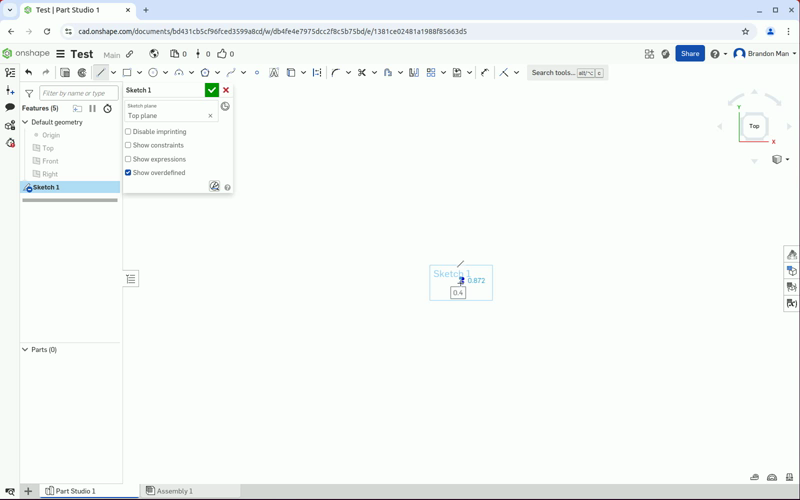
scroll(6)
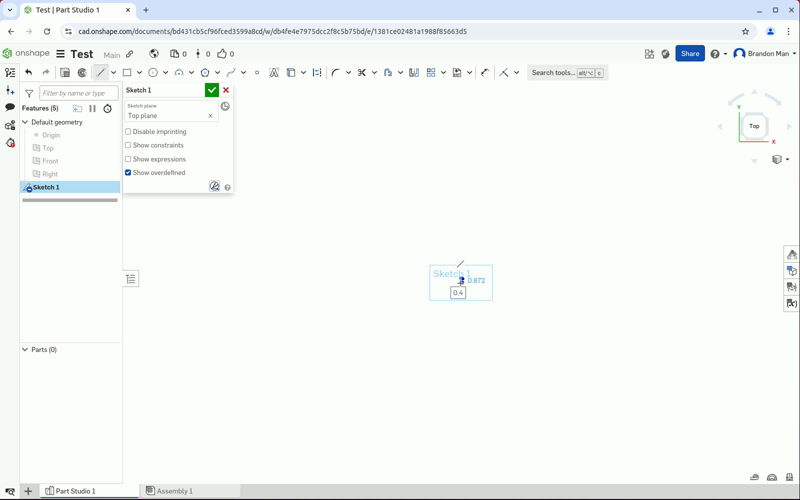
scroll(6)
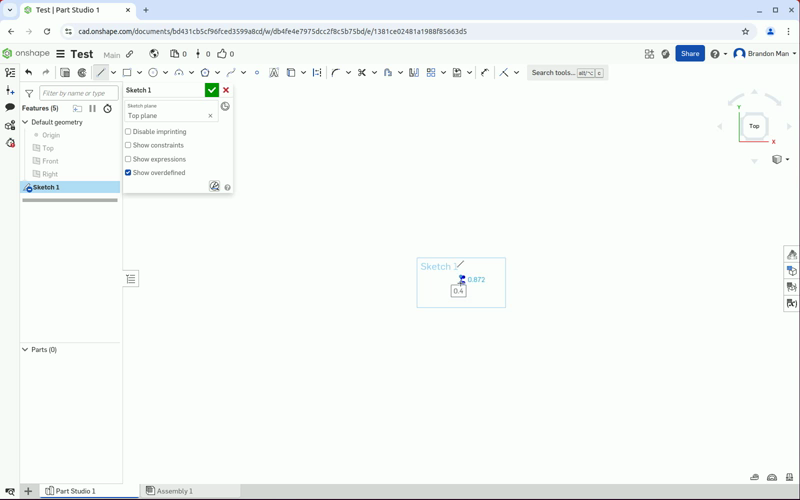
scroll(6)
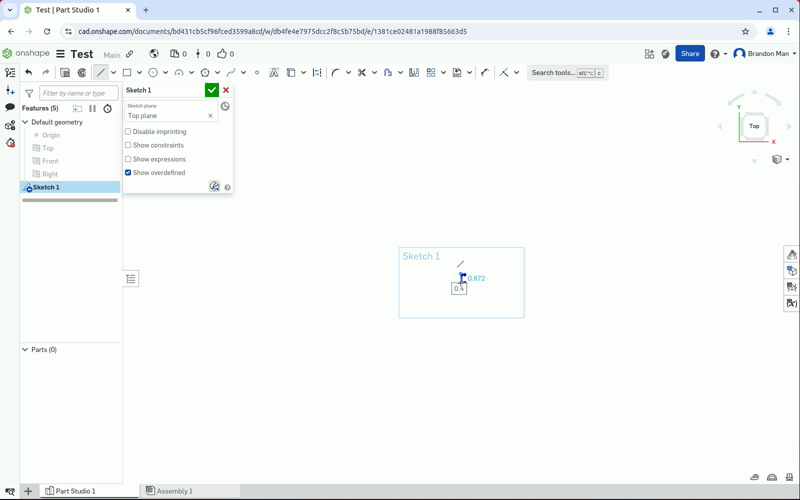
scroll(6)
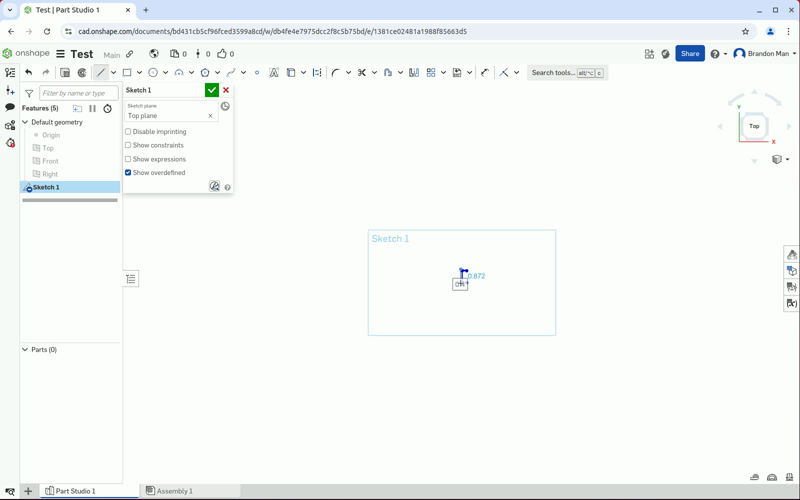
scroll(6)
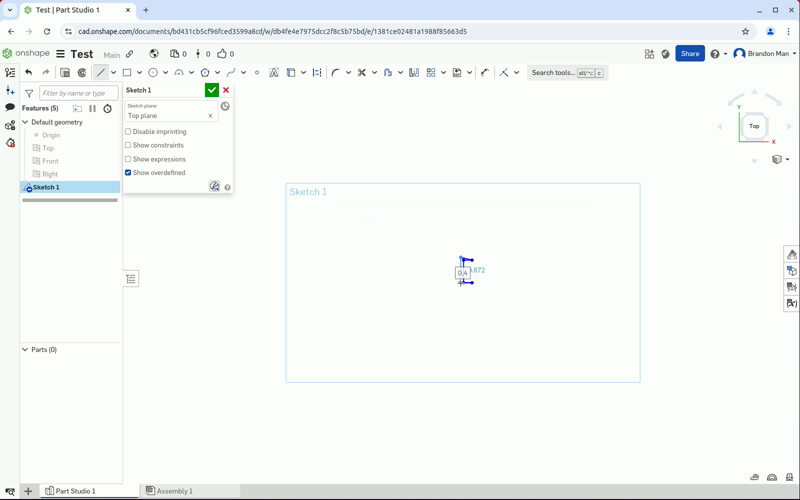
scroll(6)
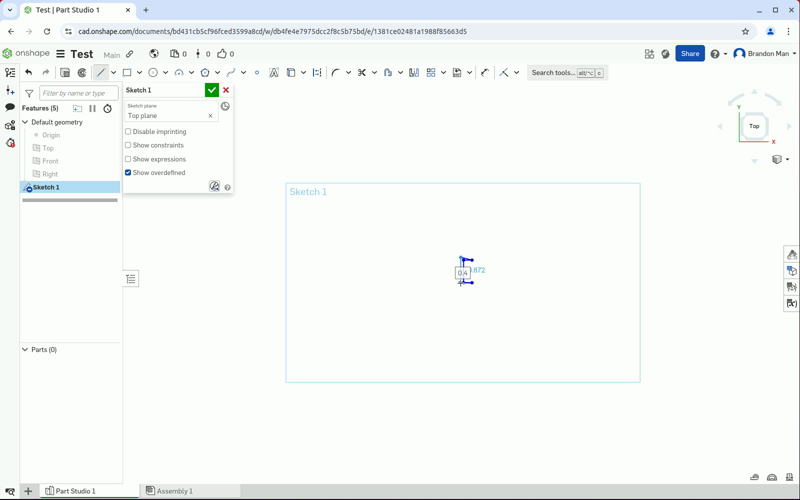
scroll(6)
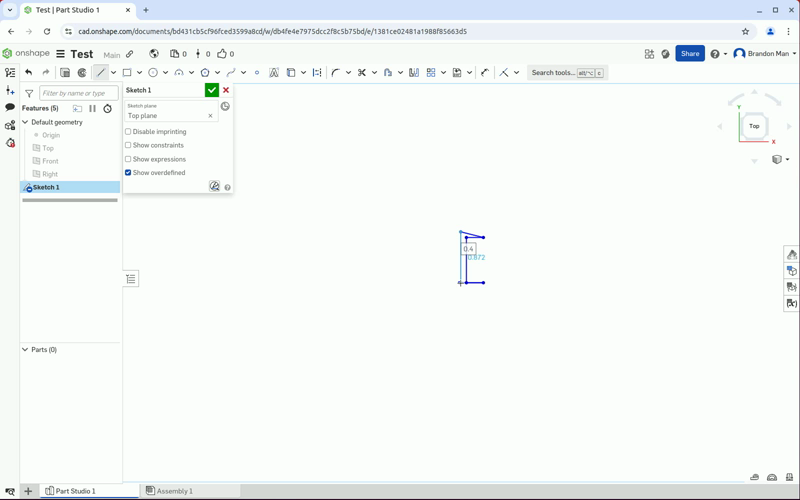
key_up(shift)
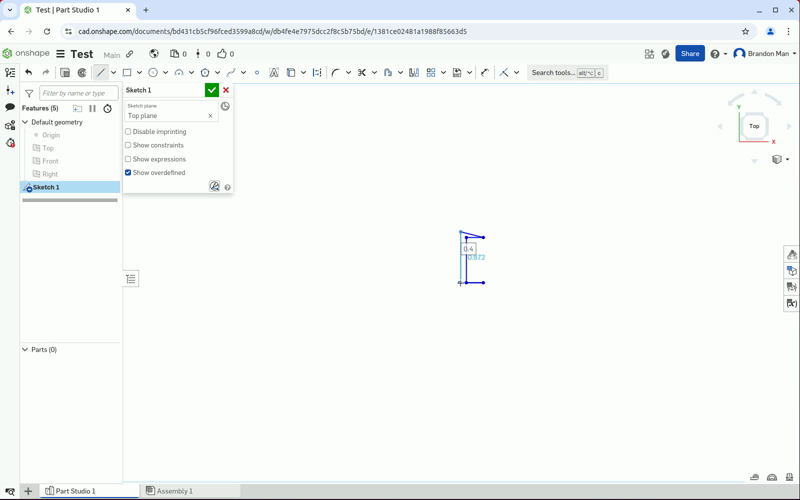
click(460, 282)
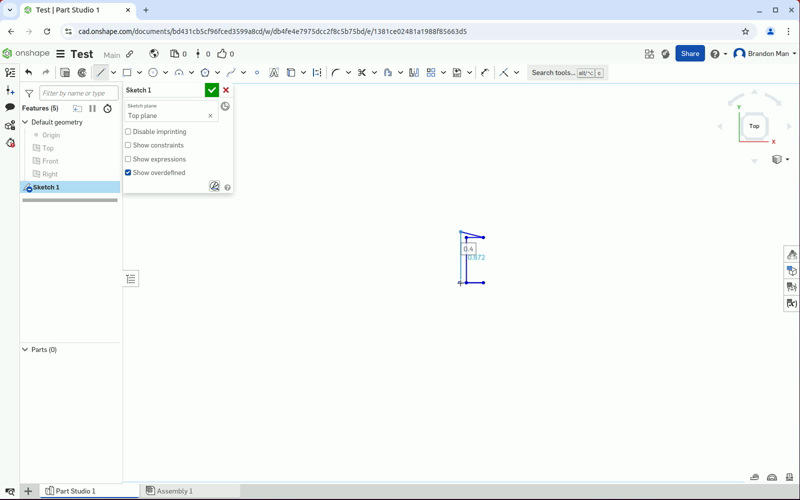
scroll(-6)
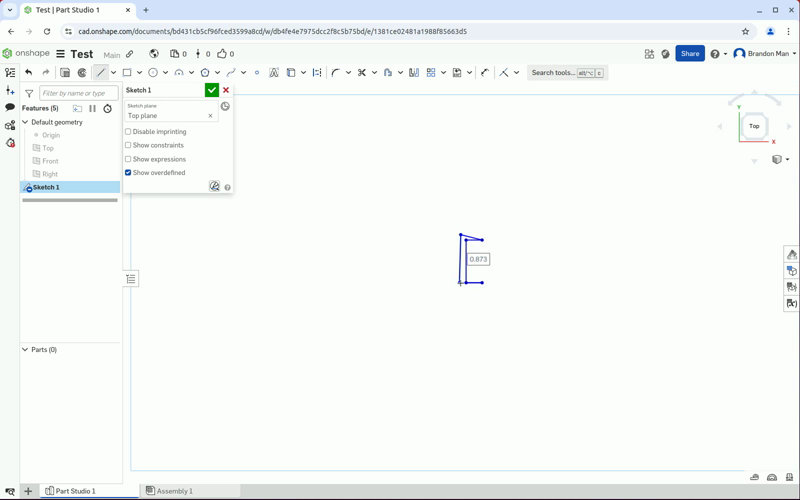
scroll(-6)
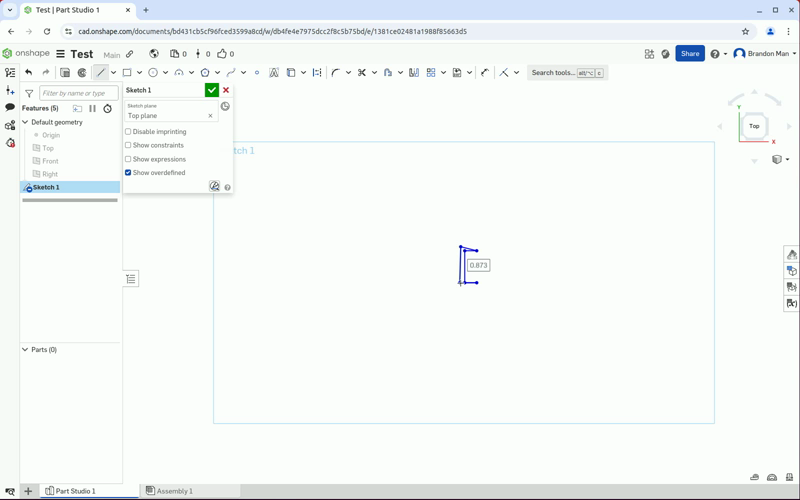
scroll(-6)
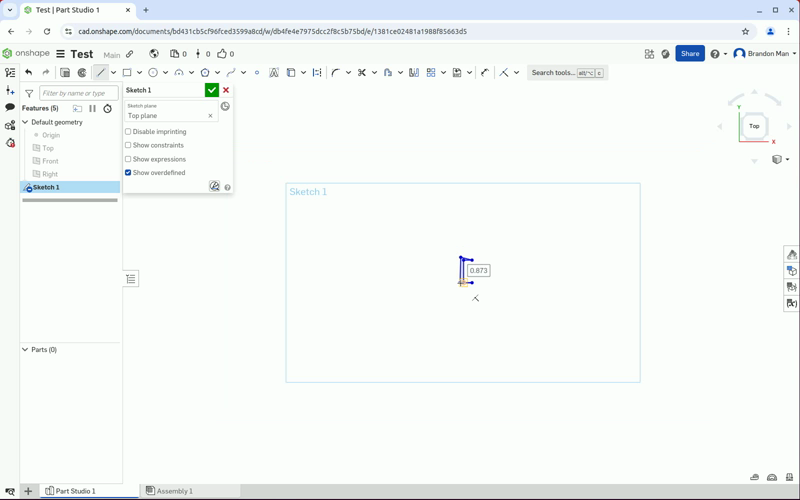
scroll(-6)
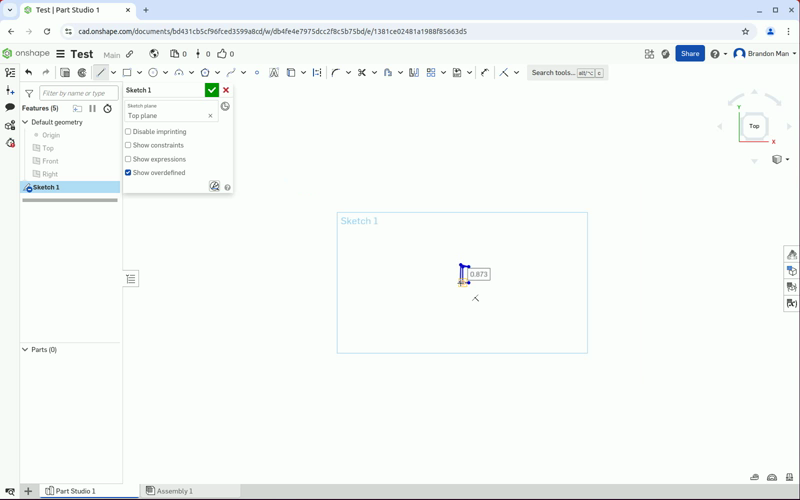
scroll(-6)
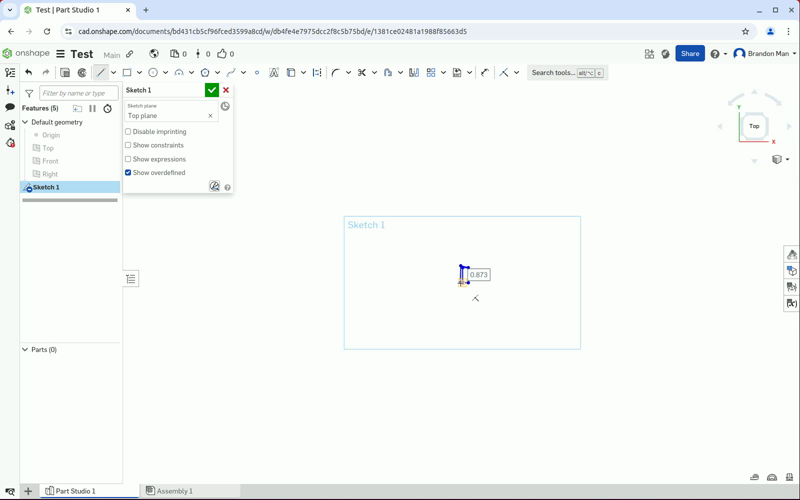
scroll(-6)
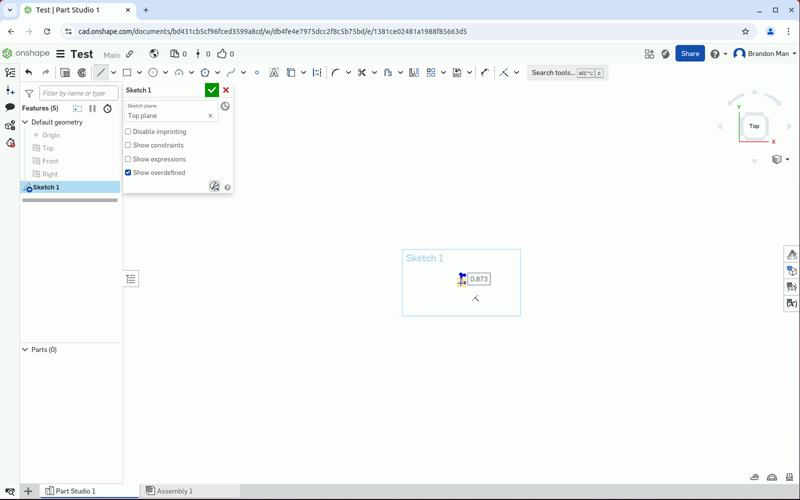
scroll(-6)
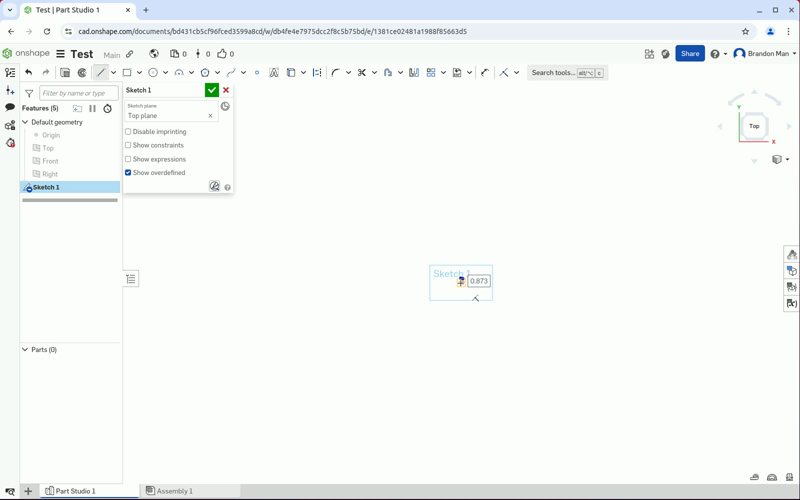
key(esc)
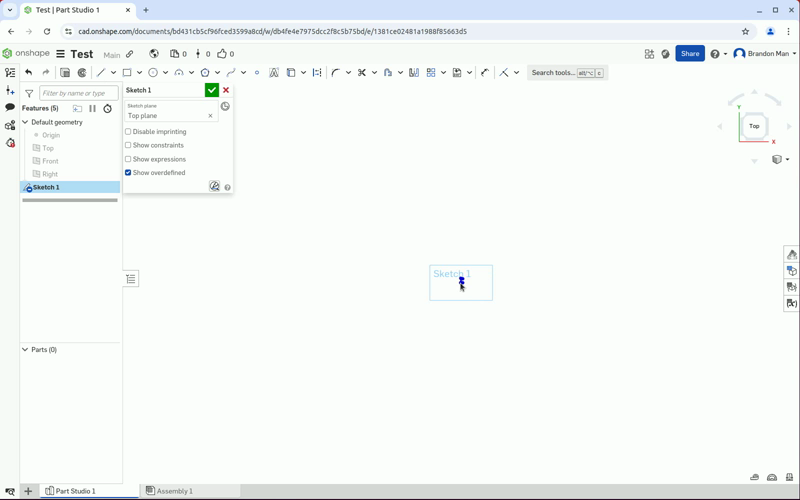
mouse_move(461, 278)
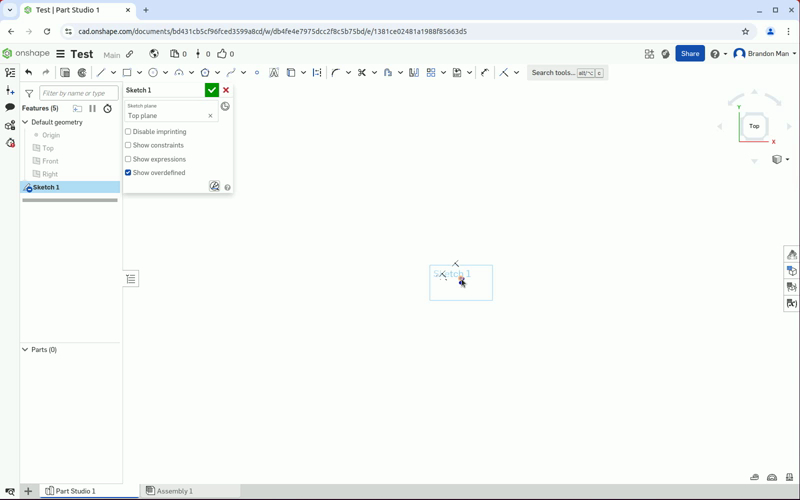
scroll(6)
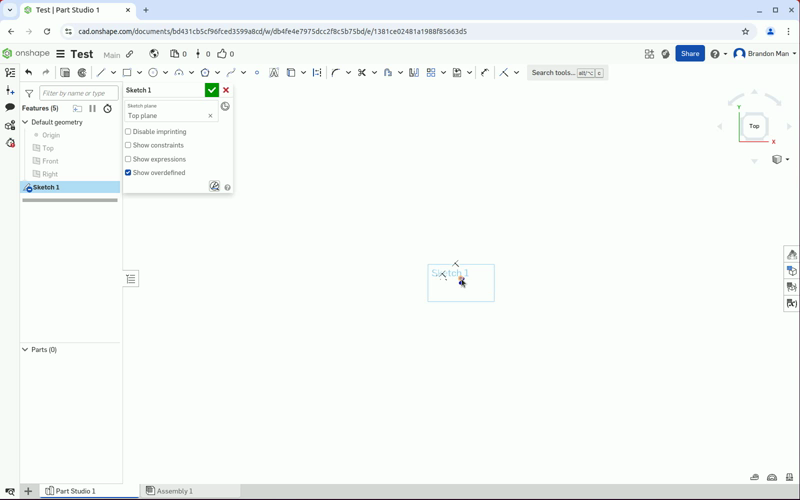
scroll(6)
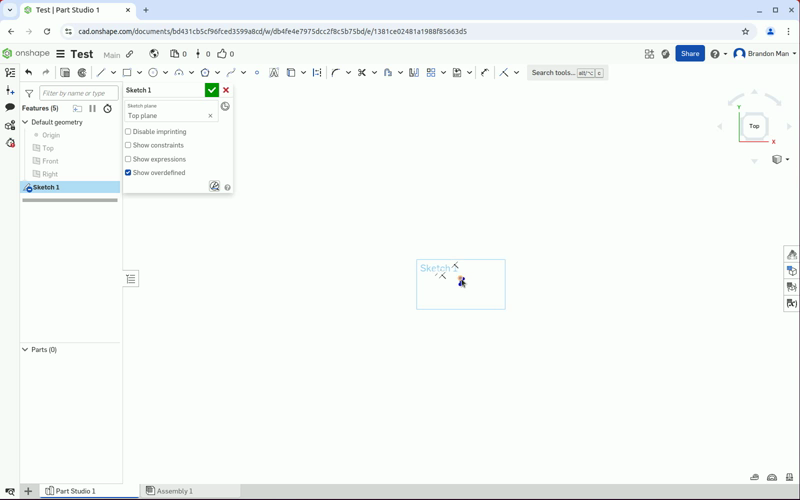
scroll(6)
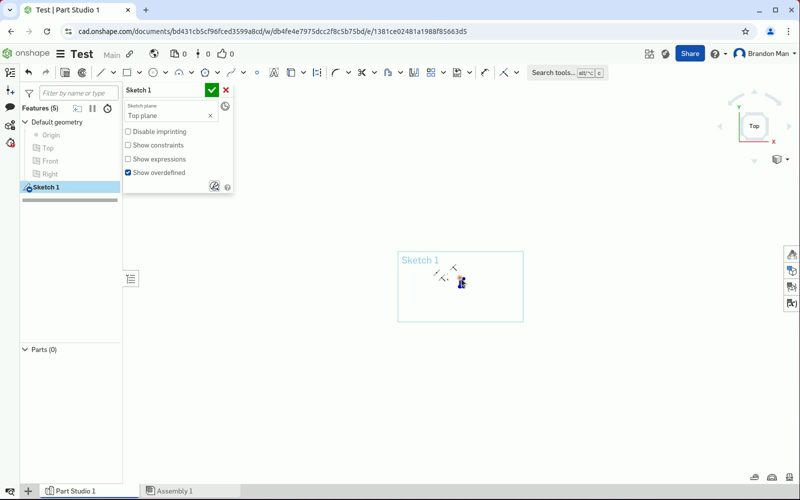
scroll(6)
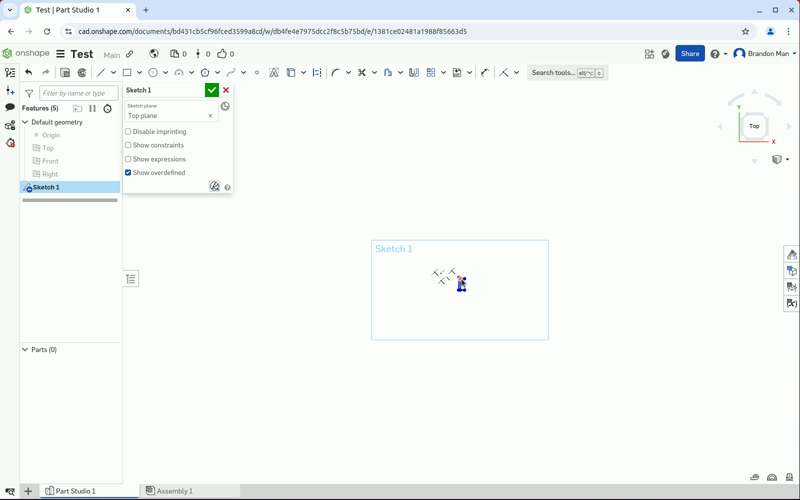
scroll(6)
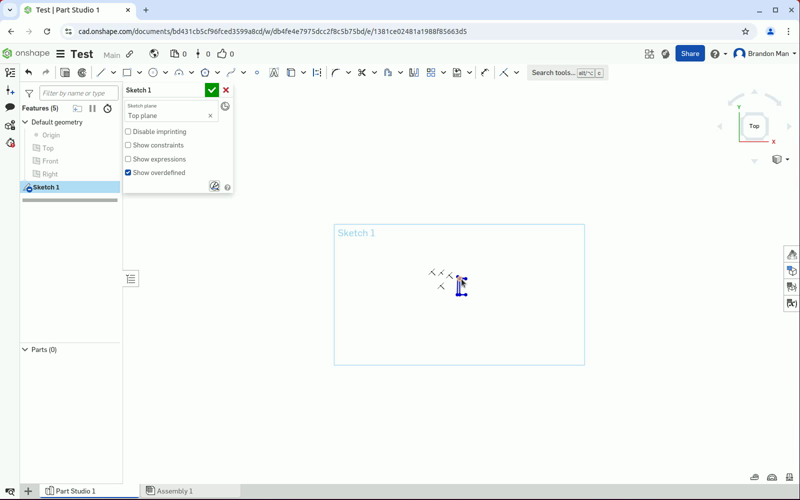
scroll(6)
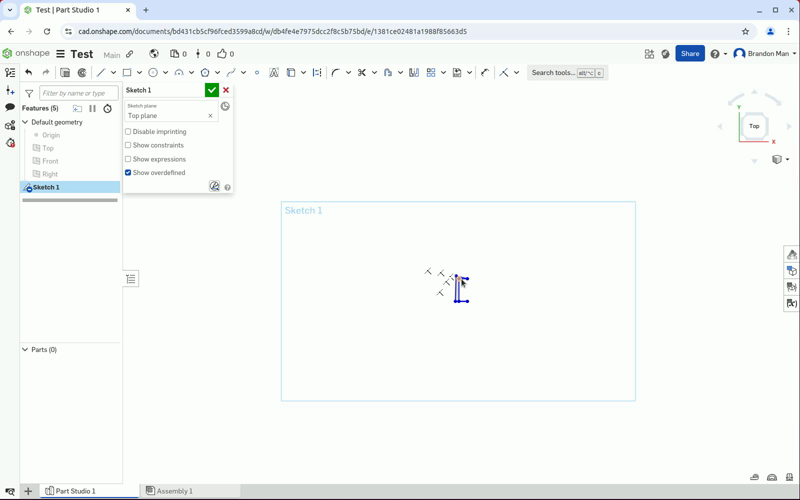
scroll(6)
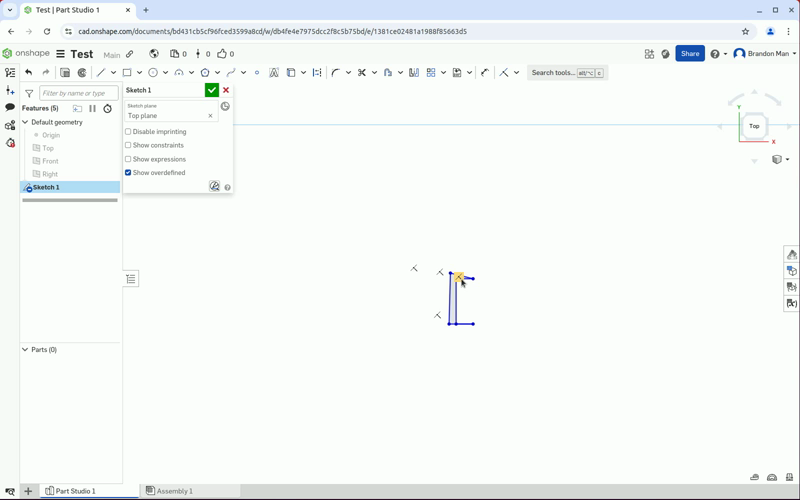
click(461, 278)
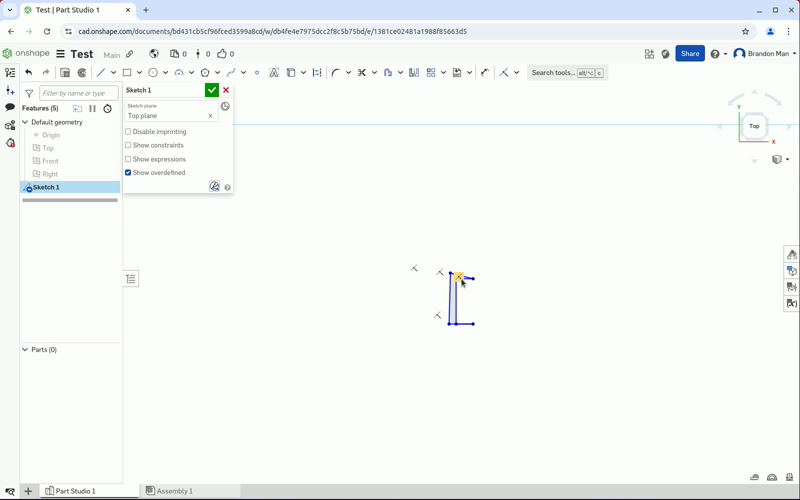
scroll(-6)
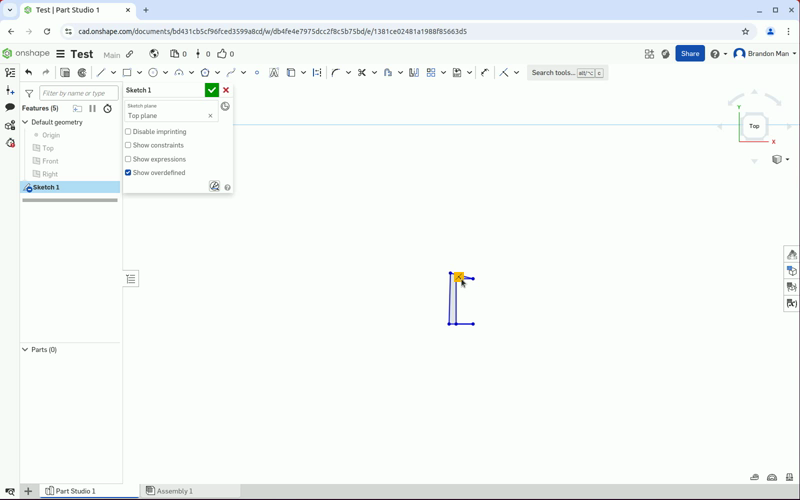
scroll(-6)
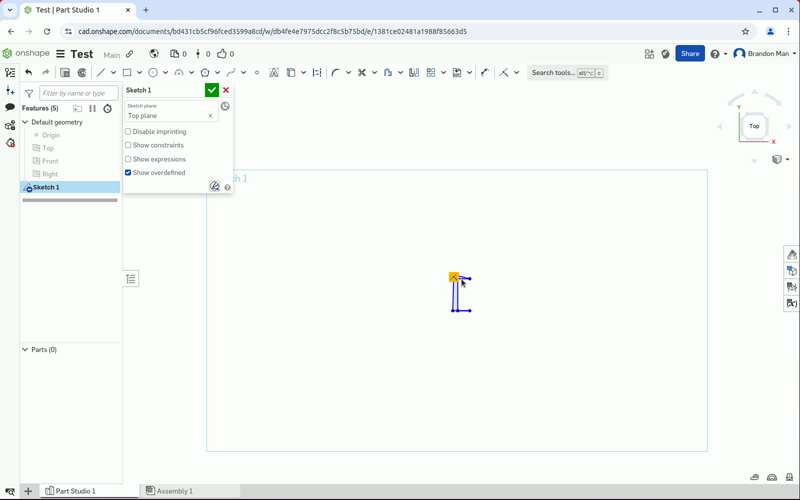
scroll(-6)
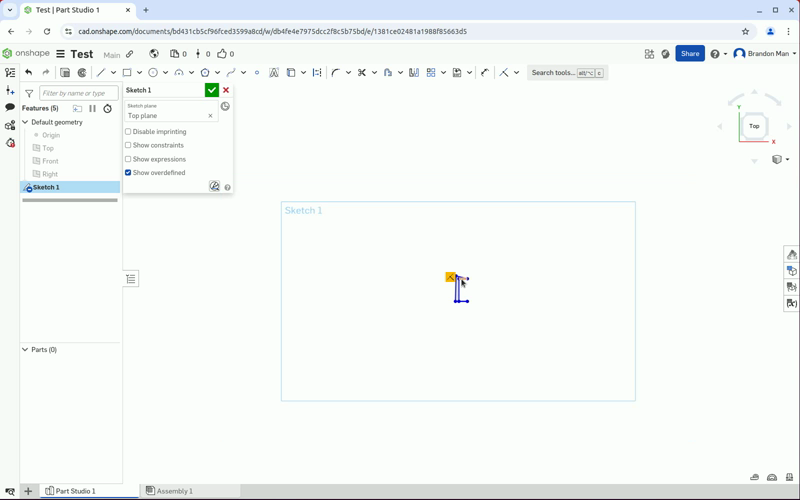
scroll(-6)
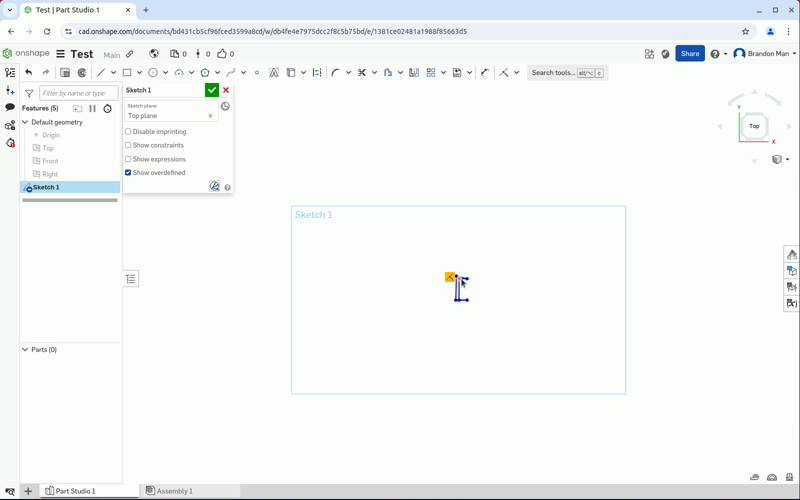
scroll(-6)
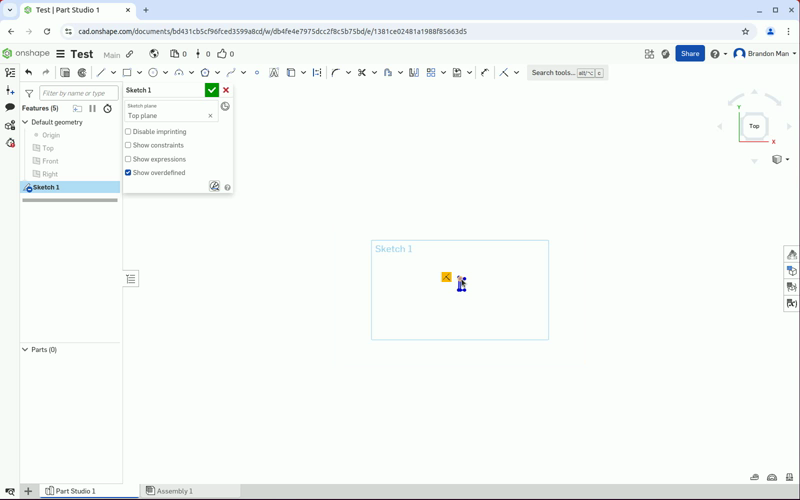
scroll(-6)
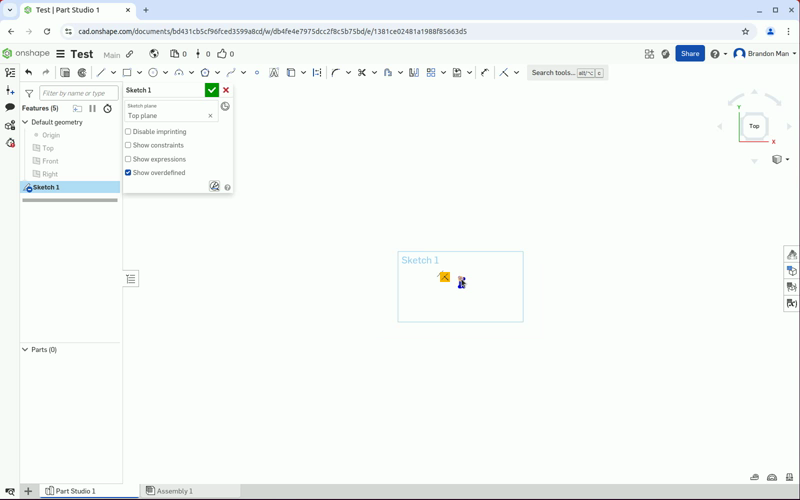
scroll(-6)
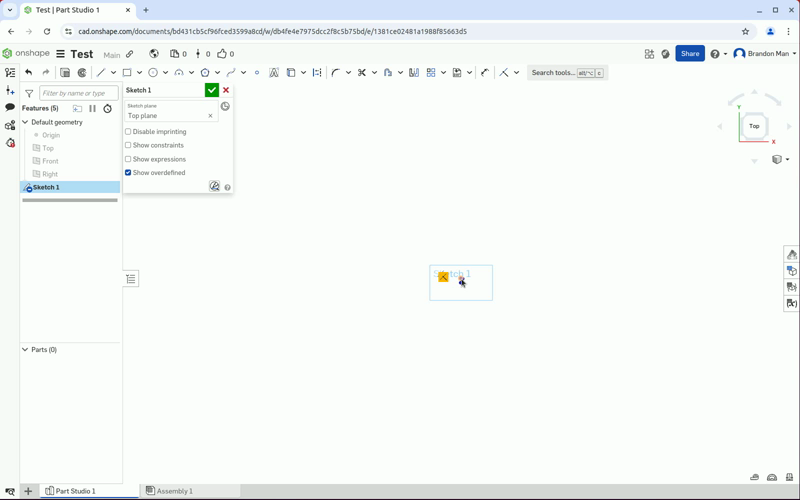
mouse_move(73, 352)
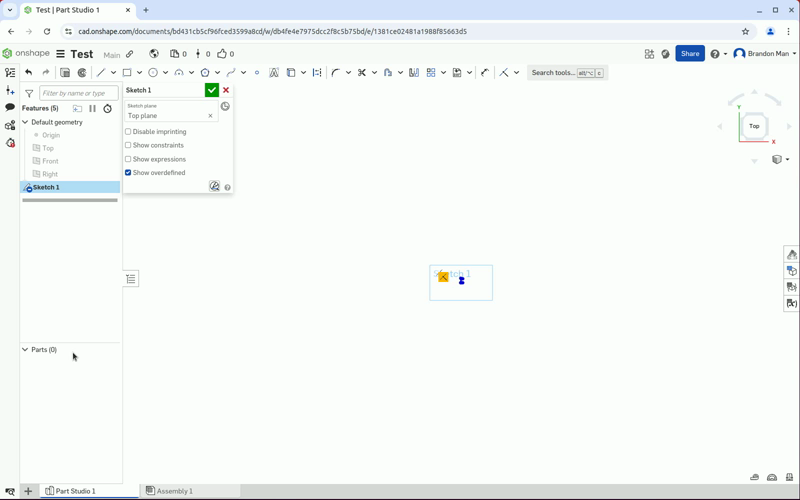
key(shift+y)
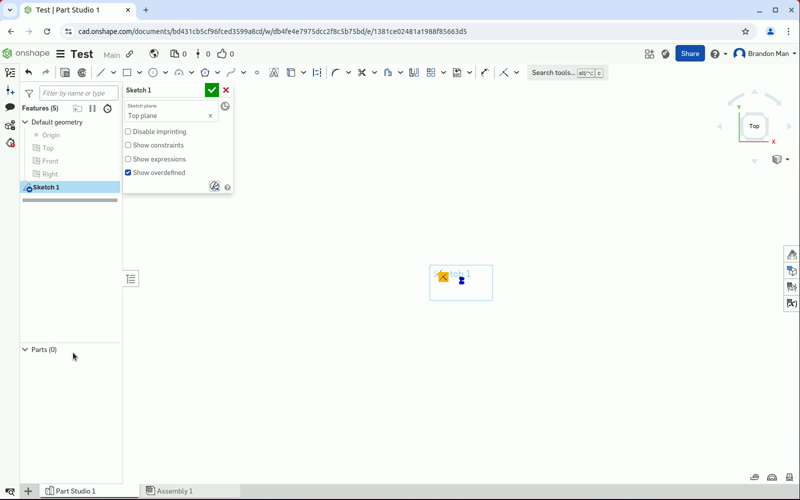
key(shift+e)
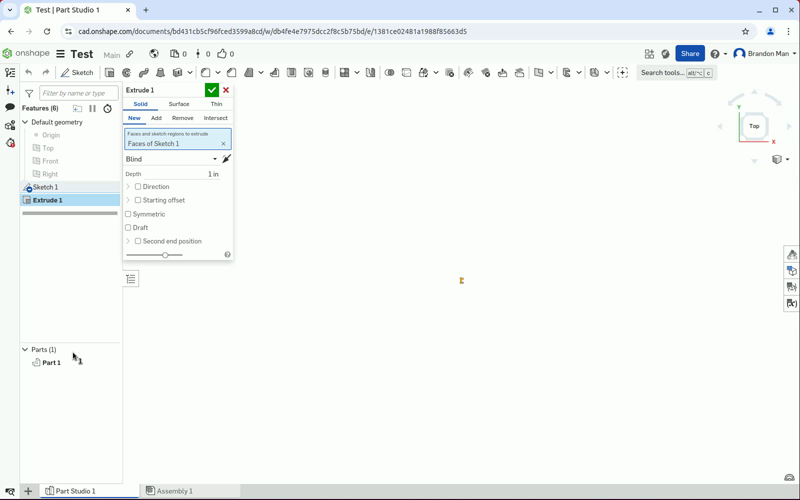
mouse_move(143, 106)
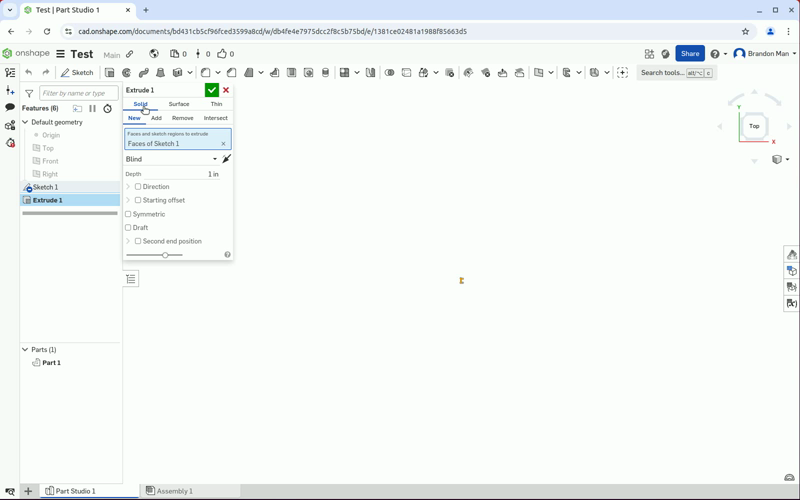
click(143, 106)
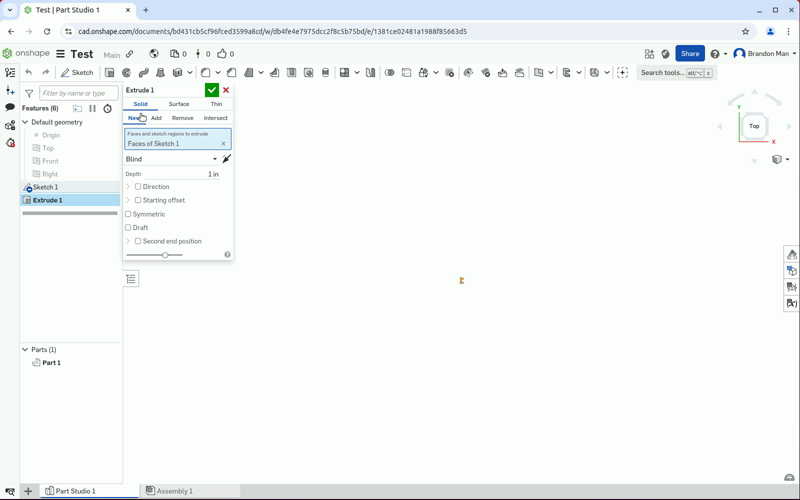
mouse_move(137, 120)
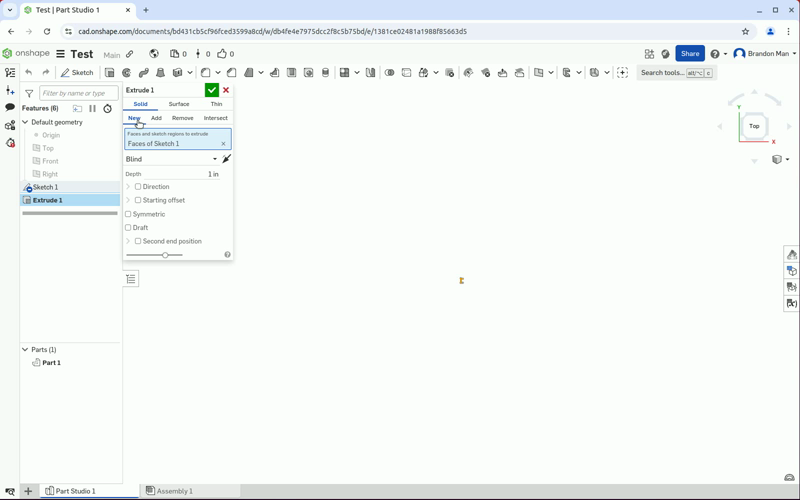
click(137, 120)
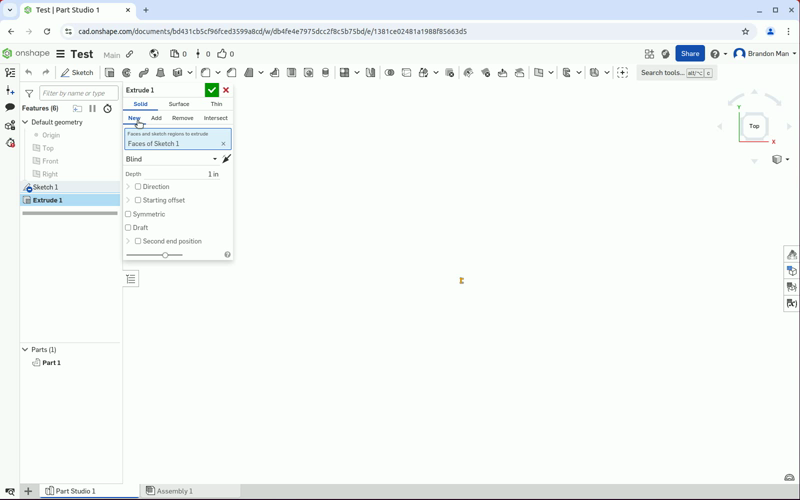
key(tab, 4)
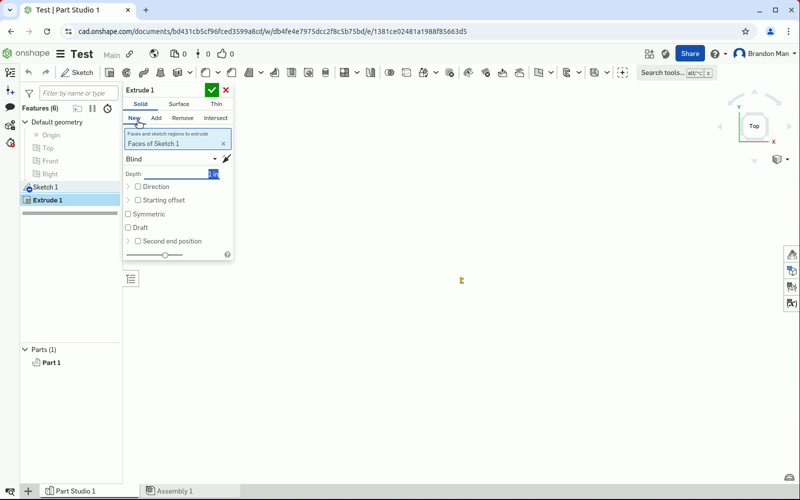
text(23.108)
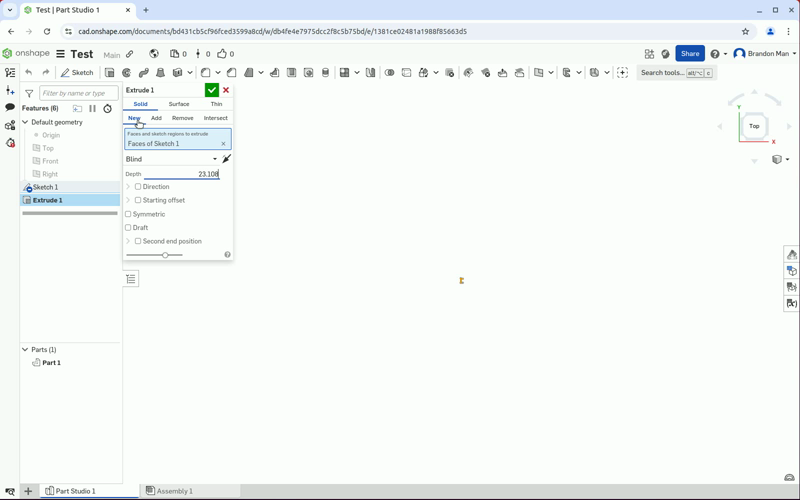
key(enter)
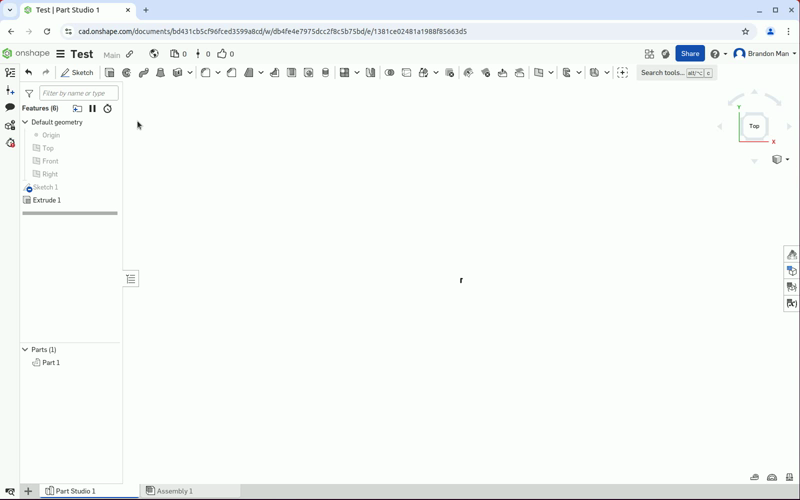
key(shift+h)
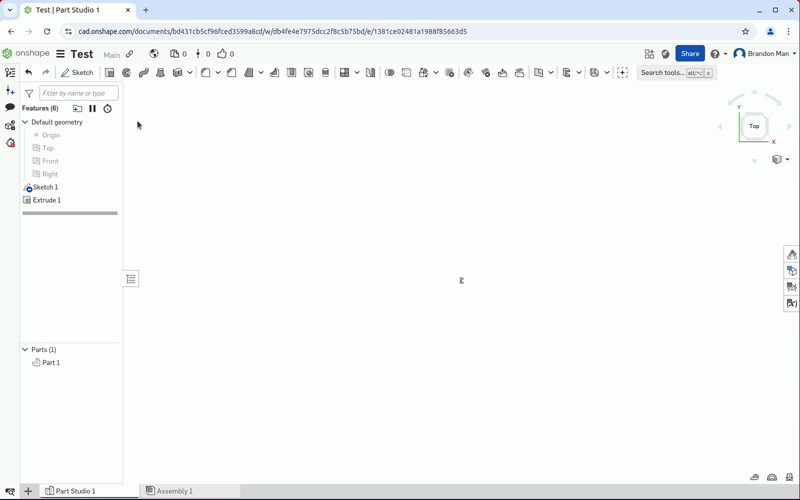
key(shift+h)
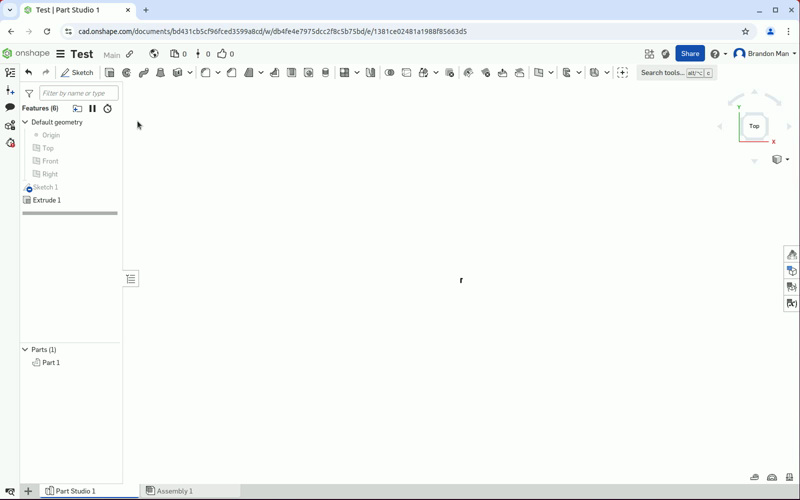
mouse_move(73, 189)
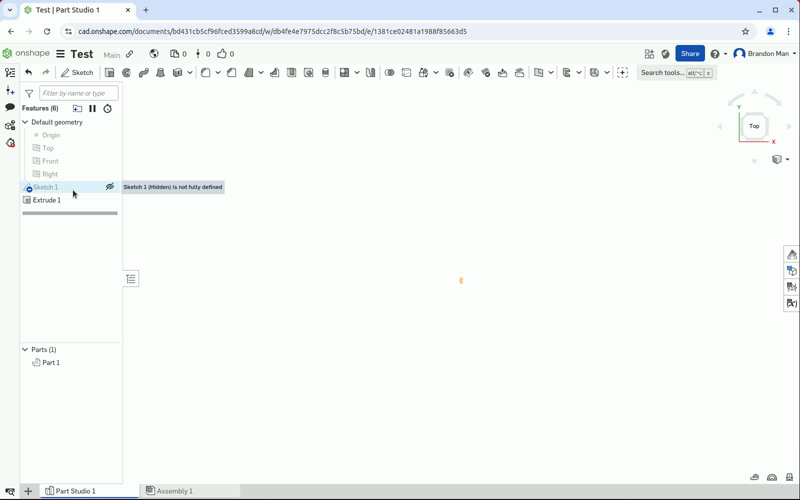
click(73, 189)
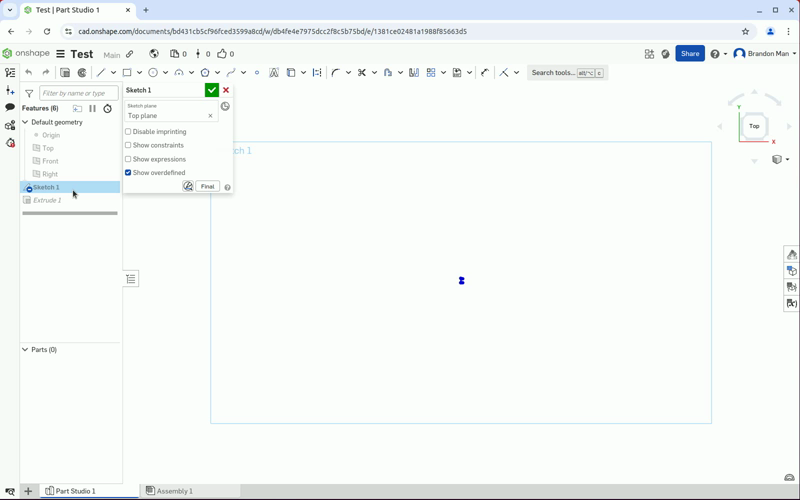
mouse_move(229, 92)
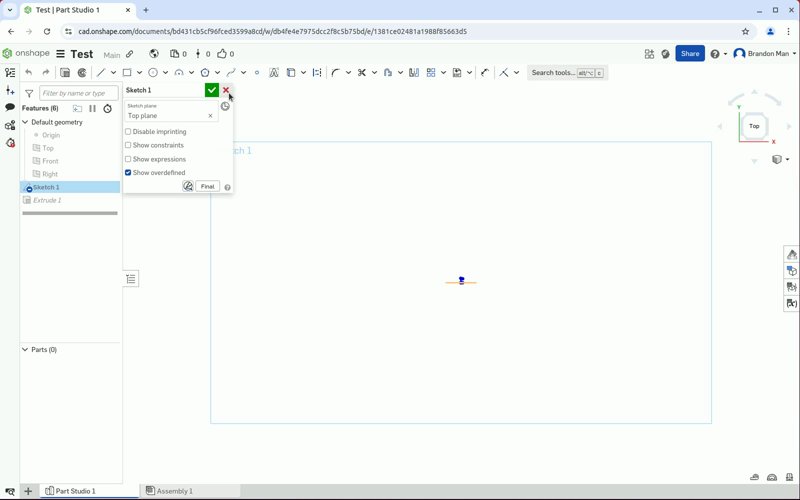
click(229, 92)
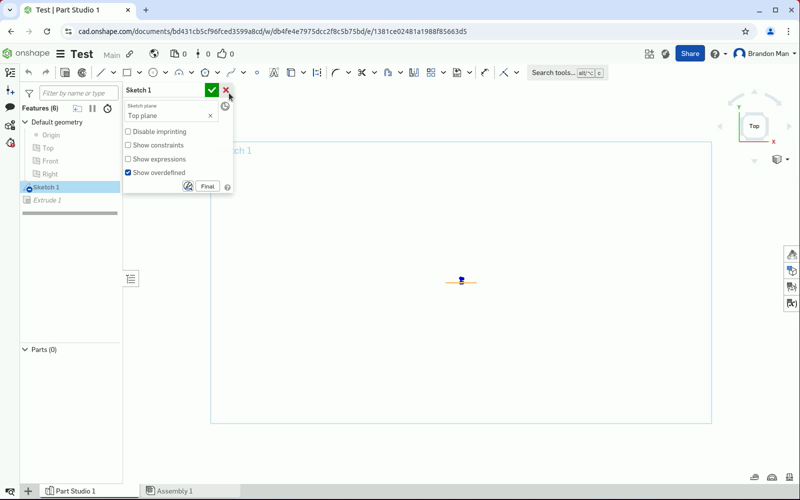
key(shift+s)
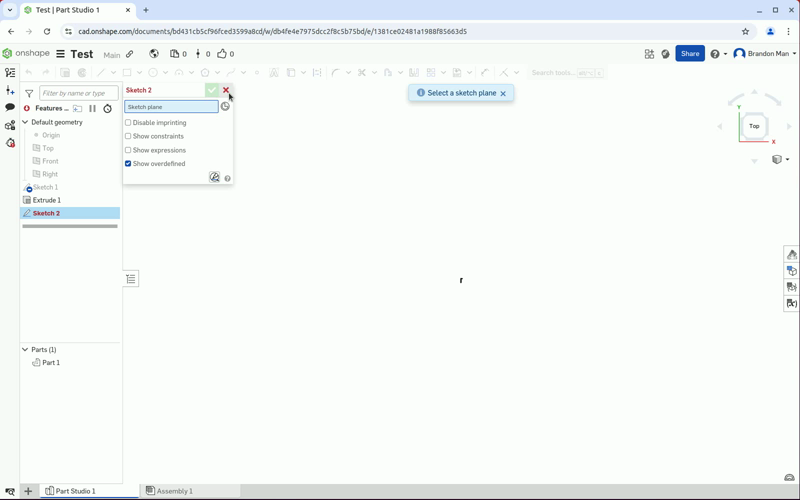
mouse_move(73, 150)
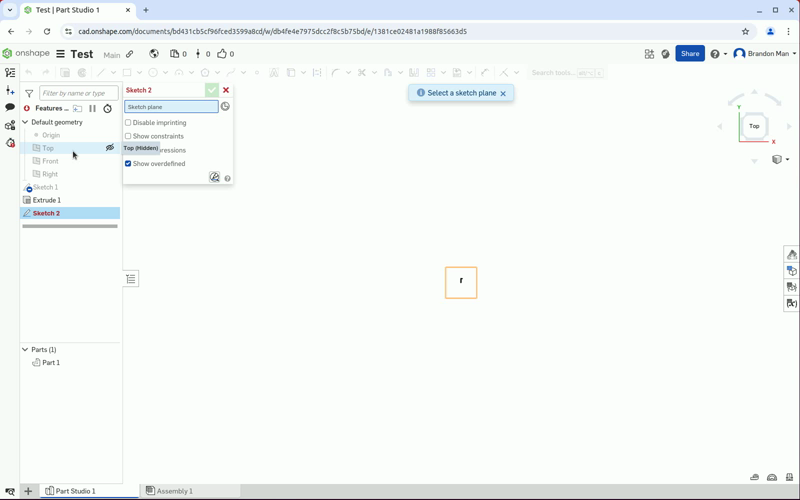
click(73, 150)
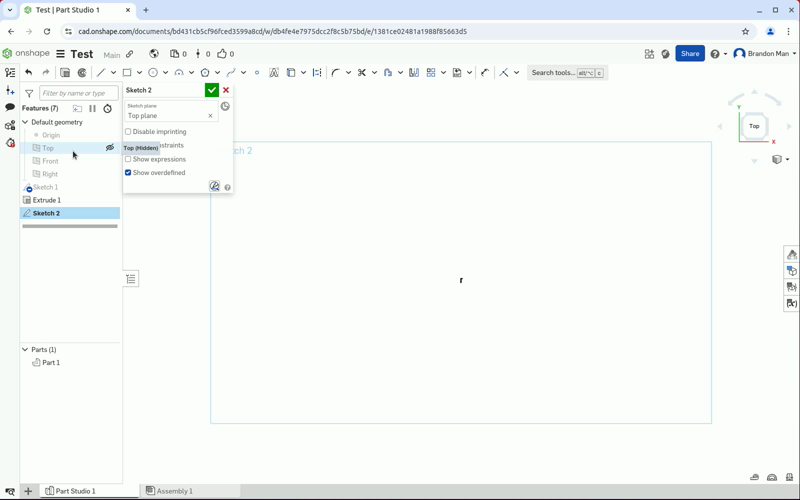
mouse_move(73, 352)
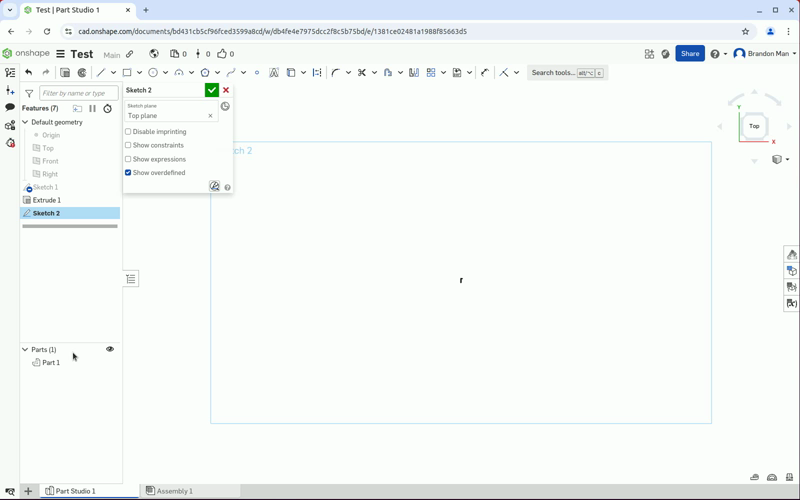
key(y)
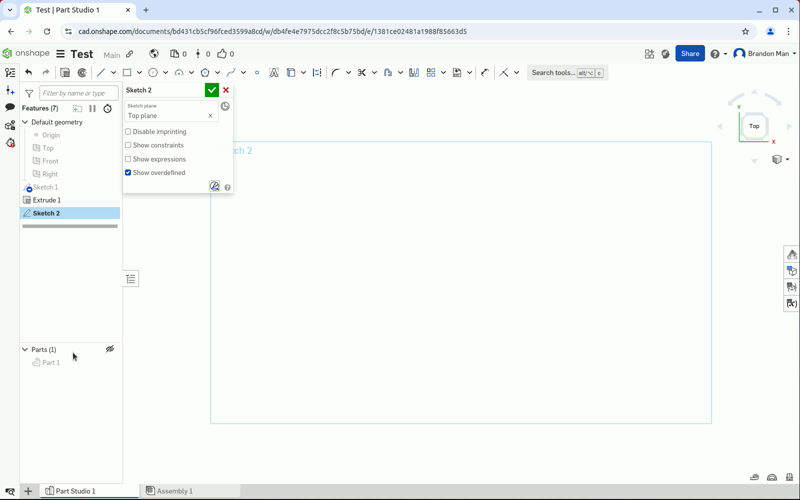
key(l)
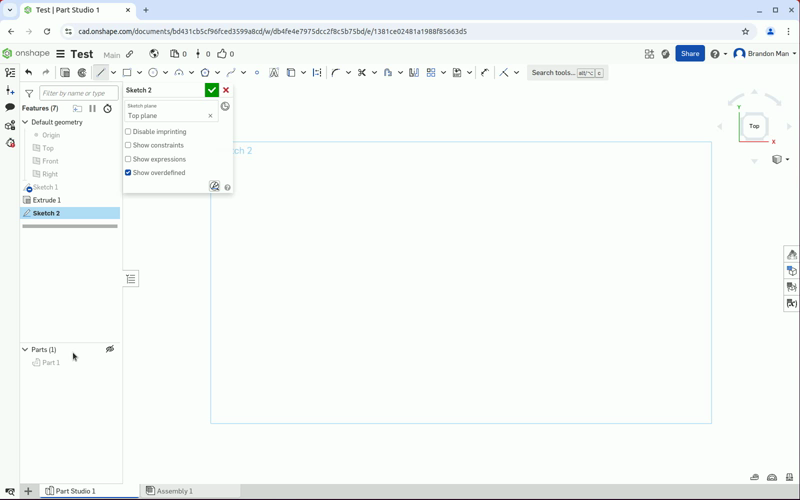
key_down(shift)
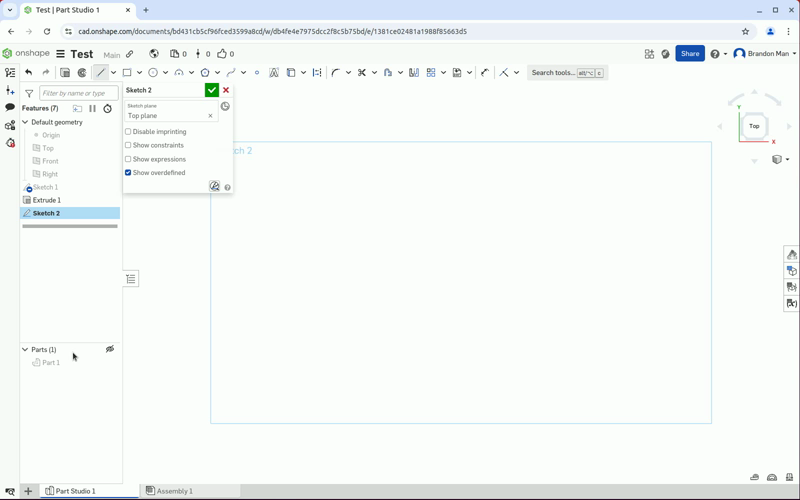
mouse_move(460, 279)
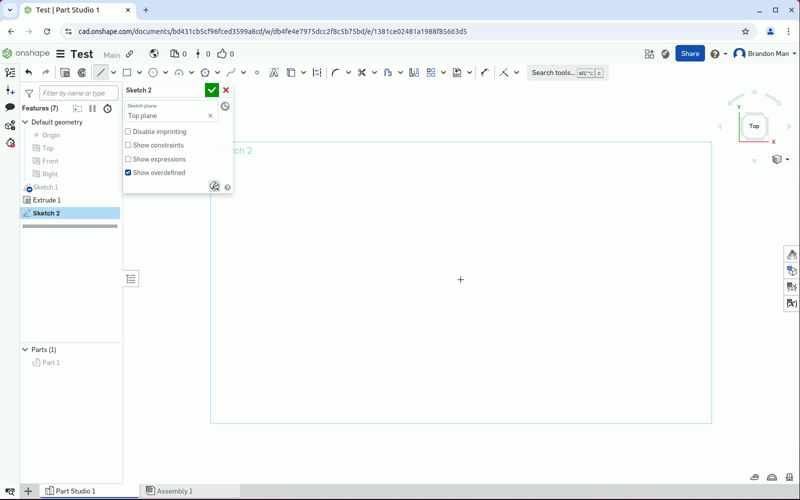
click(460, 279)
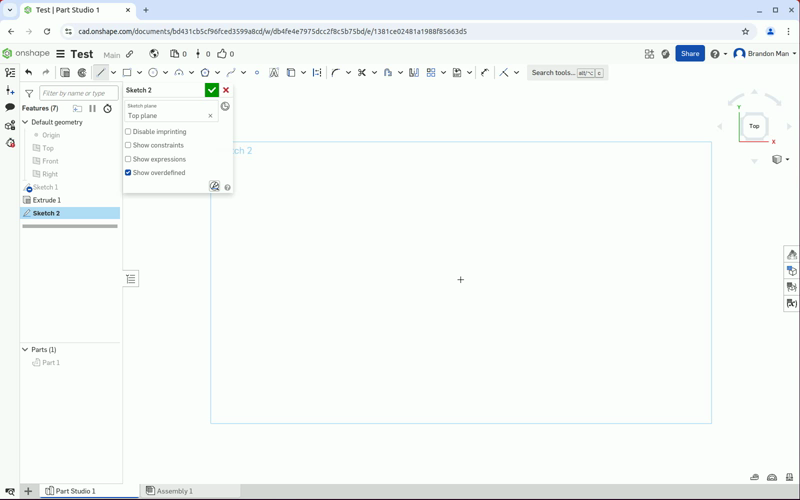
key_up(shift)
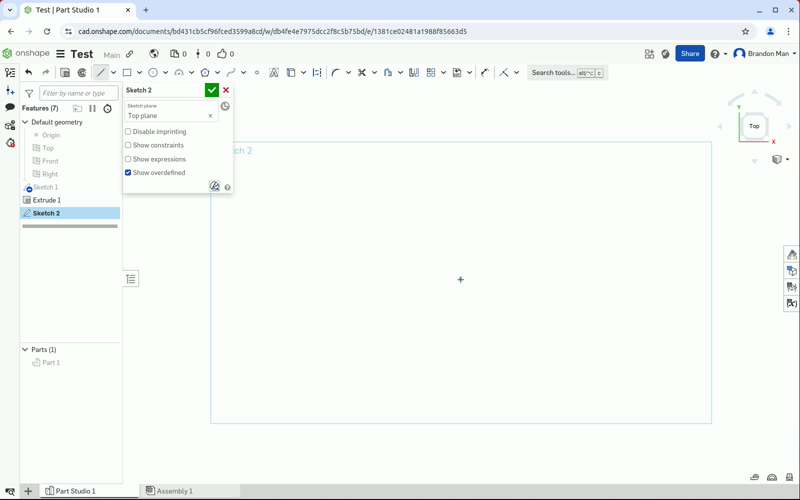
key_down(shift)
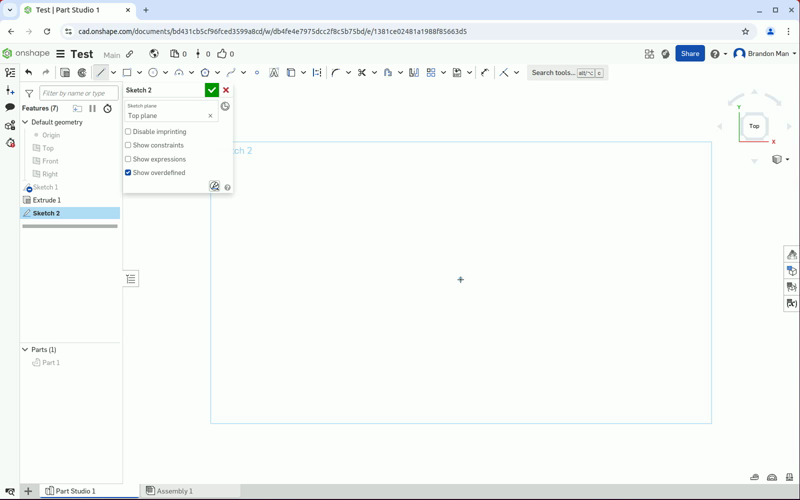
mouse_move(490, 279)
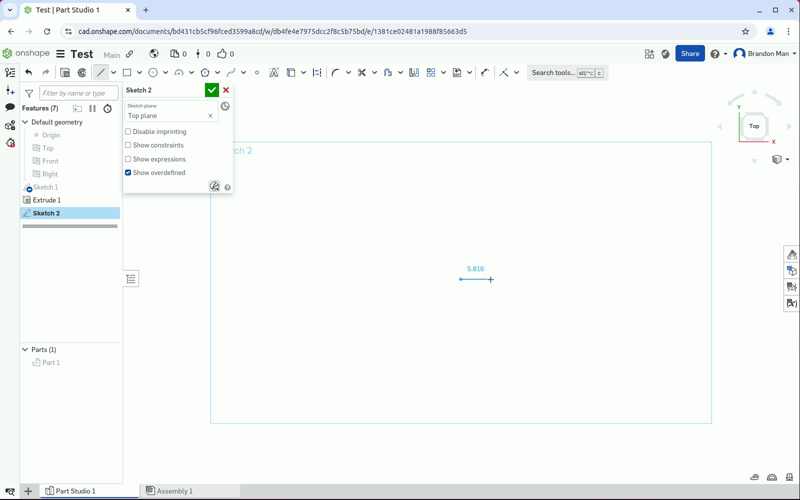
mouse_move(462, 279)
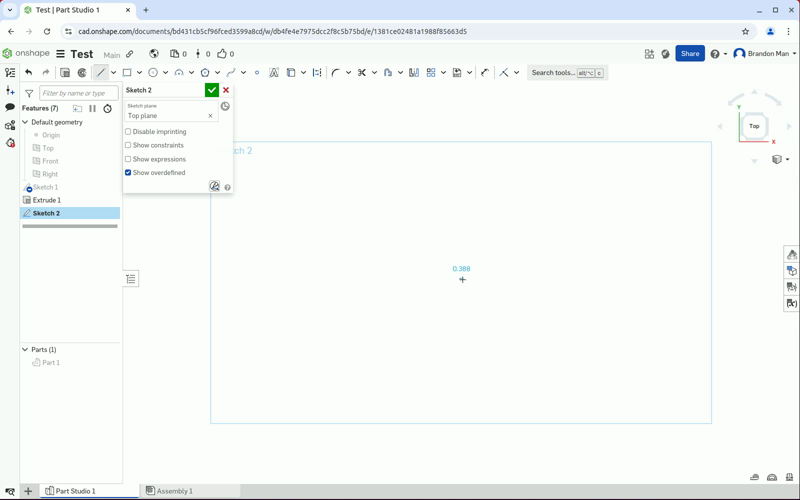
scroll(6)
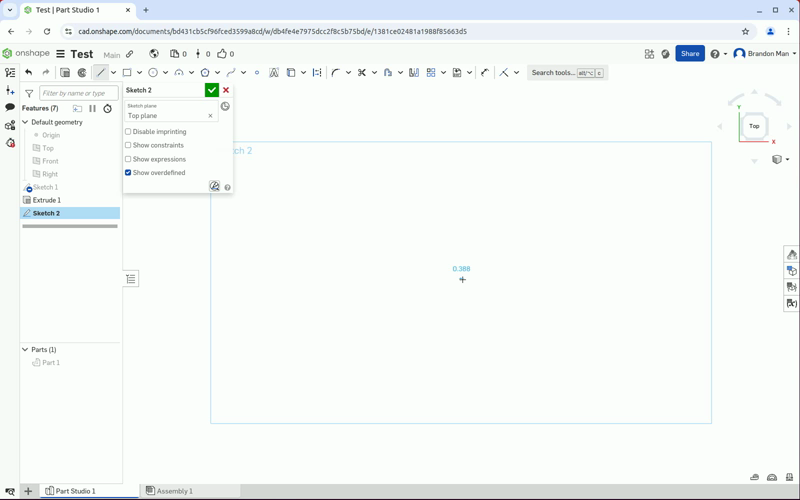
scroll(6)
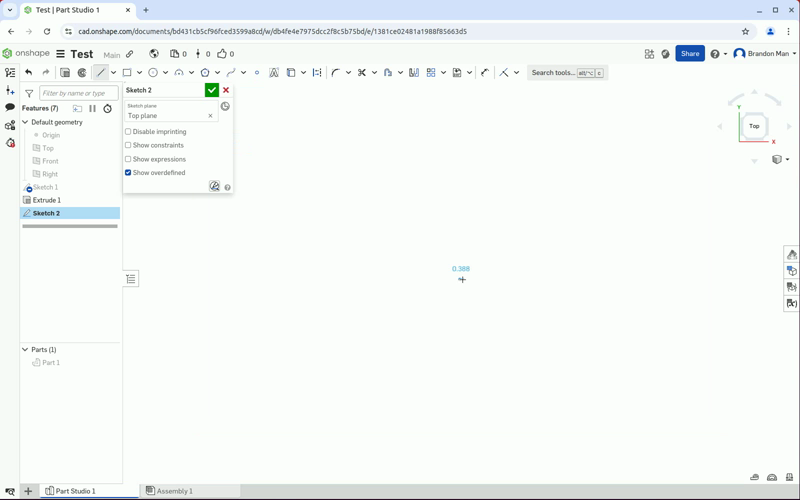
scroll(6)
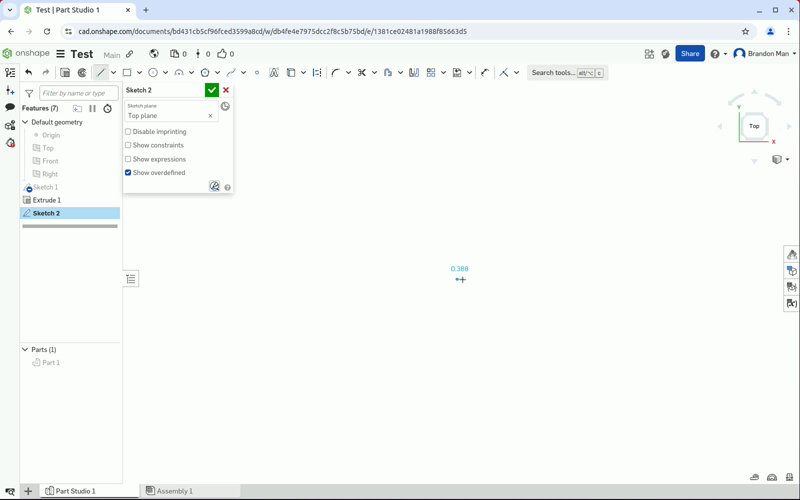
scroll(6)
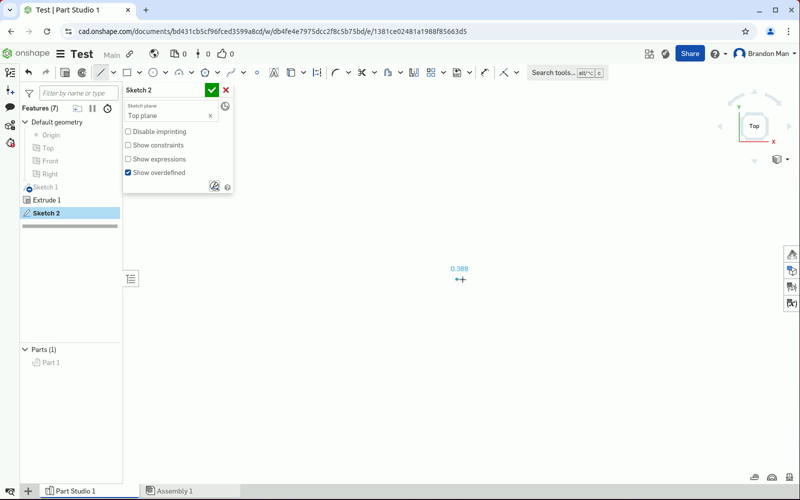
scroll(6)
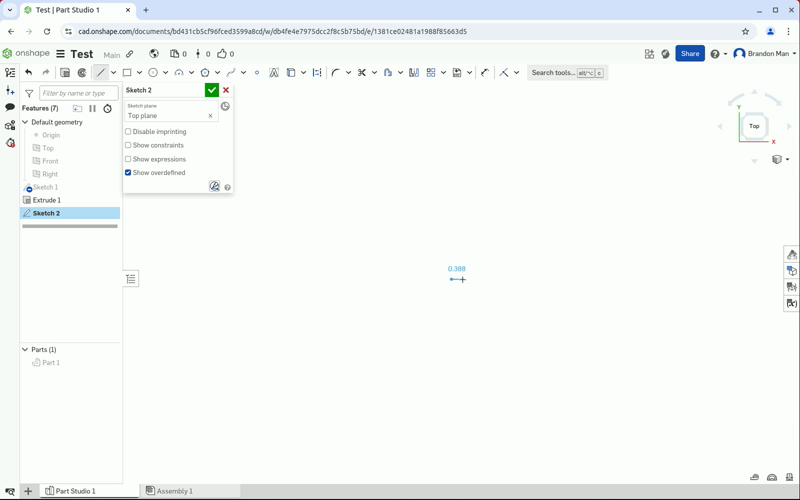
scroll(6)
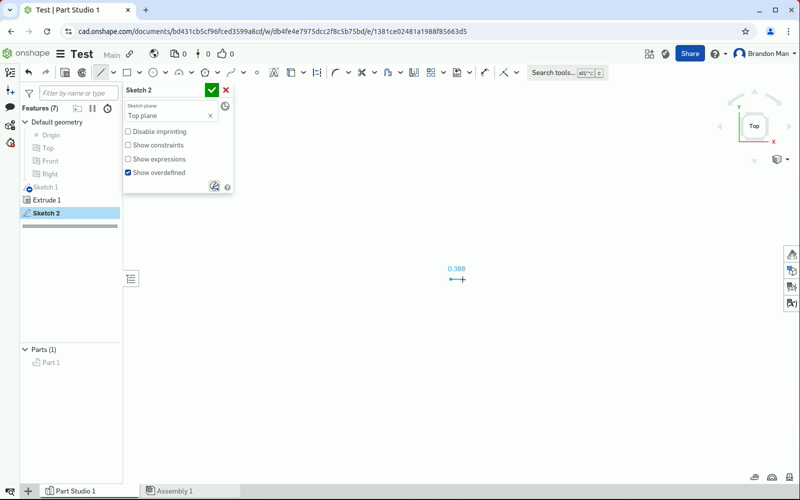
scroll(6)
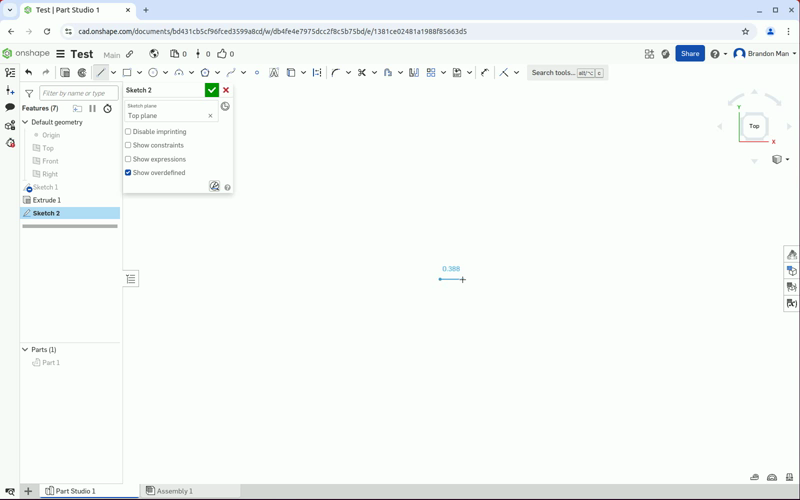
click(462, 279)
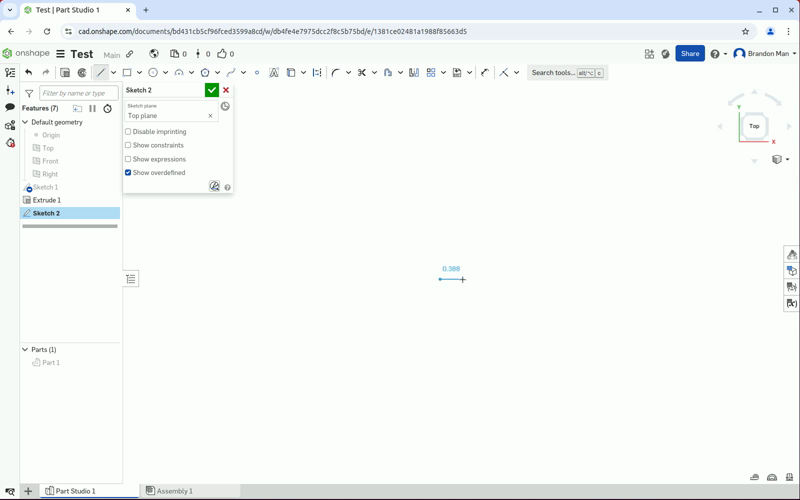
scroll(-6)
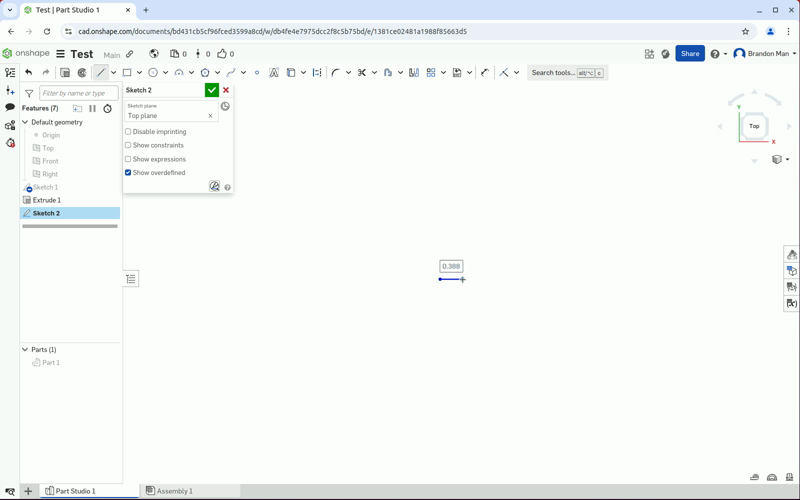
scroll(-6)
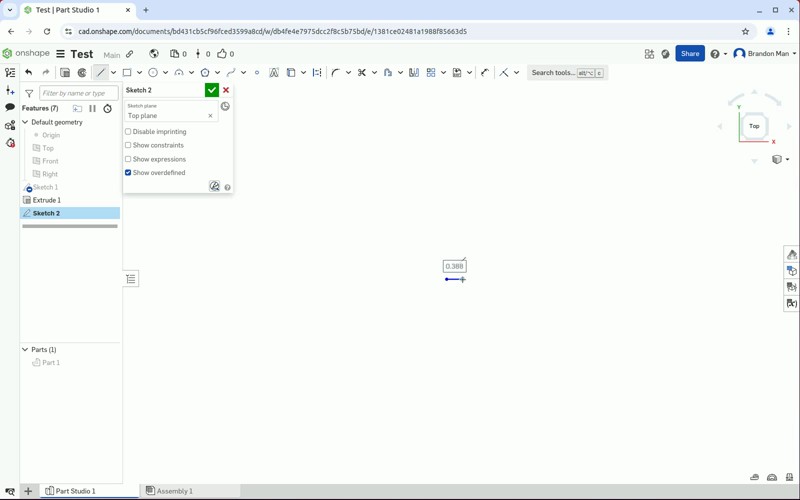
scroll(-6)
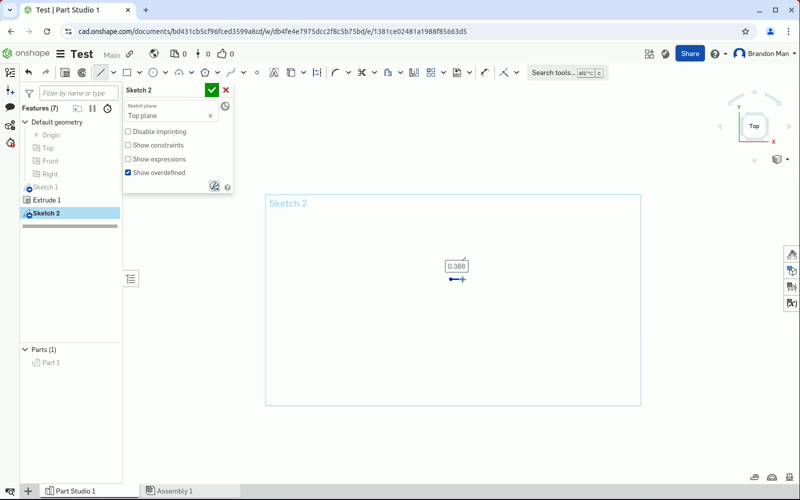
scroll(-6)
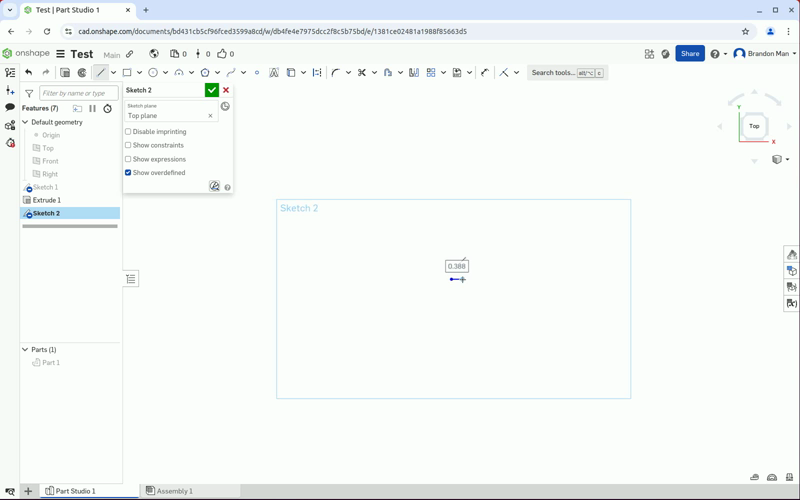
scroll(-6)
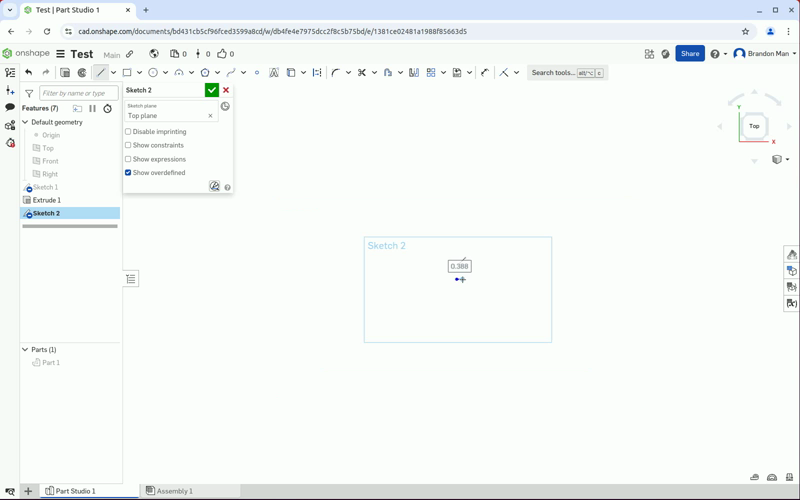
scroll(-6)
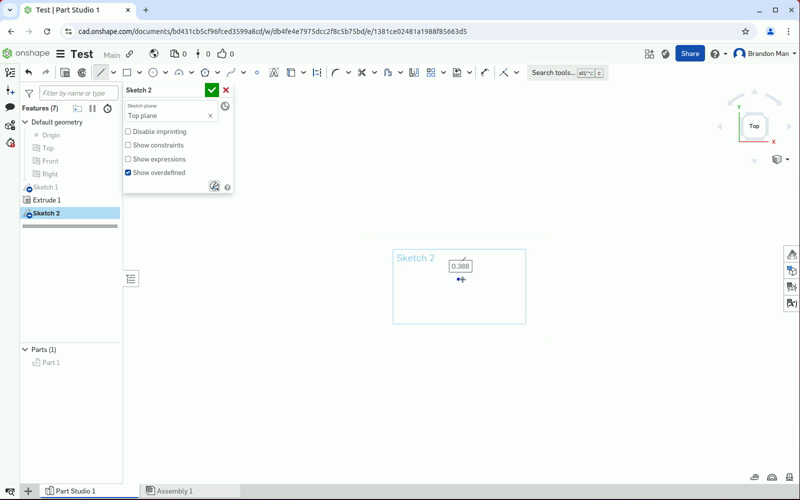
scroll(-6)
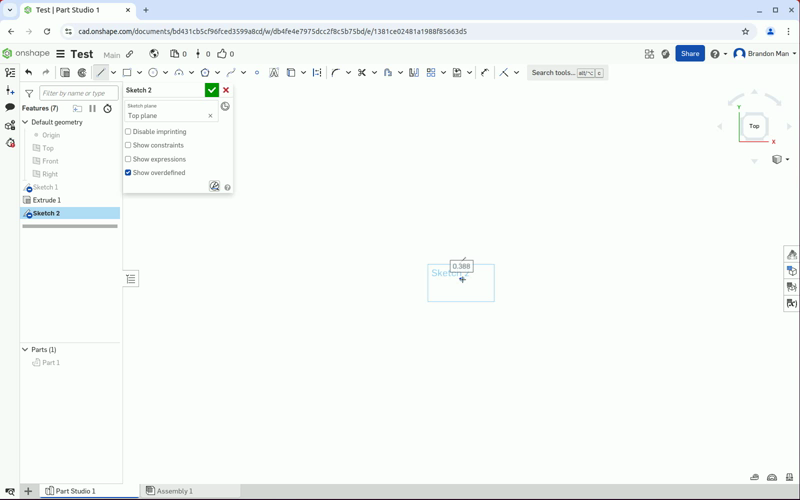
key_up(shift)
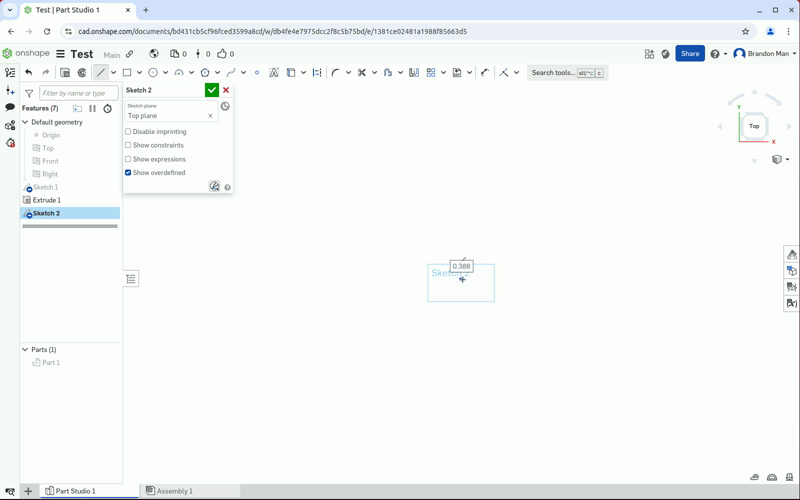
key_down(shift)
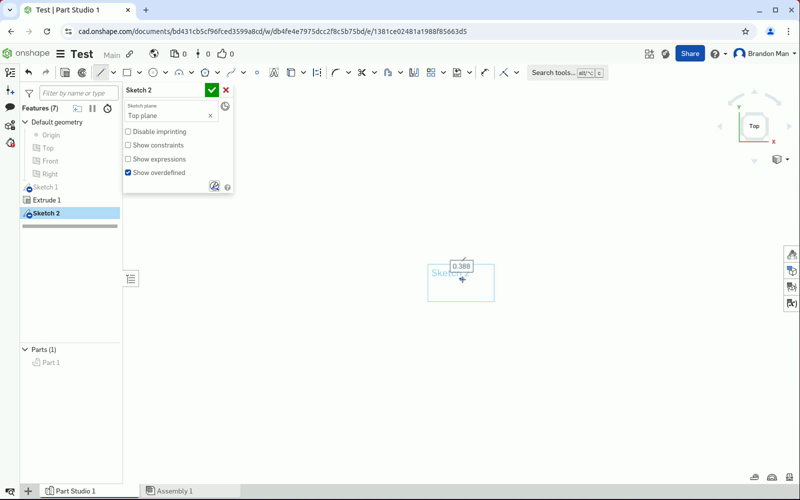
key_up(shift)
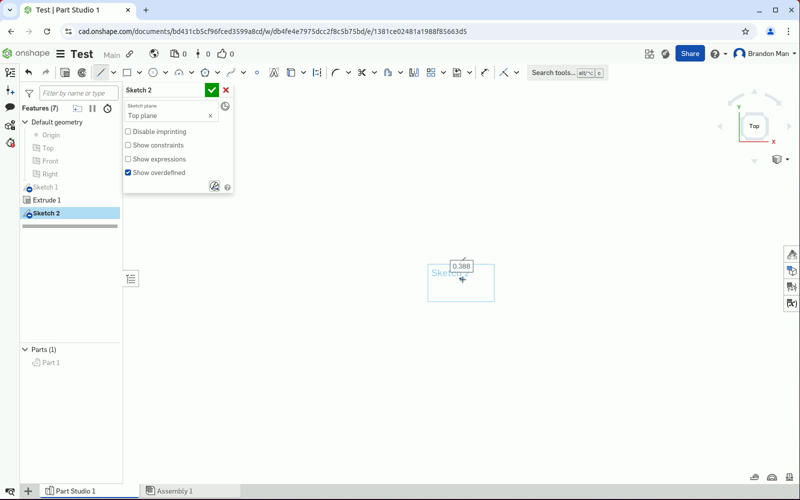
key_down(shift)
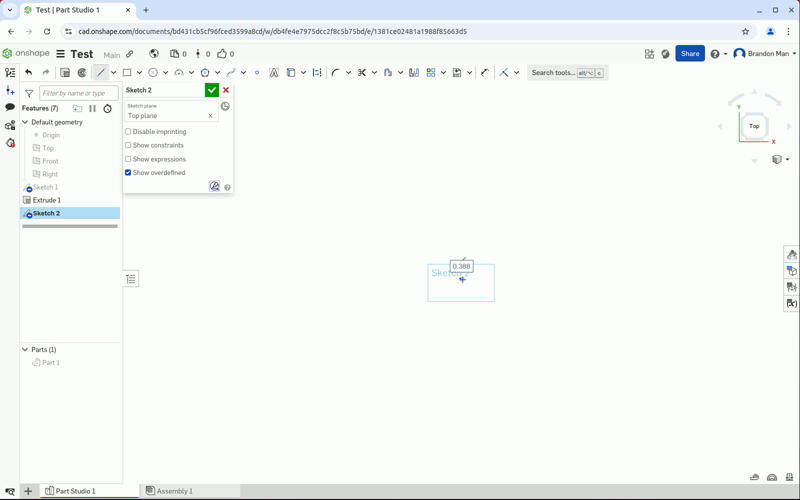
mouse_move(492, 279)
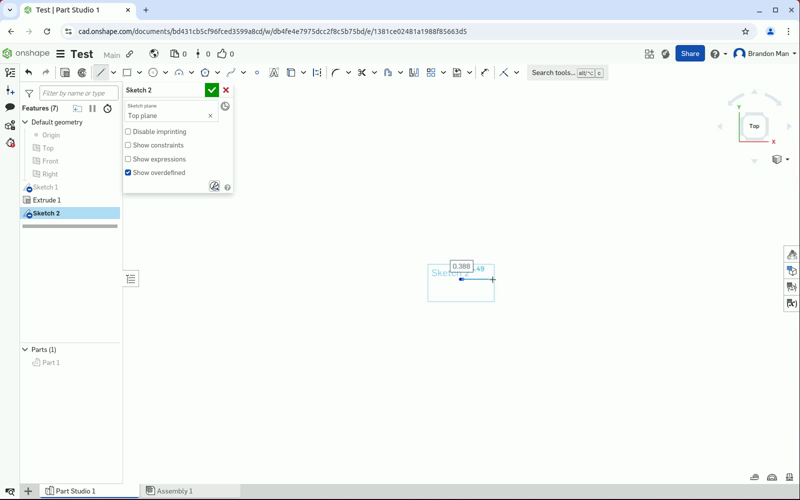
mouse_move(461, 279)
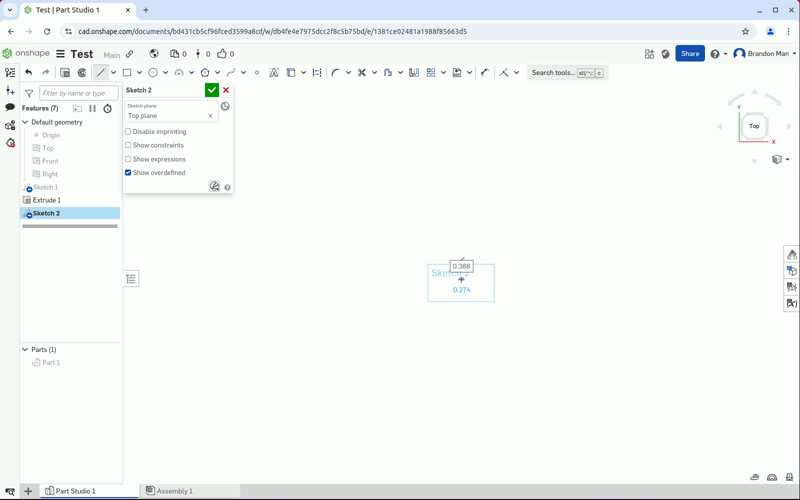
scroll(6)
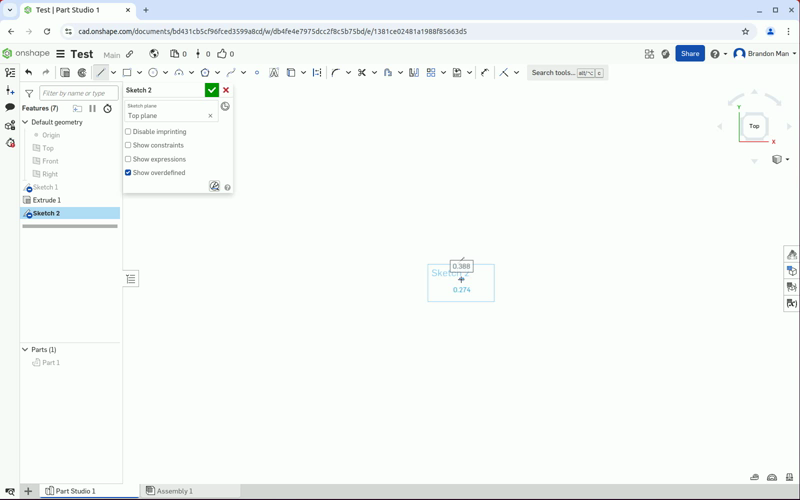
scroll(6)
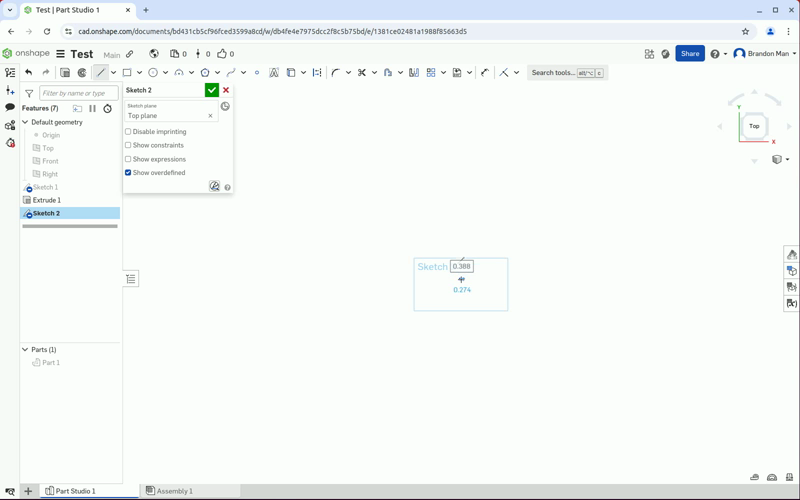
scroll(6)
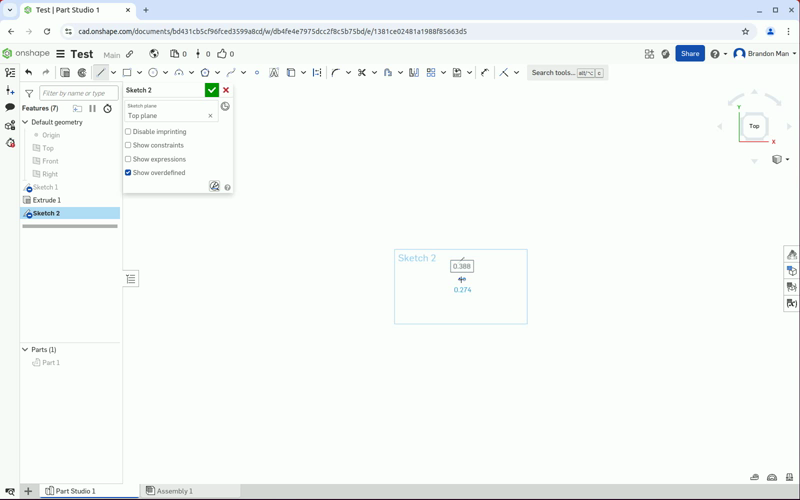
scroll(6)
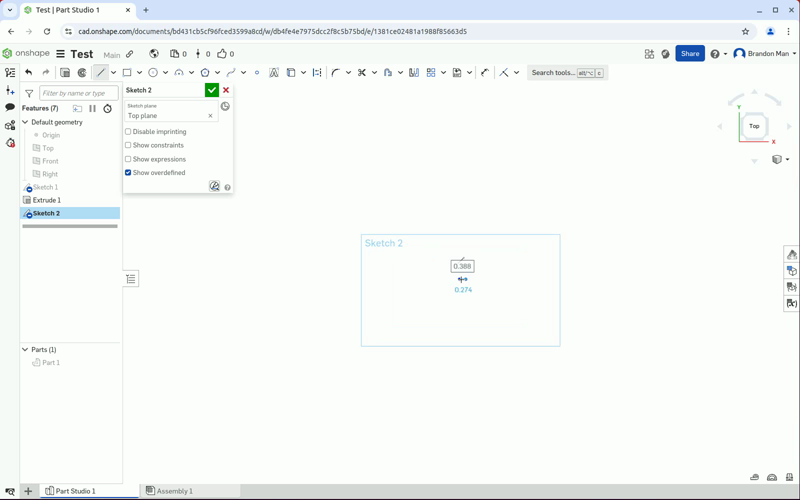
scroll(6)
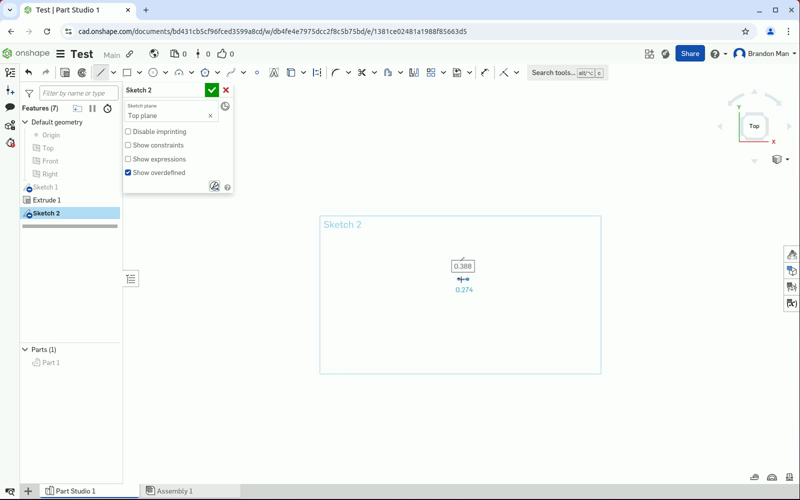
scroll(6)
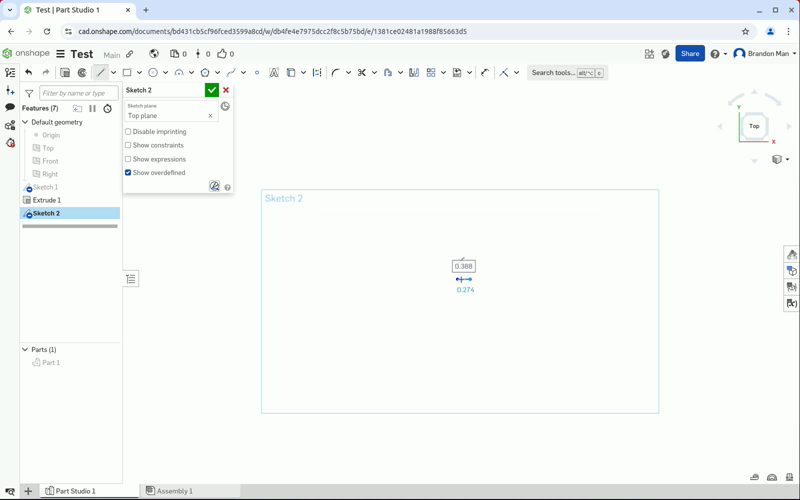
scroll(6)
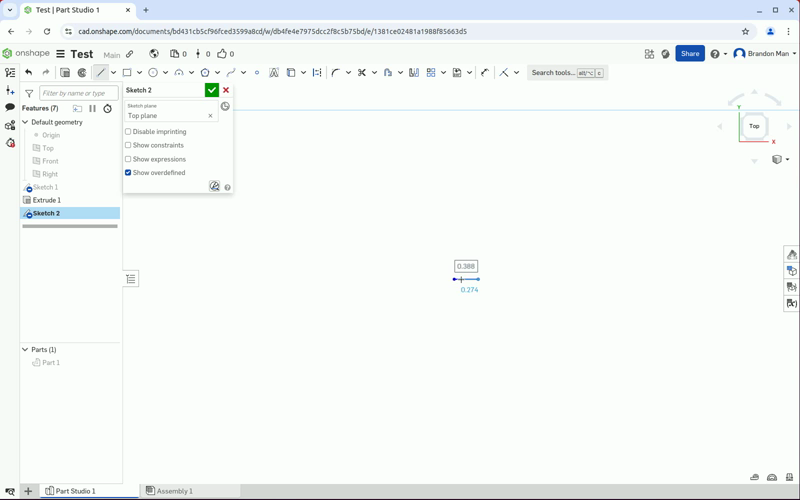
click(461, 279)
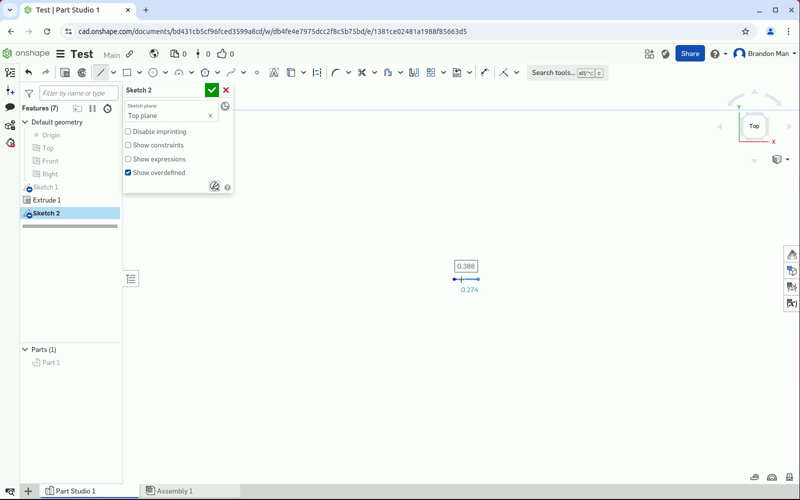
scroll(-6)
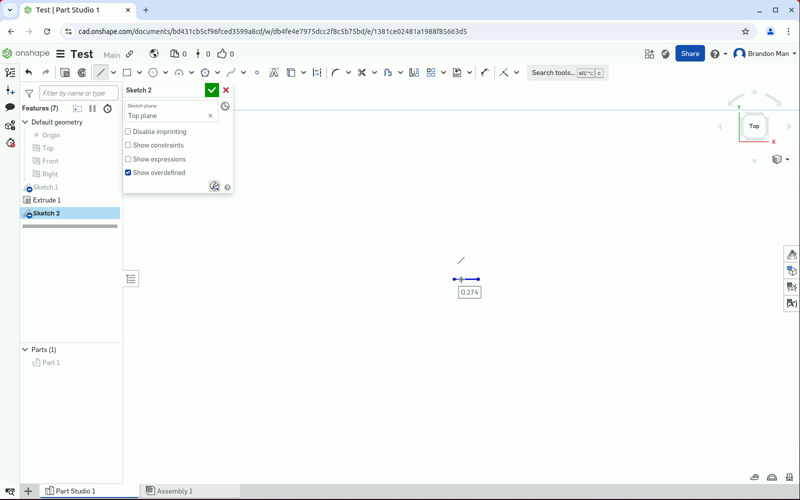
scroll(-6)
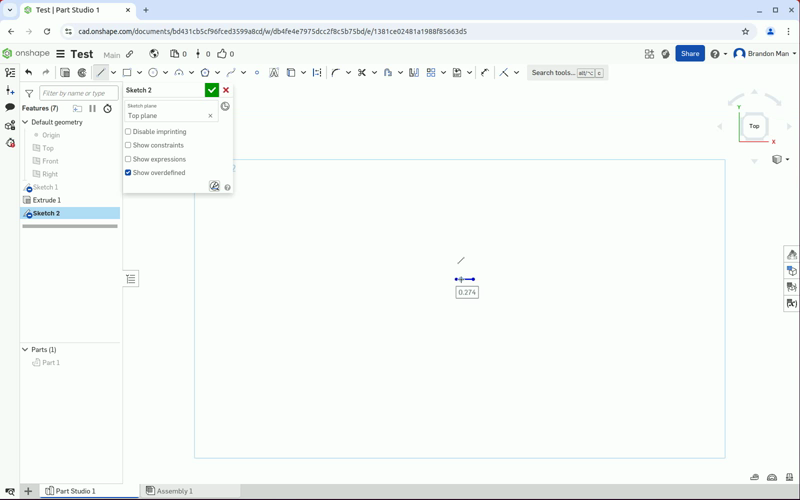
scroll(-6)
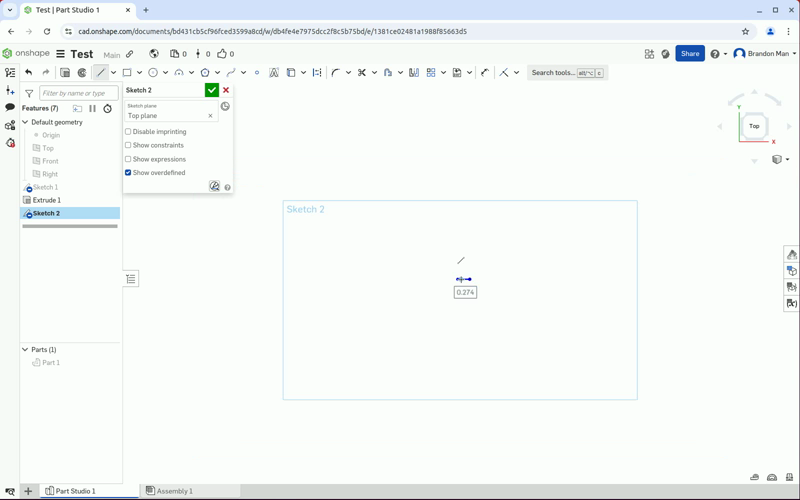
scroll(-6)
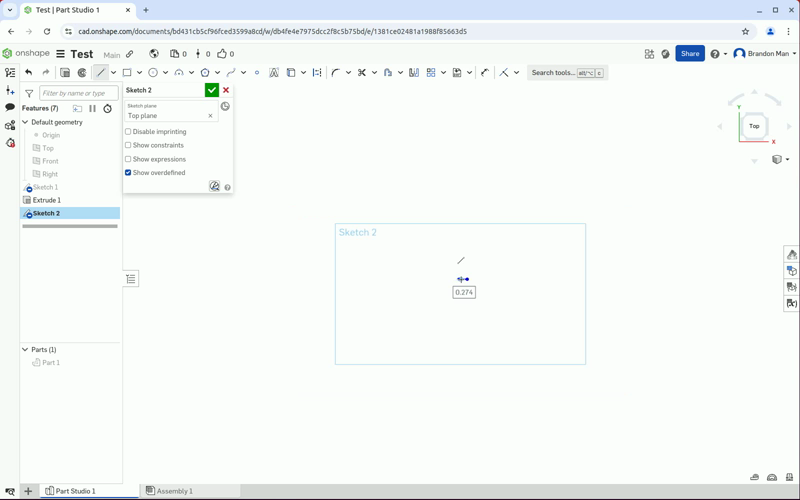
scroll(-6)
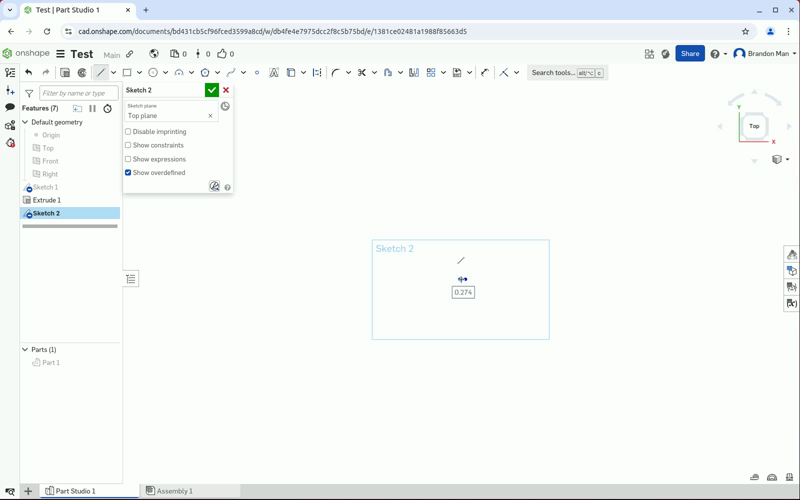
scroll(-6)
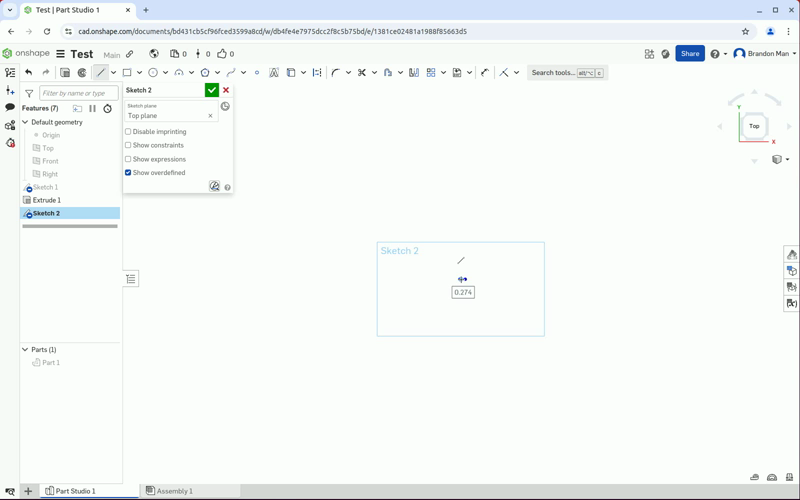
scroll(-6)
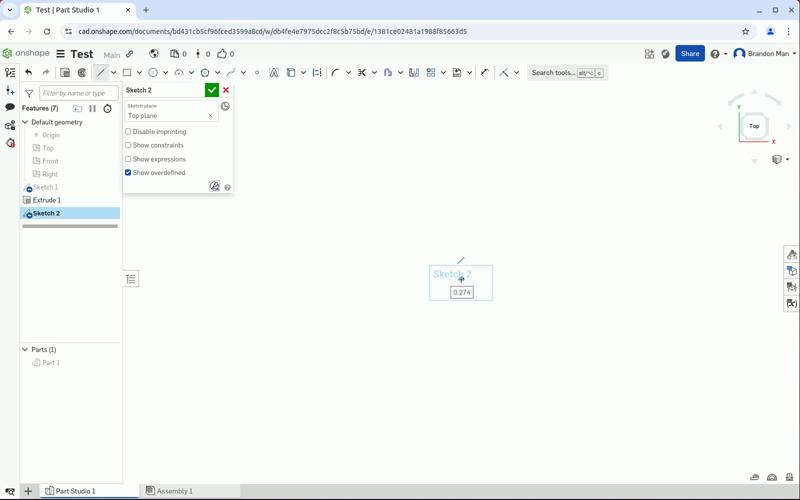
key_up(shift)
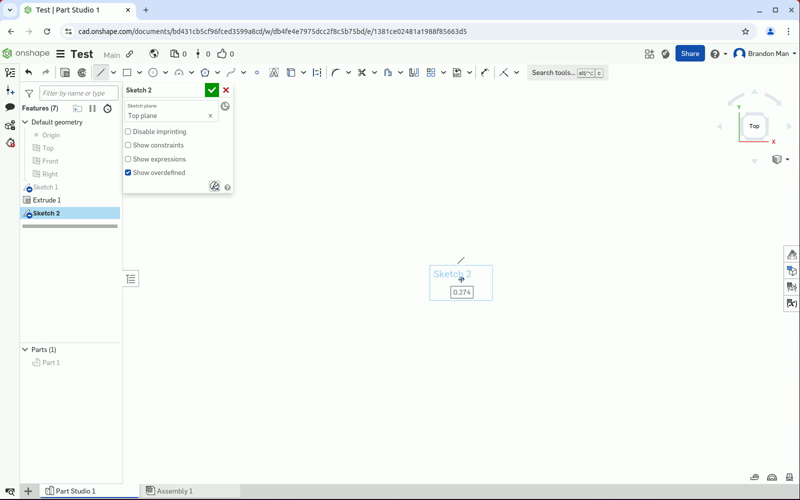
key_down(shift)
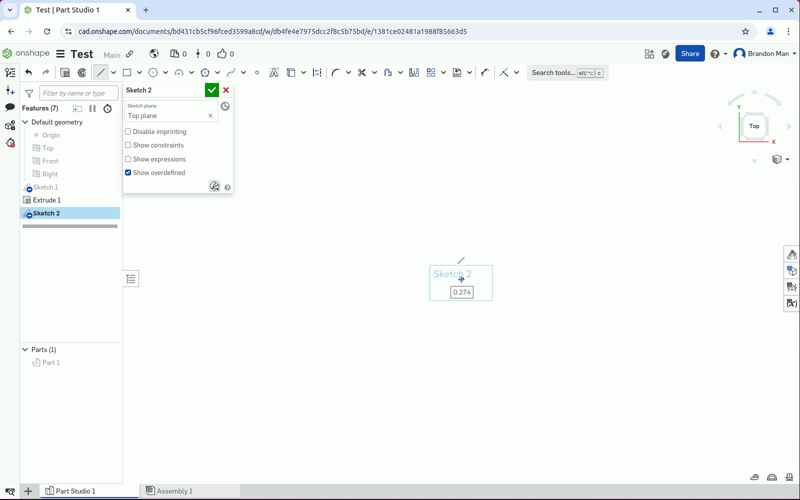
mouse_move(491, 279)
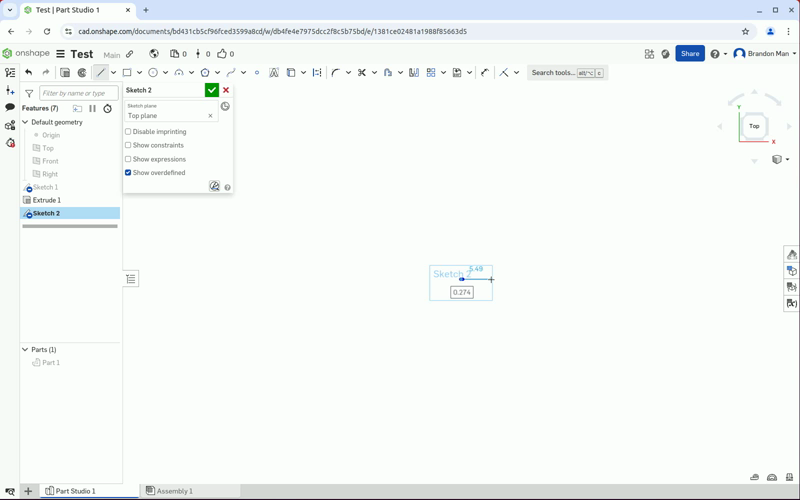
mouse_move(461, 275)
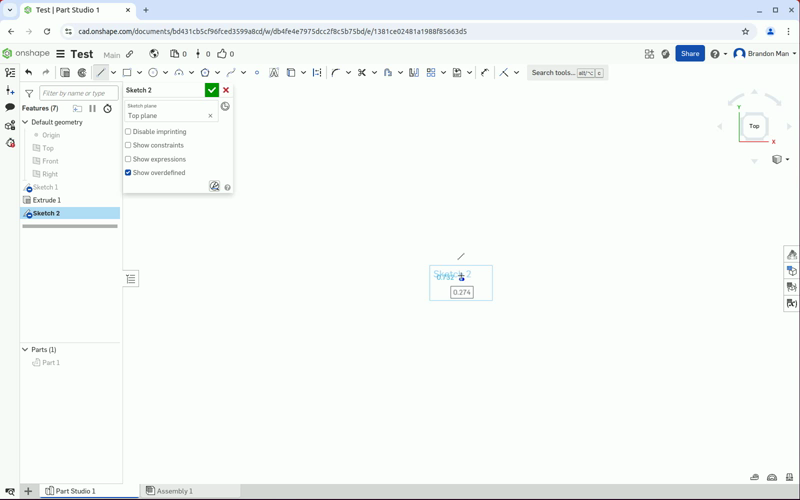
scroll(6)
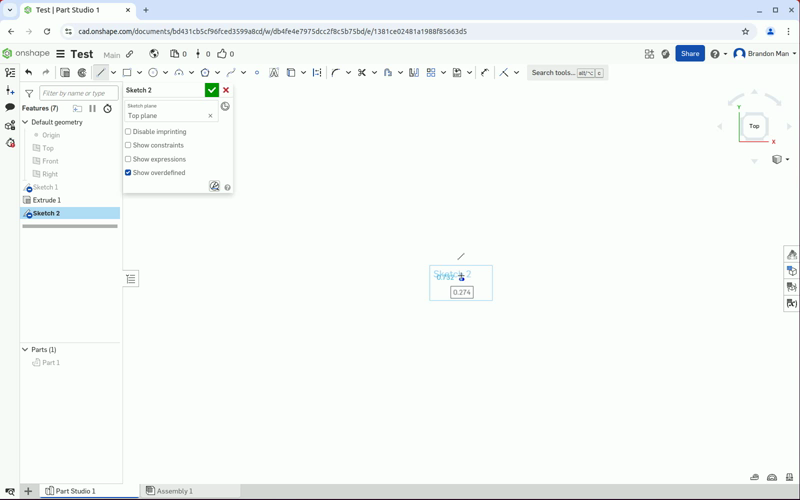
scroll(6)
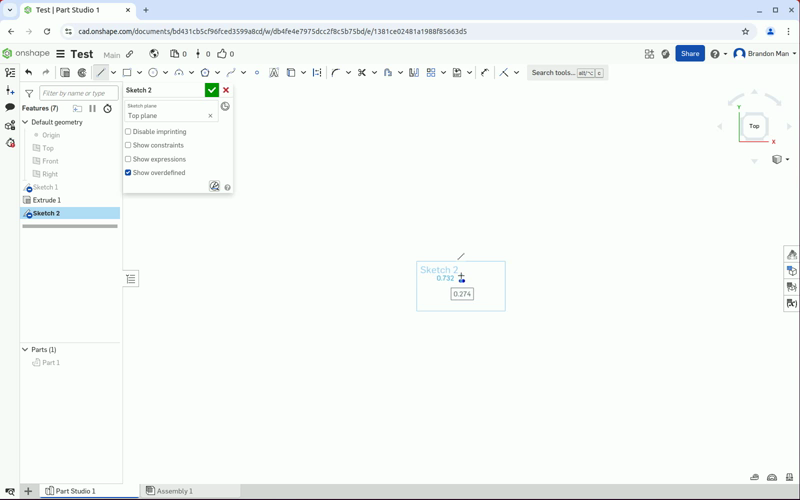
scroll(6)
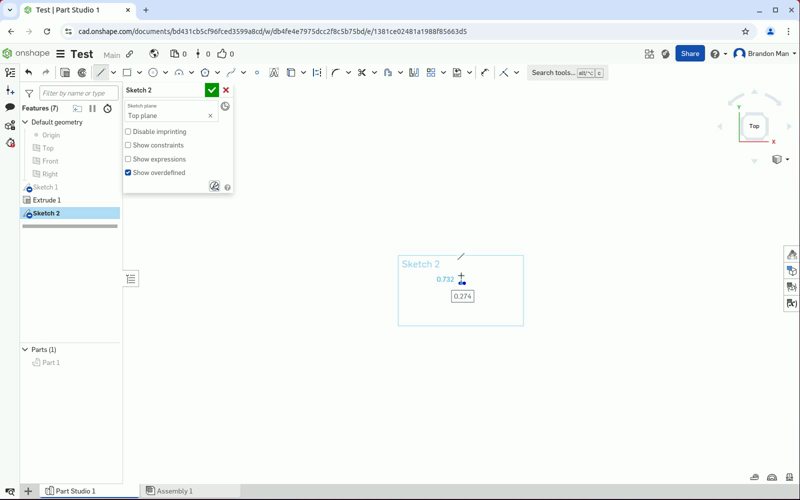
scroll(6)
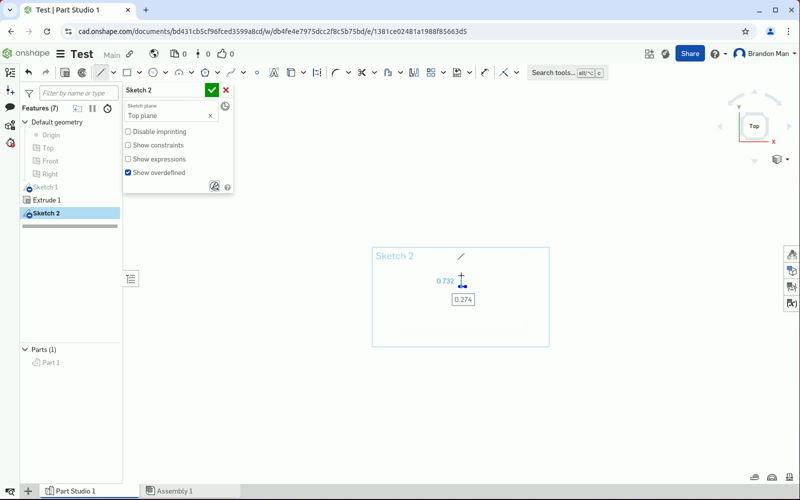
scroll(6)
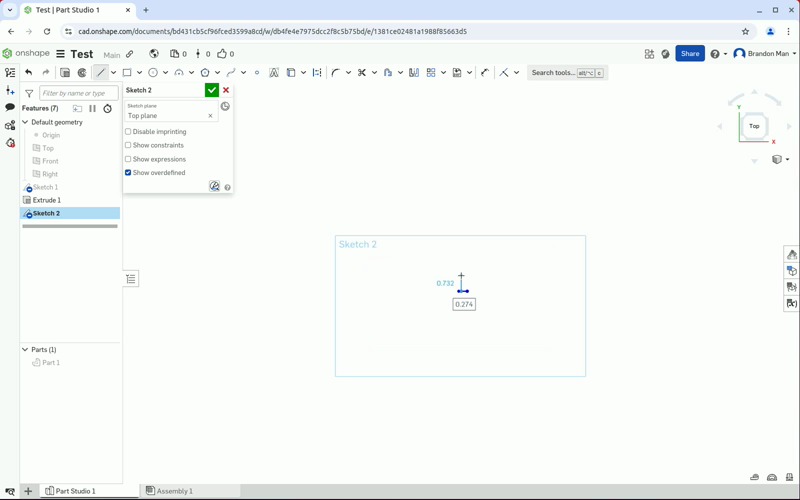
scroll(6)
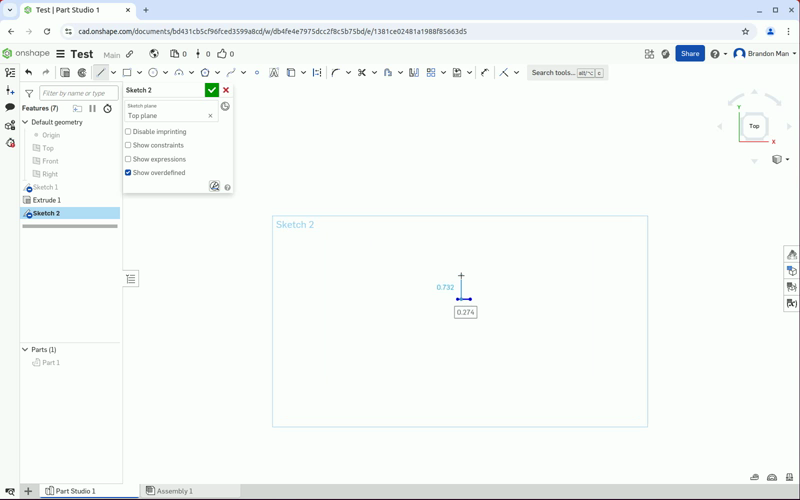
scroll(6)
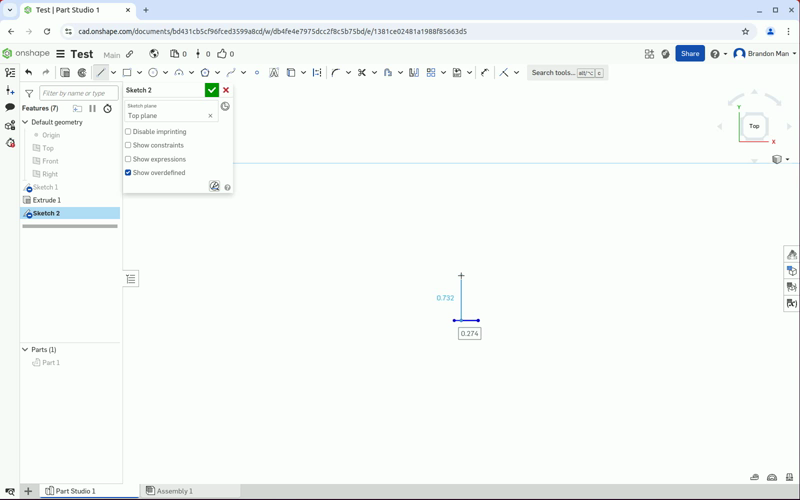
click(461, 275)
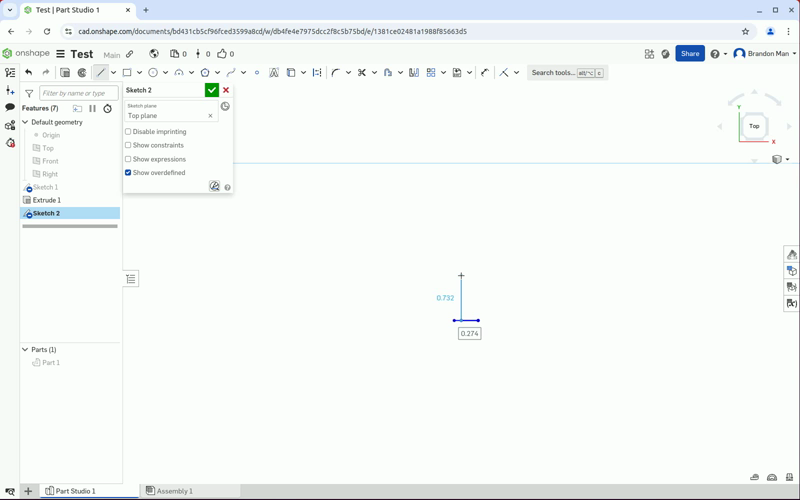
scroll(-6)
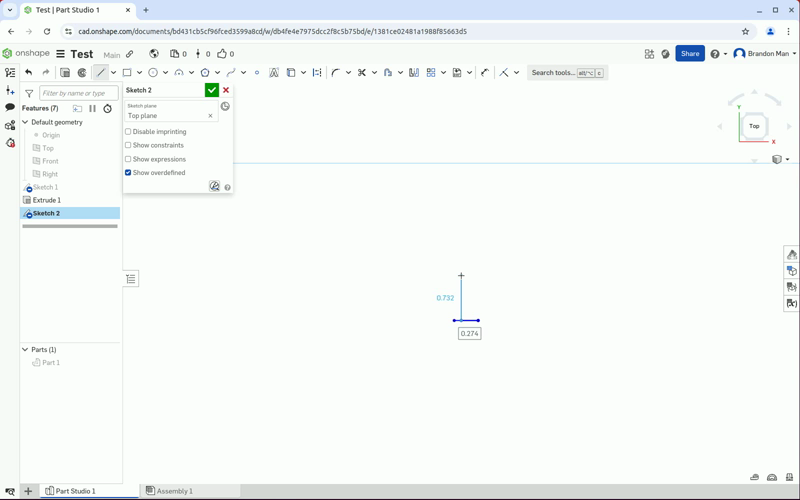
scroll(-6)
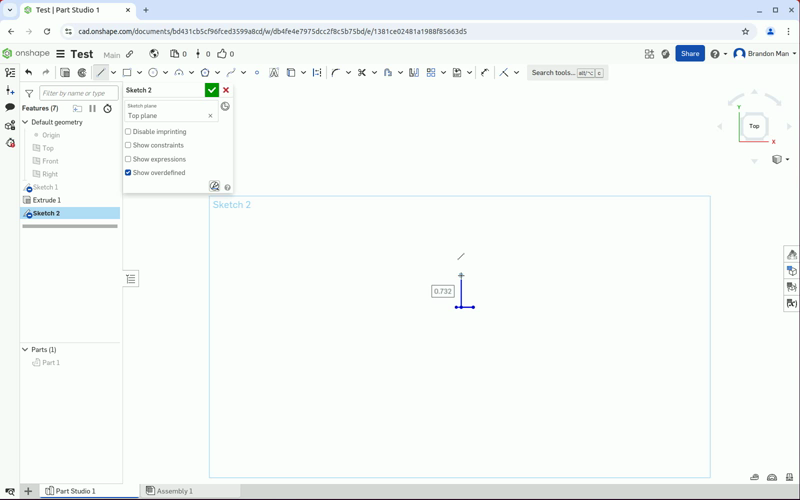
scroll(-6)
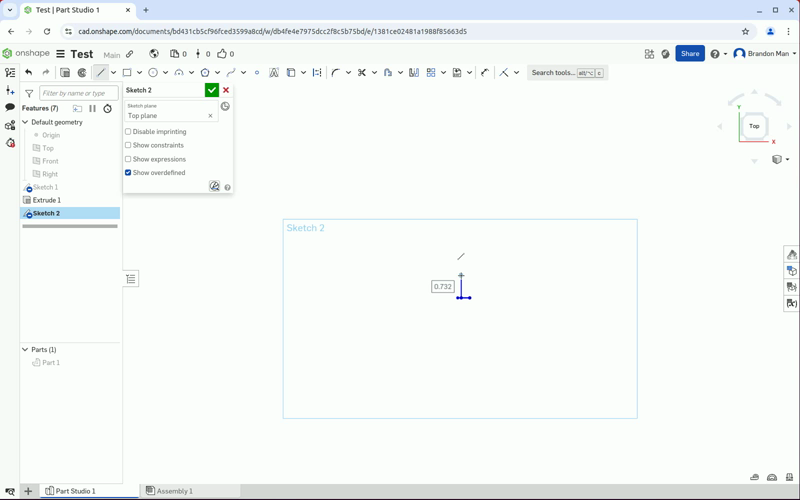
scroll(-6)
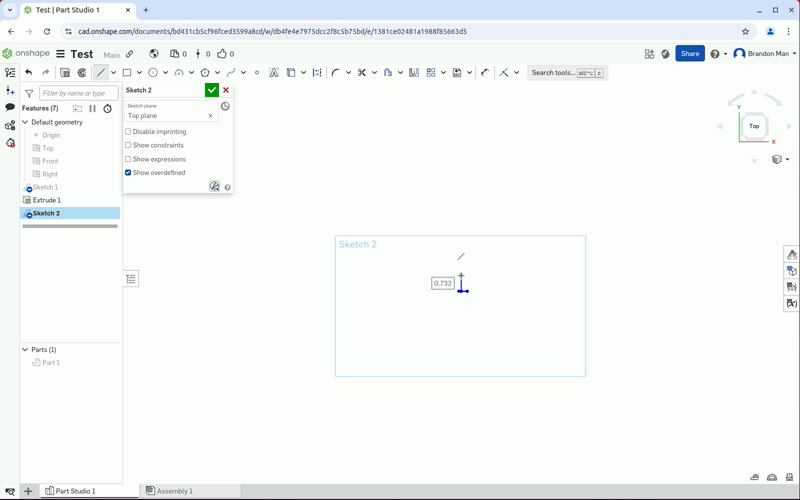
scroll(-6)
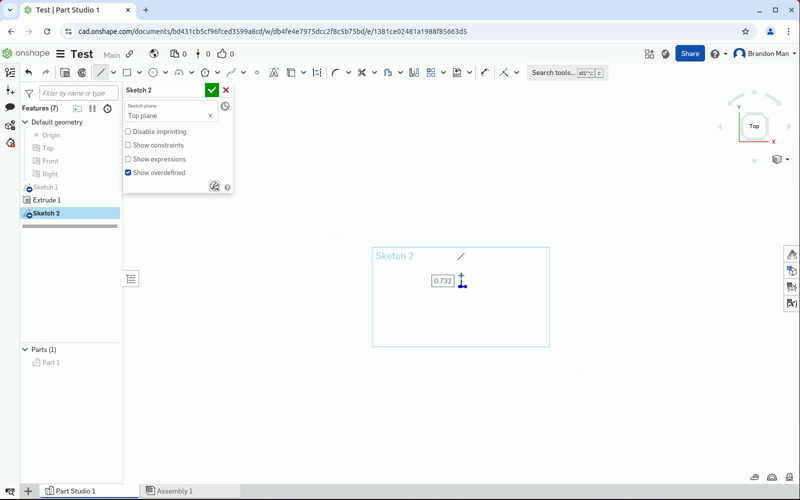
scroll(-6)
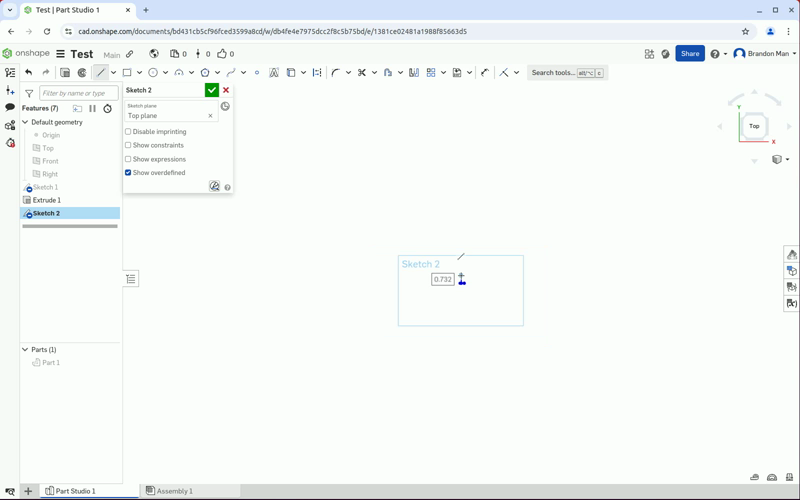
scroll(-6)
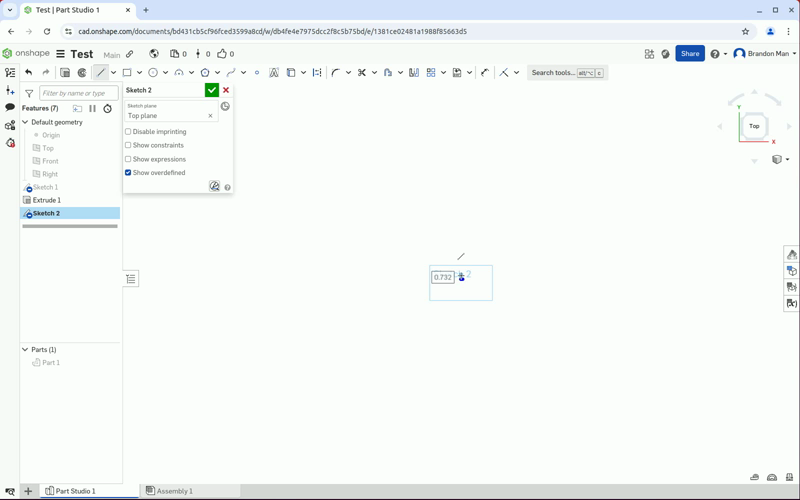
key_up(shift)
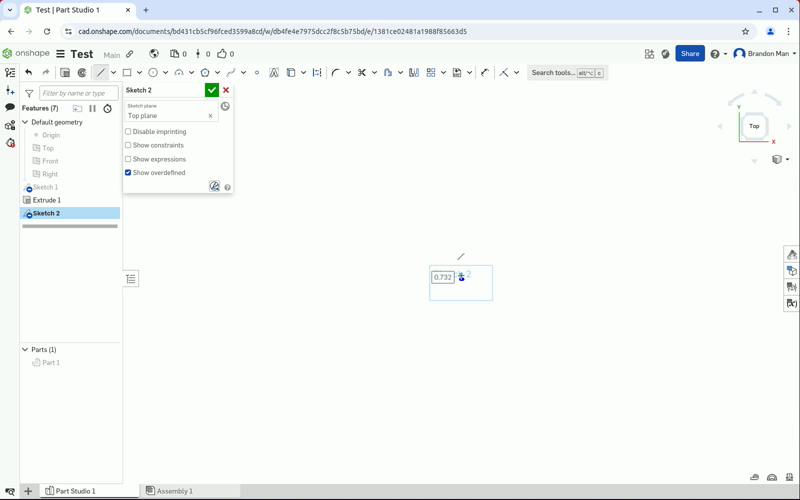
key_down(shift)
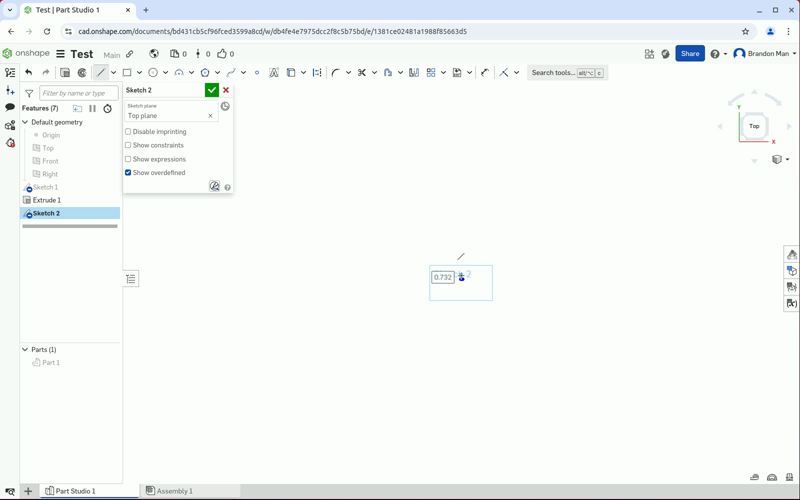
mouse_move(491, 275)
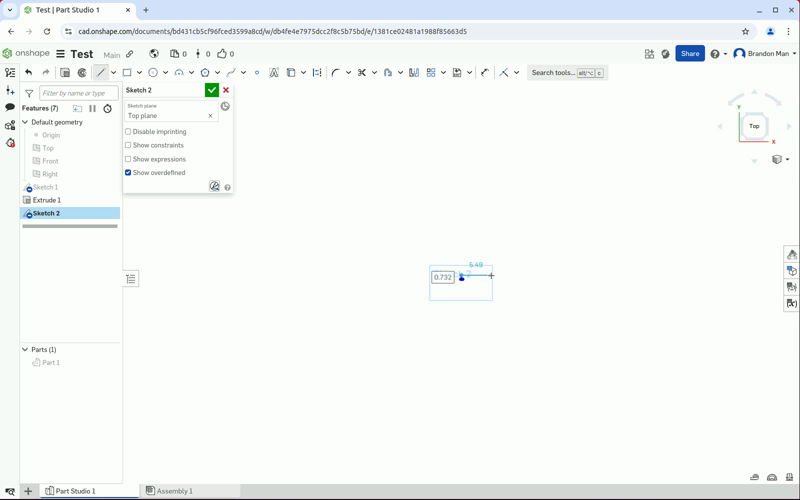
mouse_move(462, 275)
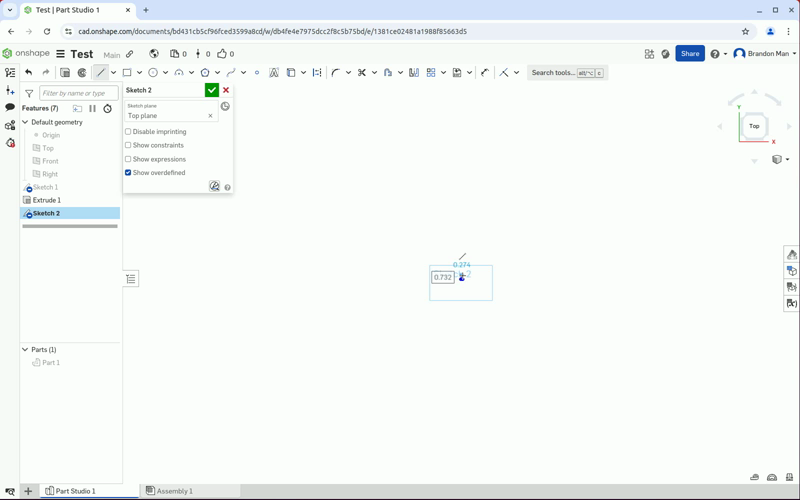
scroll(6)
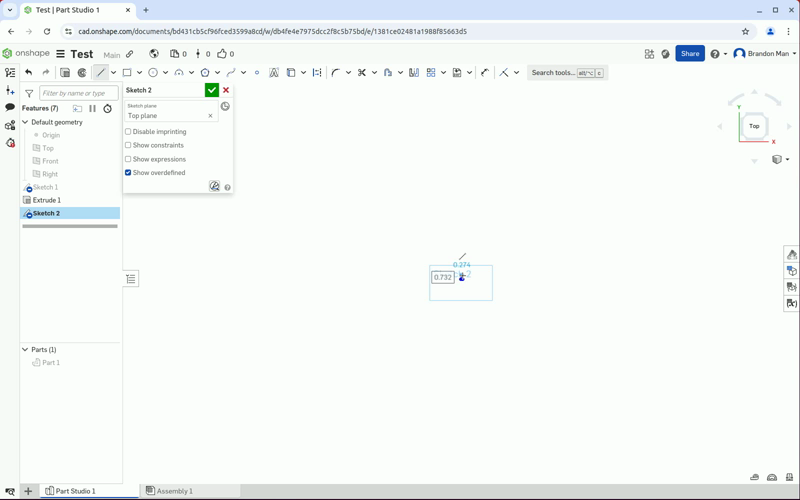
scroll(6)
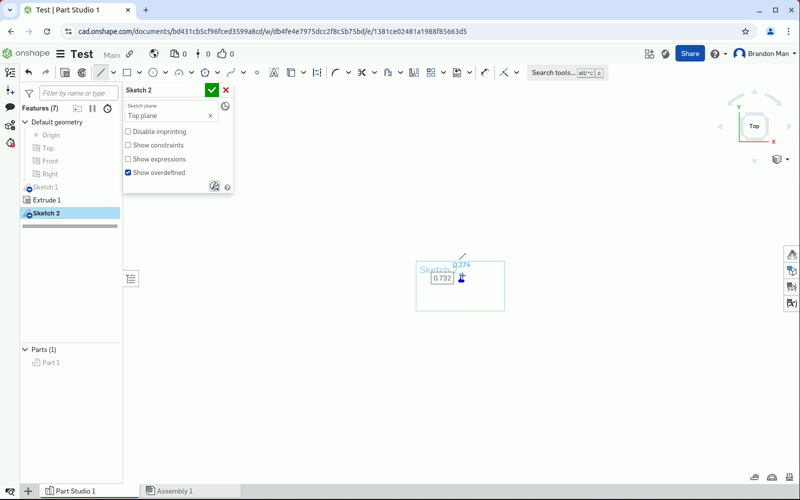
scroll(6)
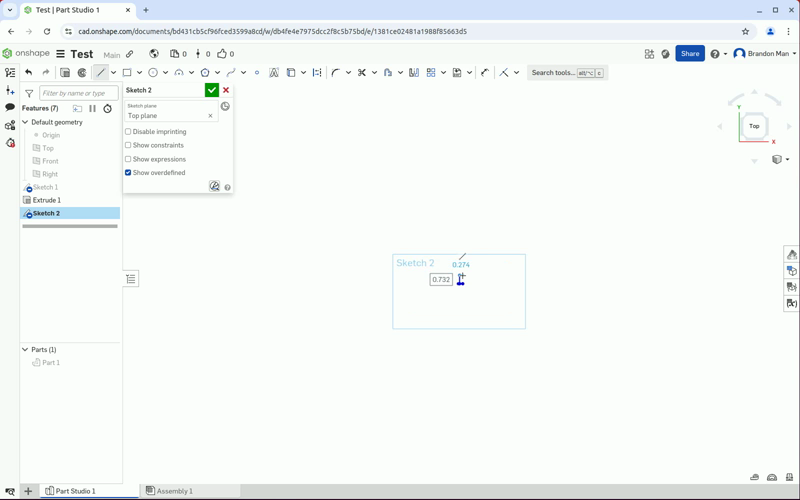
scroll(6)
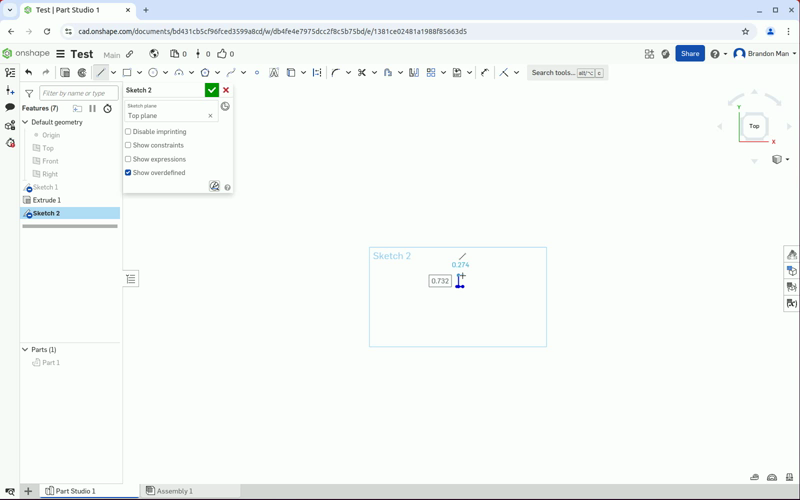
scroll(6)
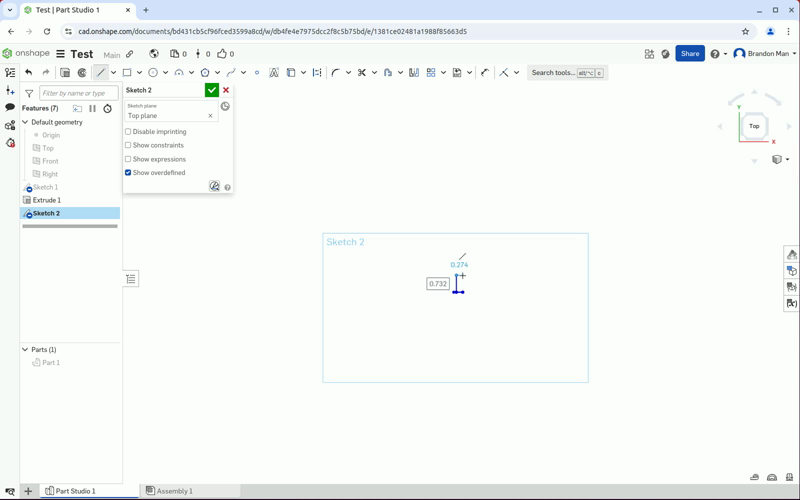
scroll(6)
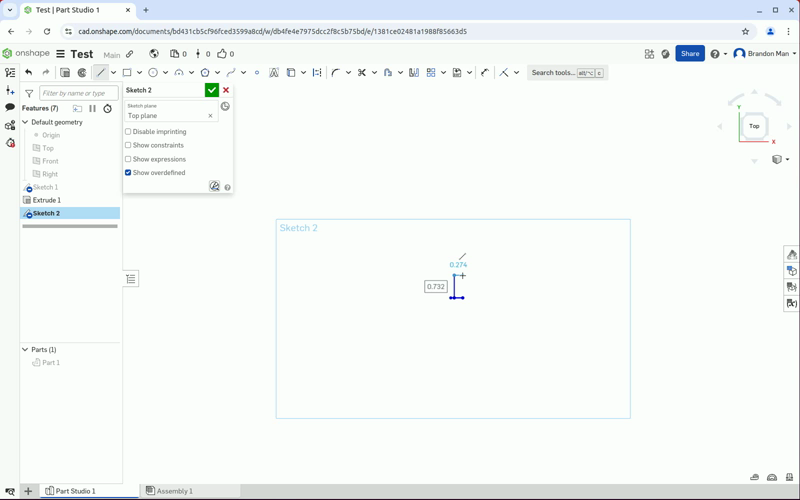
scroll(6)
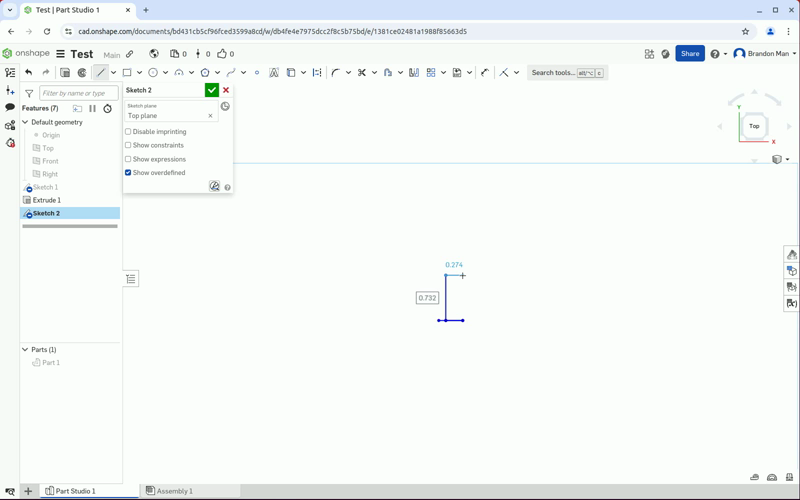
click(462, 275)
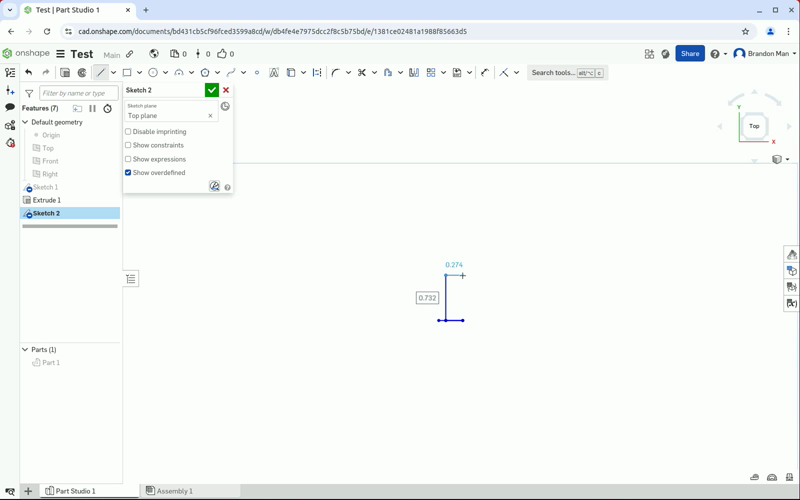
scroll(-6)
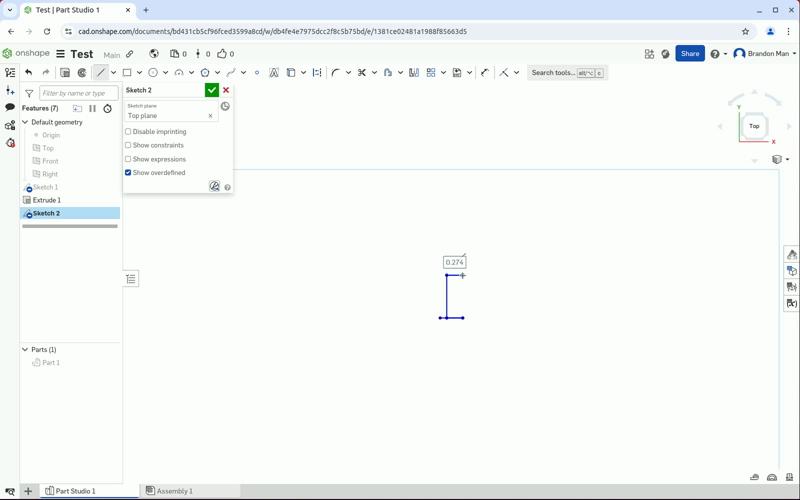
scroll(-6)
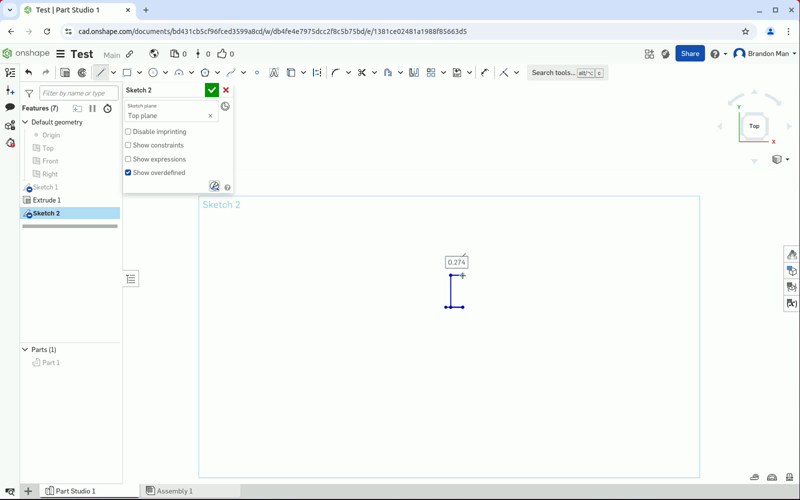
scroll(-6)
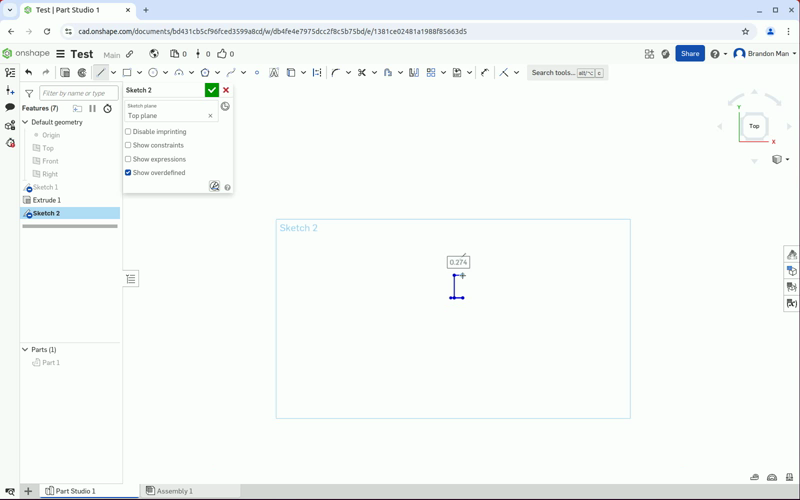
scroll(-6)
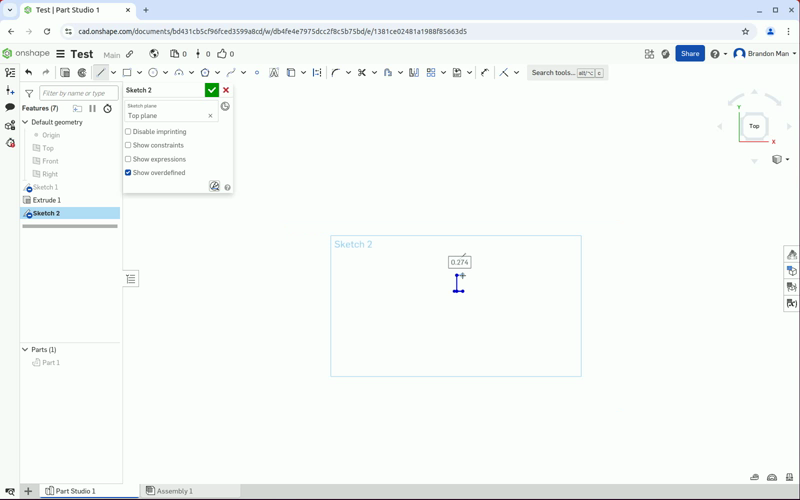
scroll(-6)
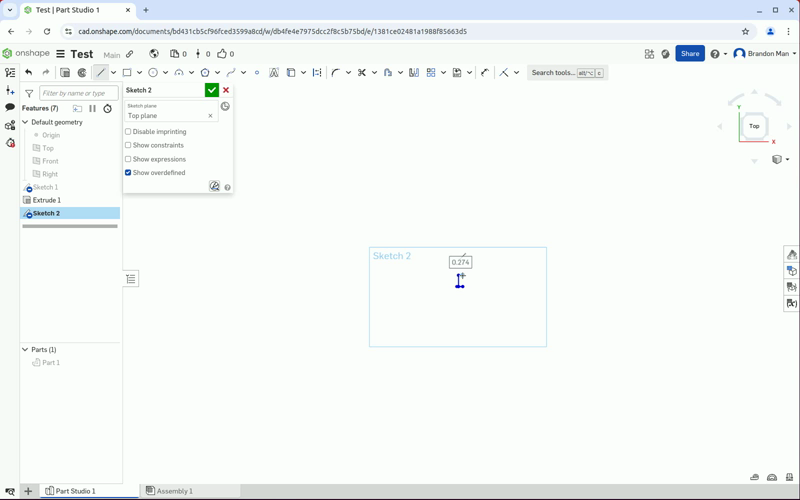
scroll(-6)
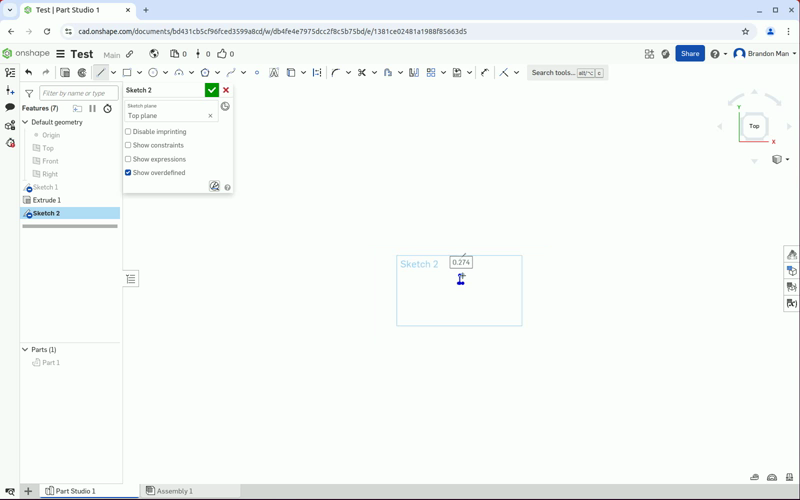
scroll(-6)
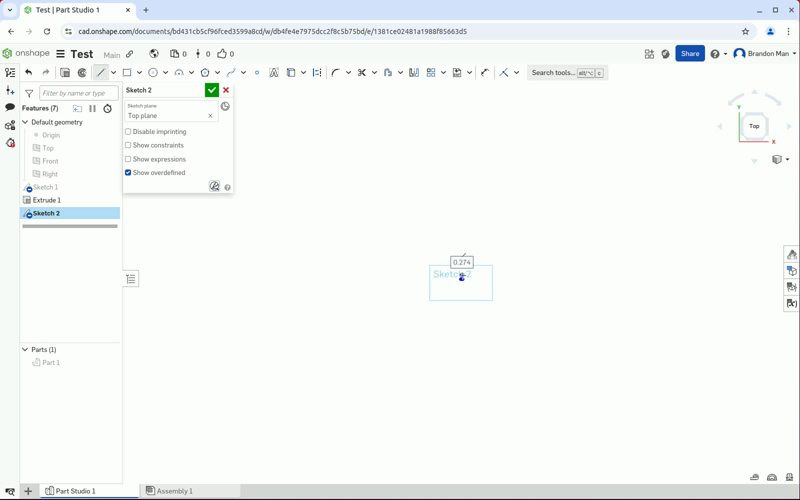
key_up(shift)
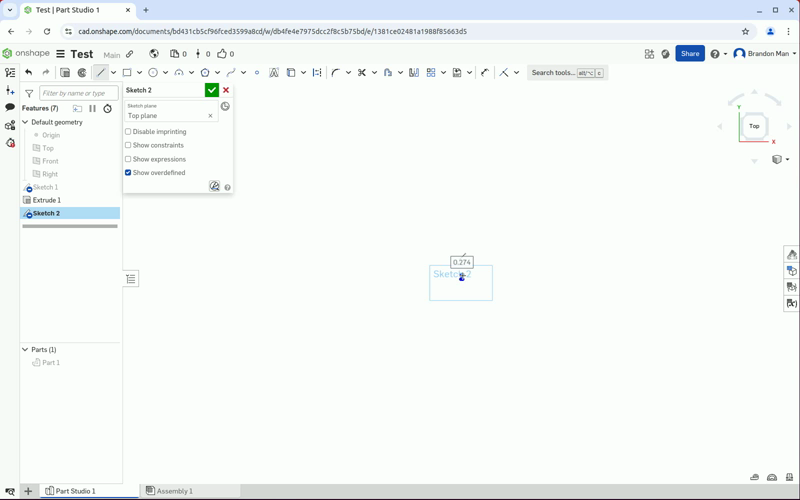
key_down(shift)
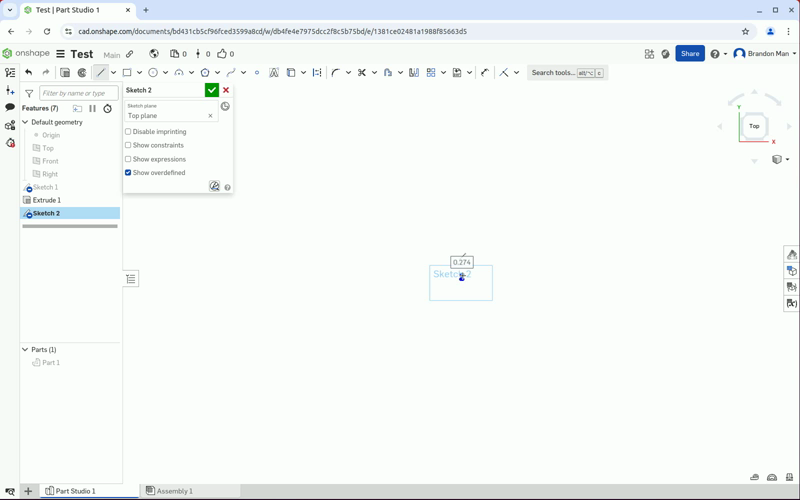
key_up(shift)
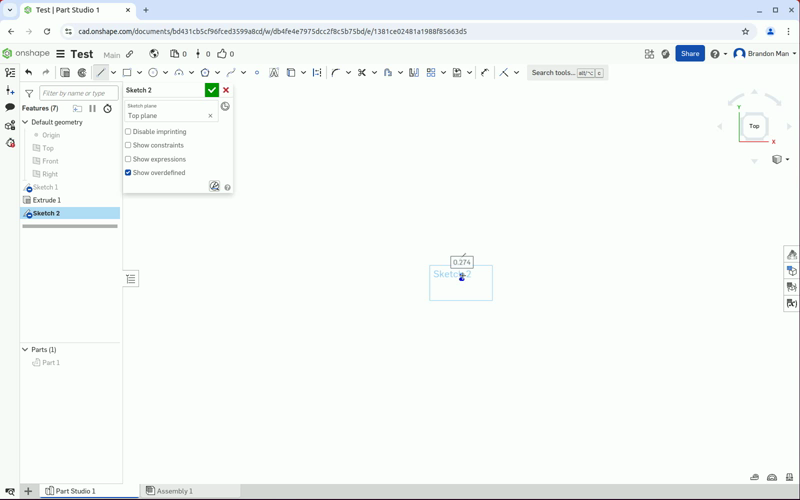
key_down(shift)
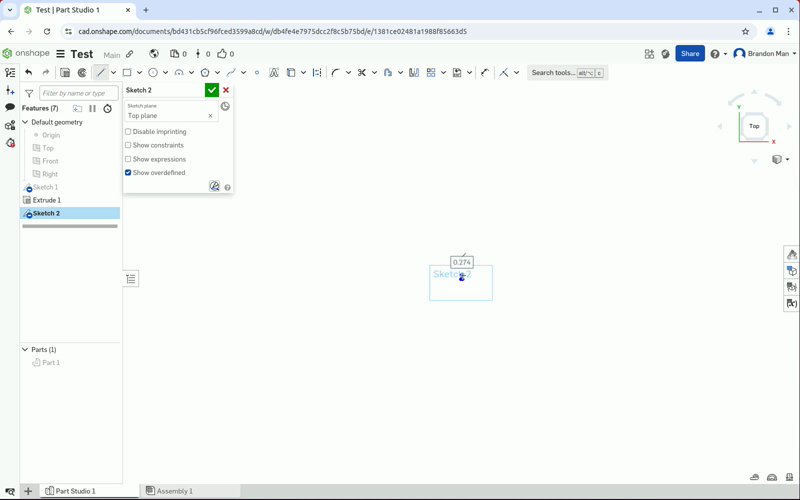
mouse_move(492, 274)
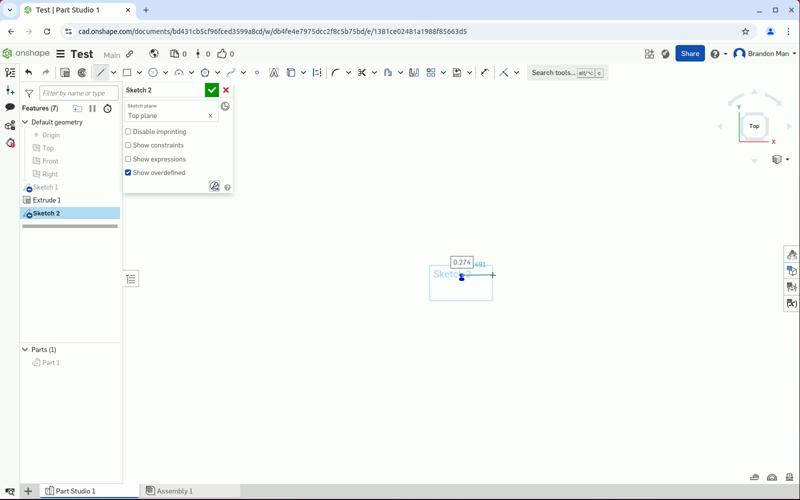
mouse_move(460, 274)
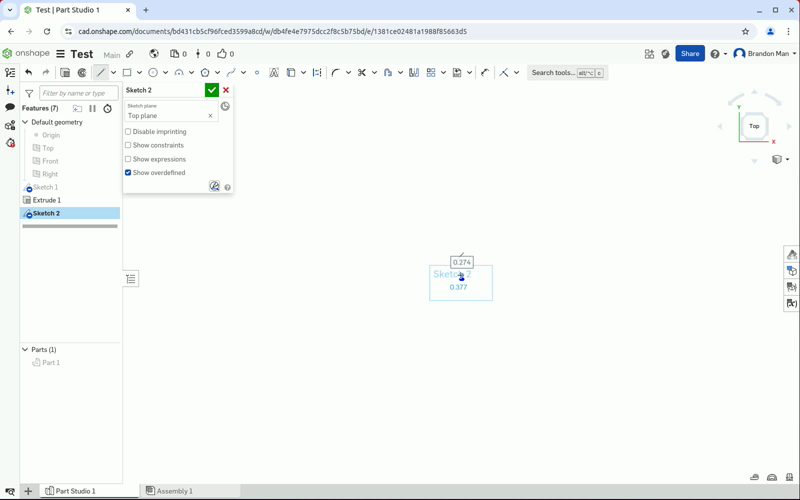
scroll(6)
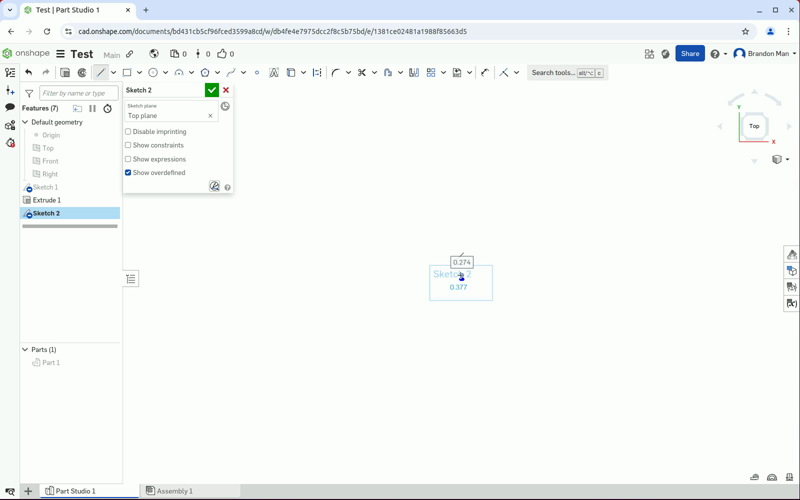
scroll(6)
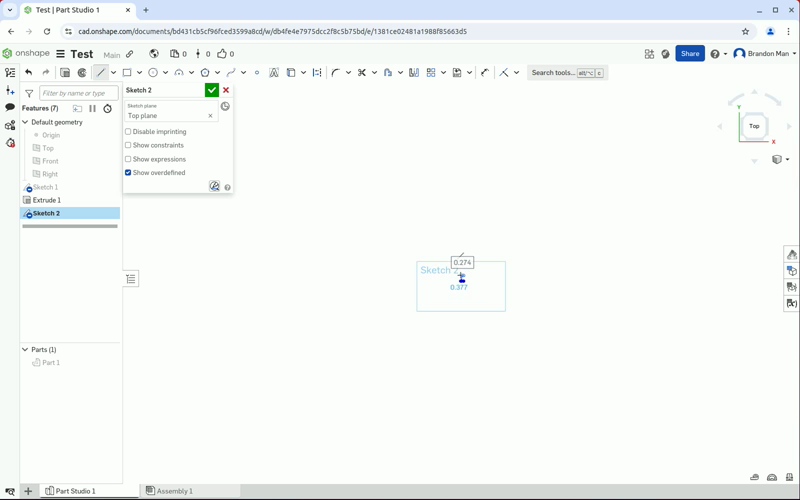
scroll(6)
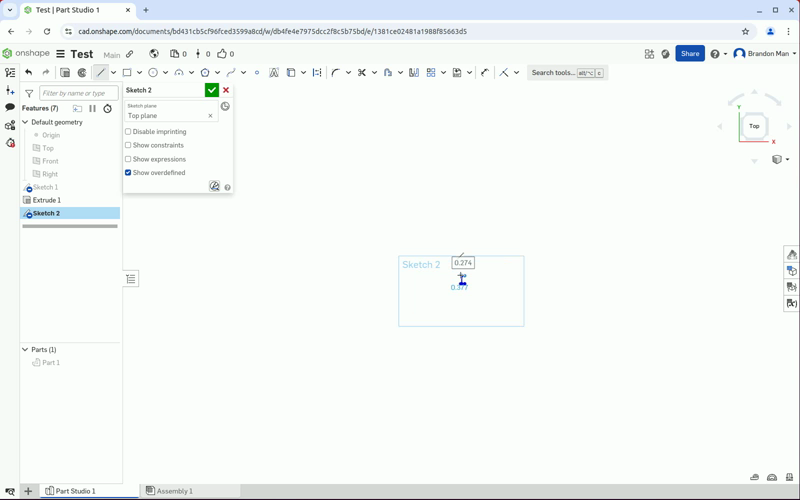
scroll(6)
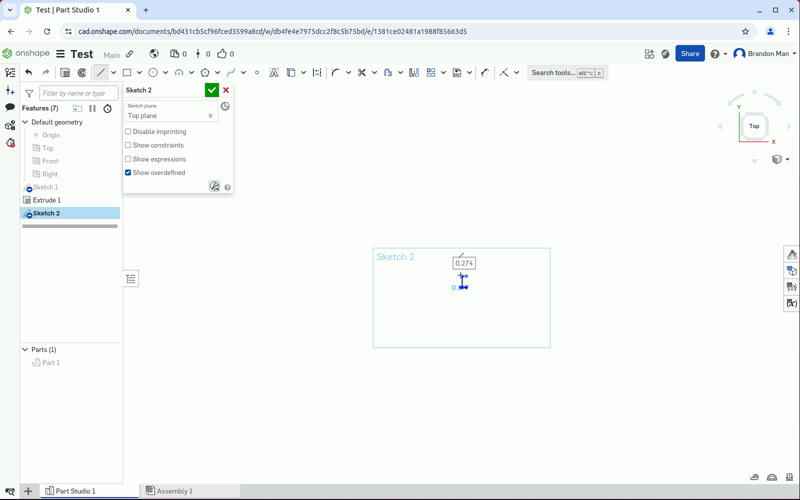
scroll(6)
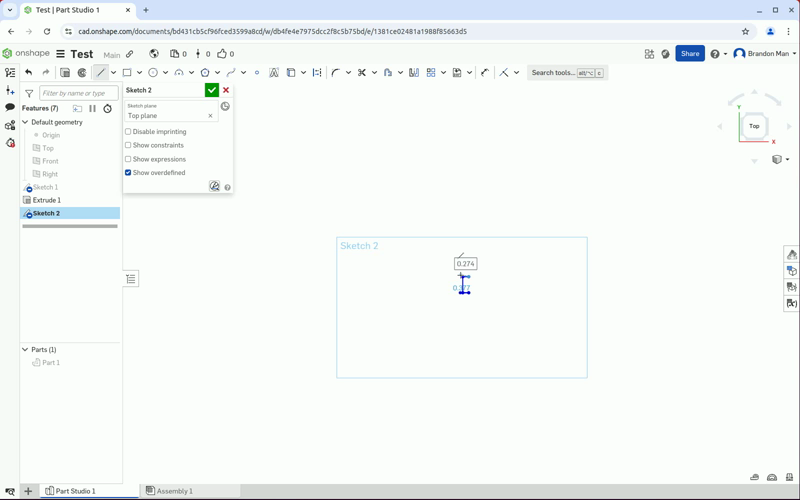
scroll(6)
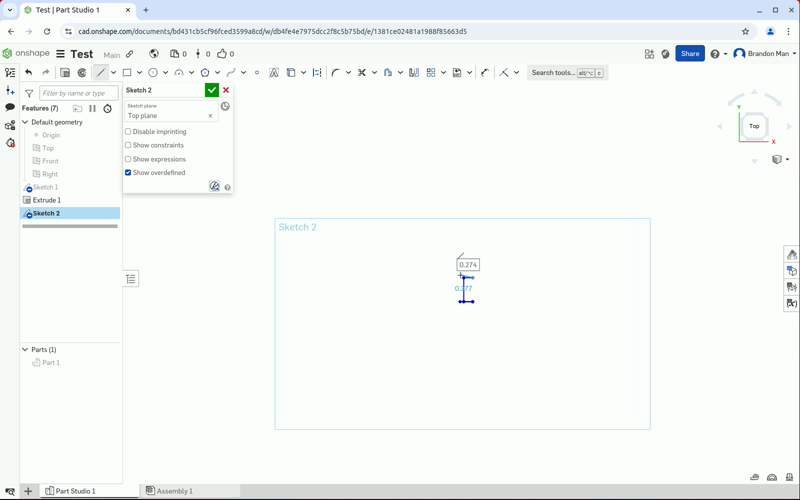
scroll(6)
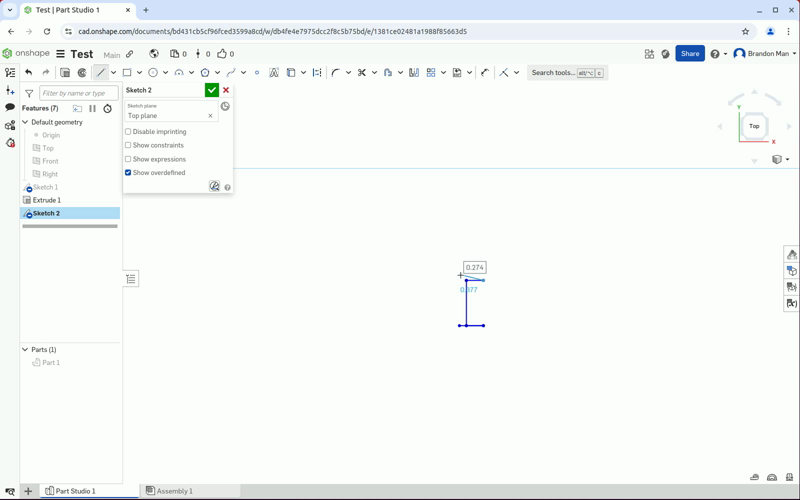
click(460, 274)
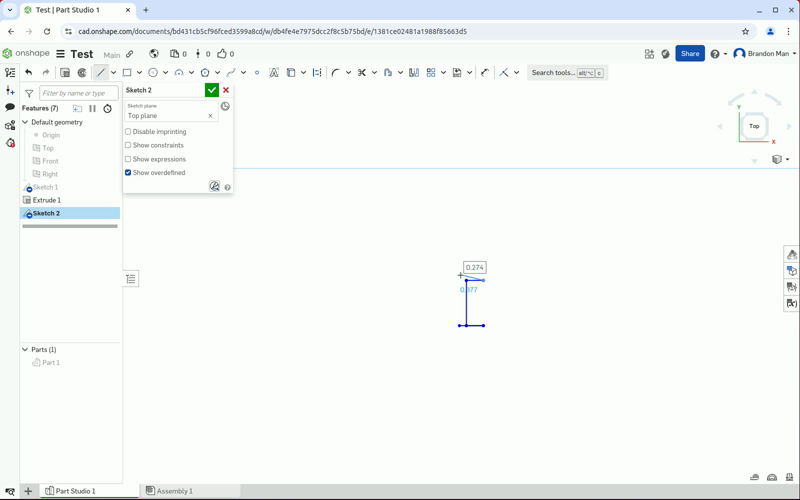
scroll(-6)
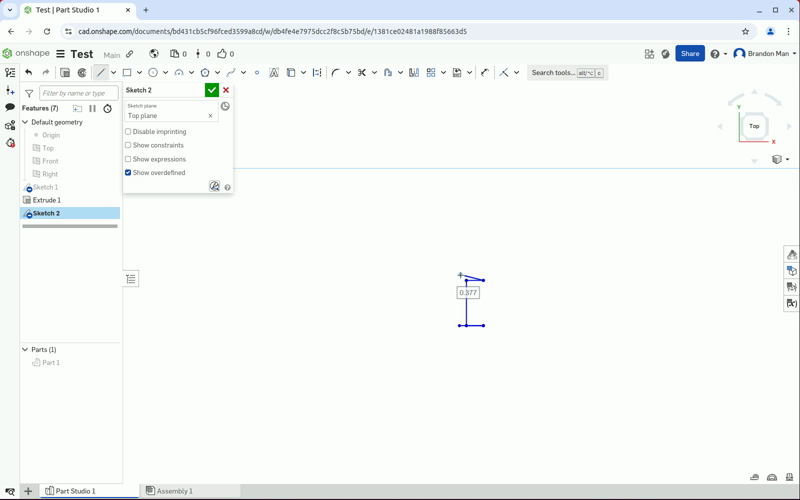
scroll(-6)
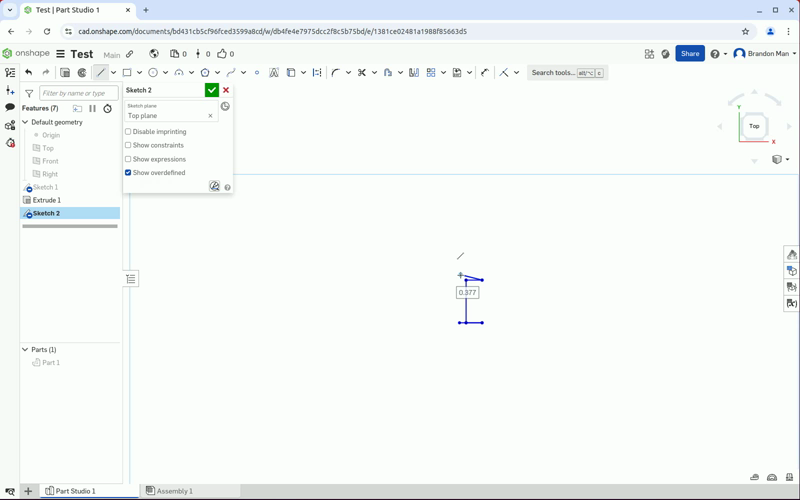
scroll(-6)
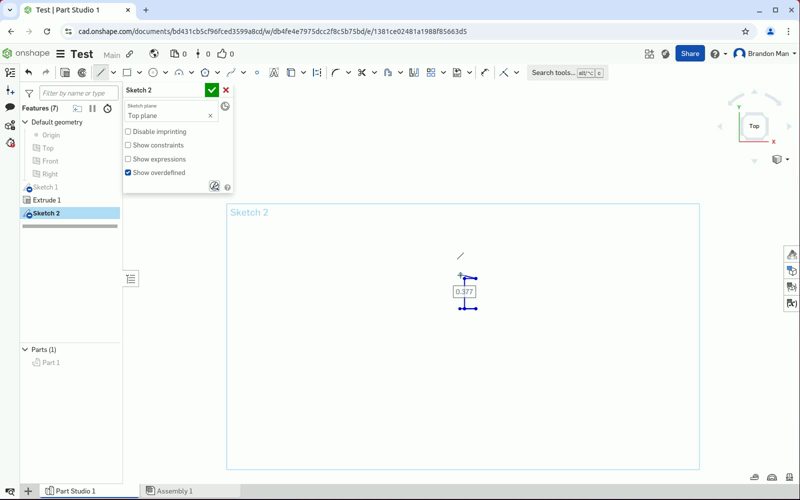
scroll(-6)
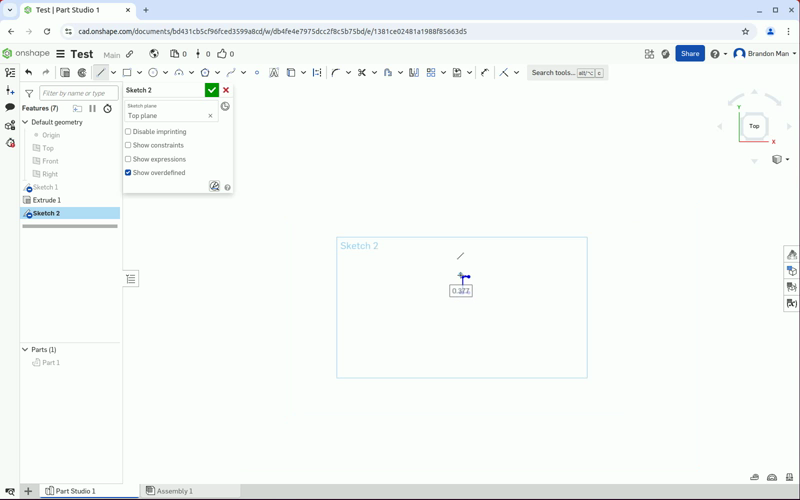
scroll(-6)
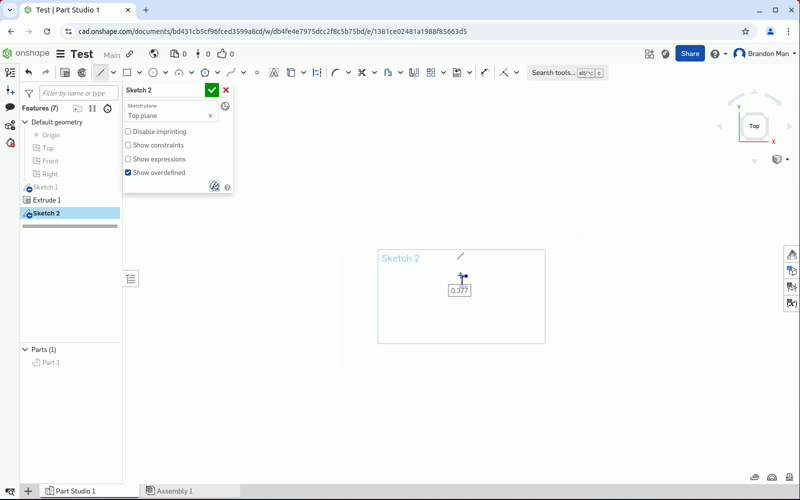
scroll(-6)
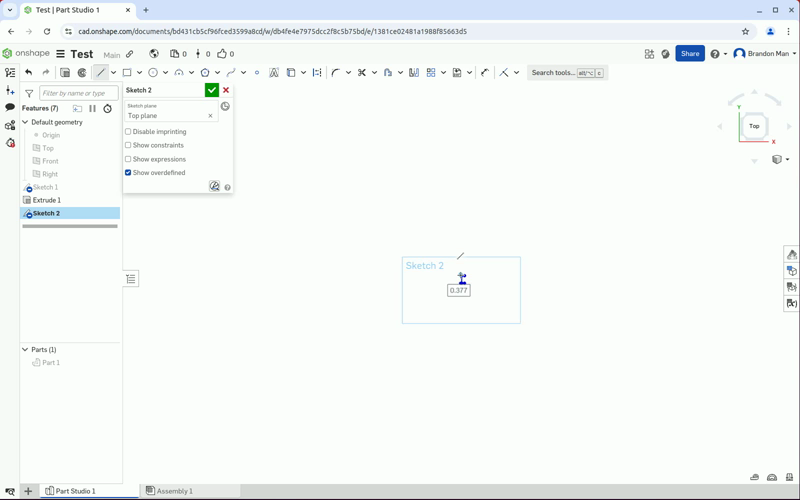
scroll(-6)
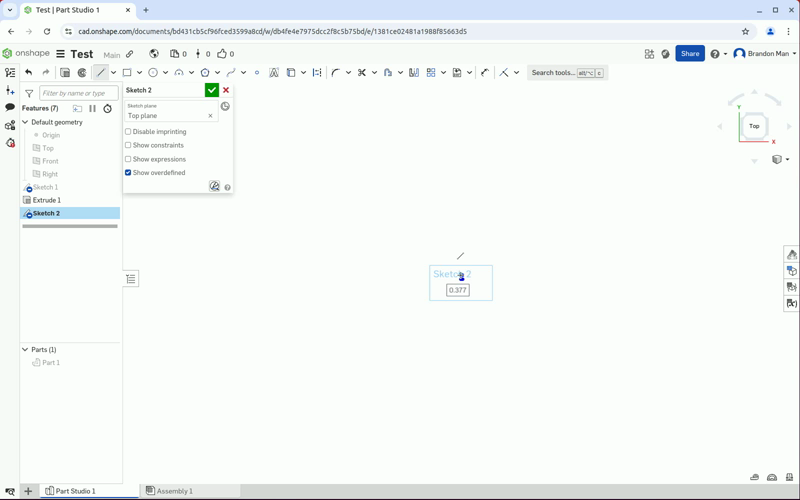
key_up(shift)
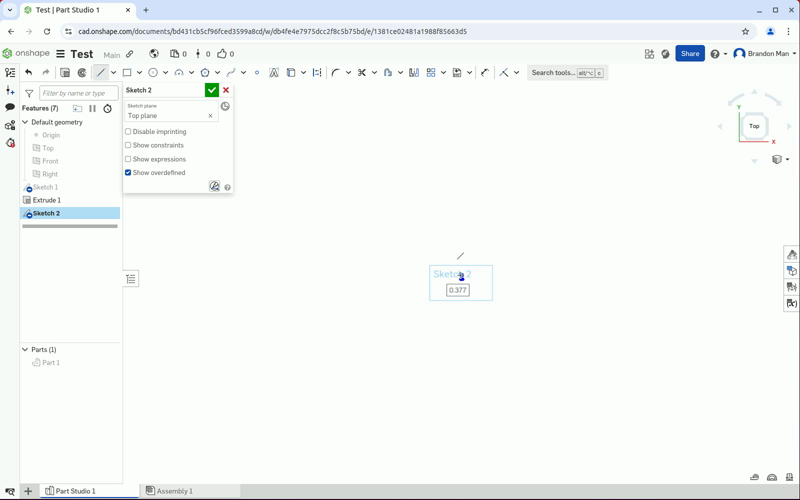
mouse_move(490, 274)
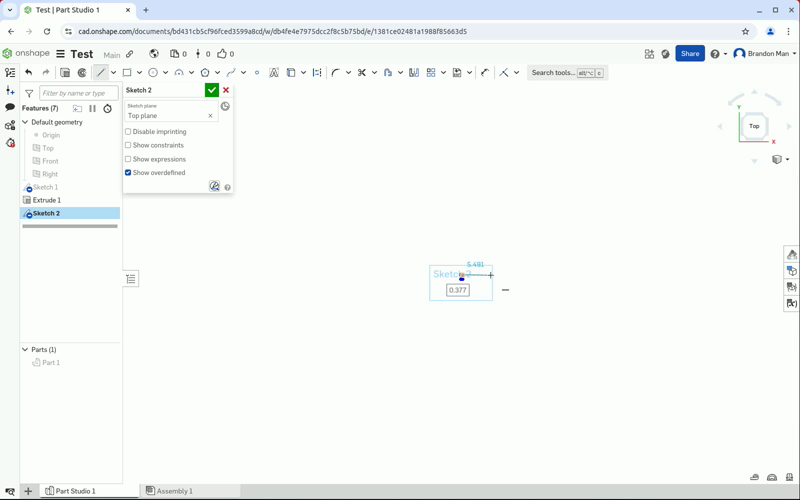
key_down(shift)
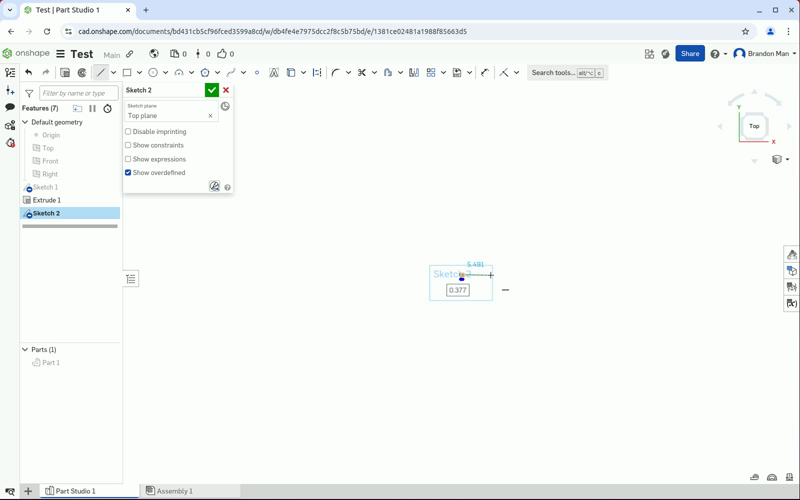
mouse_move(460, 279)
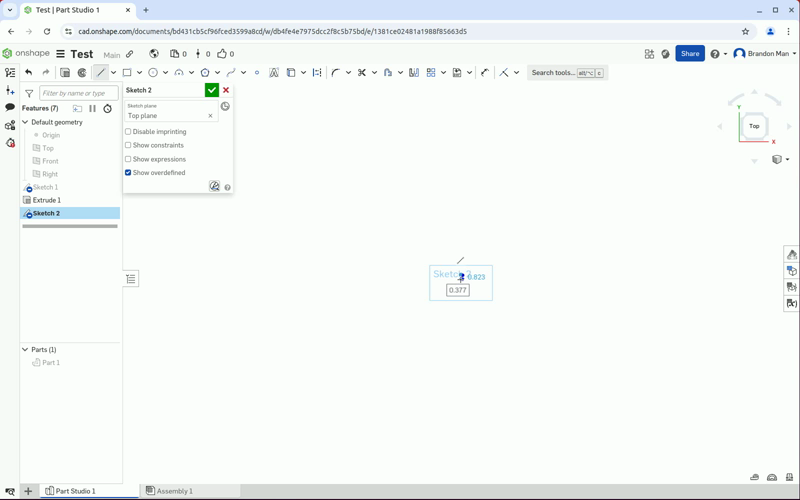
scroll(6)
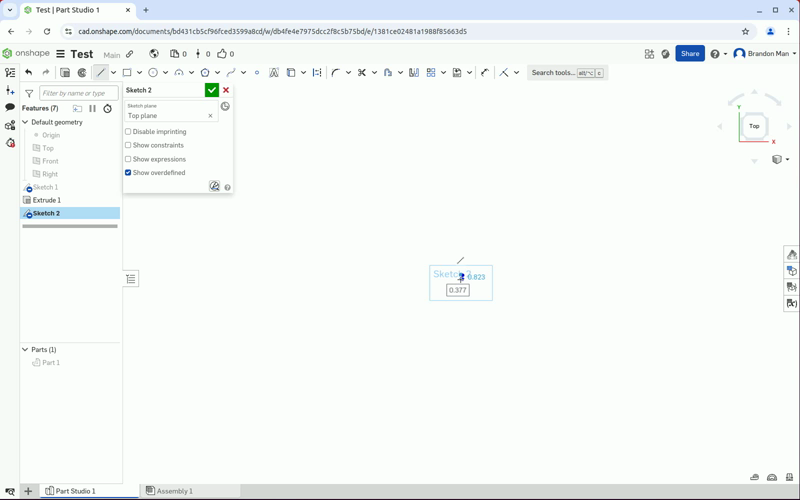
scroll(6)
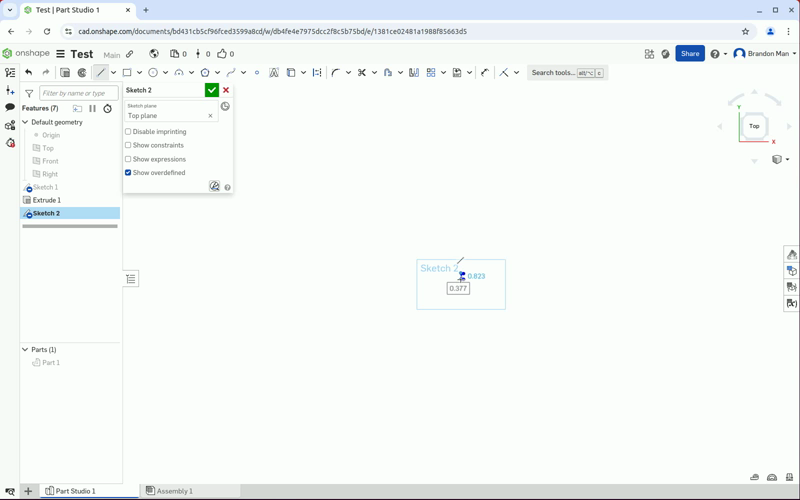
scroll(6)
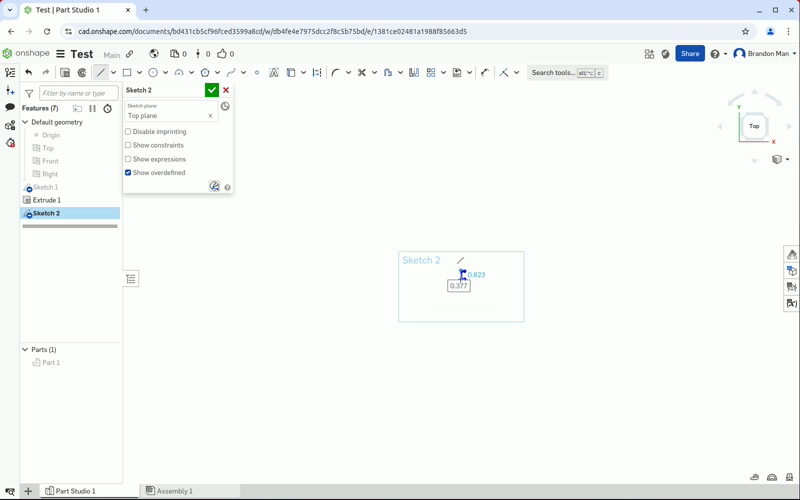
scroll(6)
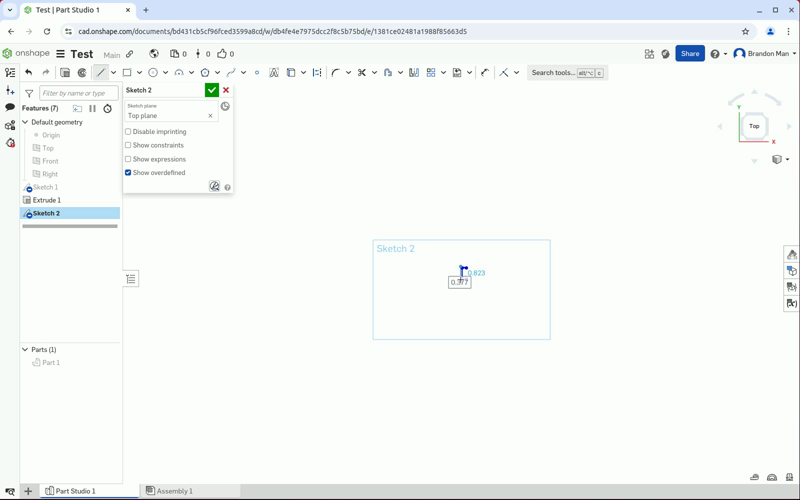
scroll(6)
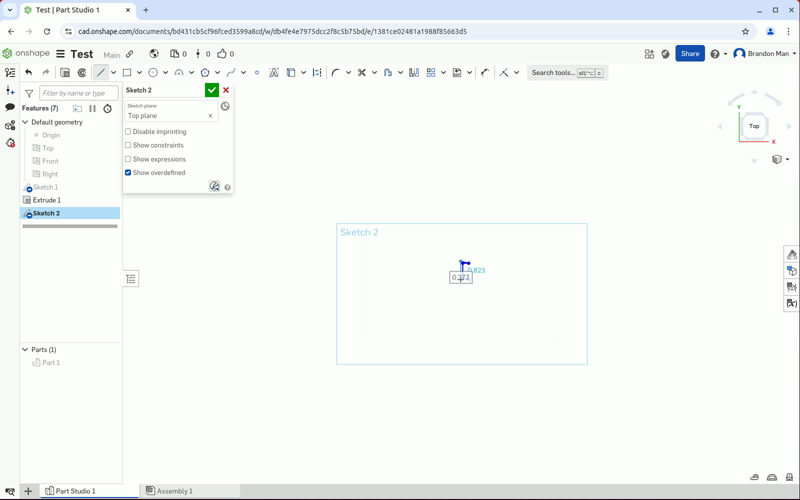
scroll(6)
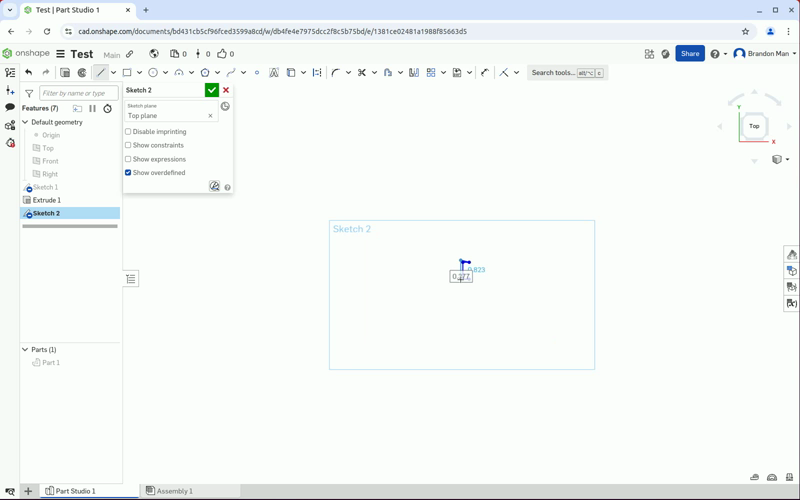
scroll(6)
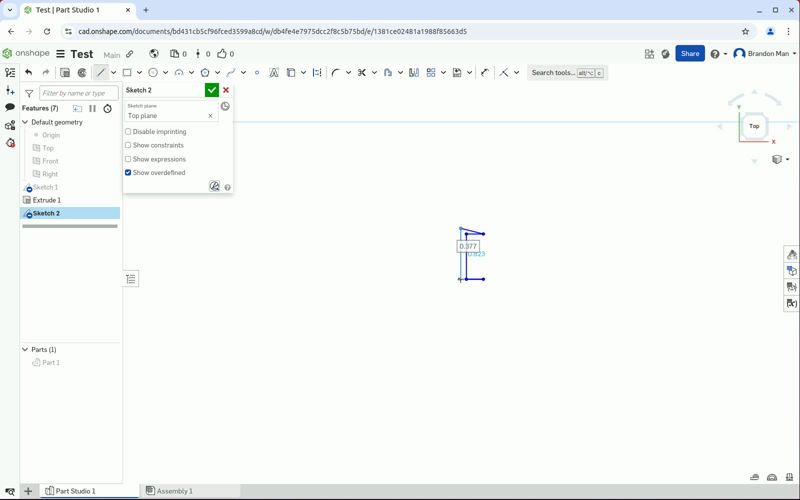
key_up(shift)
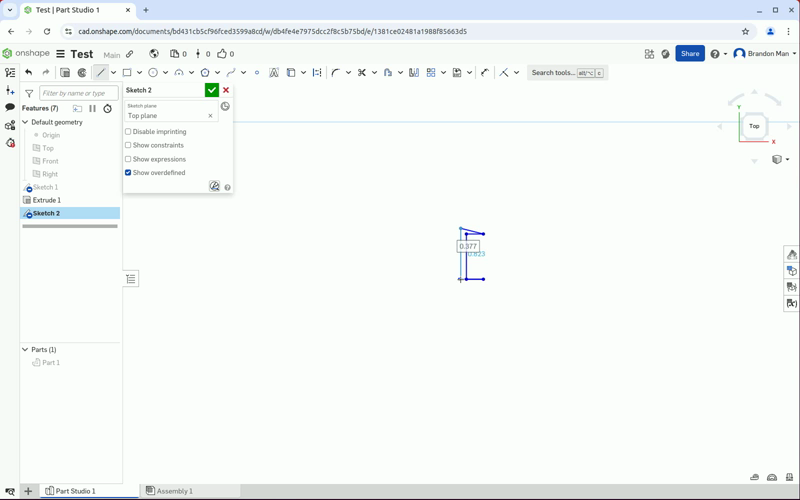
click(460, 279)
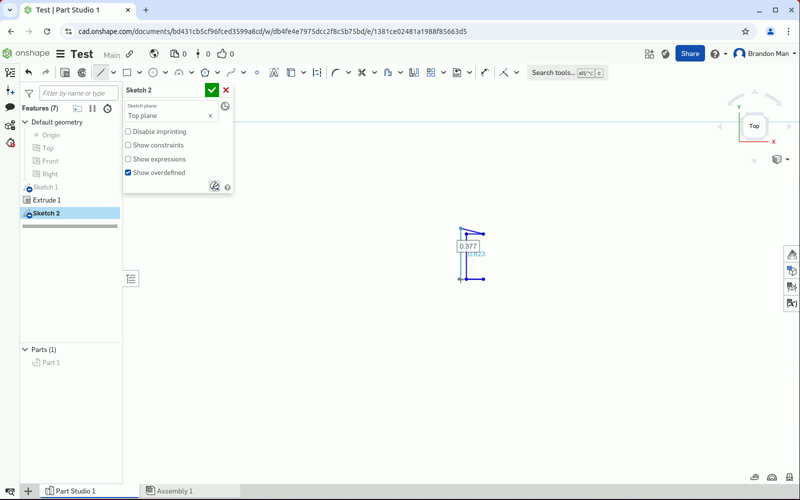
scroll(-6)
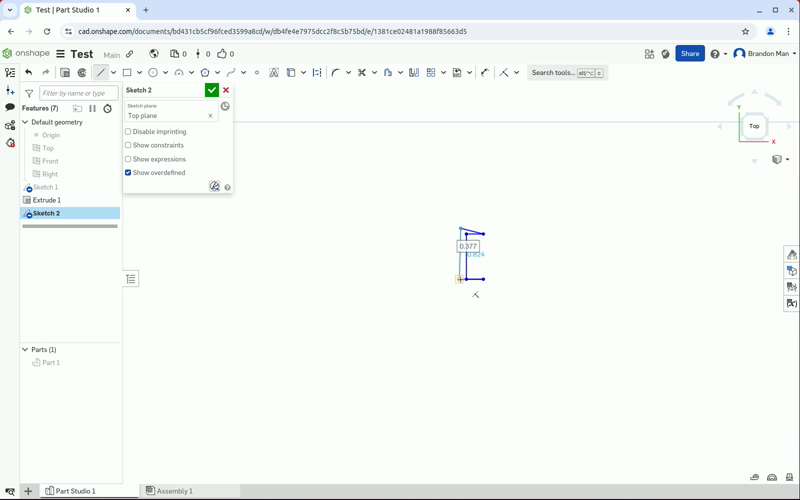
scroll(-6)
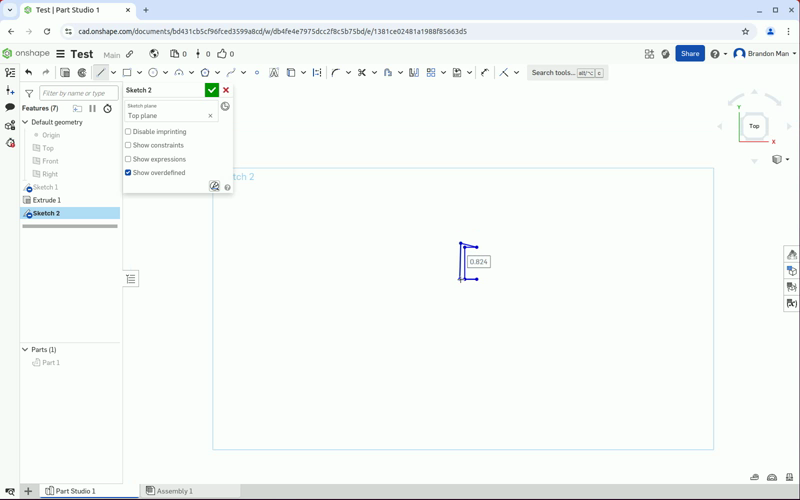
scroll(-6)
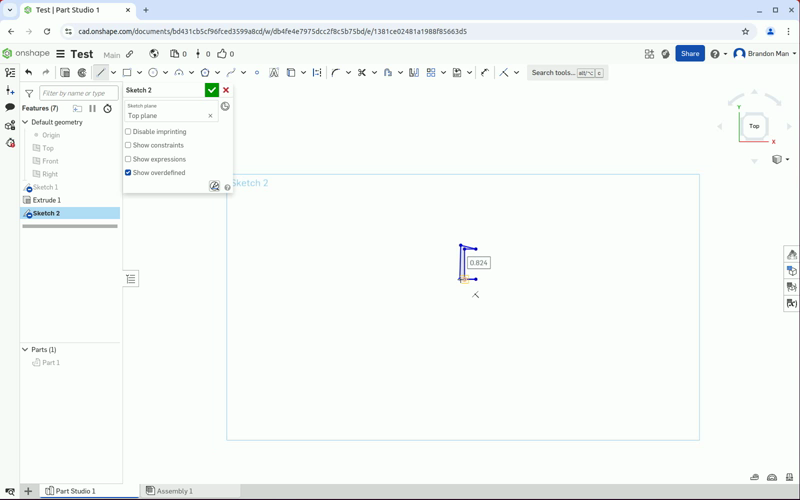
scroll(-6)
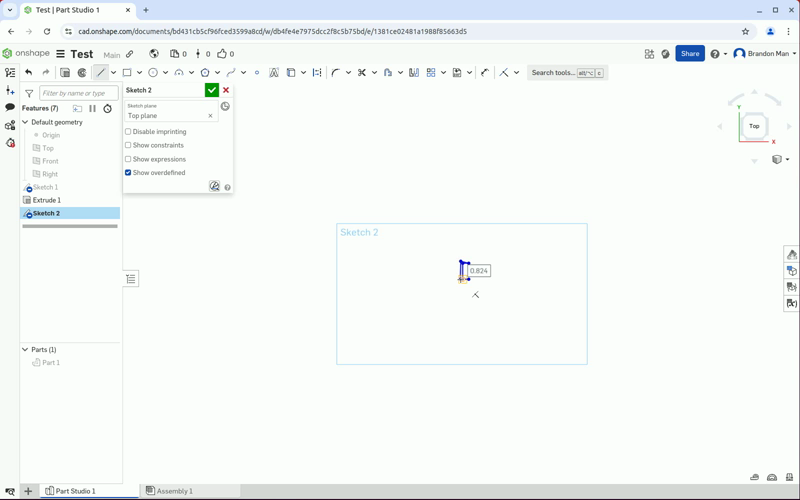
scroll(-6)
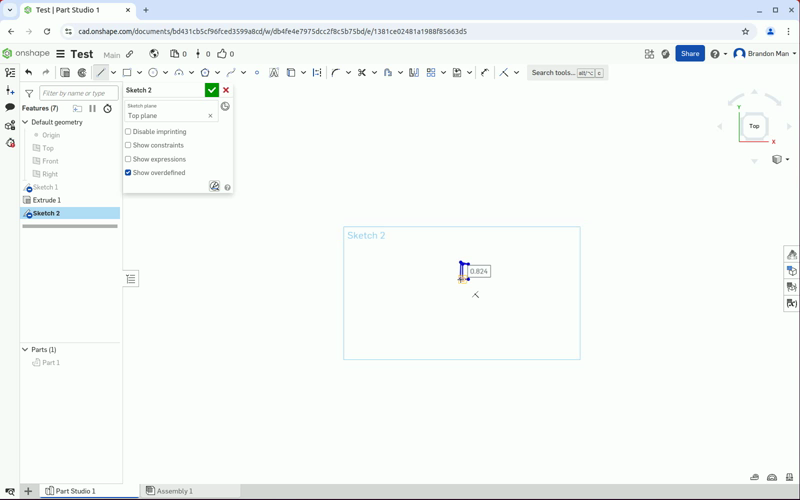
scroll(-6)
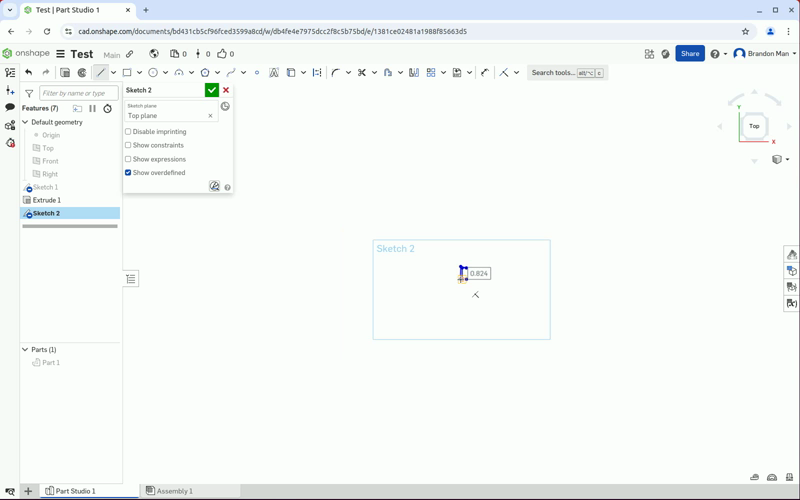
scroll(-6)
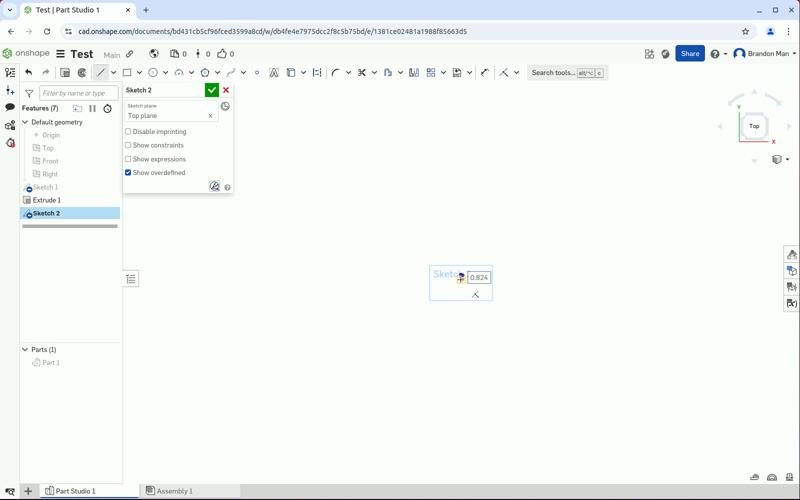
key(esc)
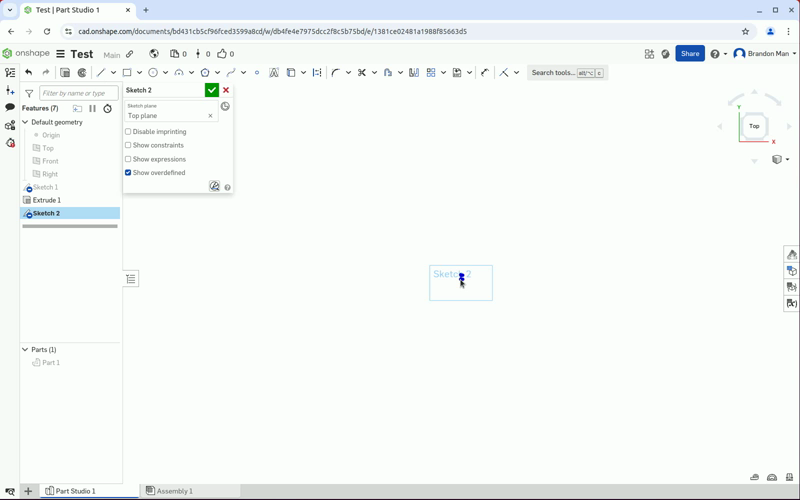
mouse_move(461, 274)
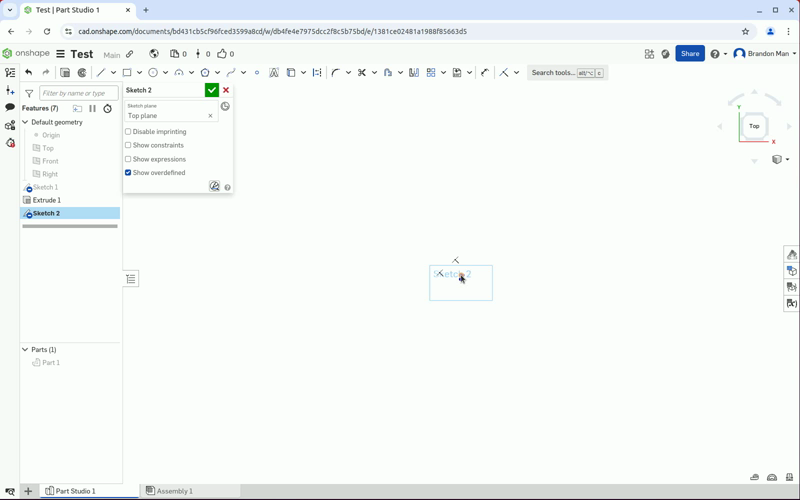
scroll(6)
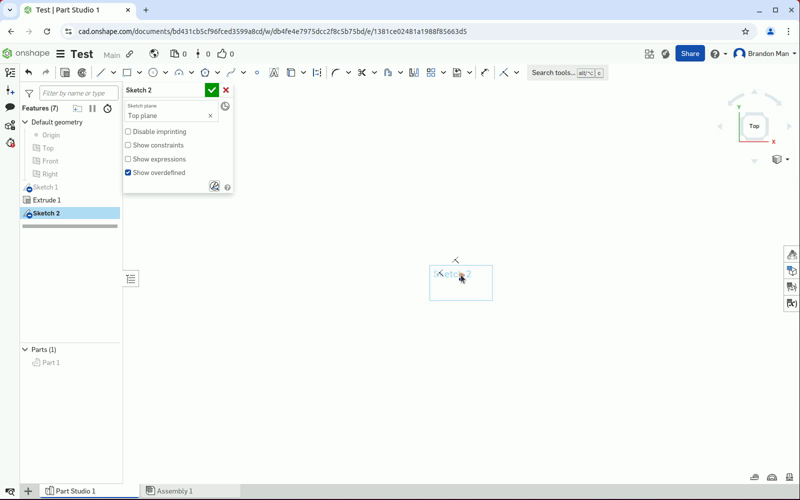
scroll(6)
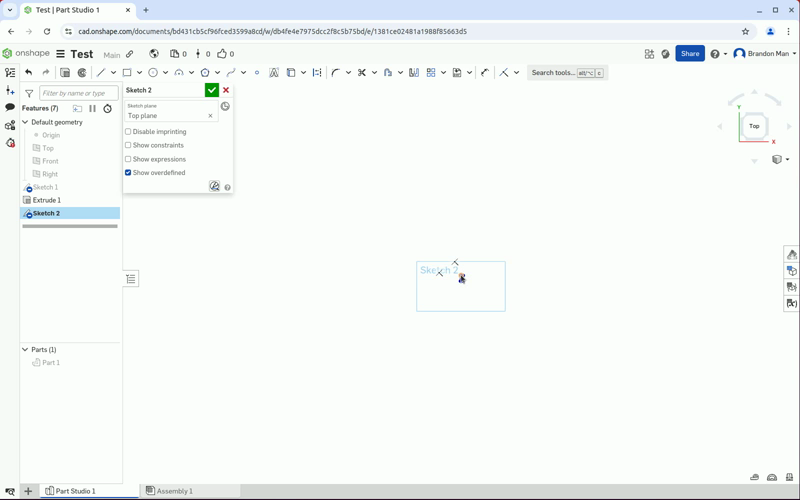
scroll(6)
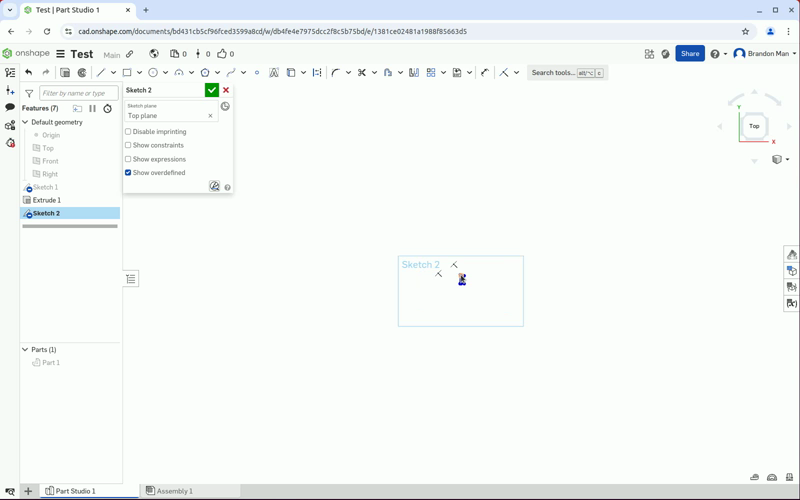
scroll(6)
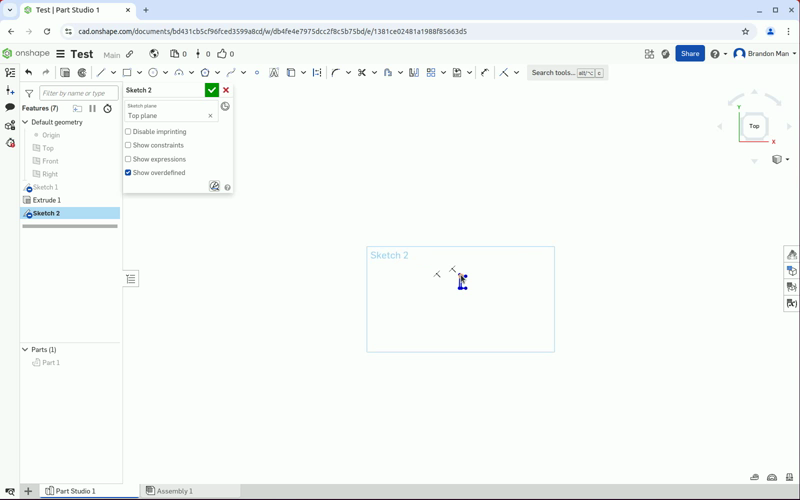
scroll(6)
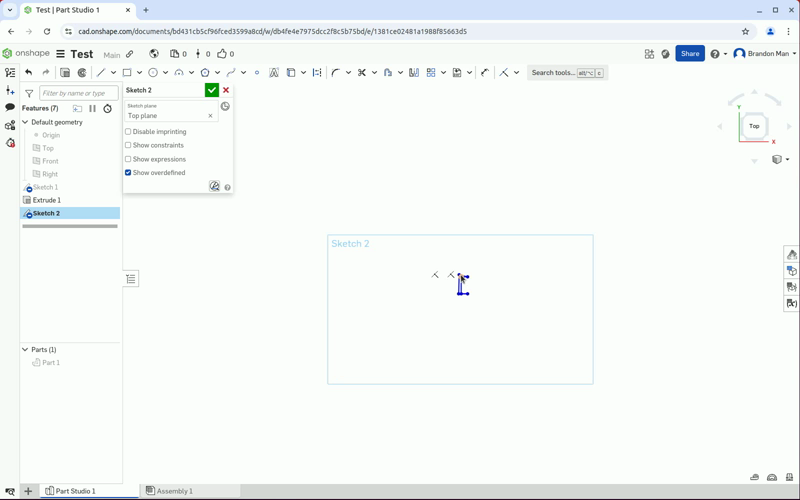
scroll(6)
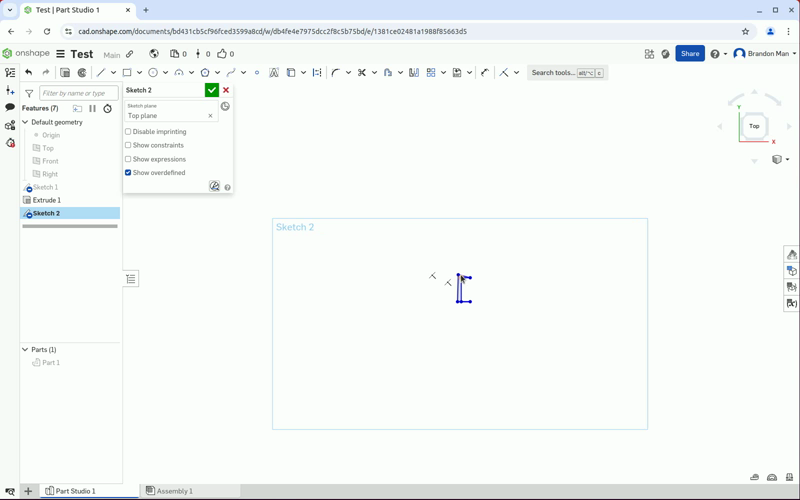
scroll(6)
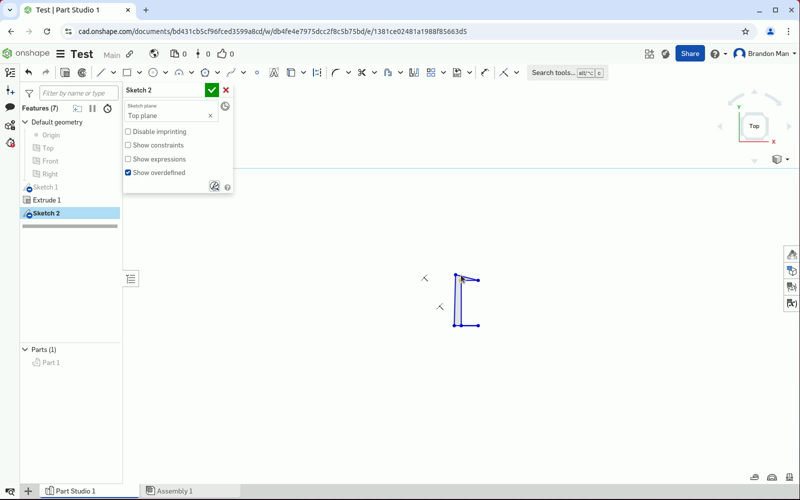
click(461, 274)
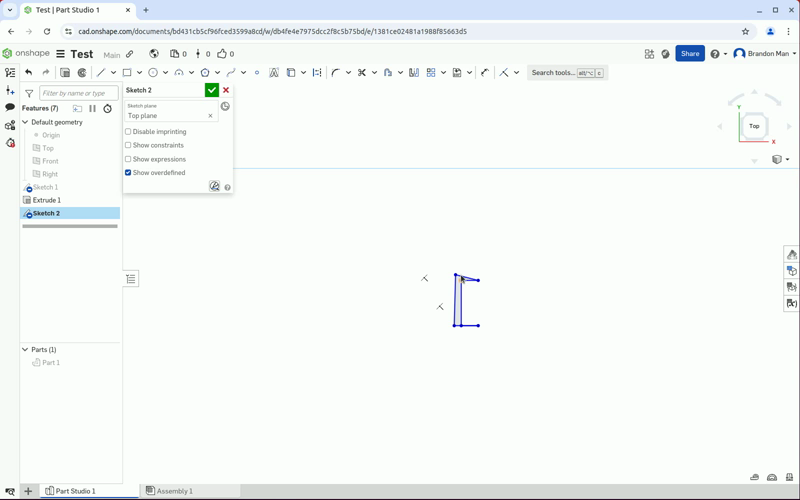
scroll(-6)
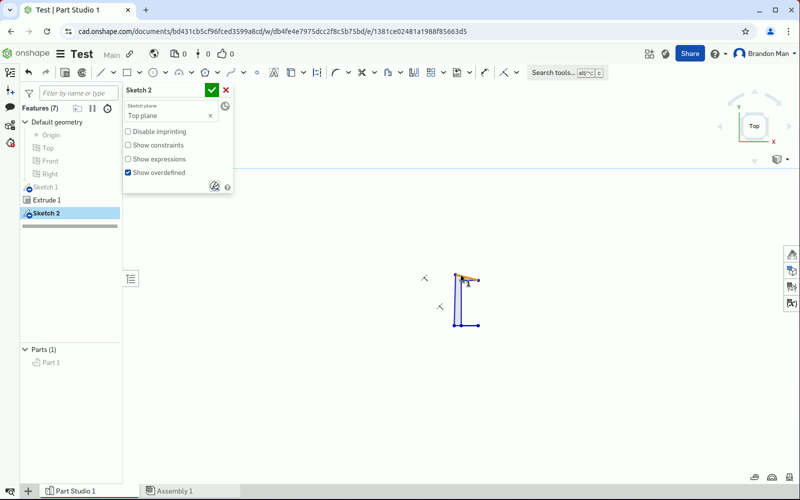
scroll(-6)
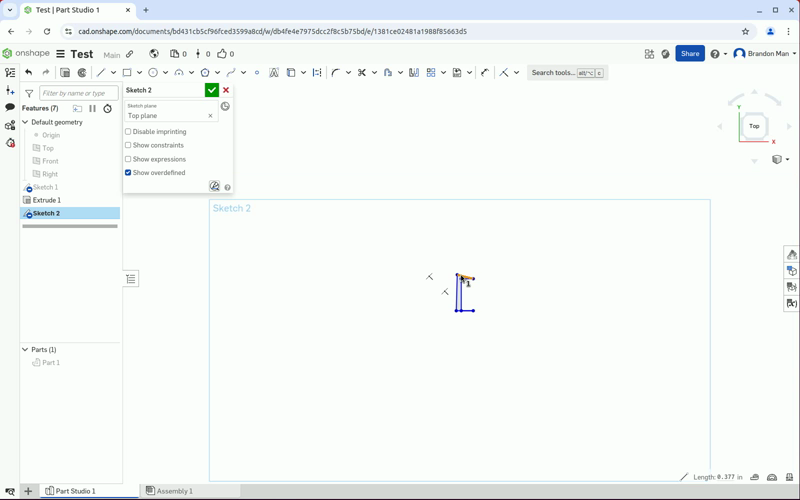
scroll(-6)
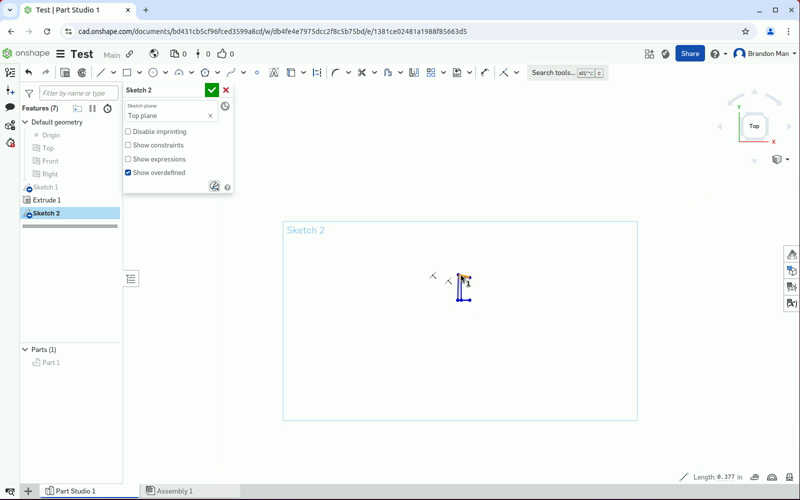
scroll(-6)
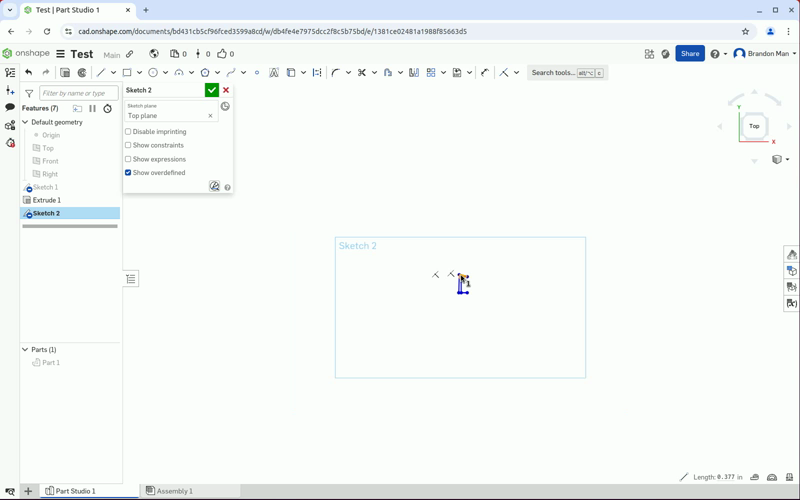
scroll(-6)
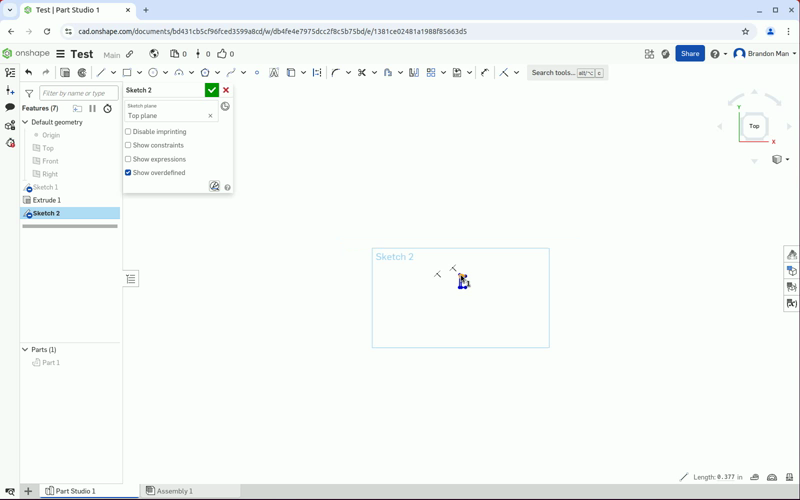
scroll(-6)
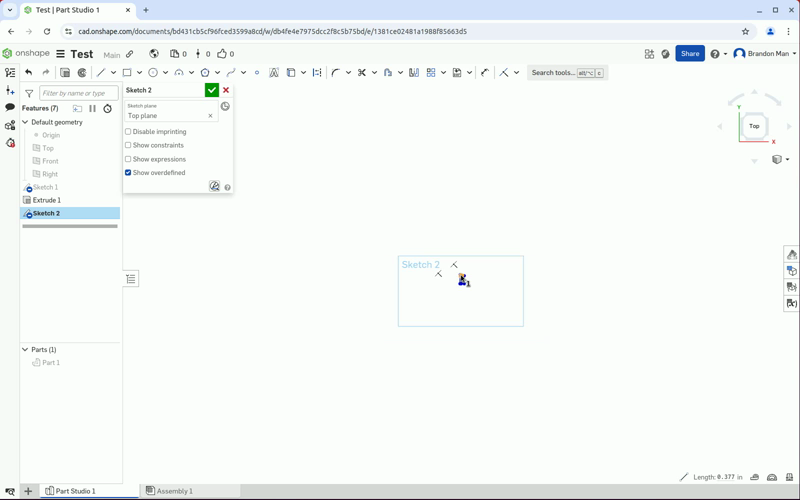
scroll(-6)
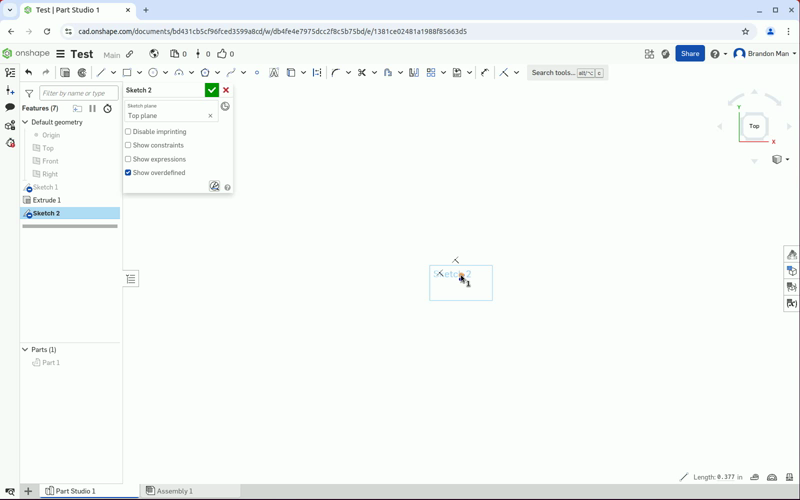
mouse_move(73, 352)
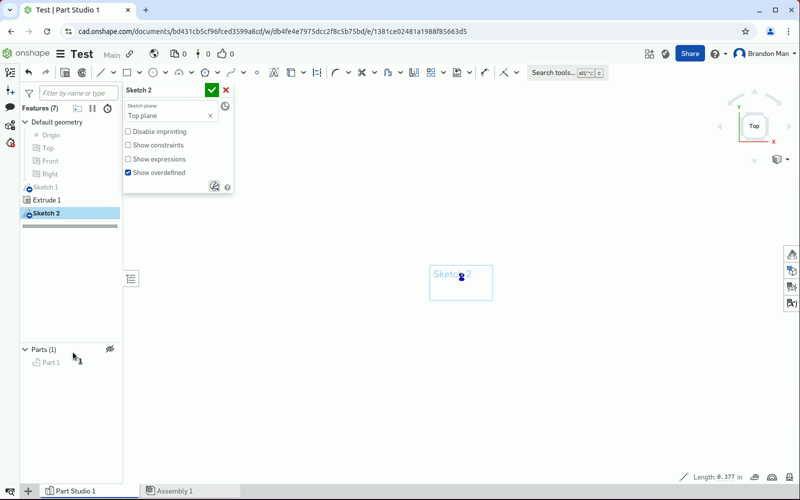
key(shift+y)
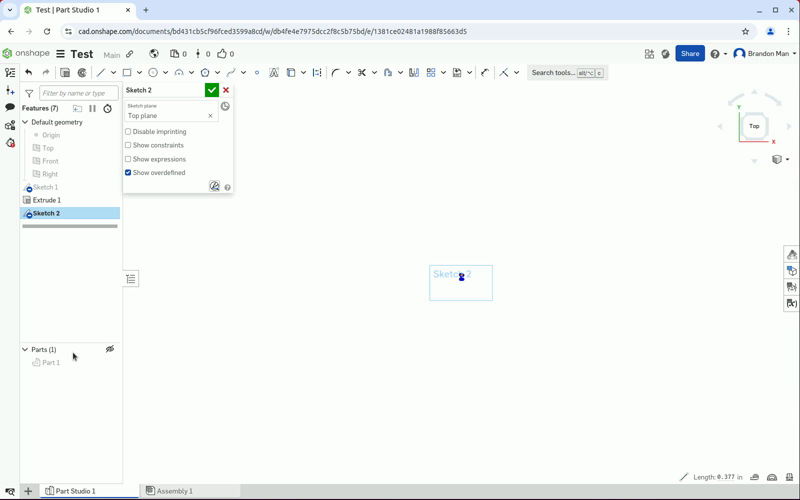
key(shift+e)
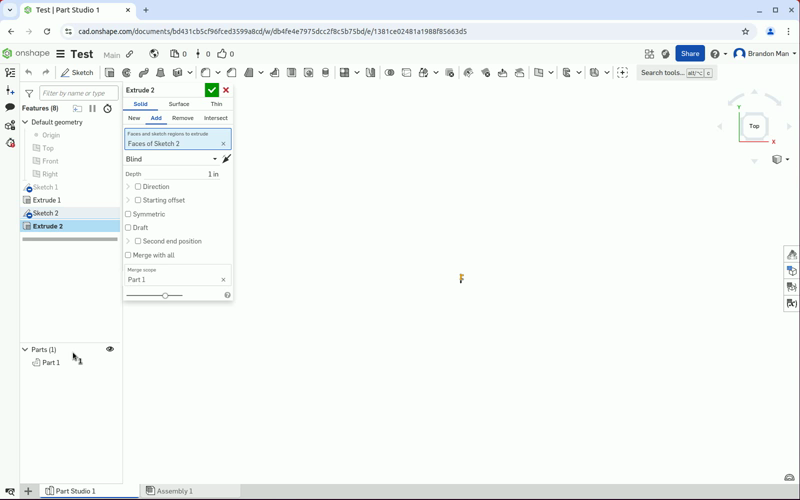
mouse_move(143, 106)
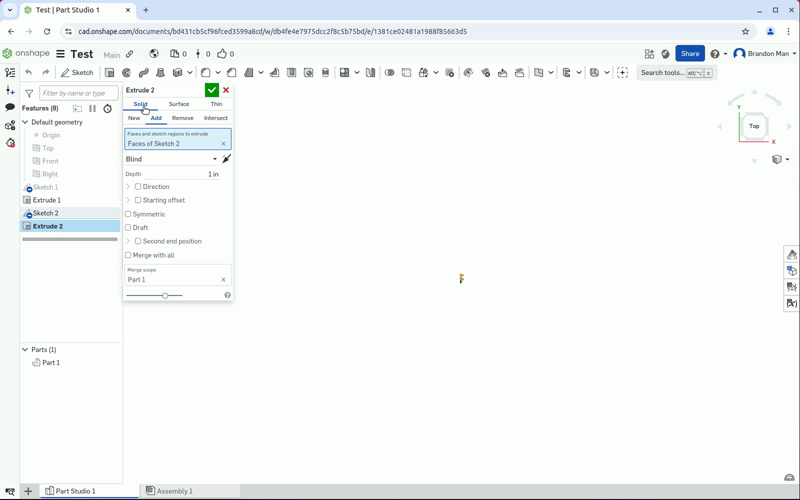
click(143, 106)
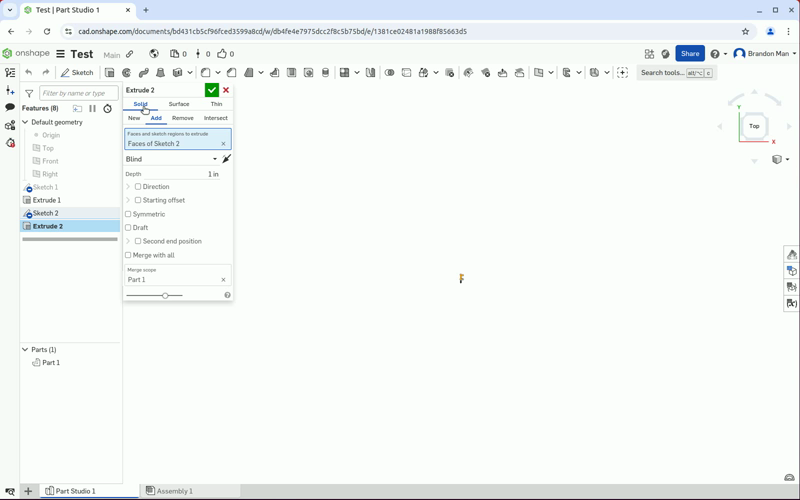
mouse_move(137, 120)
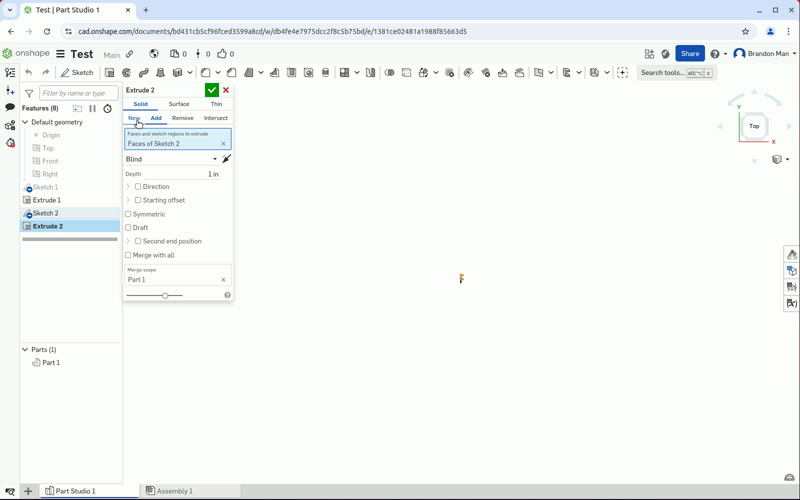
click(137, 120)
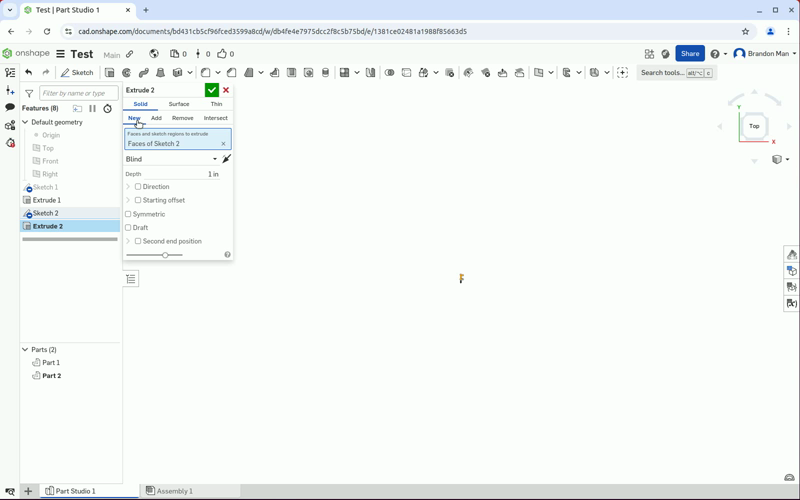
key(tab, 4)
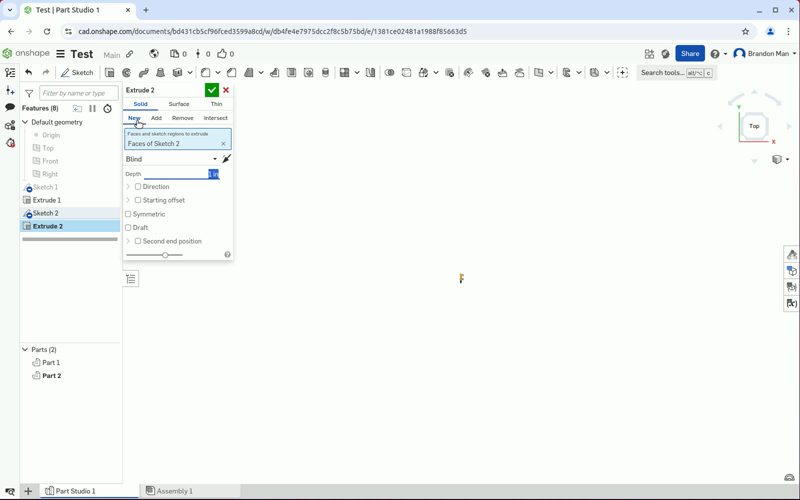
text(23.108)
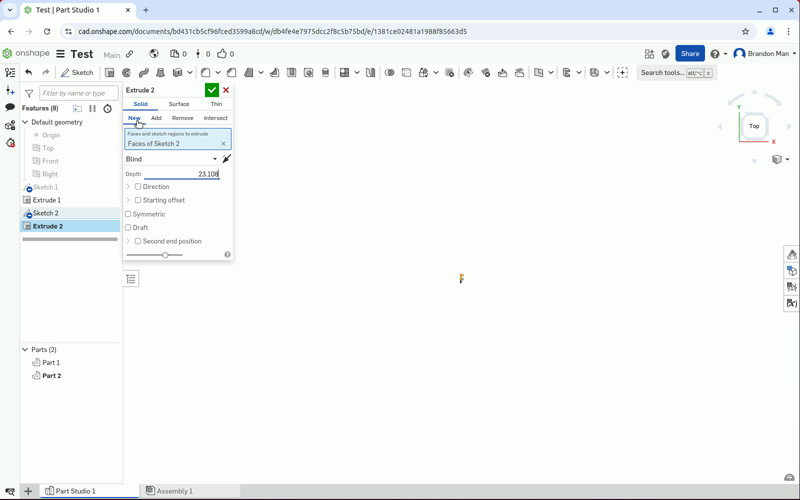
key(enter)
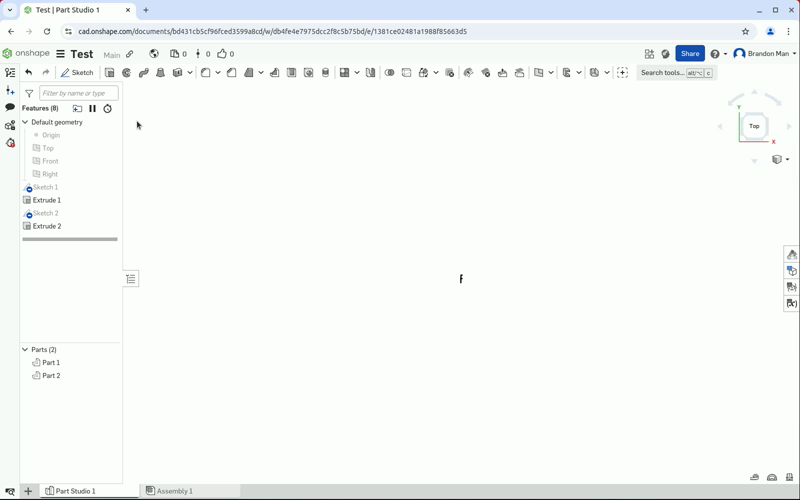
key(shift+h)
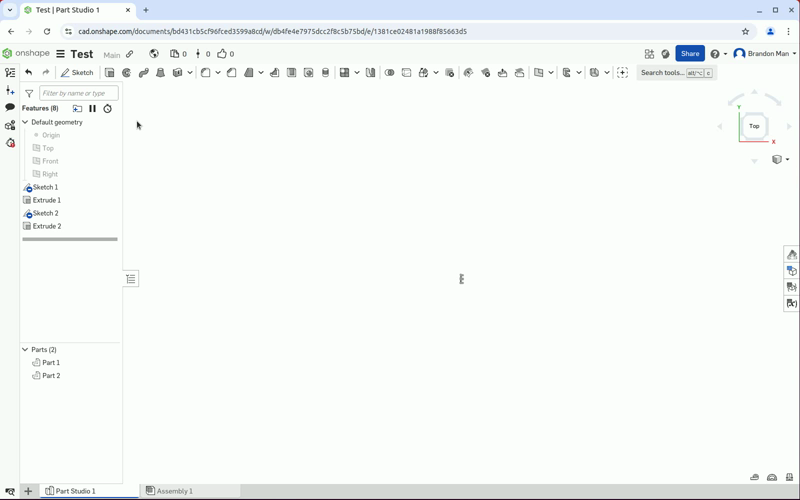
key(shift+h)
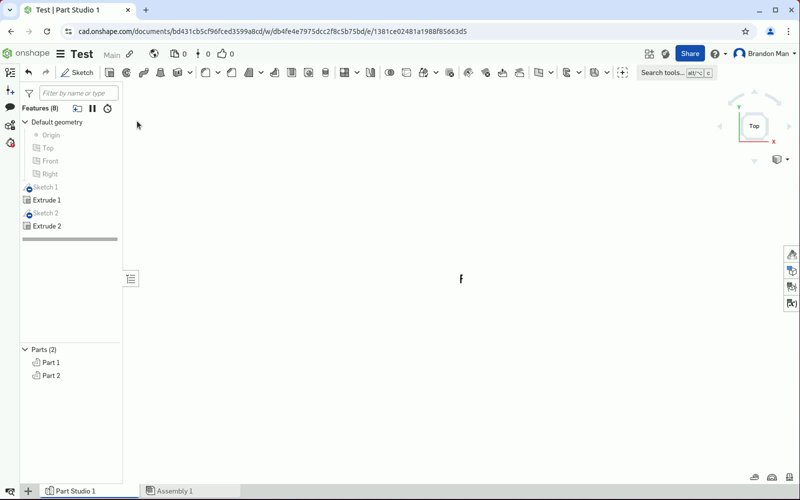
mouse_move(73, 189)
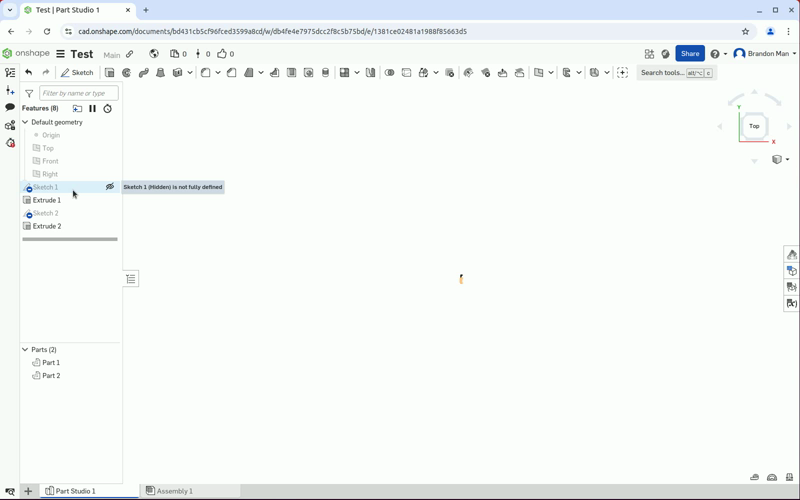
click(73, 189)
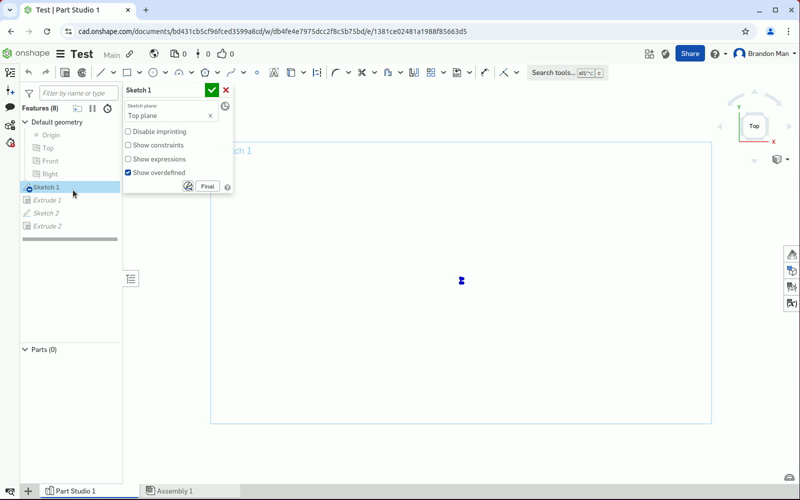
mouse_move(229, 92)
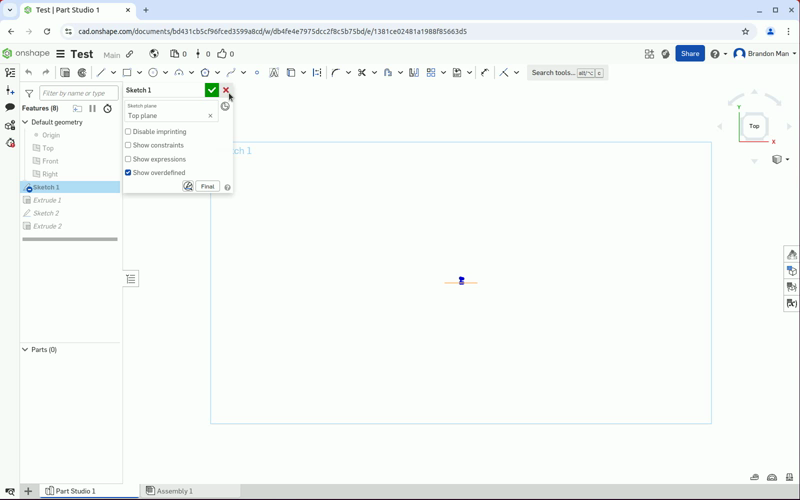
click(229, 92)
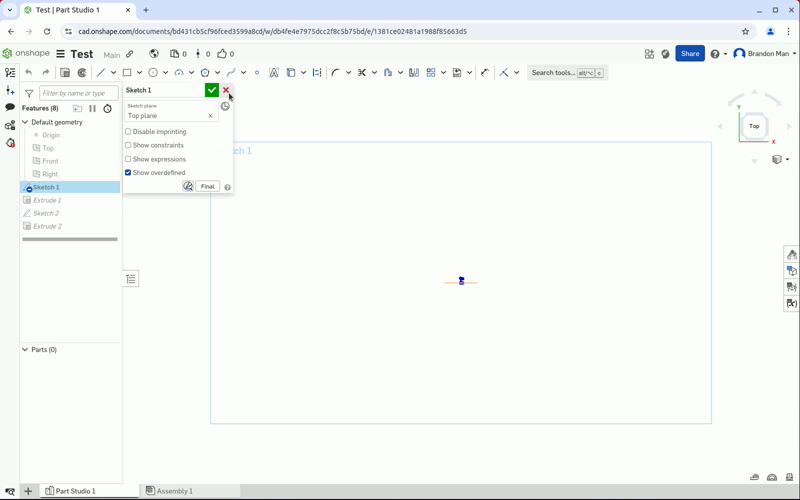
key(shift+s)
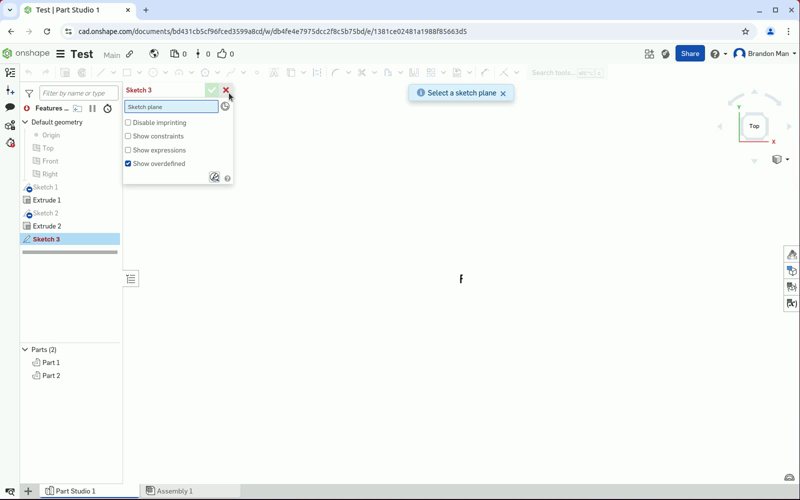
mouse_move(73, 150)
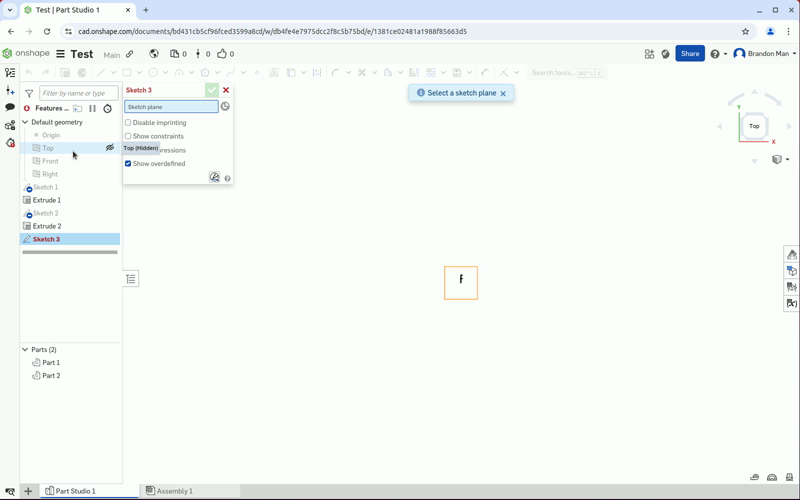
click(73, 150)
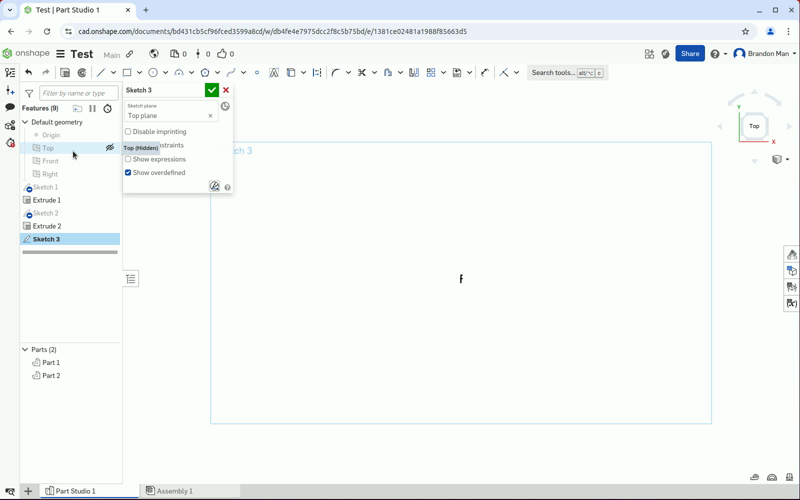
mouse_move(73, 352)
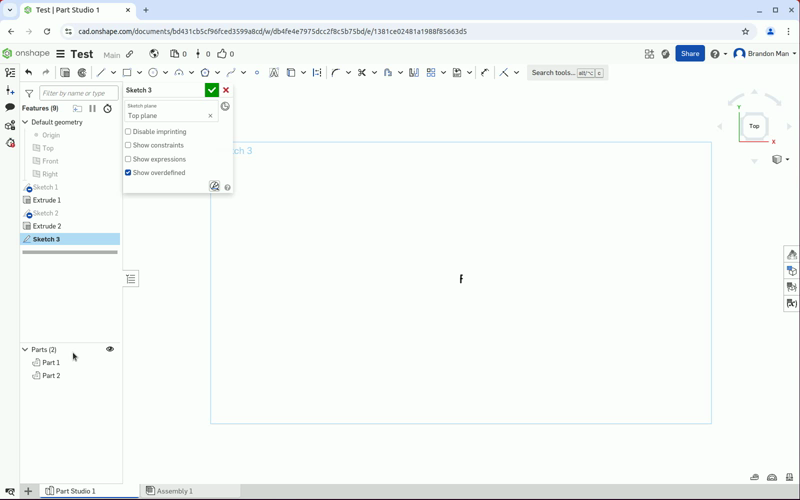
key(y)
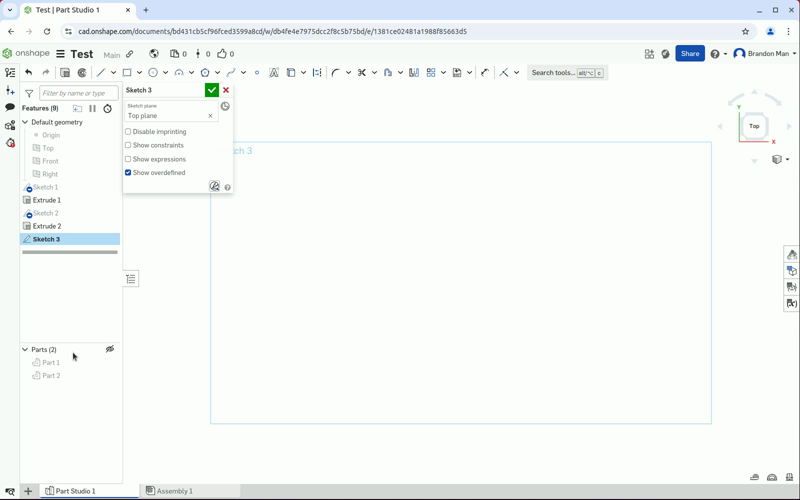
key(l)
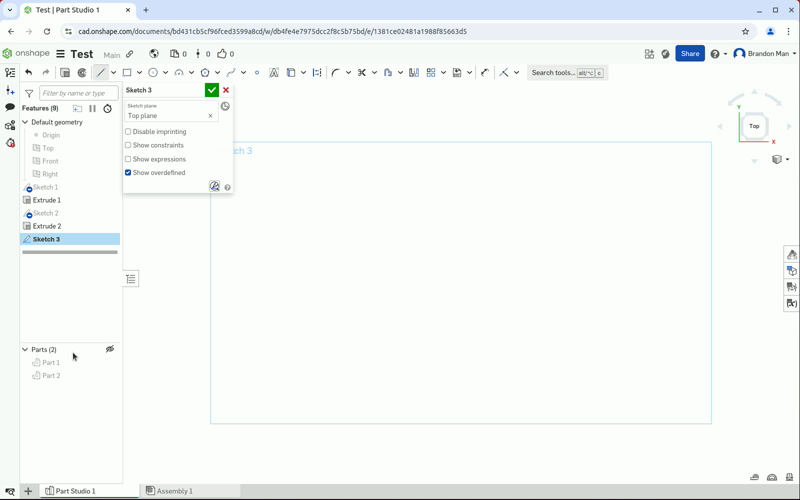
key_down(shift)
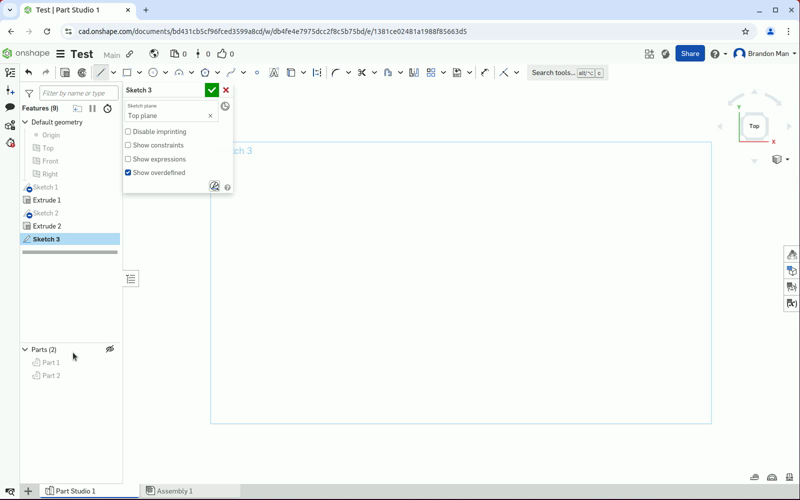
mouse_move(460, 275)
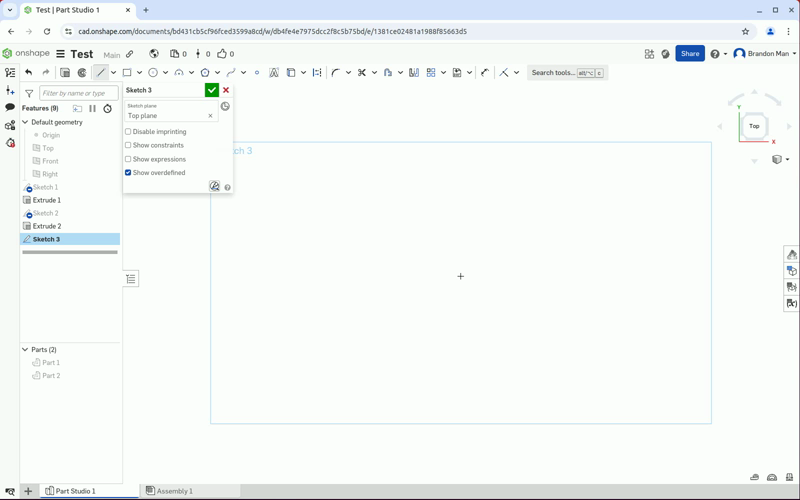
click(460, 275)
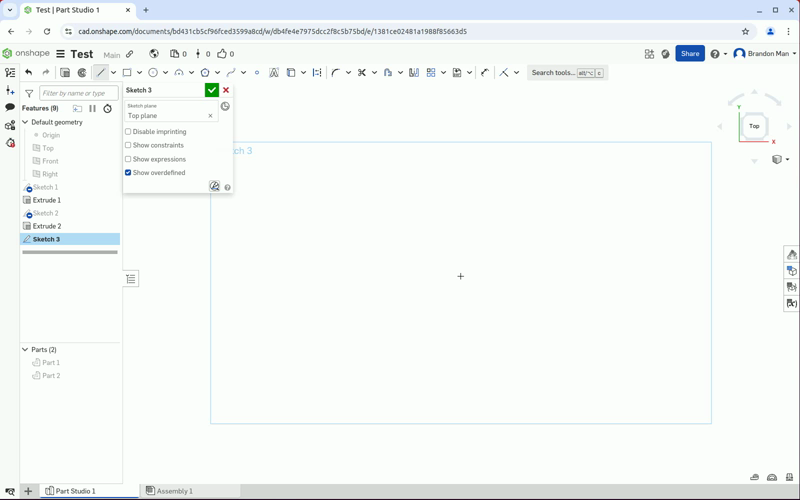
key_up(shift)
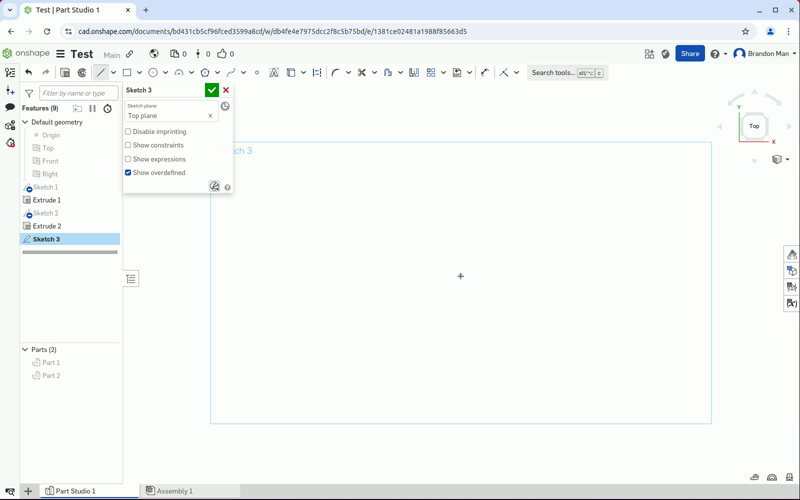
key_down(shift)
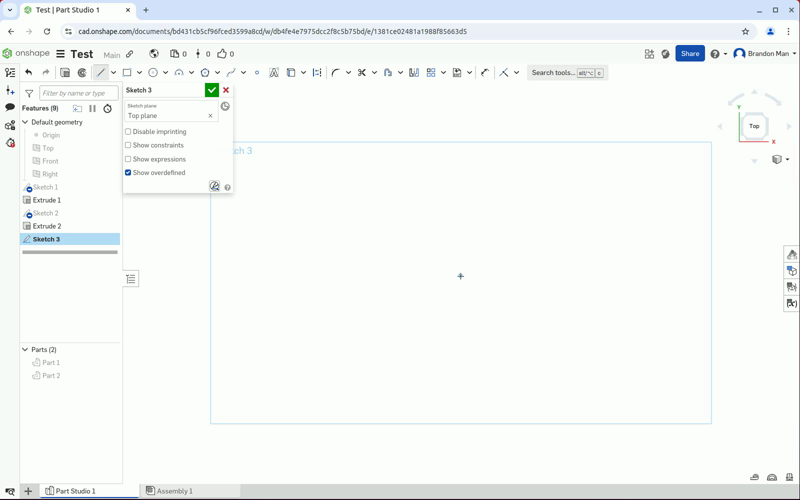
mouse_move(490, 275)
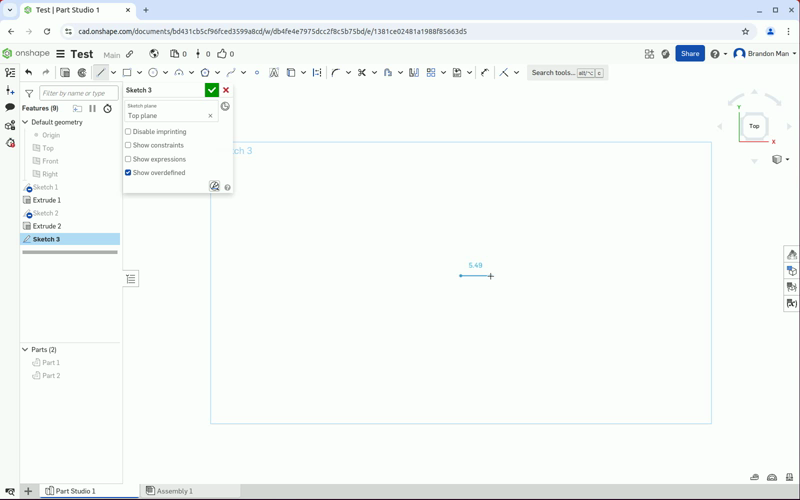
mouse_move(462, 275)
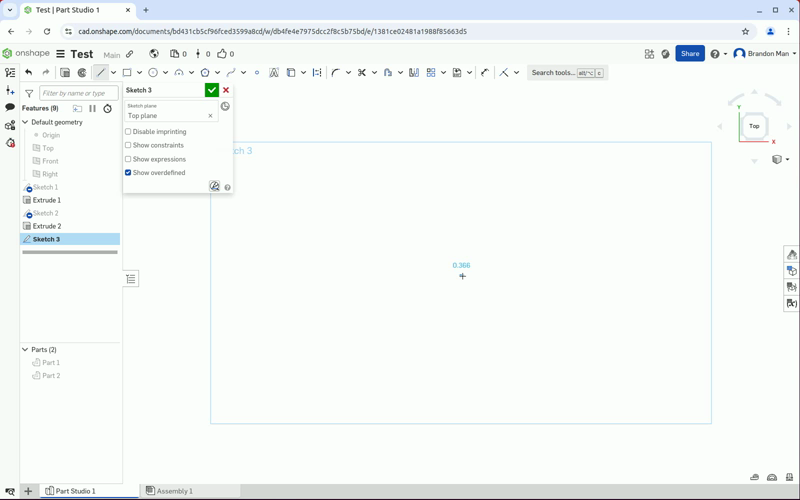
scroll(6)
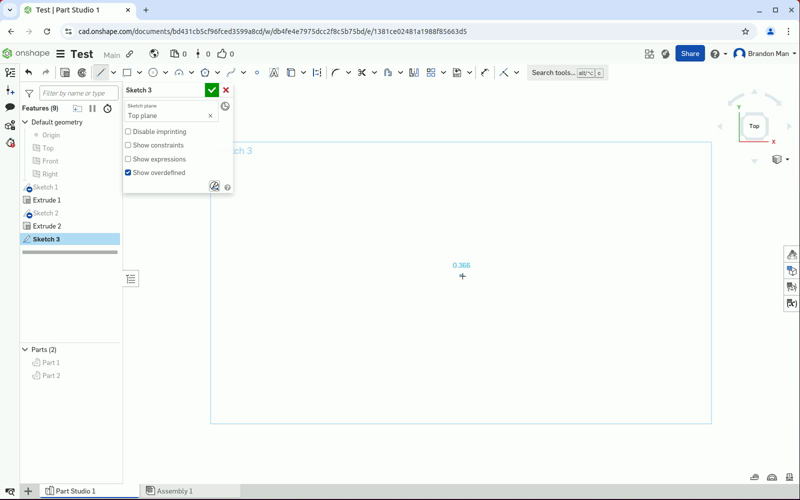
scroll(6)
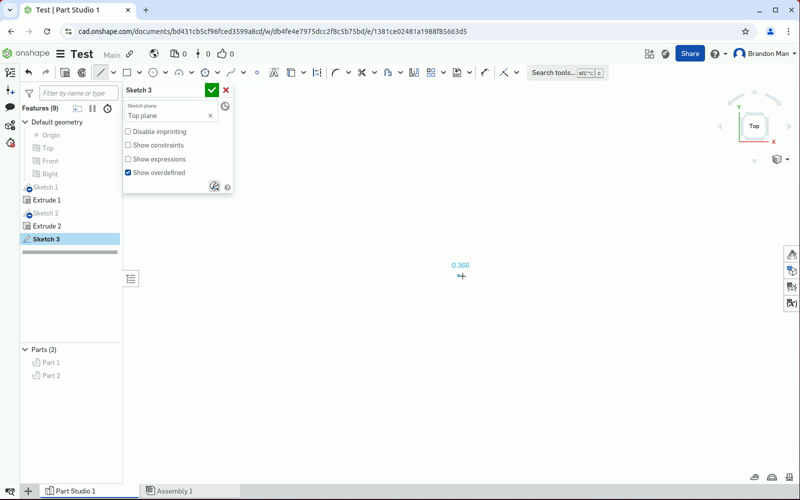
scroll(6)
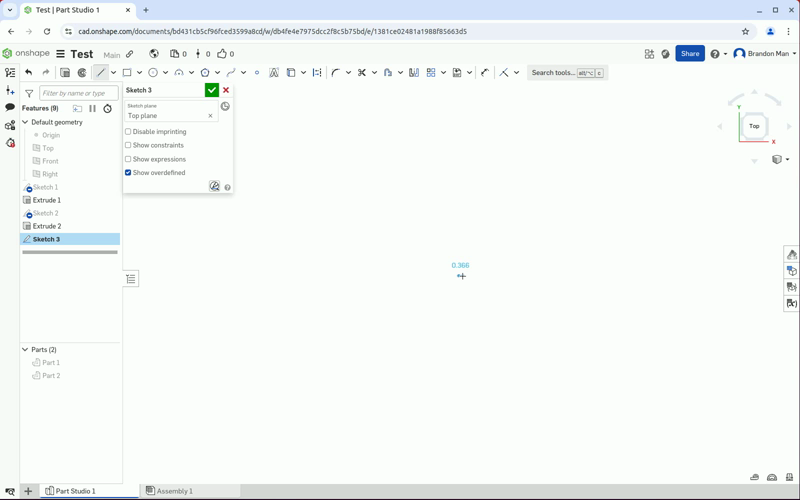
scroll(6)
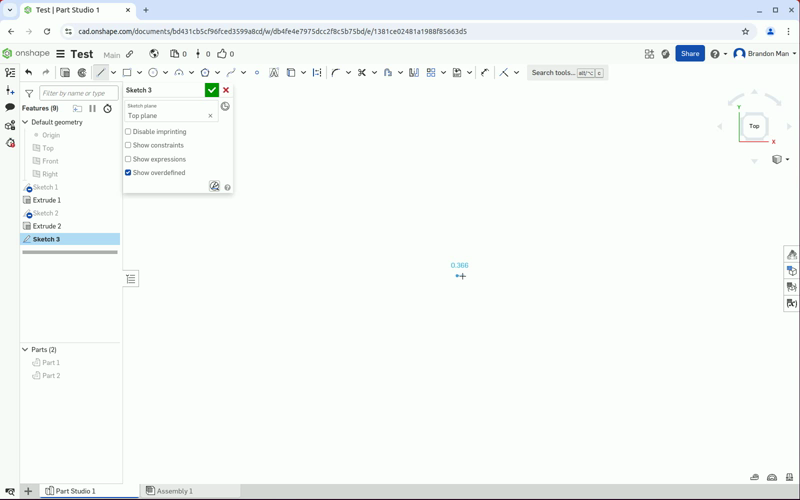
scroll(6)
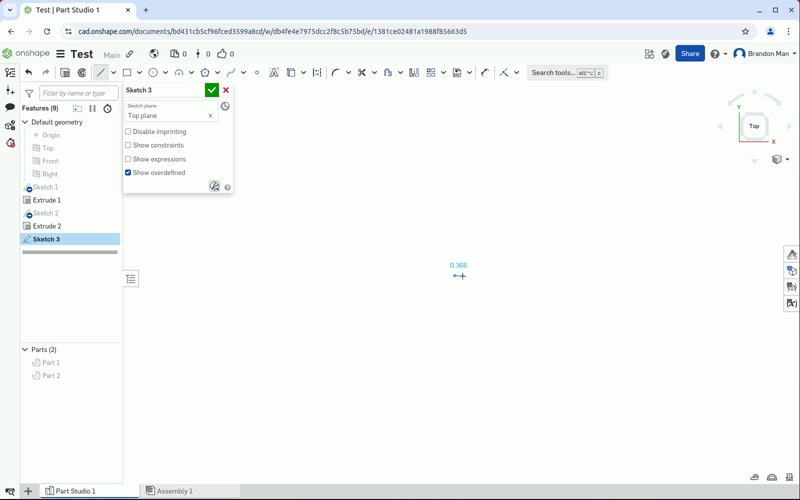
scroll(6)
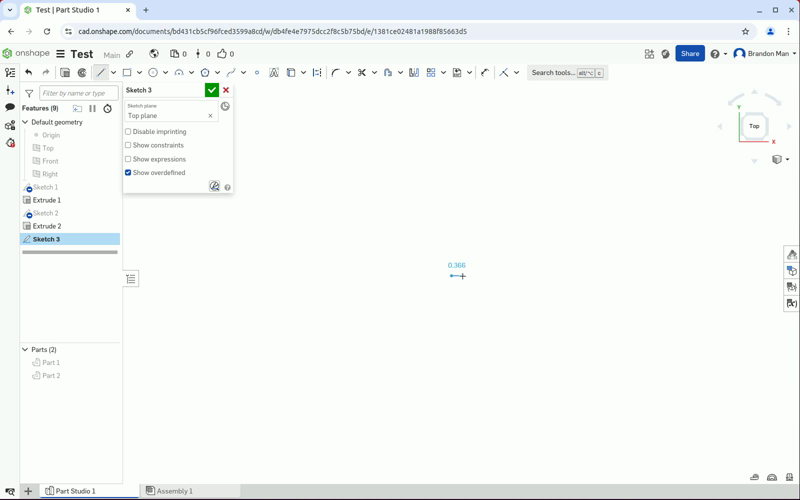
scroll(6)
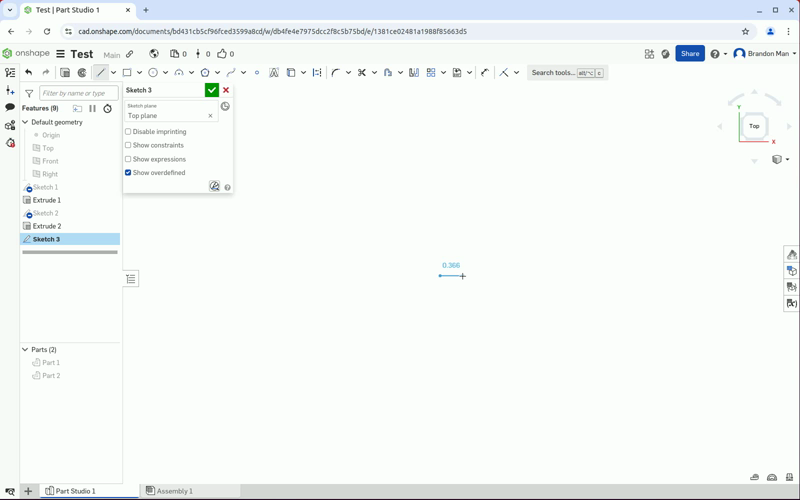
click(462, 275)
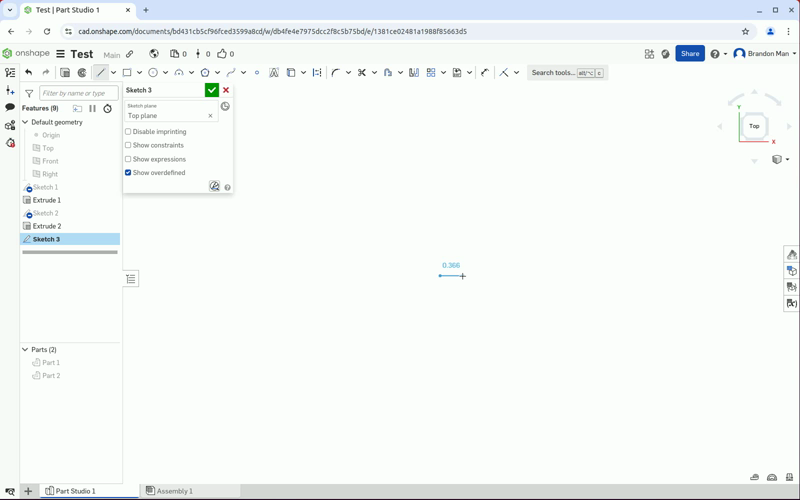
scroll(-6)
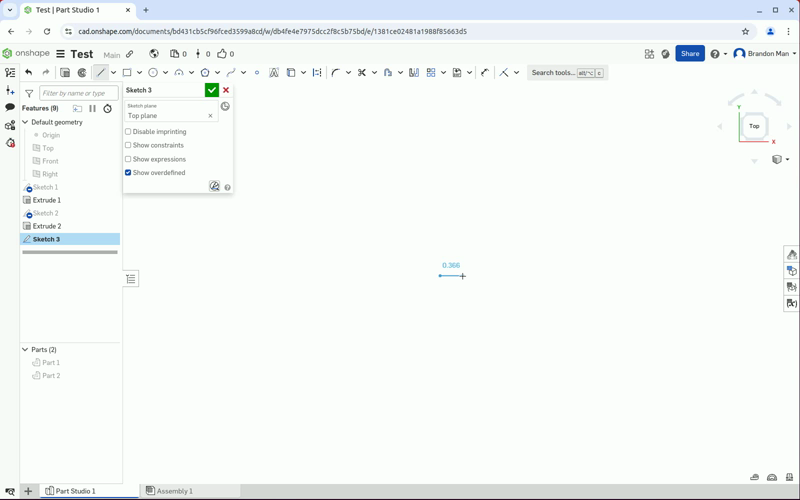
scroll(-6)
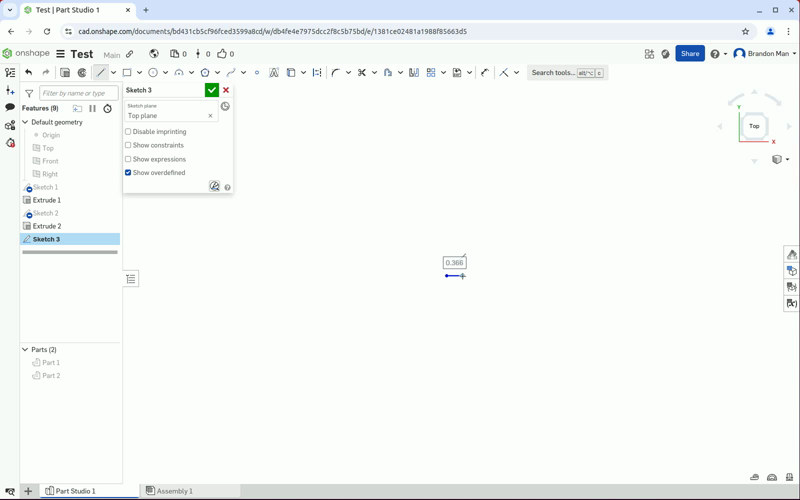
scroll(-6)
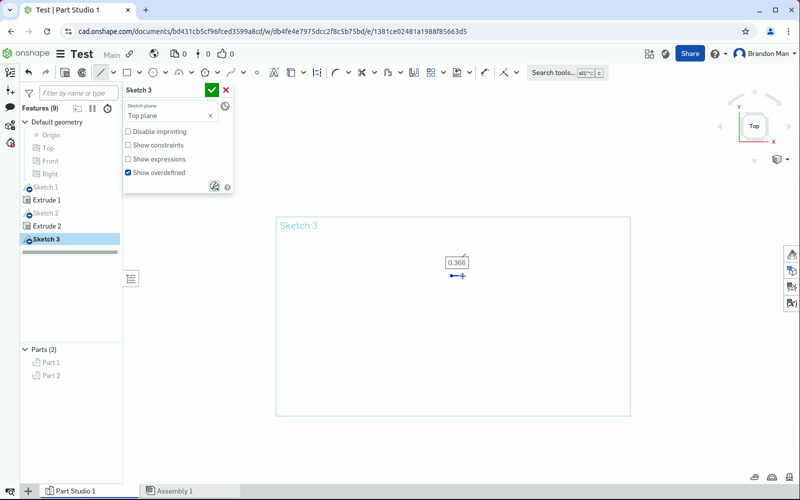
scroll(-6)
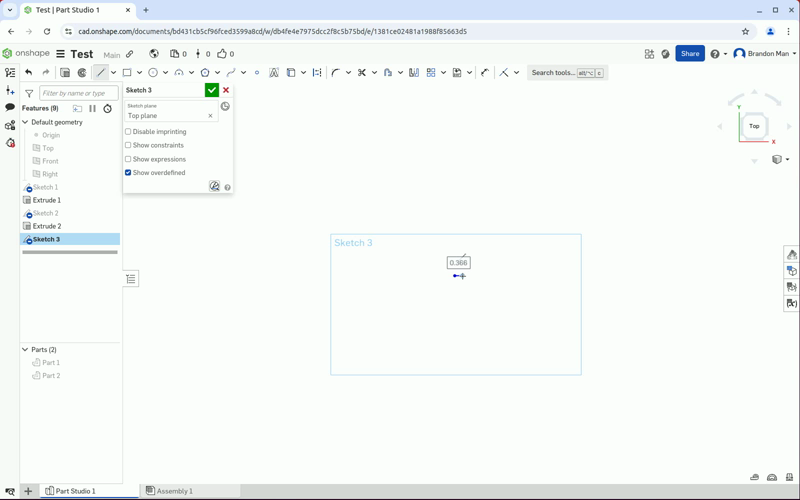
scroll(-6)
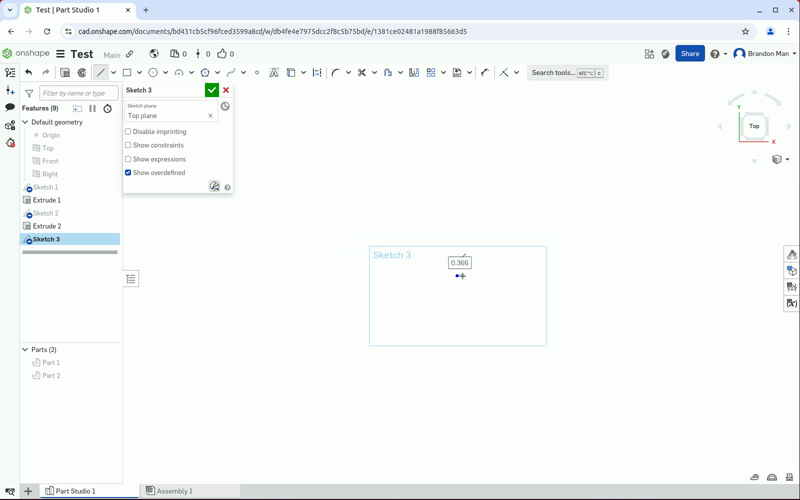
scroll(-6)
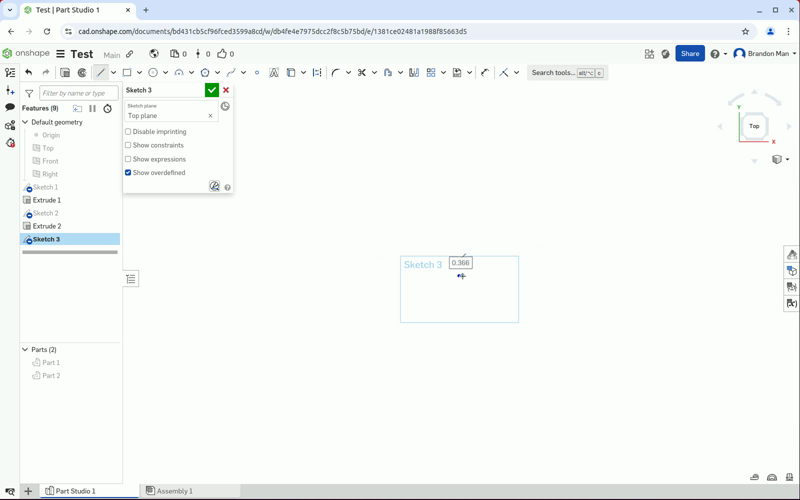
scroll(-6)
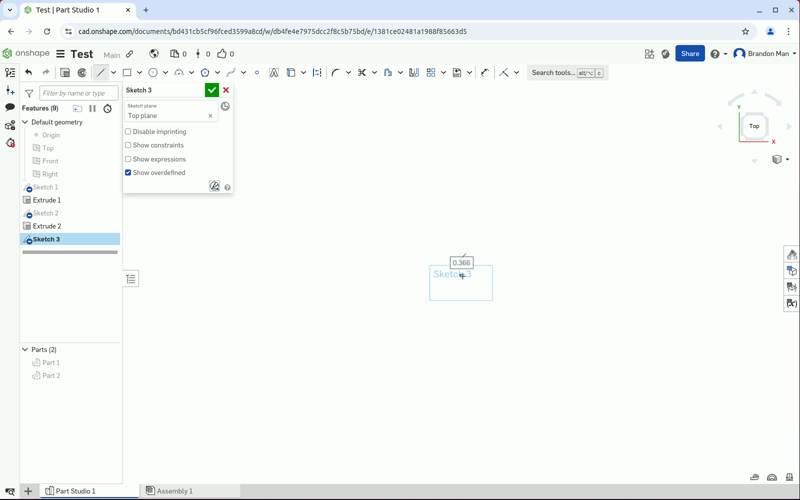
key_up(shift)
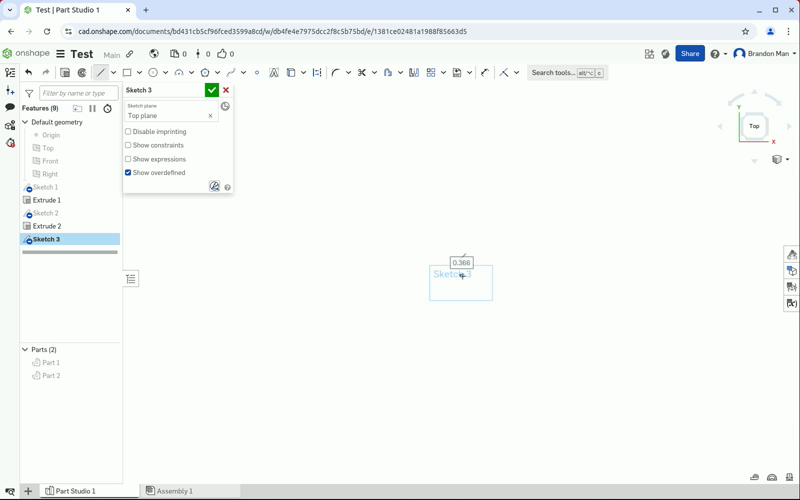
key_down(shift)
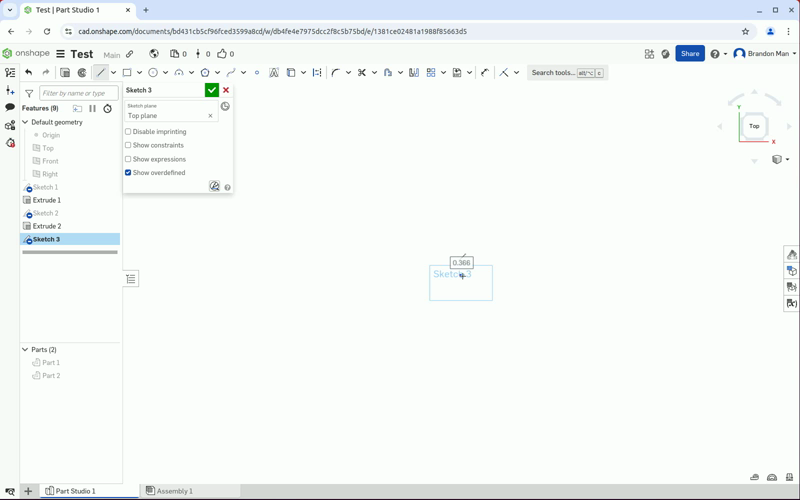
key_up(shift)
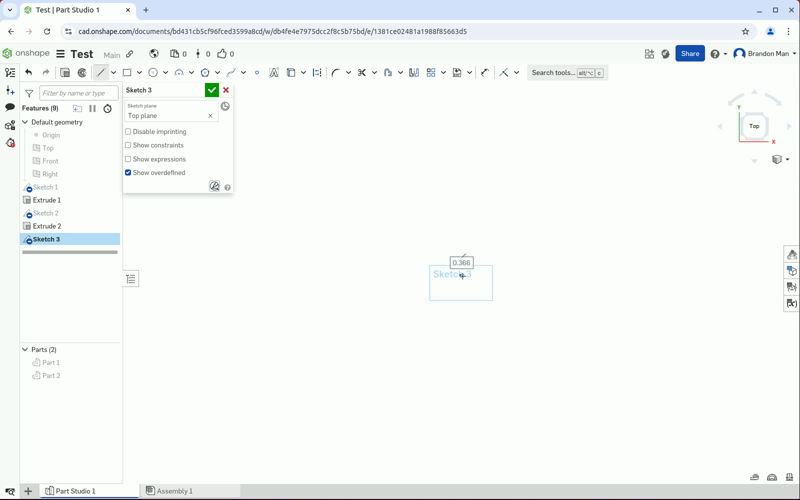
key_down(shift)
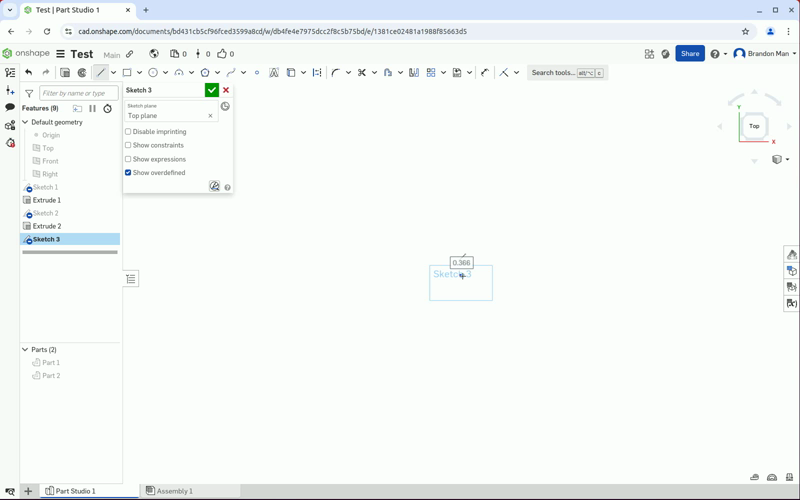
mouse_move(492, 275)
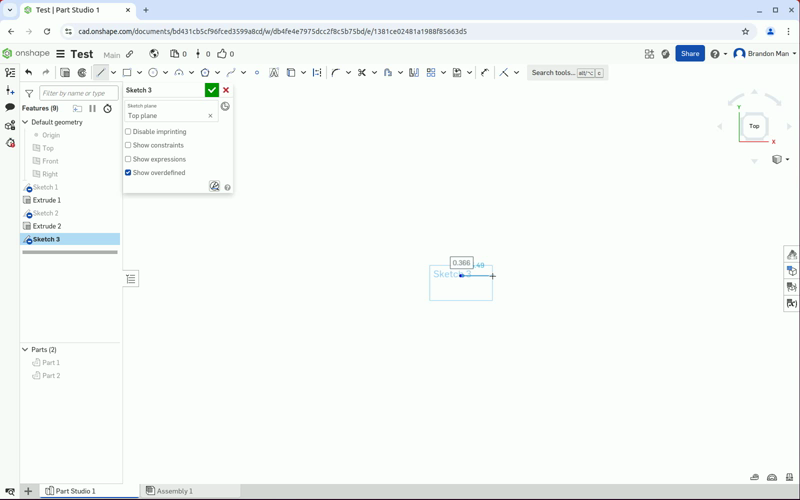
mouse_move(461, 275)
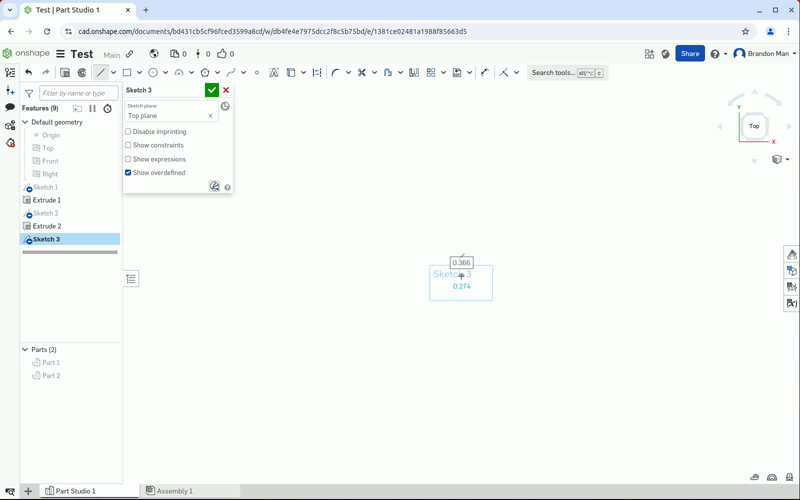
scroll(6)
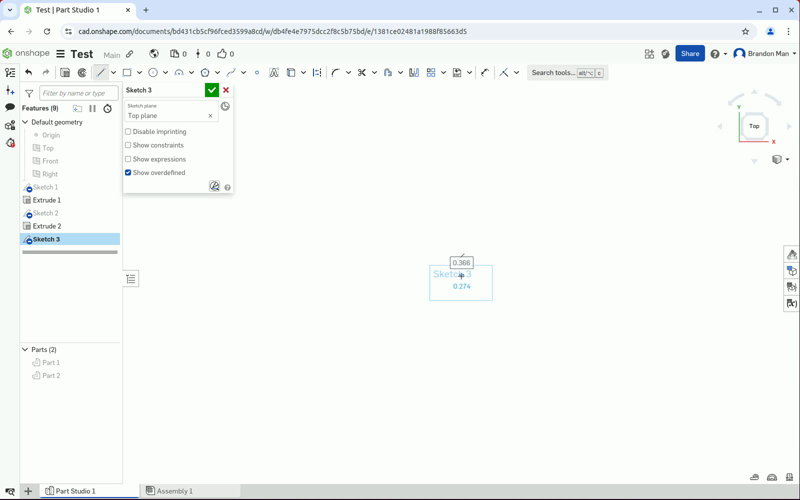
scroll(6)
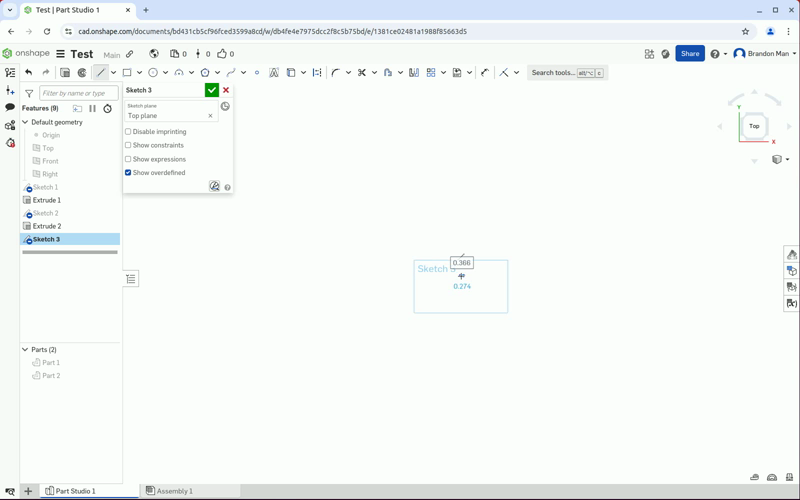
scroll(6)
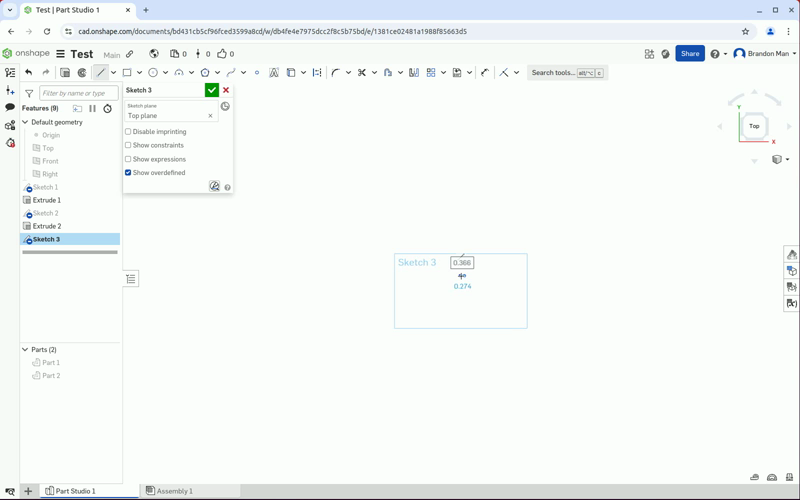
scroll(6)
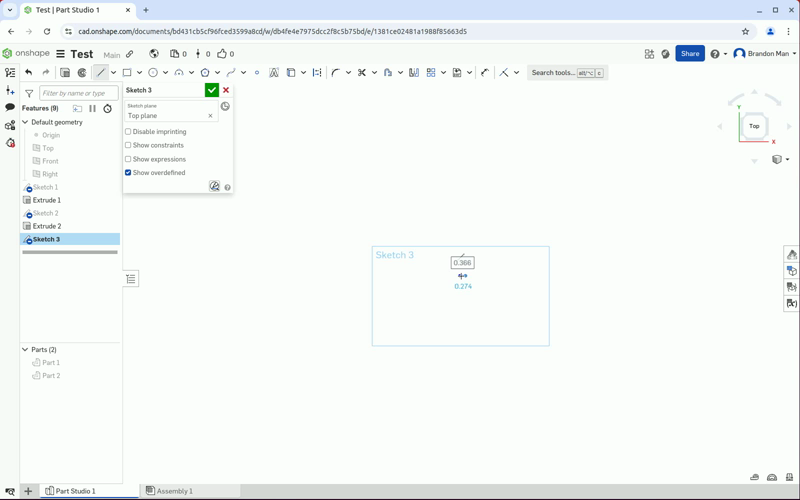
scroll(6)
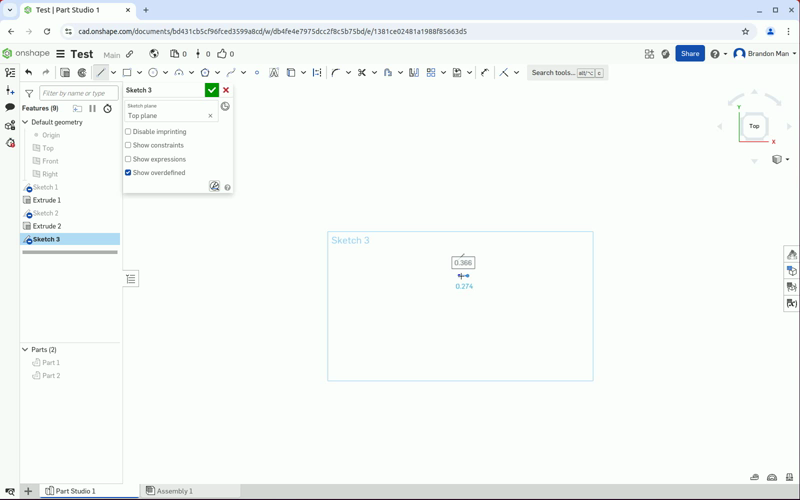
scroll(6)
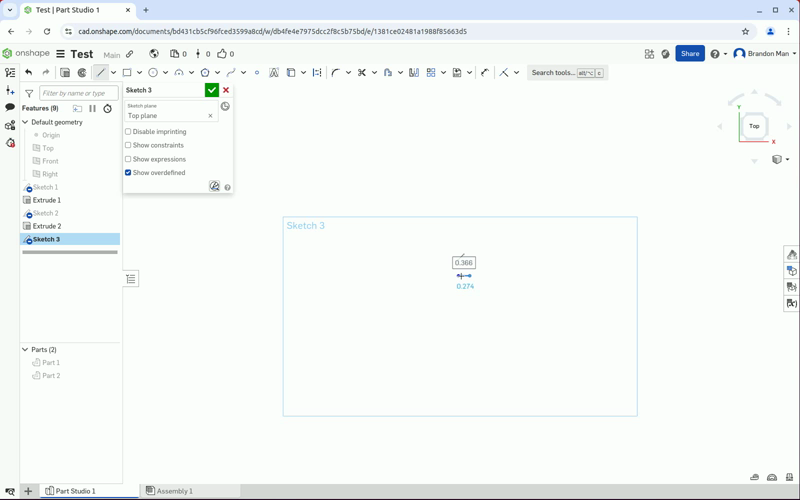
scroll(6)
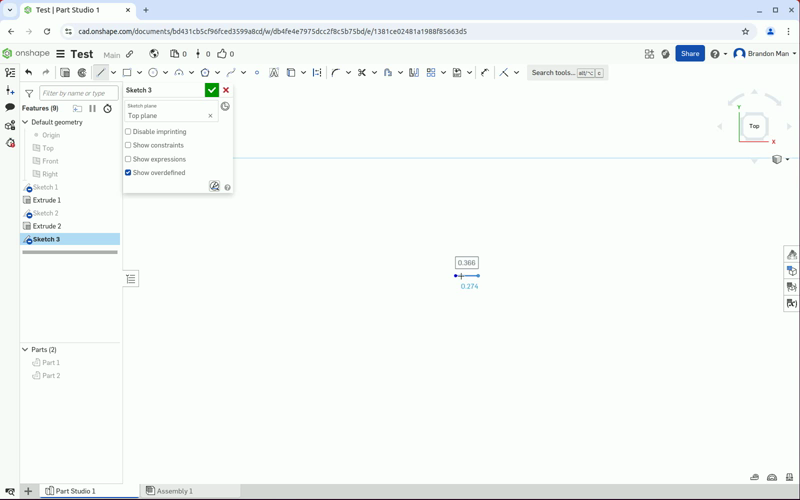
click(461, 275)
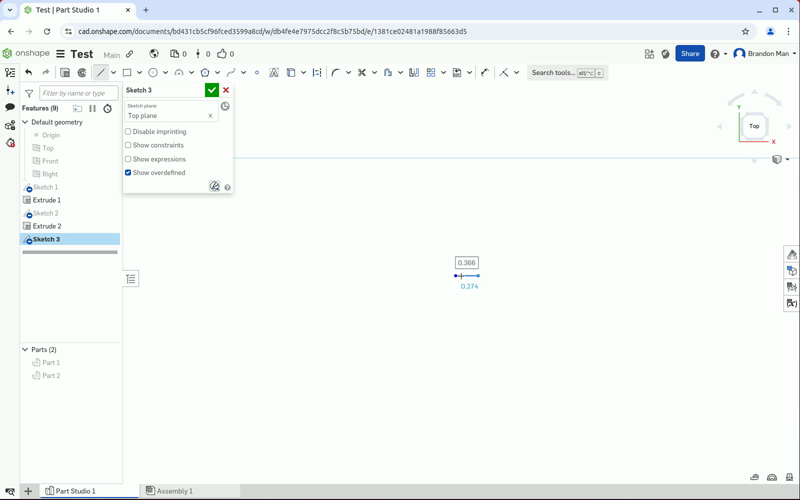
scroll(-6)
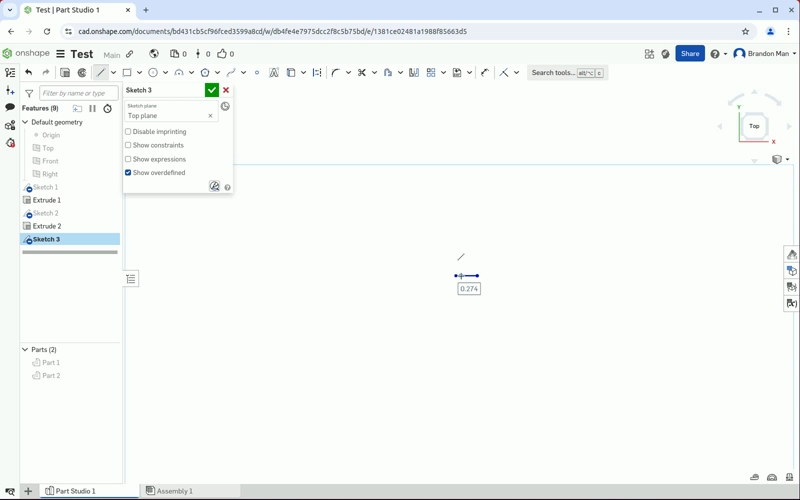
scroll(-6)
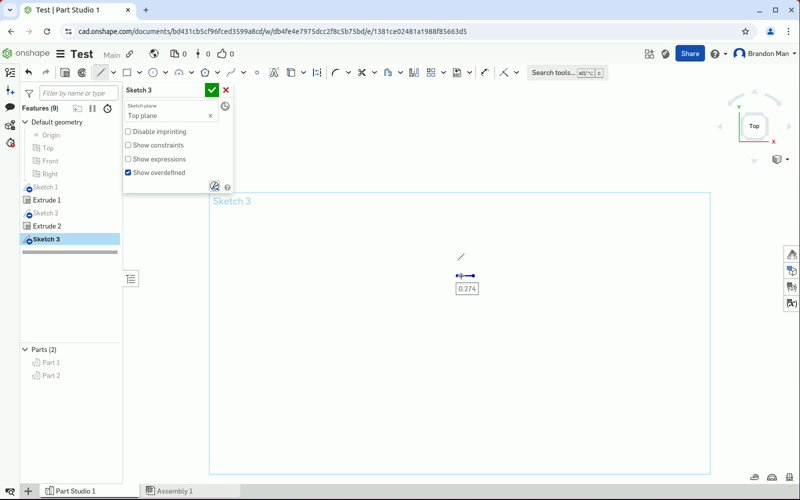
scroll(-6)
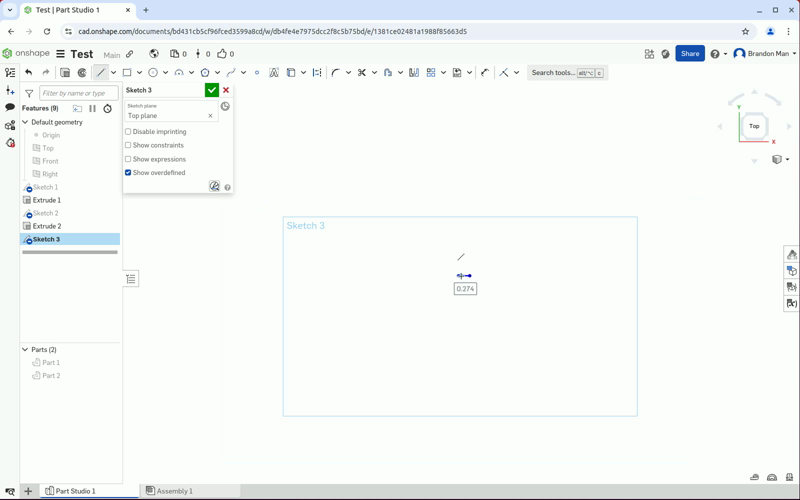
scroll(-6)
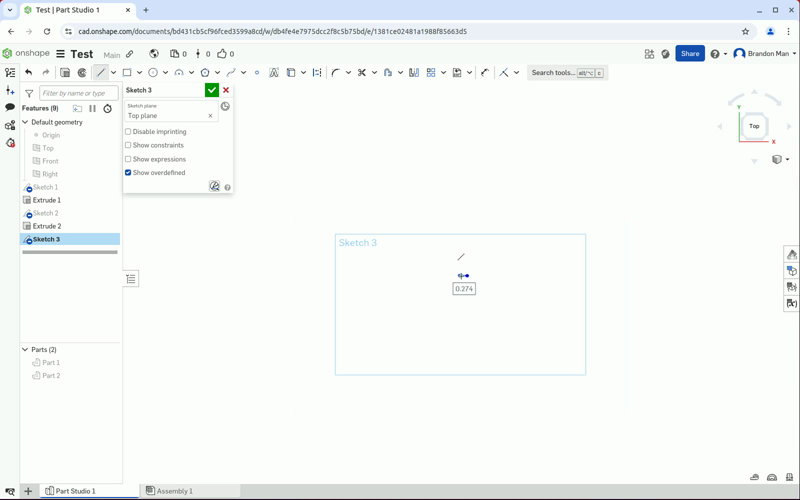
scroll(-6)
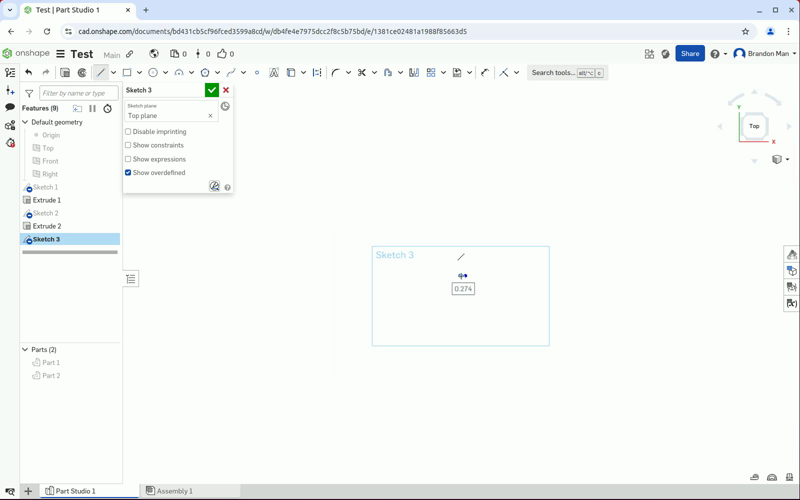
scroll(-6)
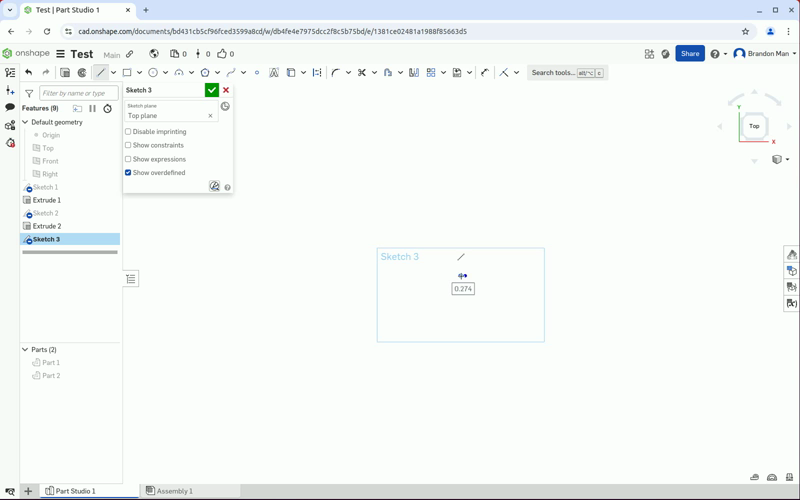
scroll(-6)
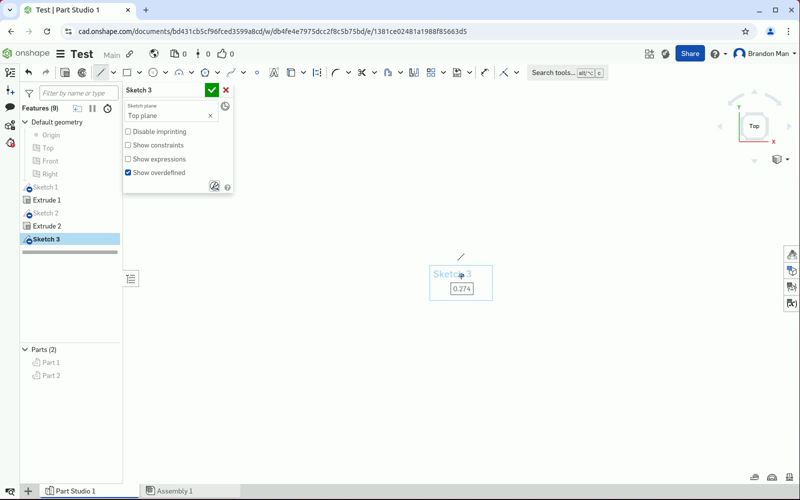
key_up(shift)
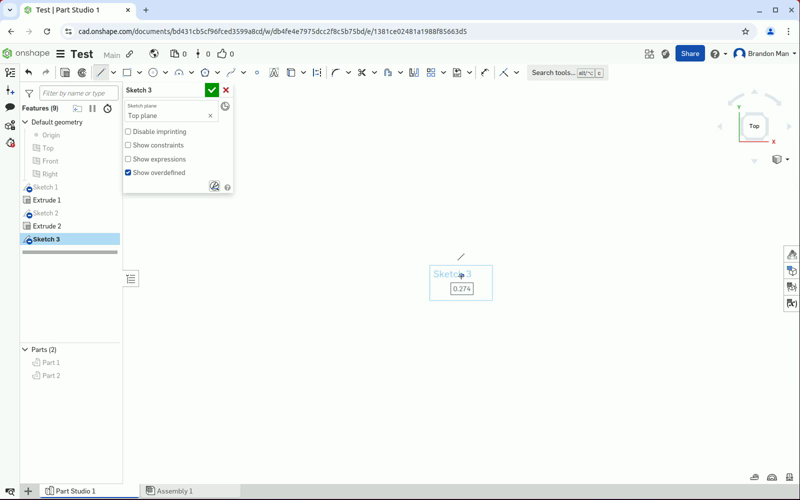
key_down(shift)
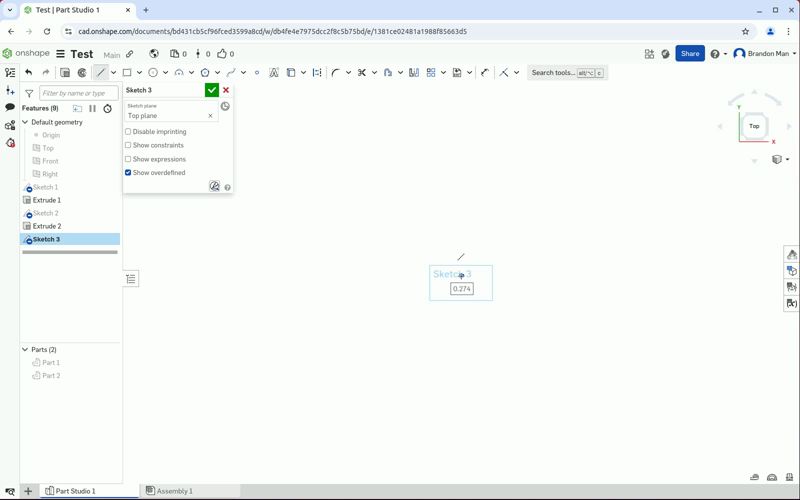
mouse_move(491, 275)
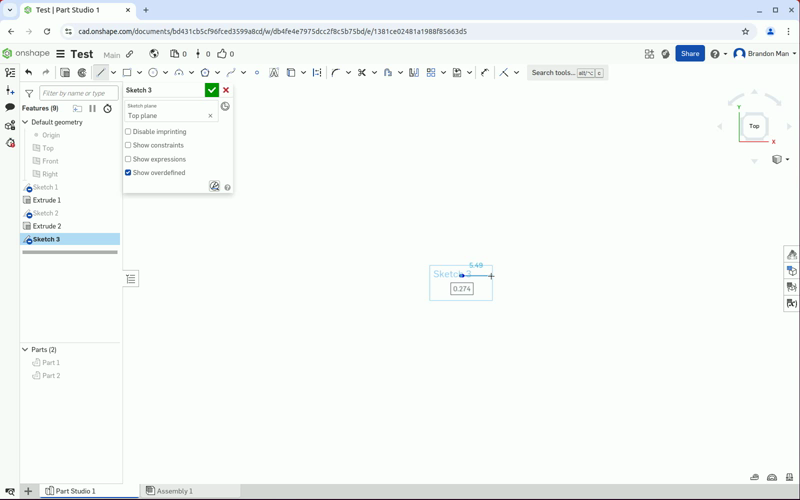
mouse_move(461, 271)
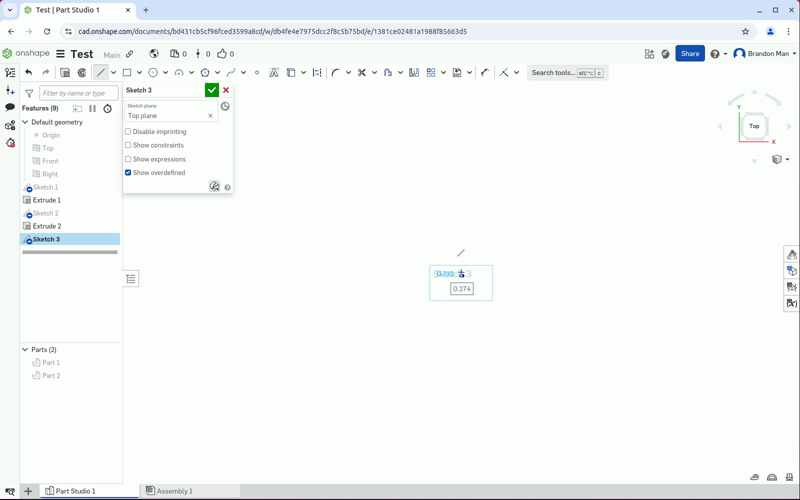
scroll(6)
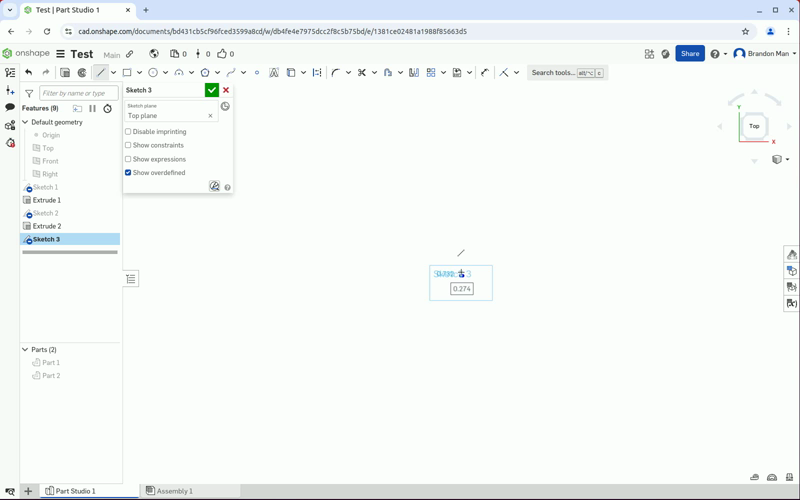
scroll(6)
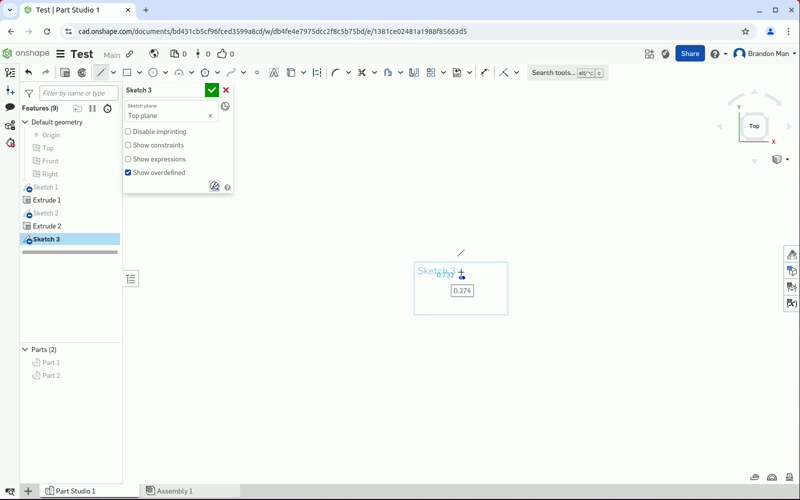
scroll(6)
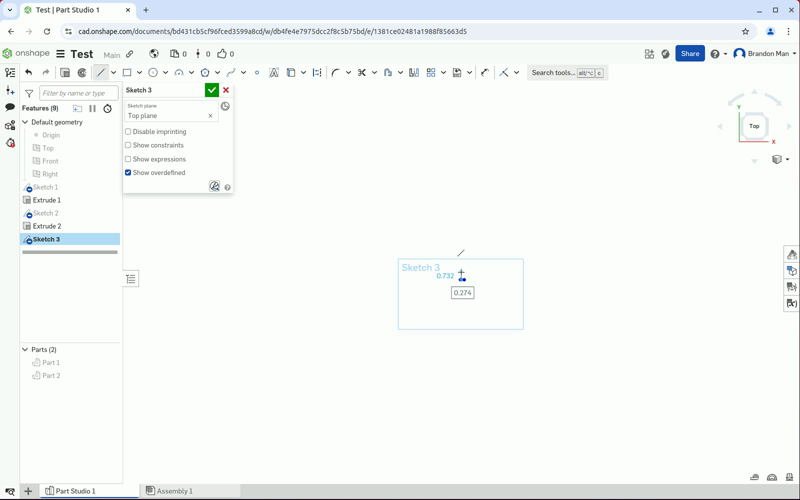
scroll(6)
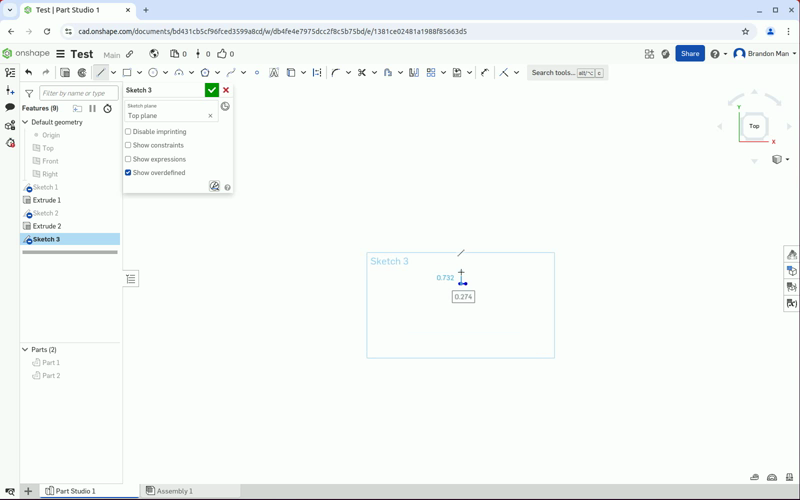
scroll(6)
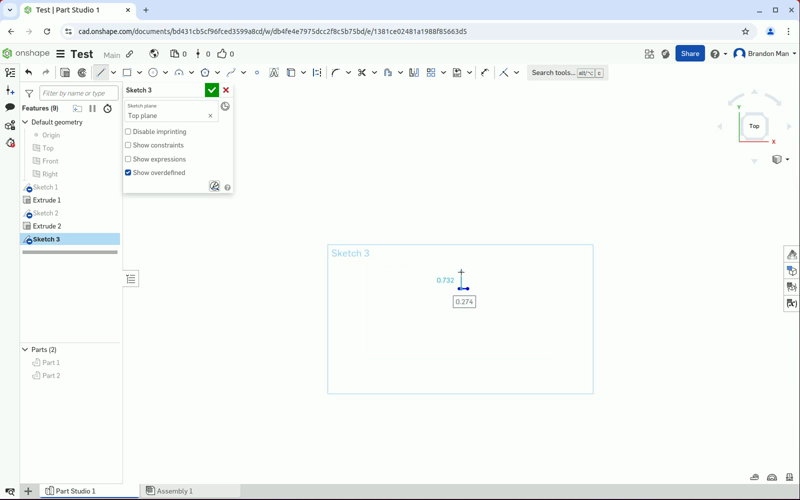
scroll(6)
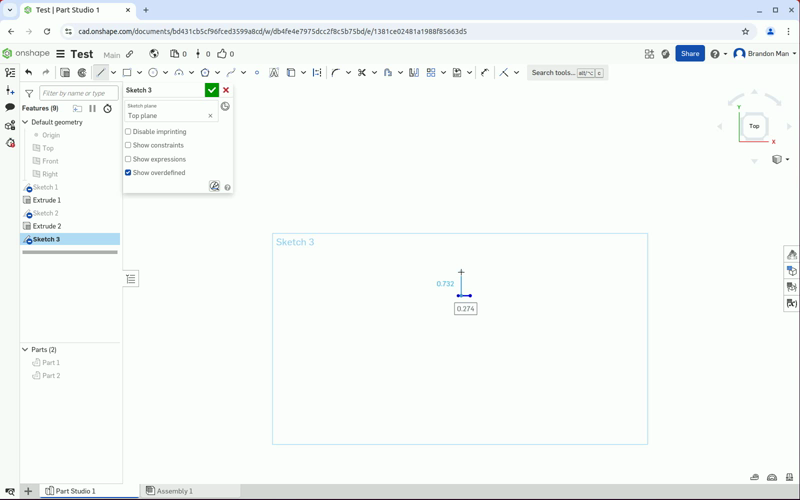
scroll(6)
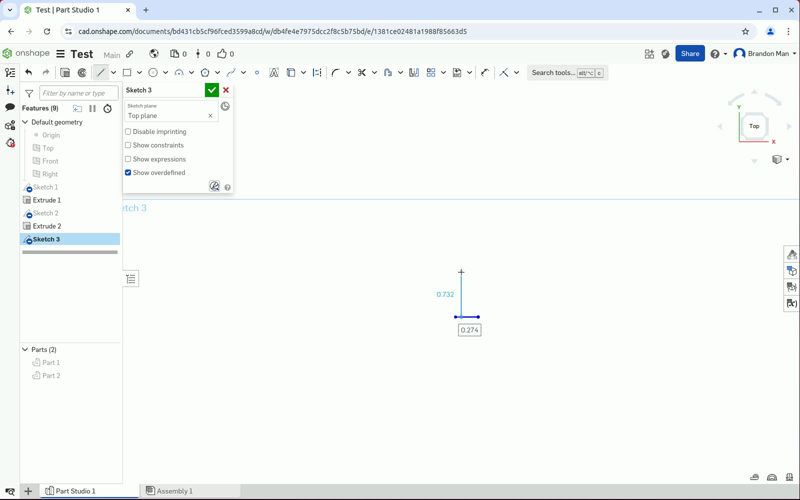
click(461, 271)
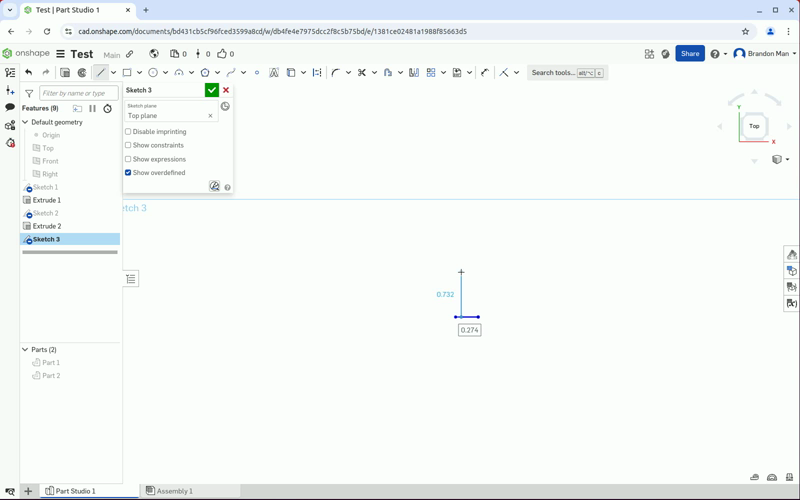
scroll(-6)
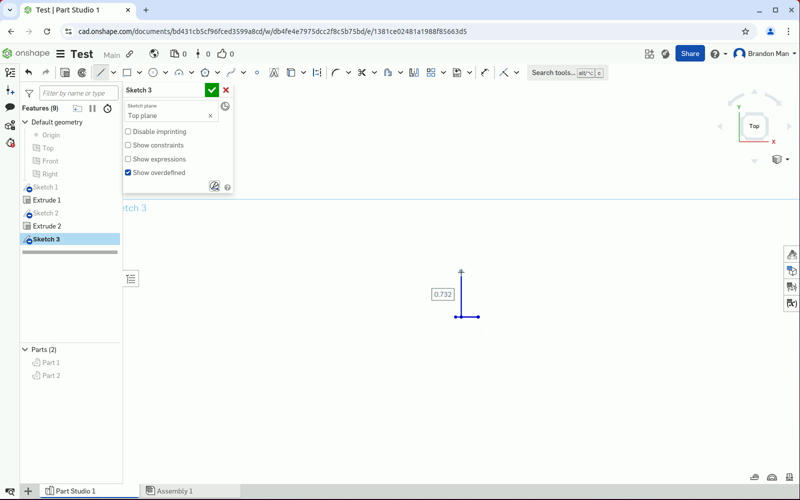
scroll(-6)
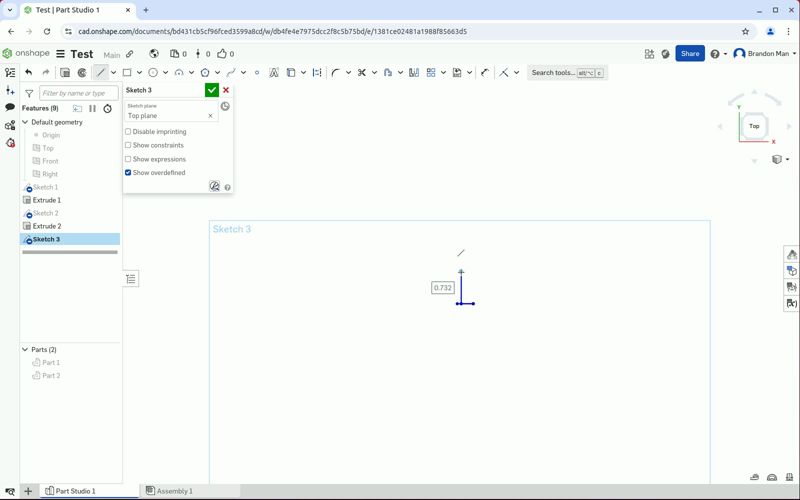
scroll(-6)
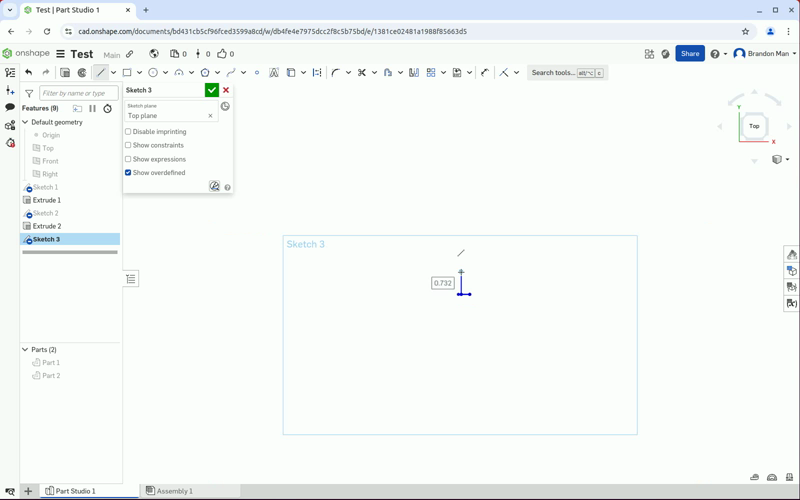
scroll(-6)
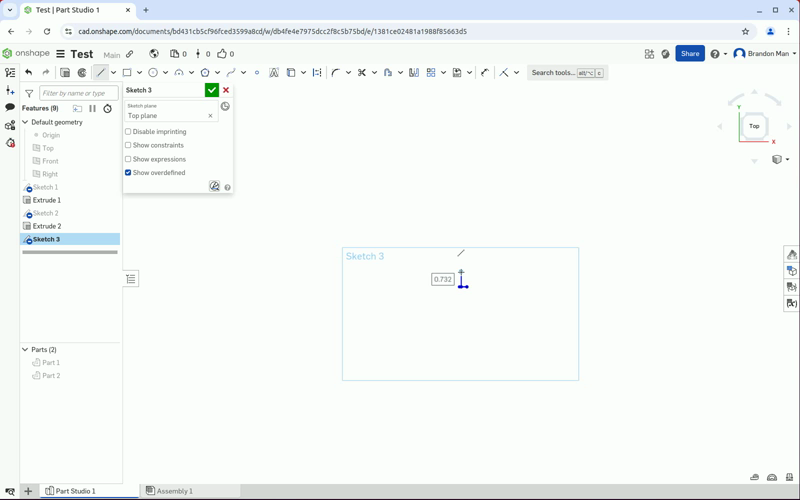
scroll(-6)
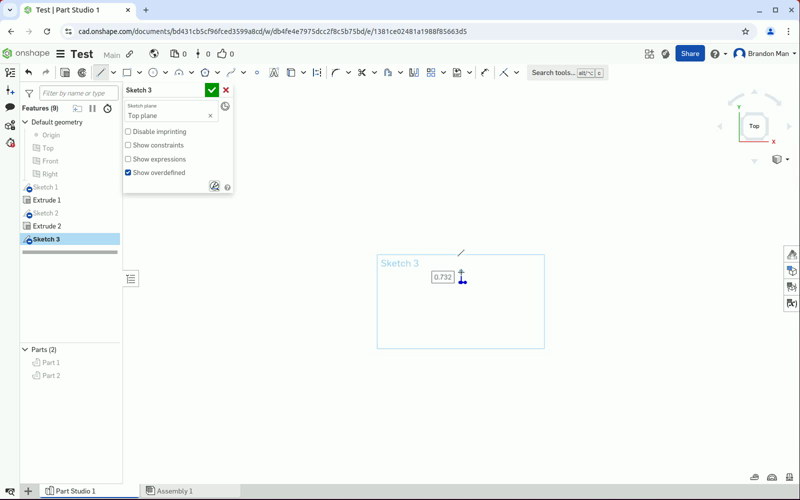
scroll(-6)
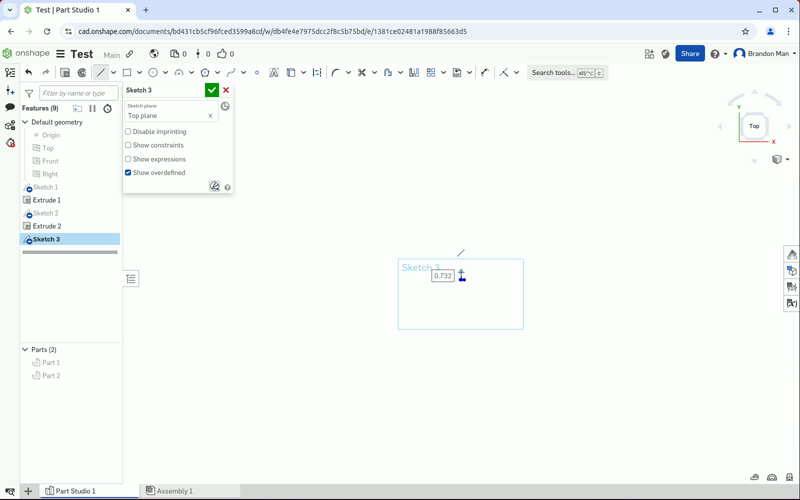
scroll(-6)
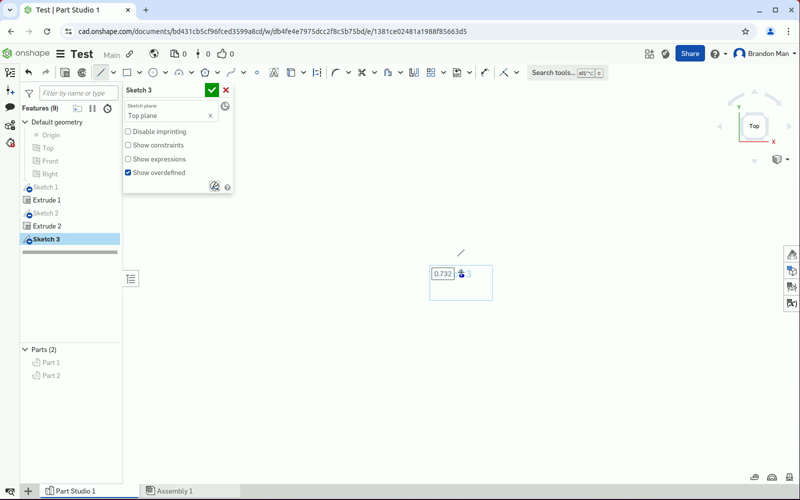
key_up(shift)
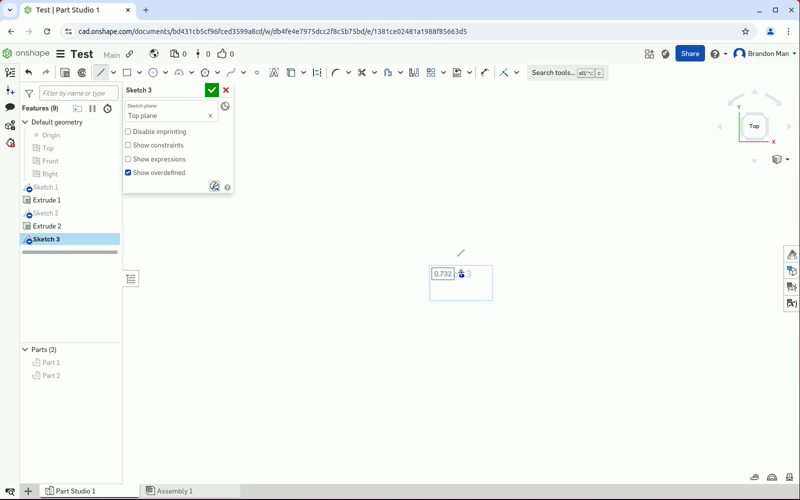
key_down(shift)
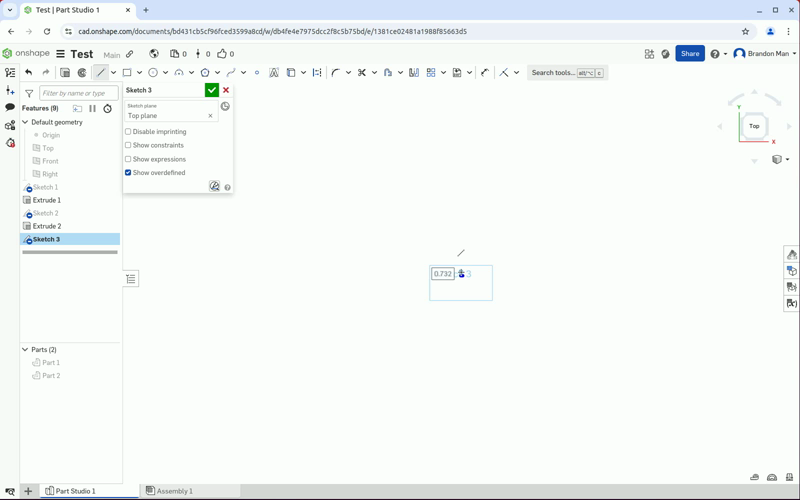
mouse_move(491, 271)
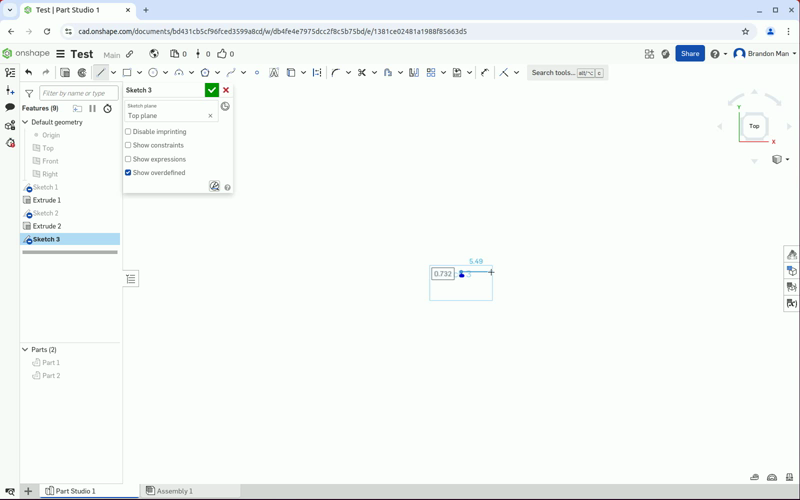
mouse_move(462, 271)
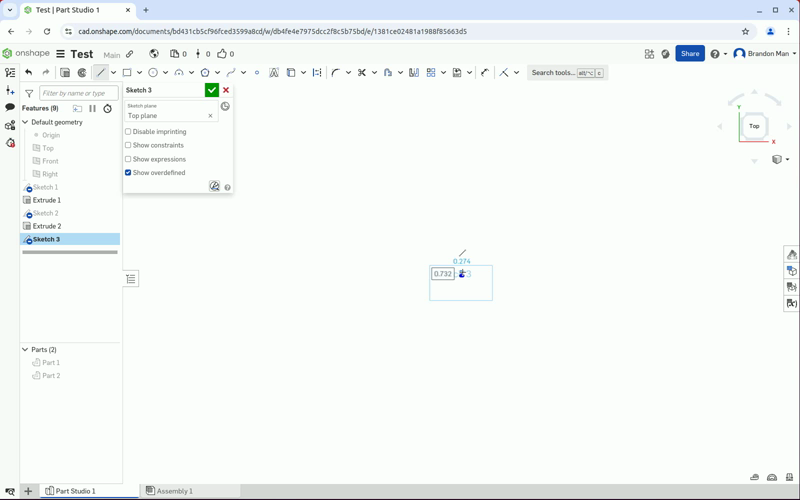
scroll(6)
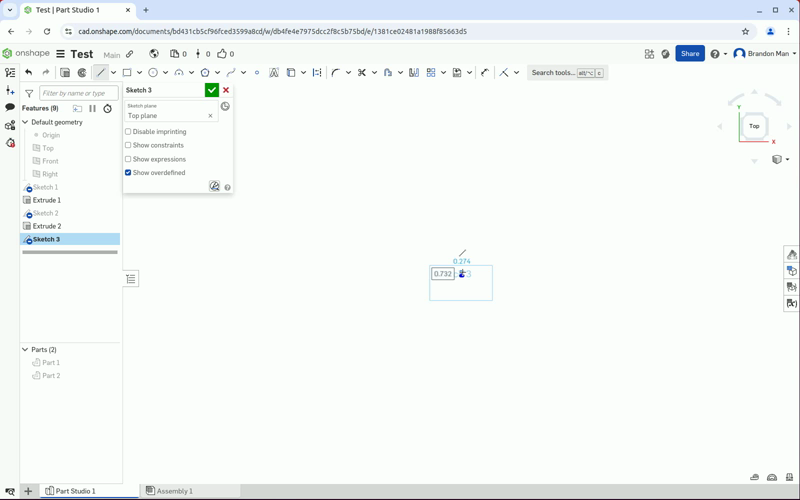
scroll(6)
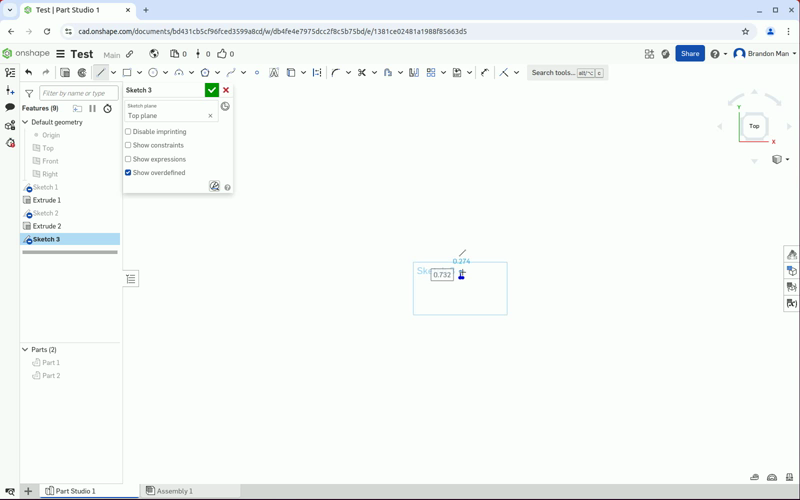
scroll(6)
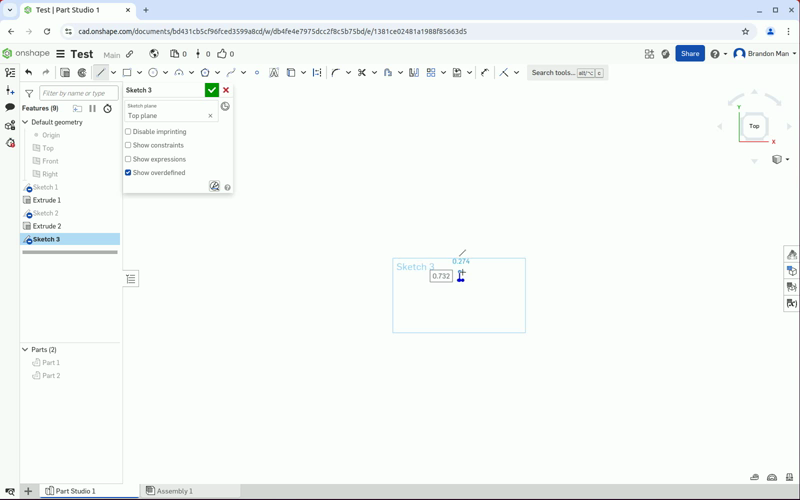
scroll(6)
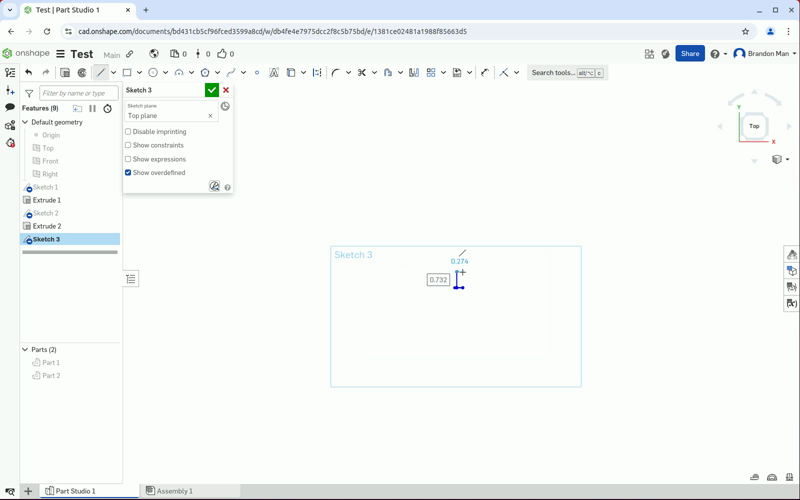
scroll(6)
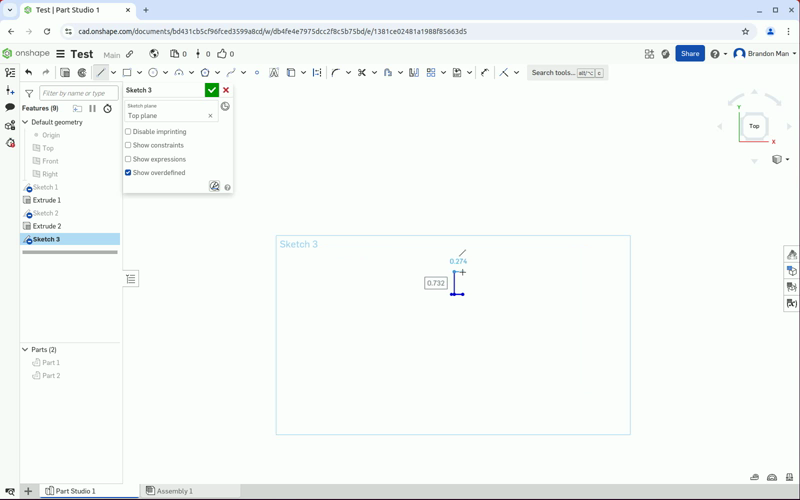
scroll(6)
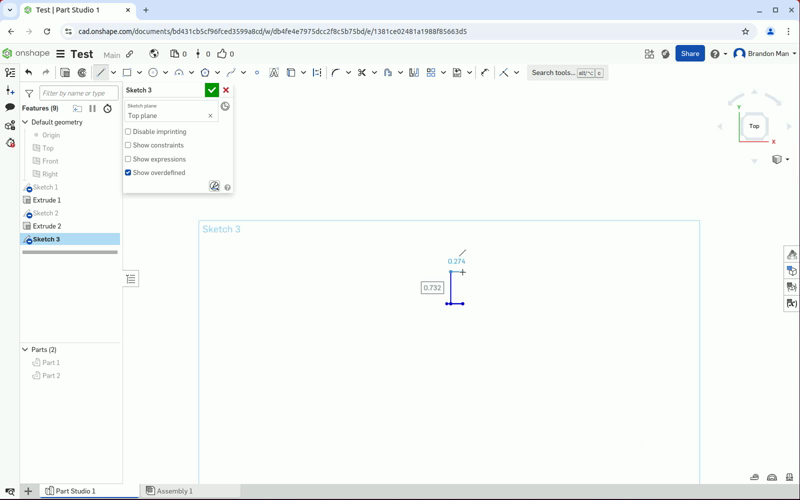
scroll(6)
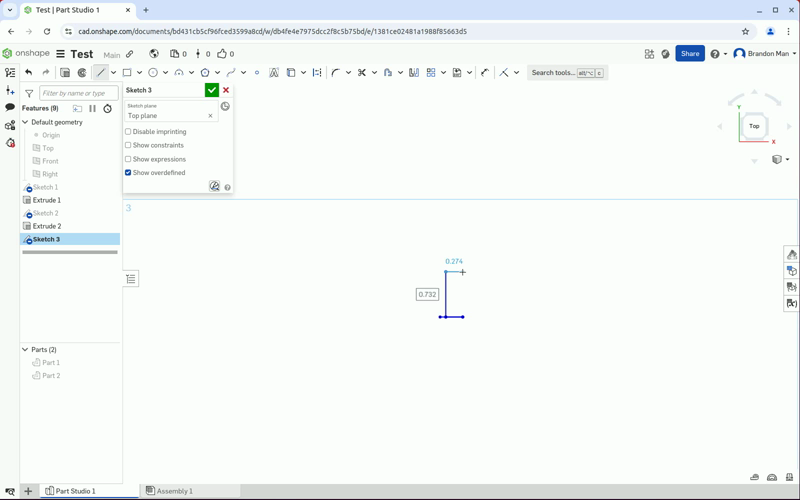
click(462, 271)
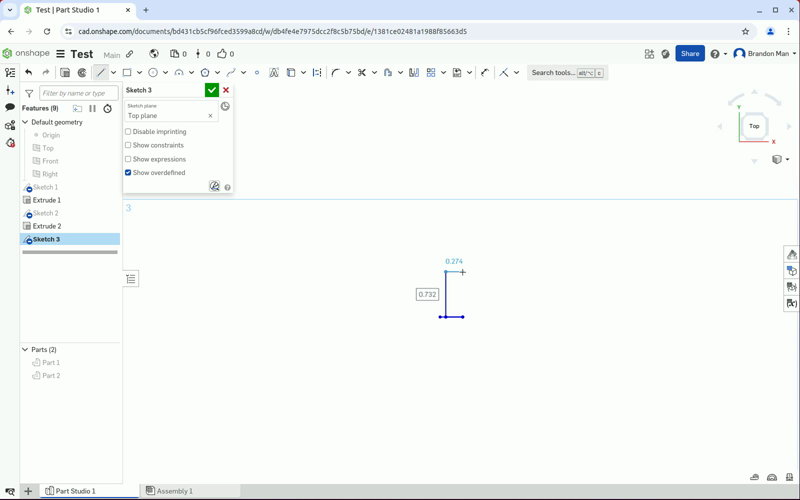
scroll(-6)
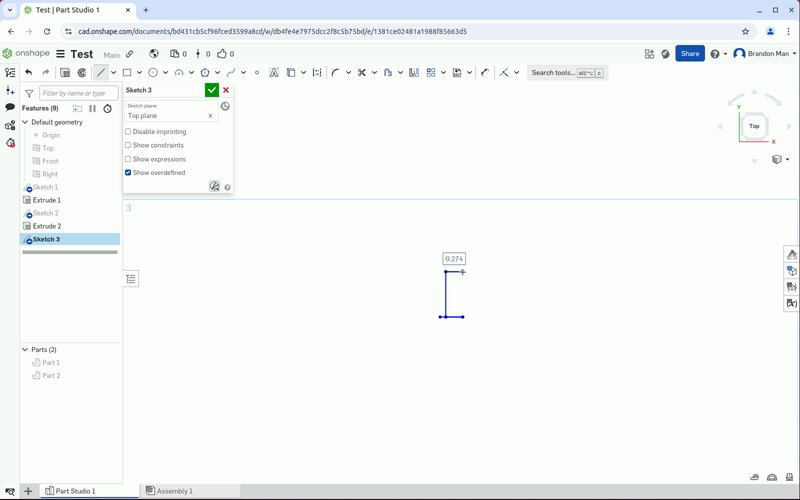
scroll(-6)
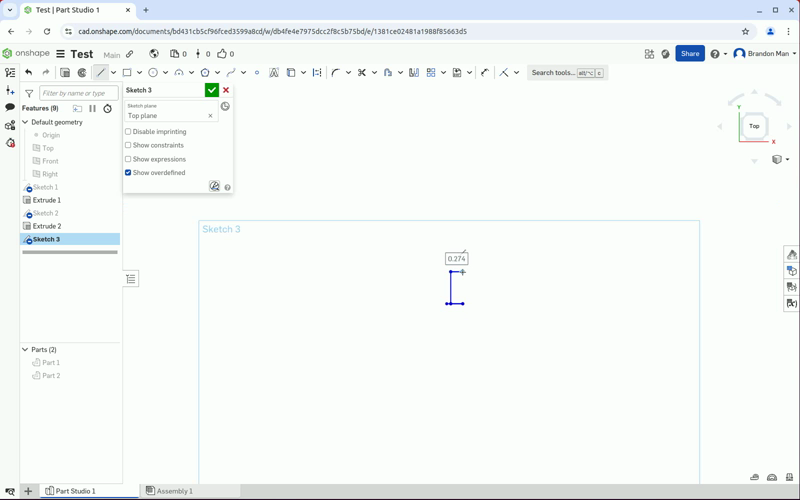
scroll(-6)
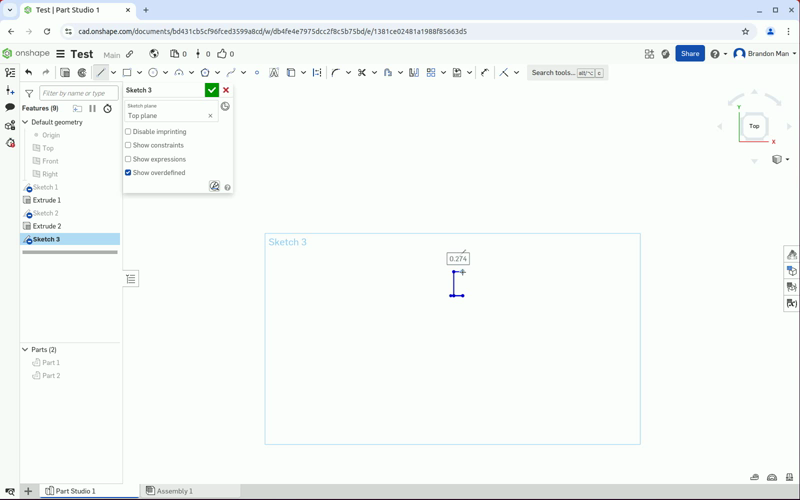
scroll(-6)
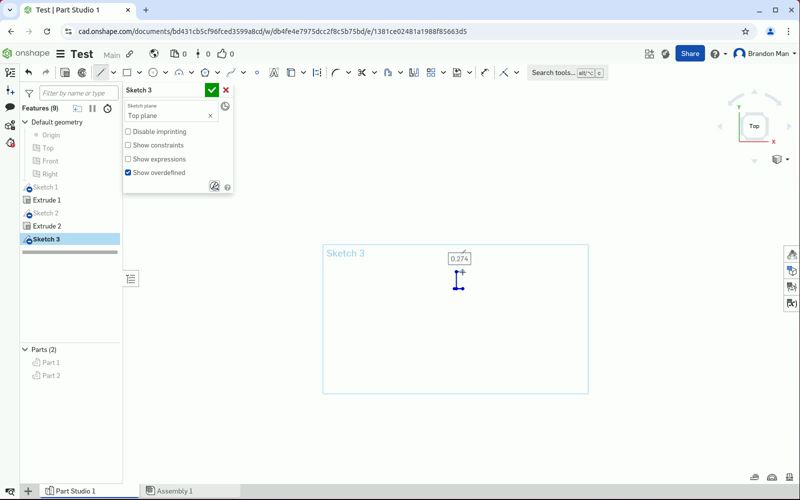
scroll(-6)
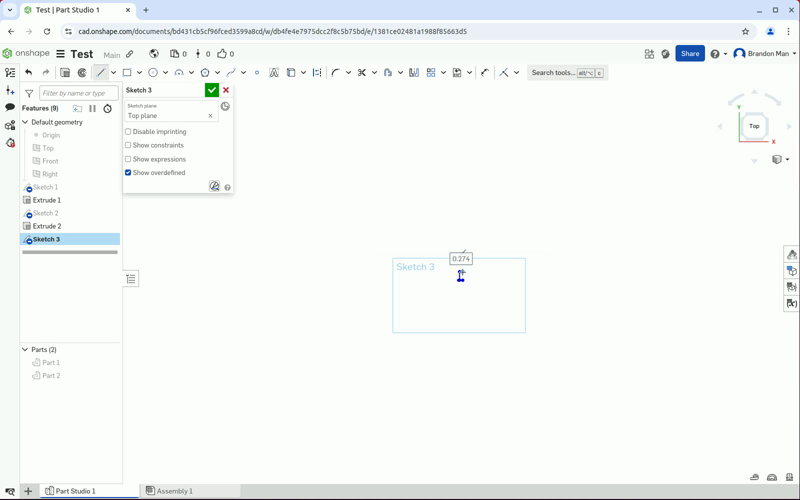
scroll(-6)
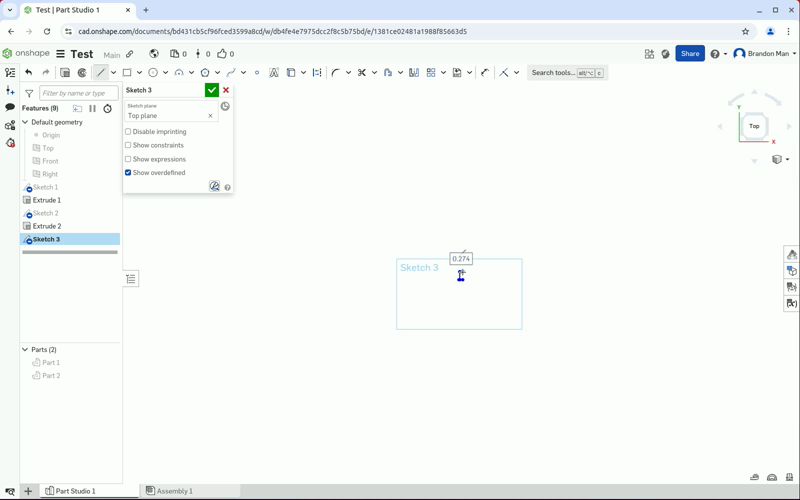
scroll(-6)
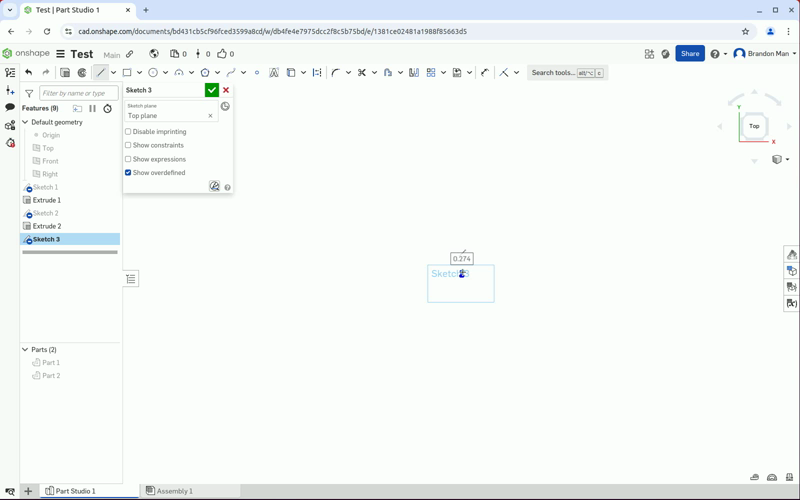
key_up(shift)
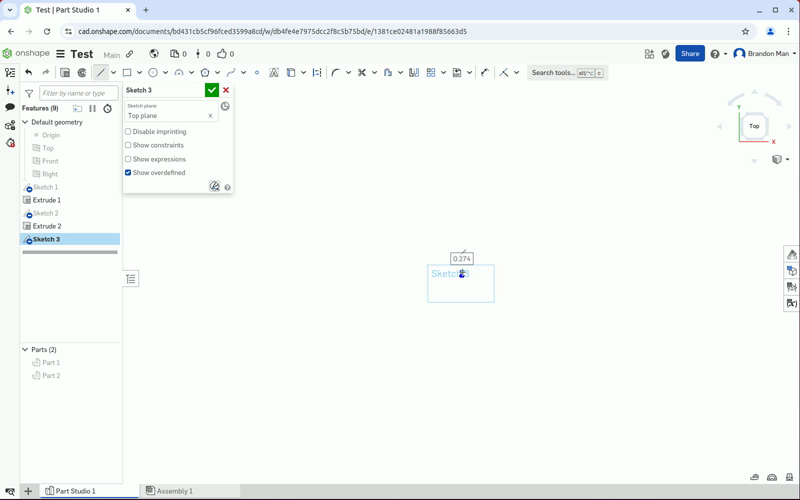
key_down(shift)
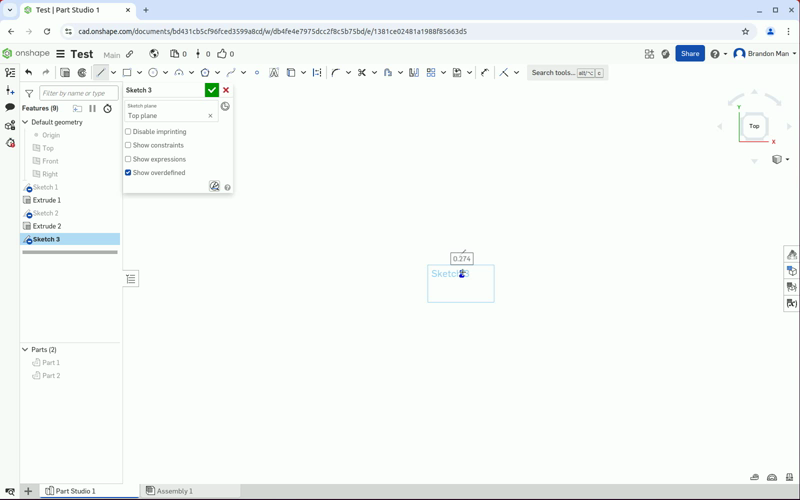
key_up(shift)
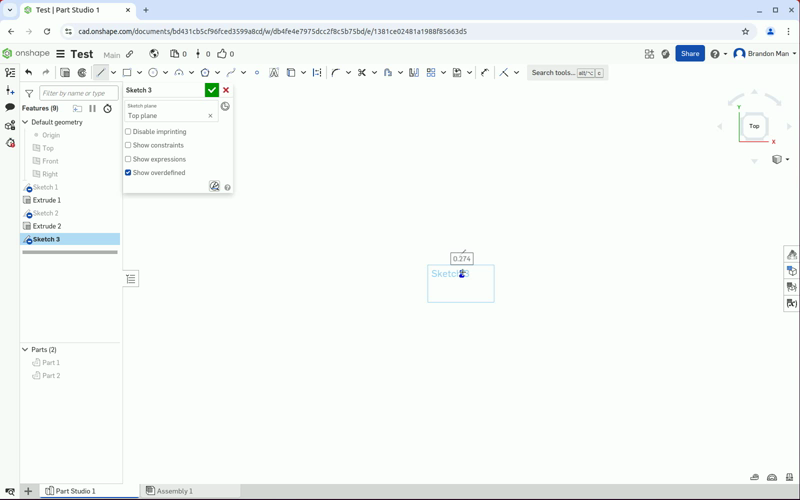
key_down(shift)
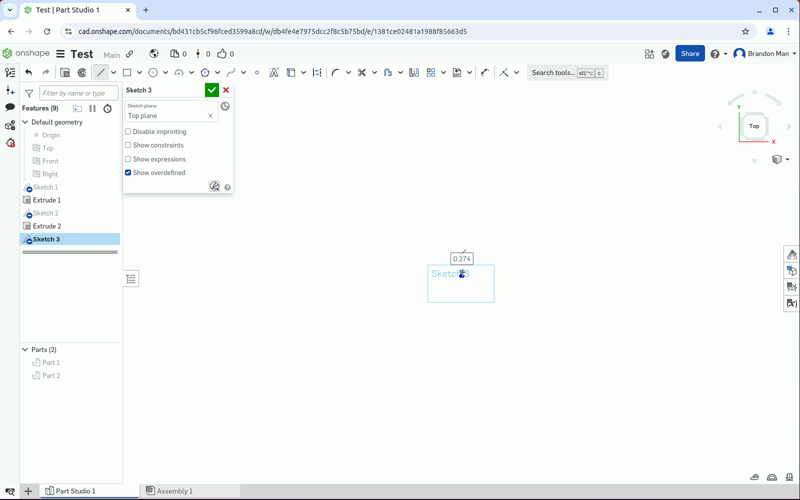
mouse_move(492, 271)
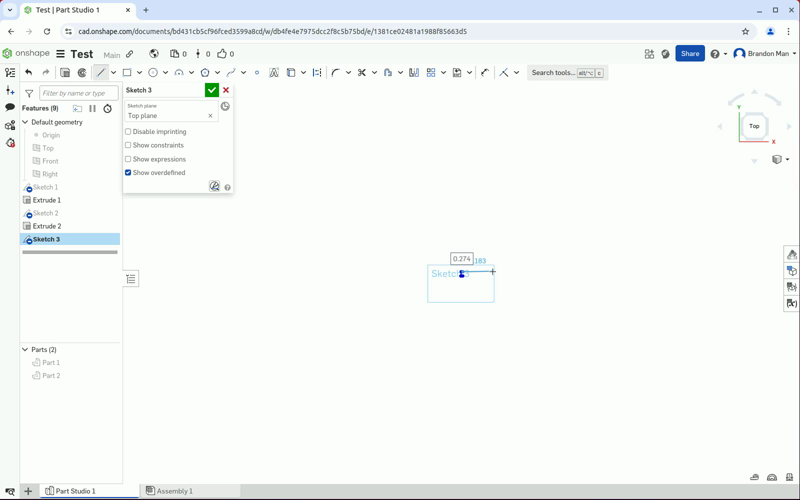
mouse_move(460, 271)
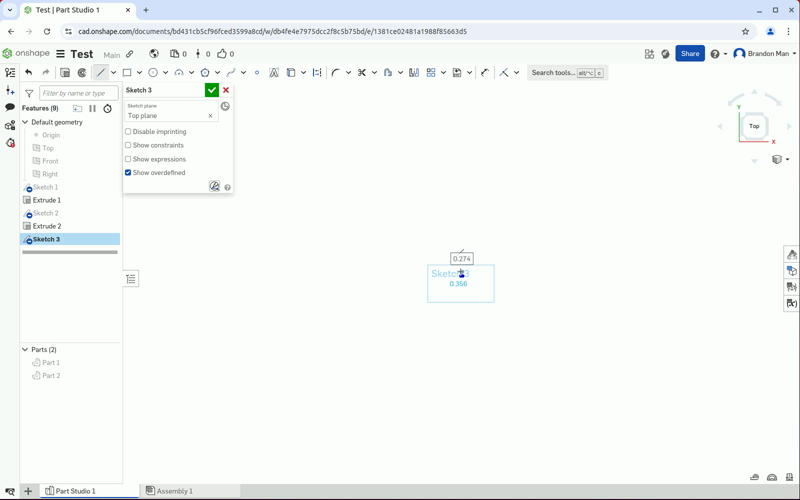
scroll(6)
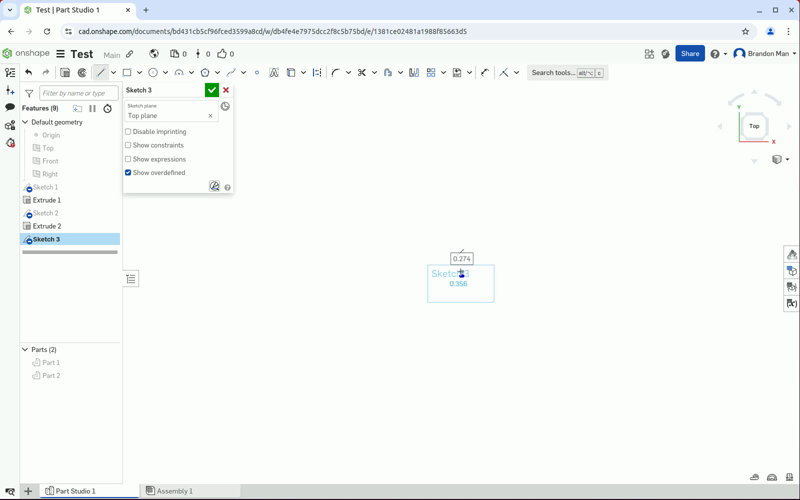
scroll(6)
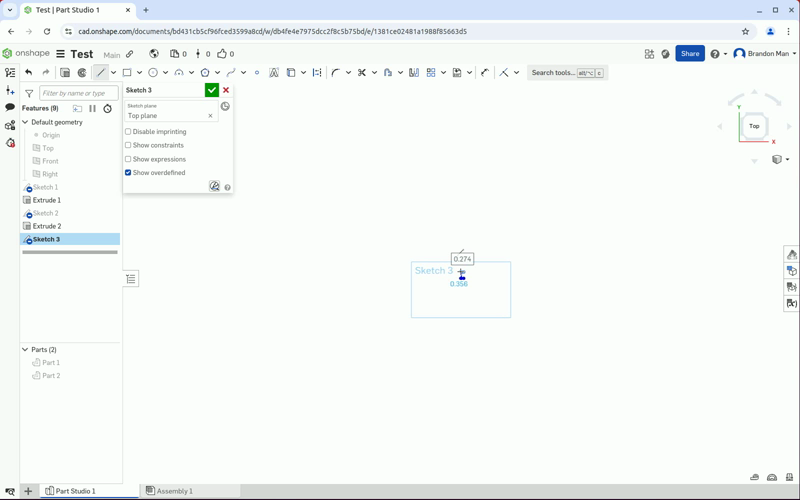
scroll(6)
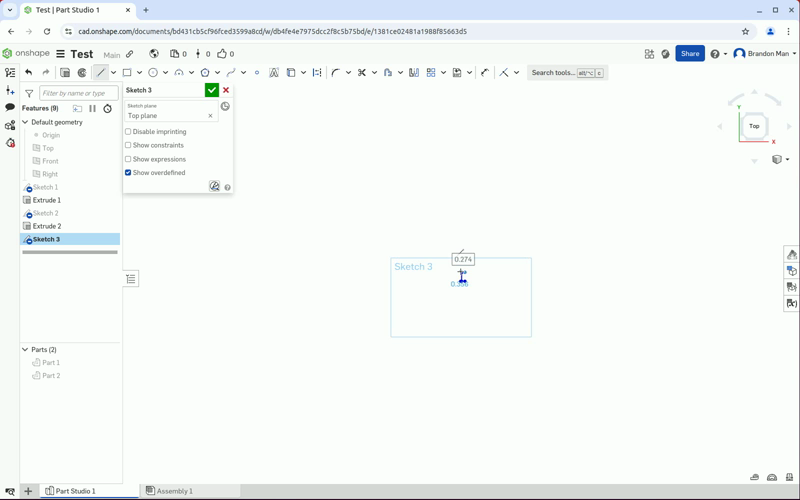
scroll(6)
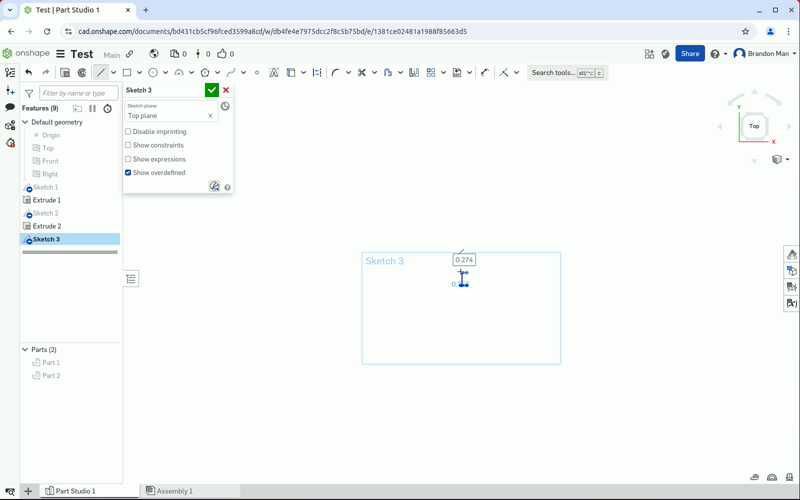
scroll(6)
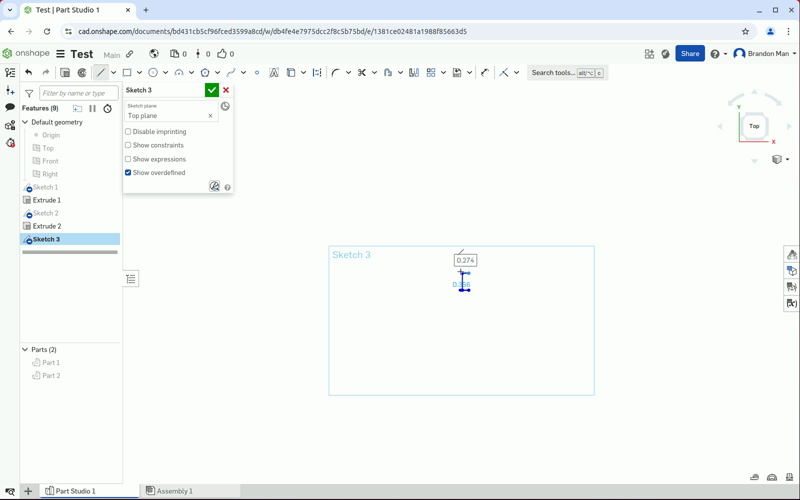
scroll(6)
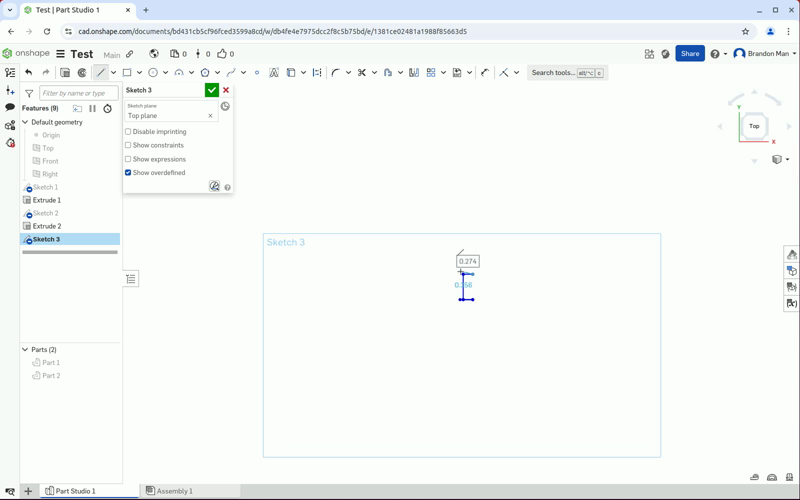
scroll(6)
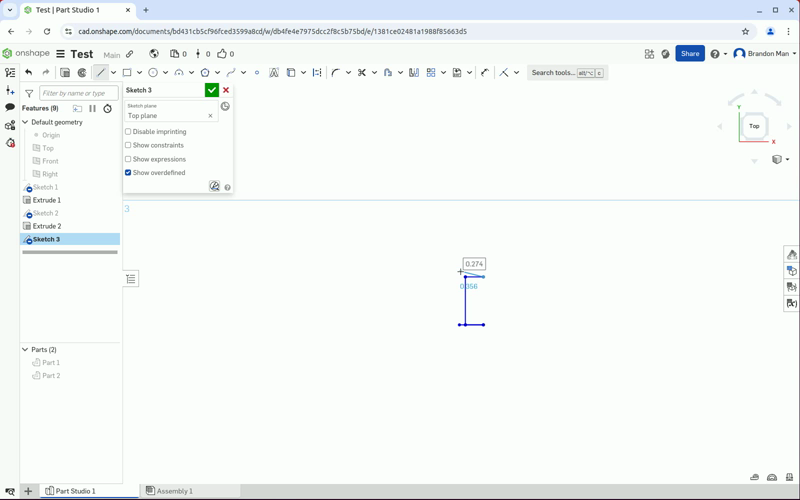
click(460, 271)
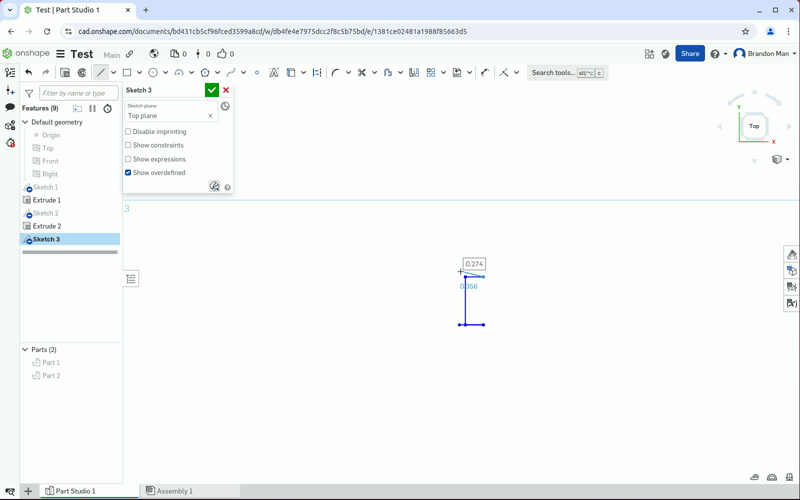
scroll(-6)
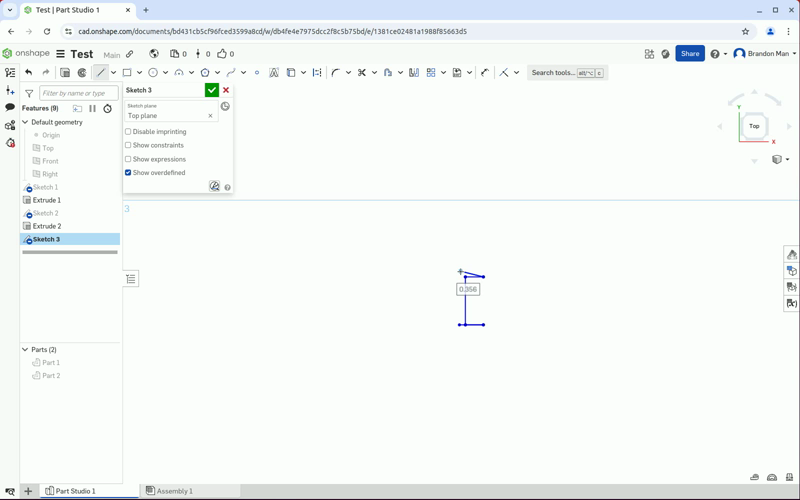
scroll(-6)
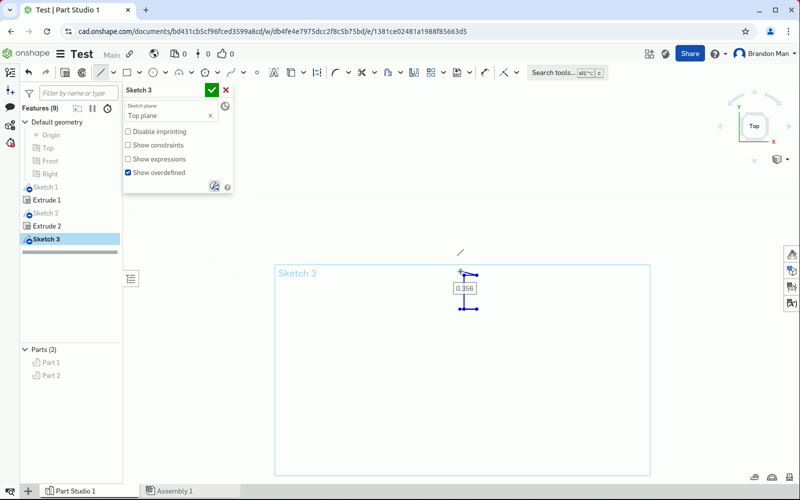
scroll(-6)
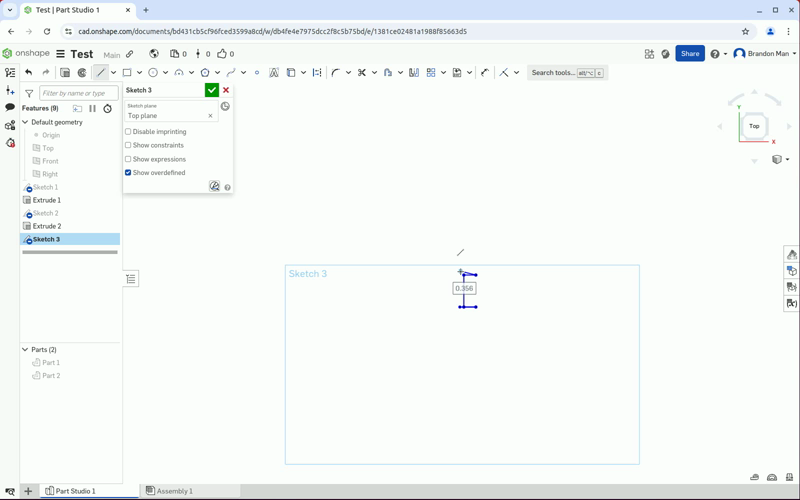
scroll(-6)
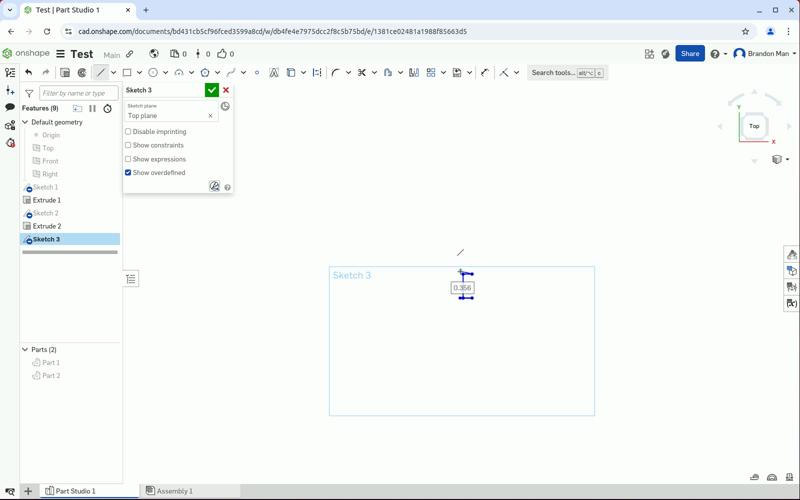
scroll(-6)
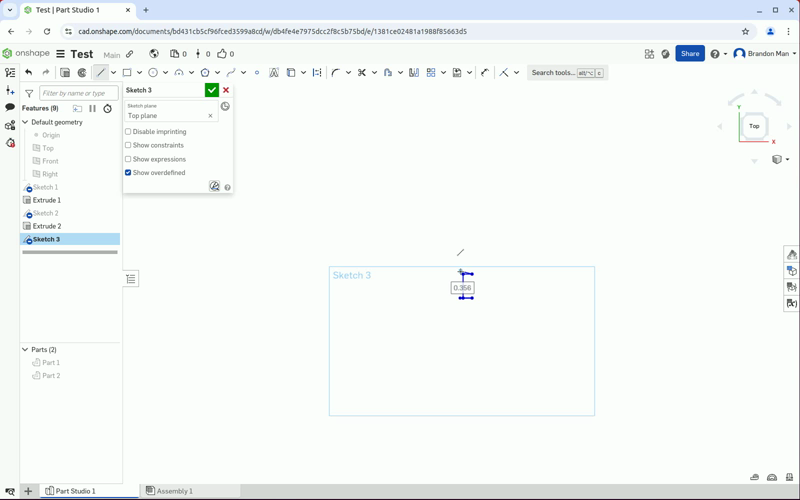
scroll(-6)
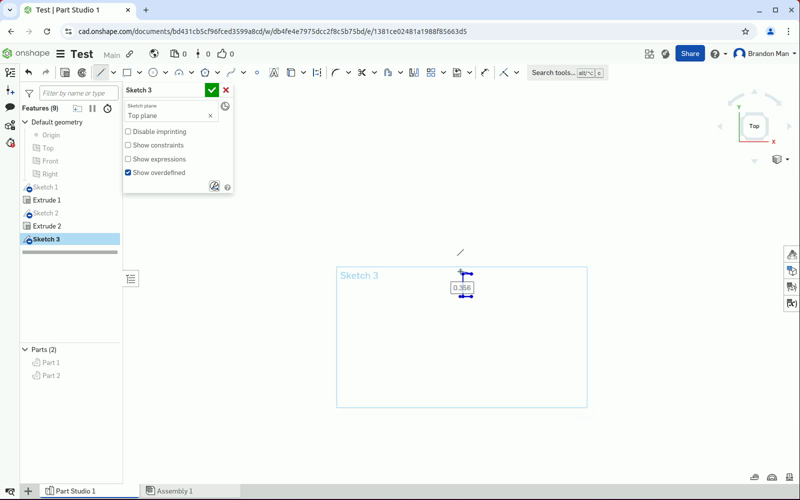
scroll(-6)
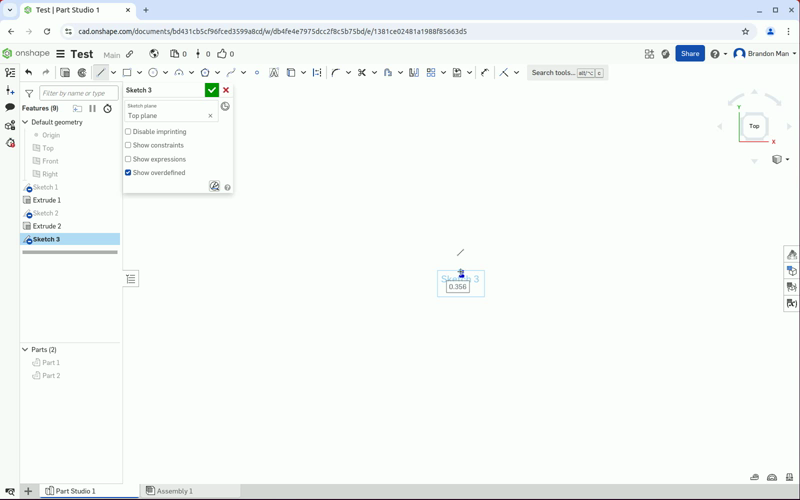
key_up(shift)
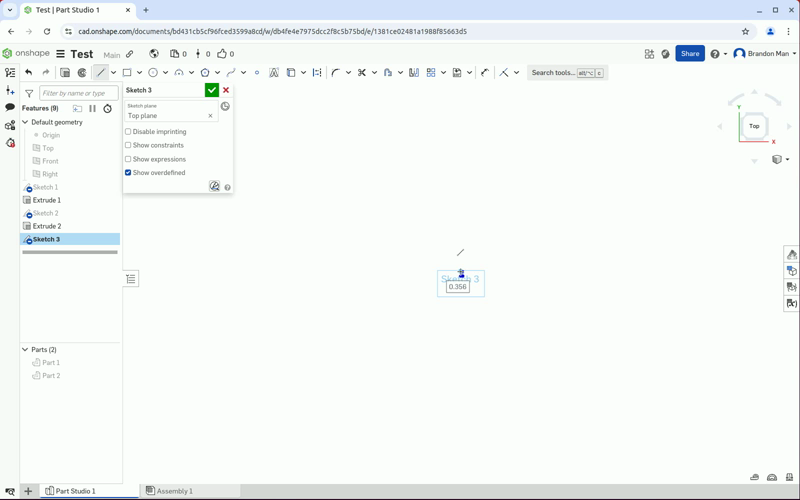
mouse_move(490, 271)
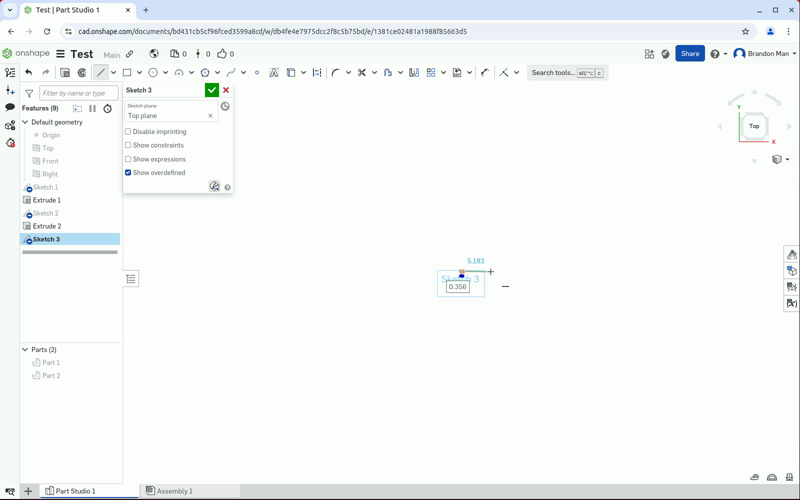
key_down(shift)
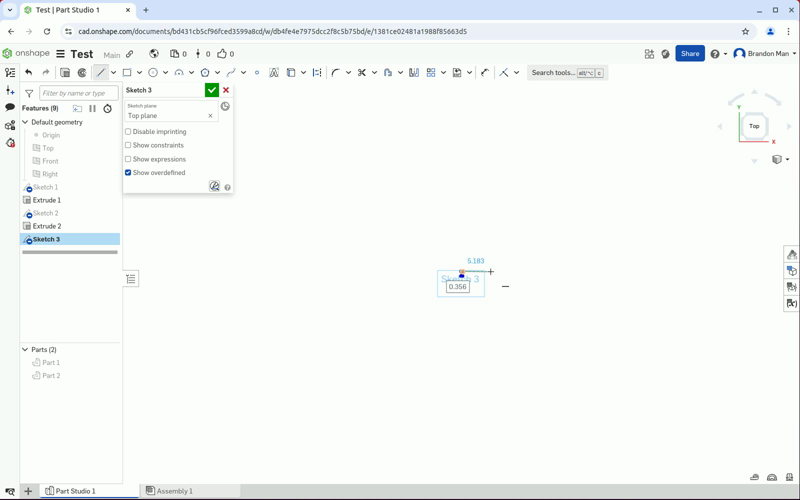
mouse_move(460, 275)
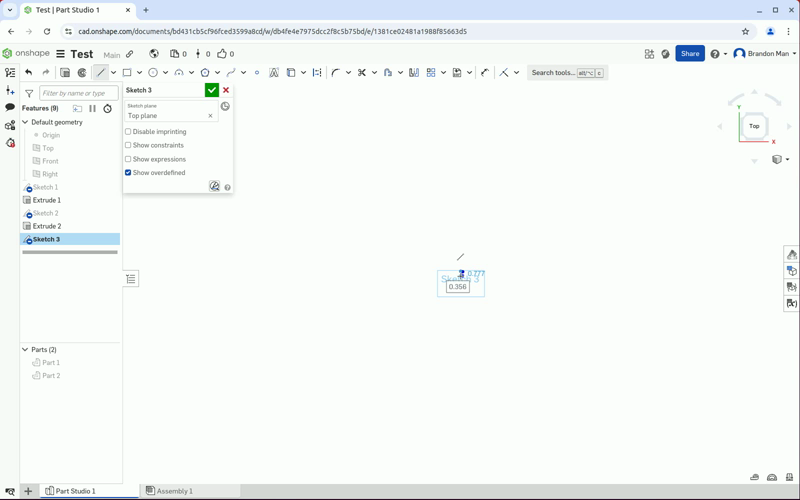
scroll(6)
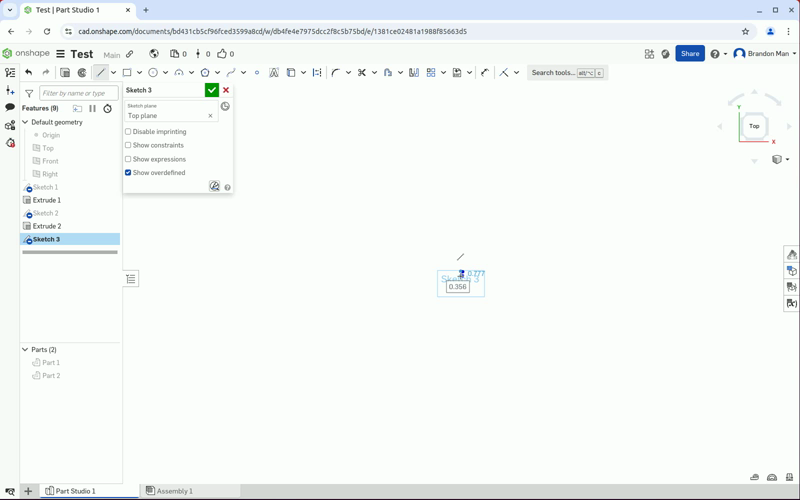
scroll(6)
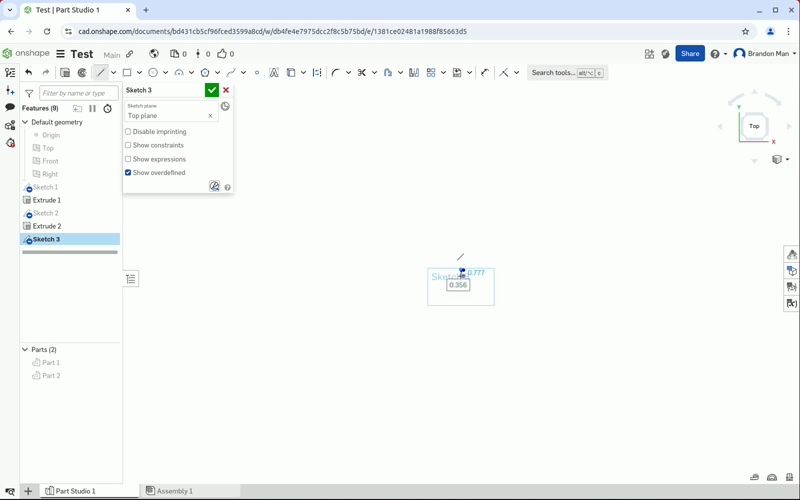
scroll(6)
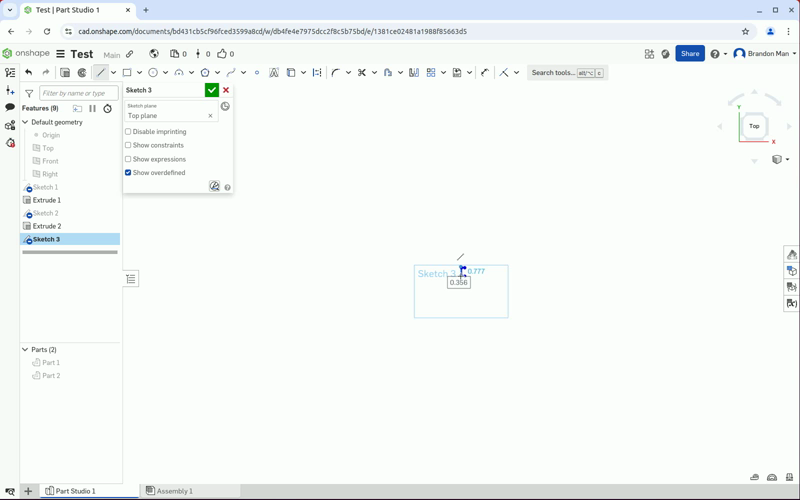
scroll(6)
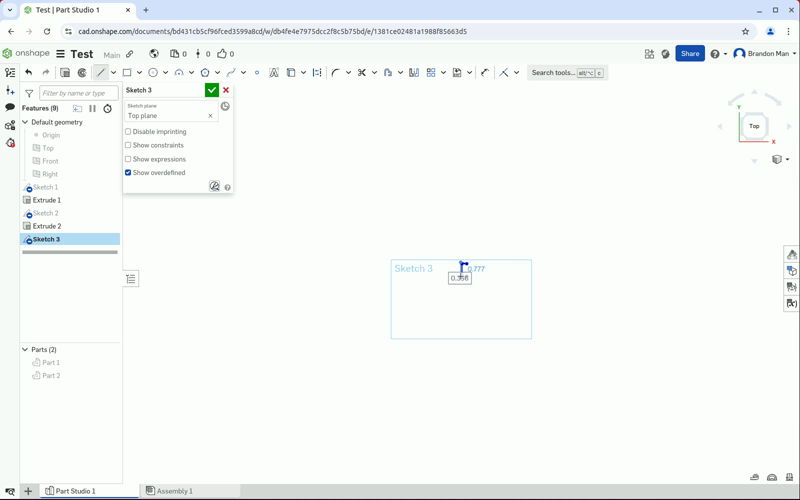
scroll(6)
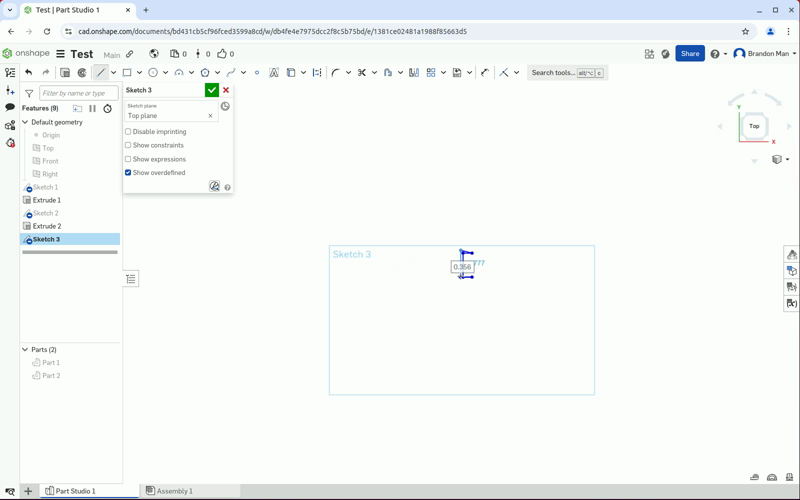
scroll(6)
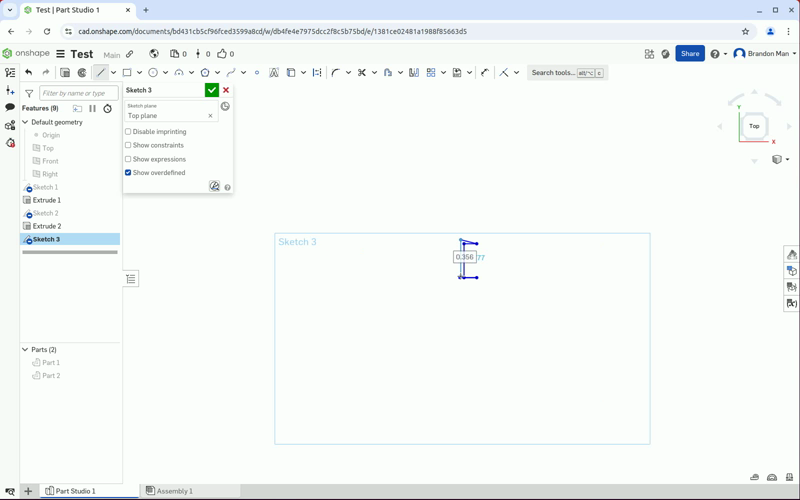
scroll(6)
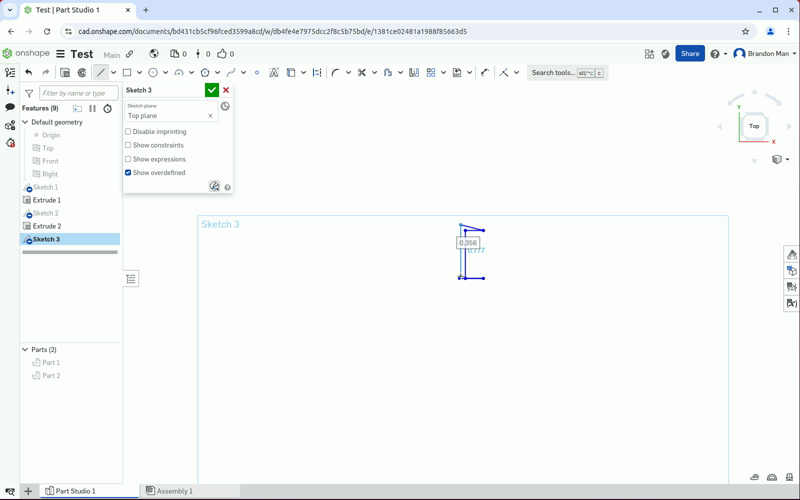
key_up(shift)
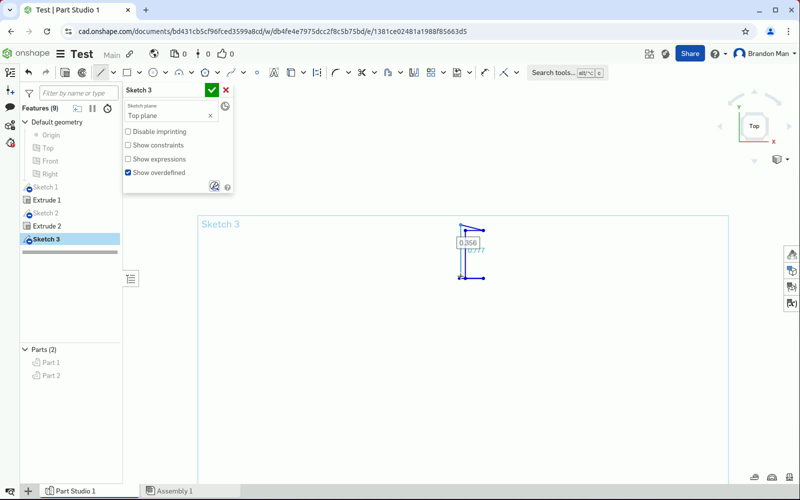
click(460, 275)
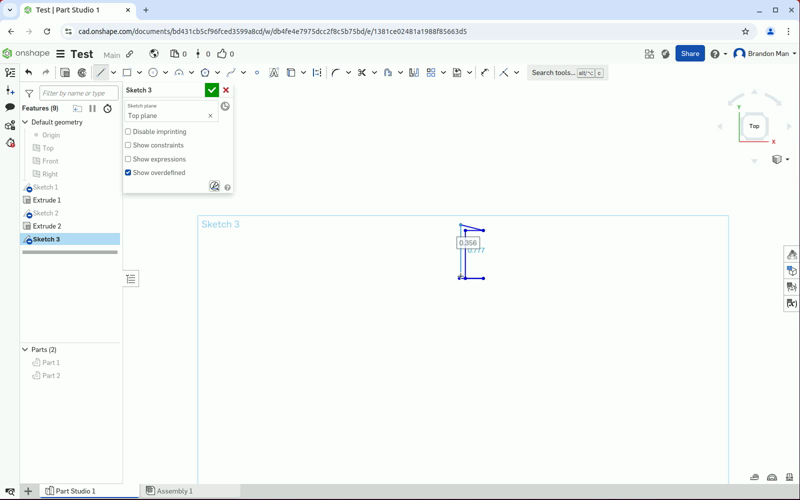
scroll(-6)
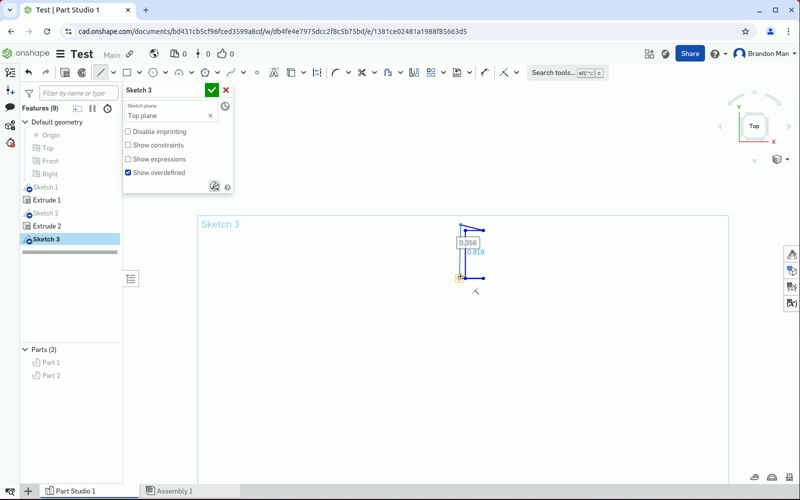
scroll(-6)
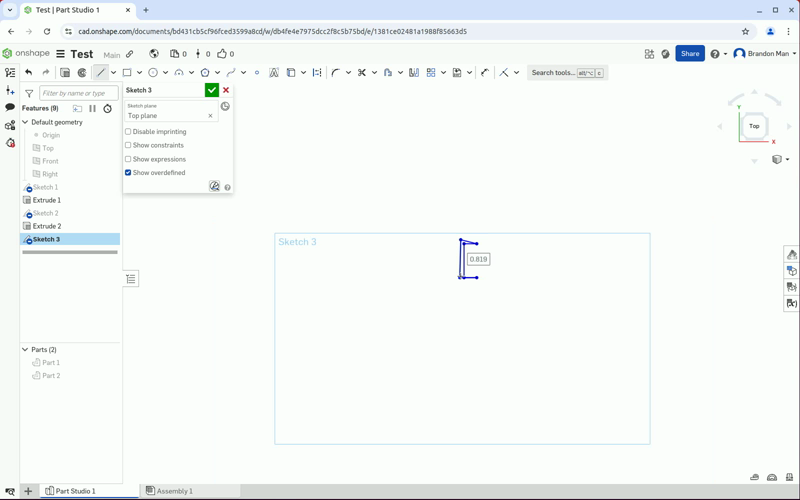
scroll(-6)
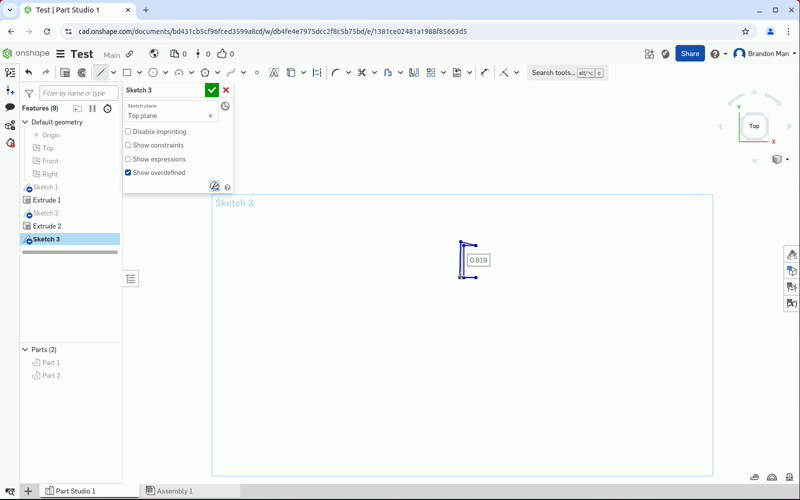
scroll(-6)
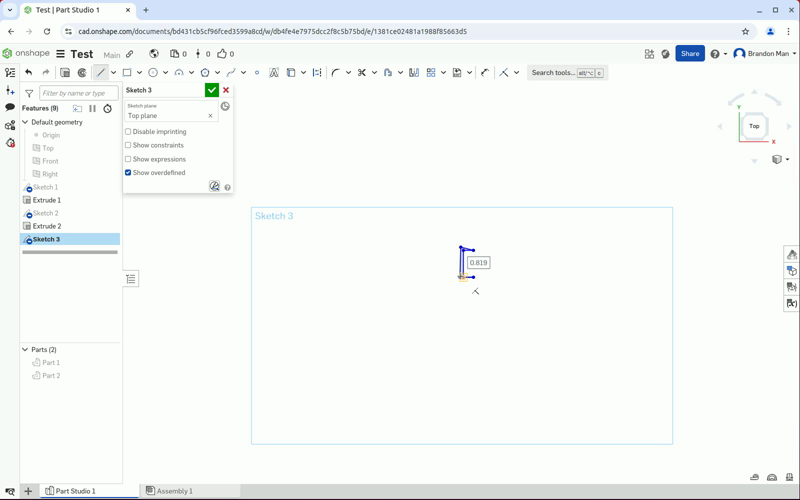
scroll(-6)
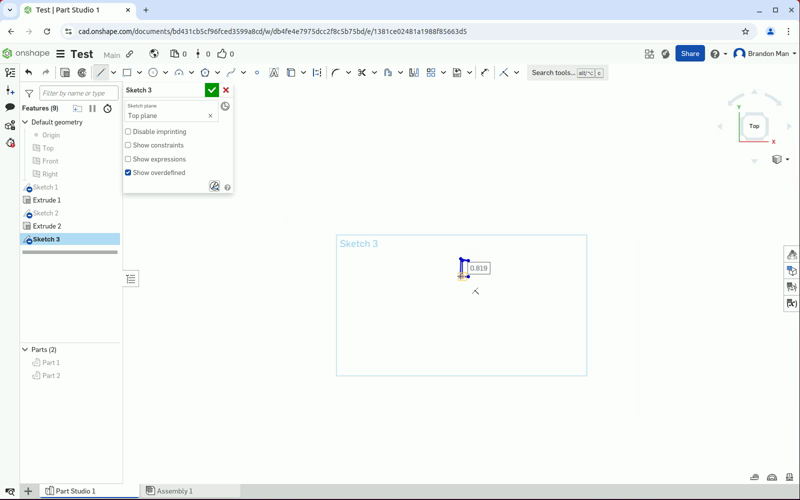
scroll(-6)
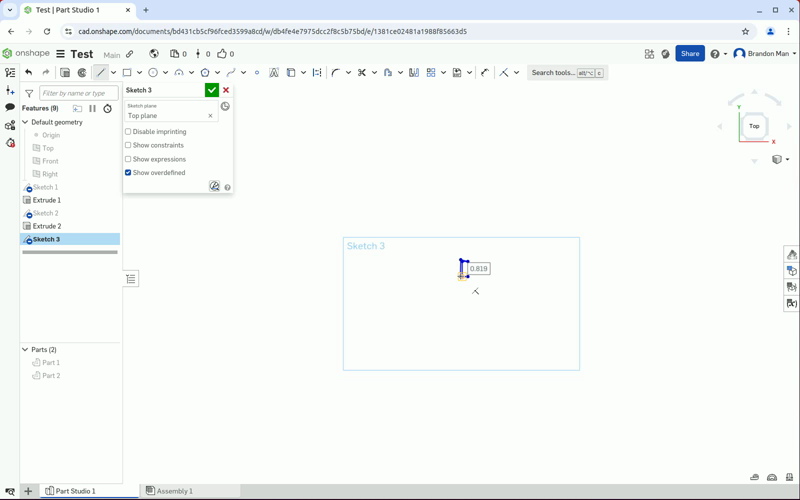
scroll(-6)
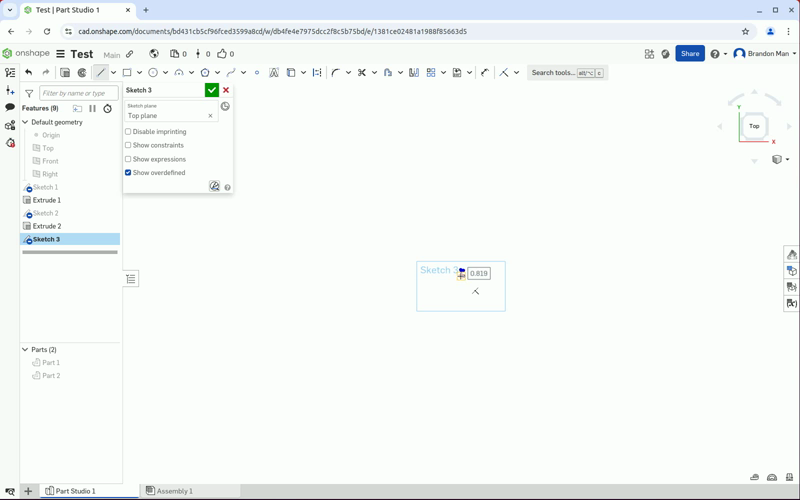
key(esc)
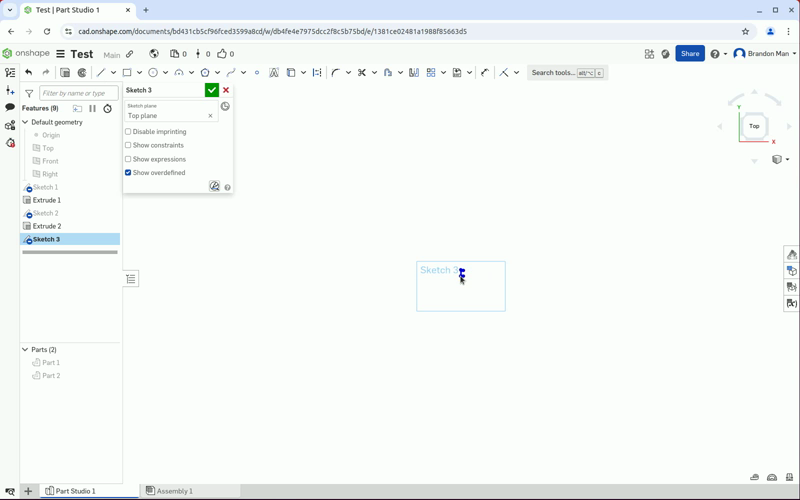
mouse_move(460, 272)
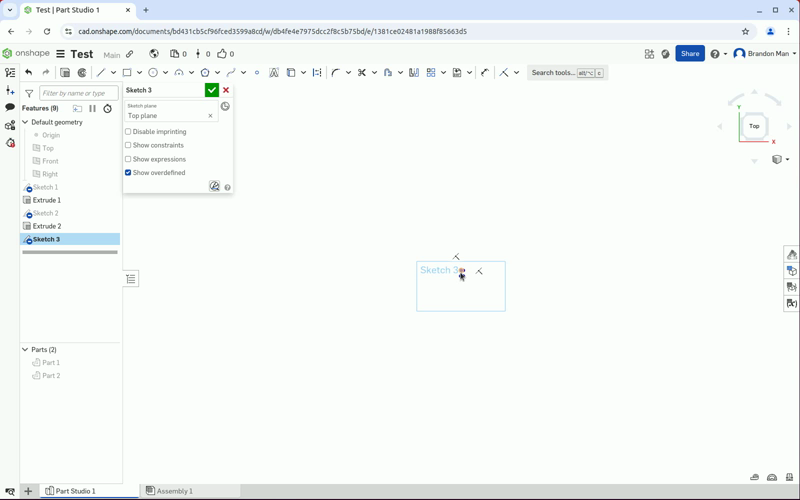
scroll(6)
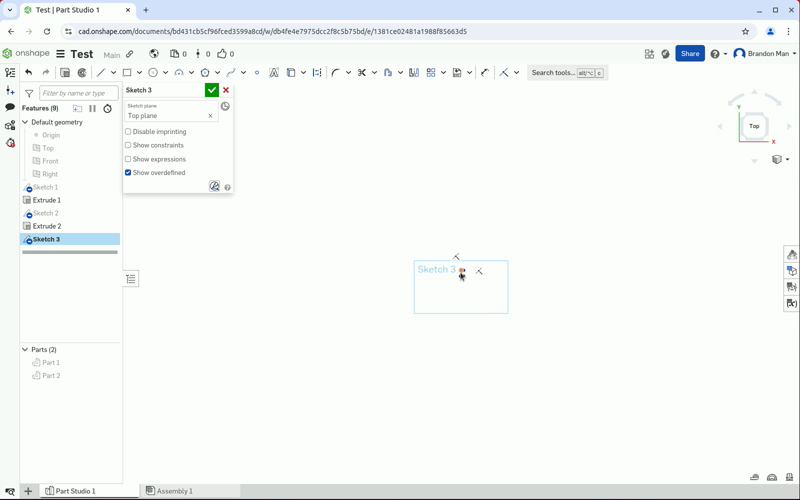
scroll(6)
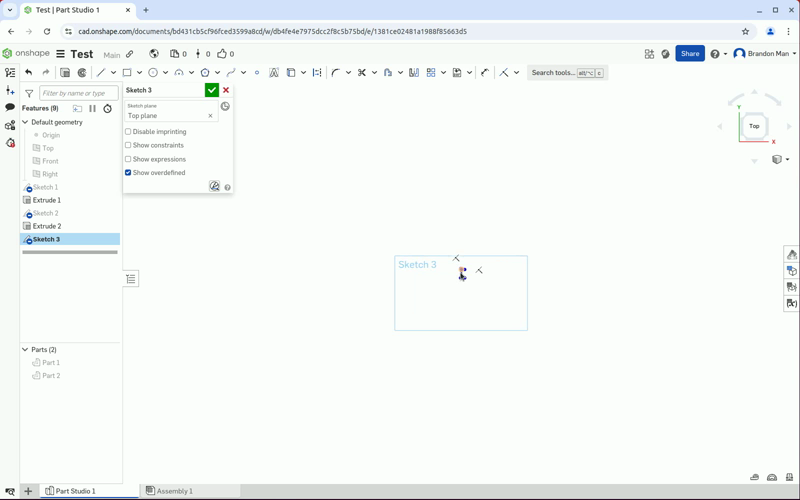
scroll(6)
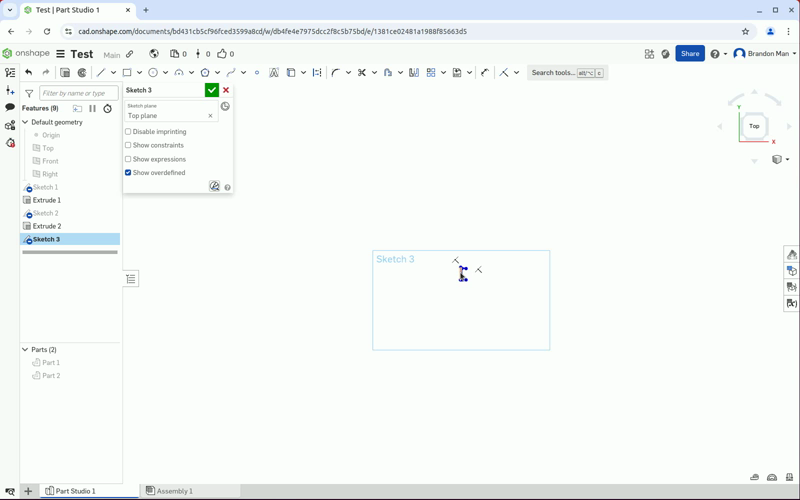
scroll(6)
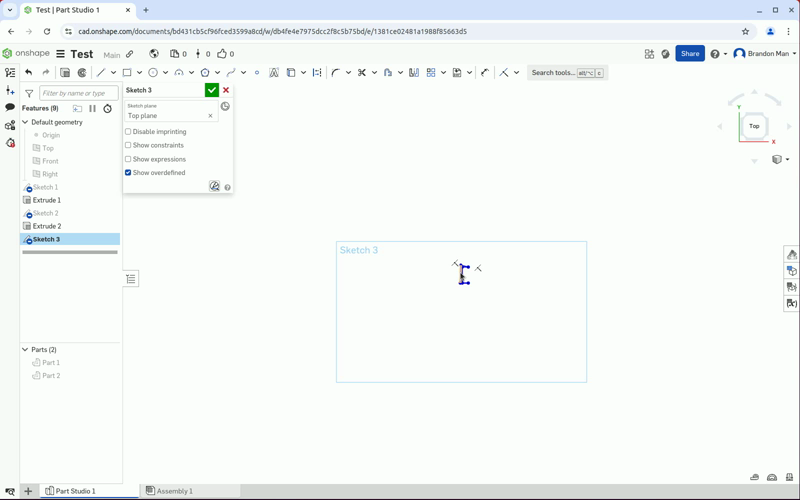
scroll(6)
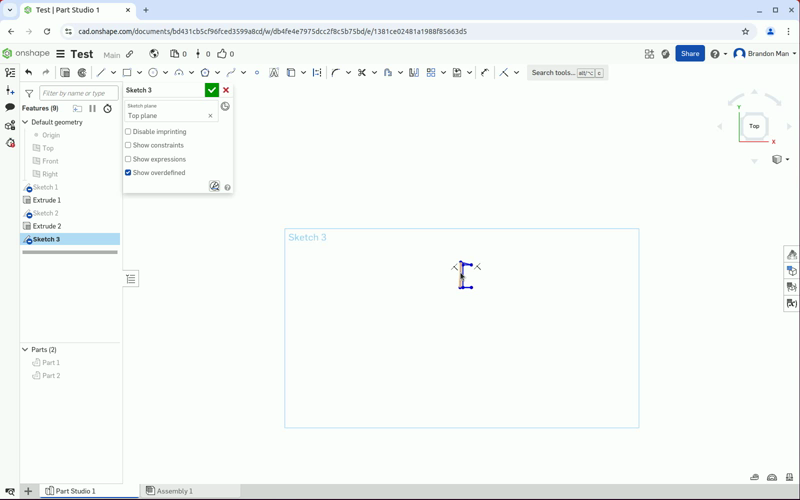
scroll(6)
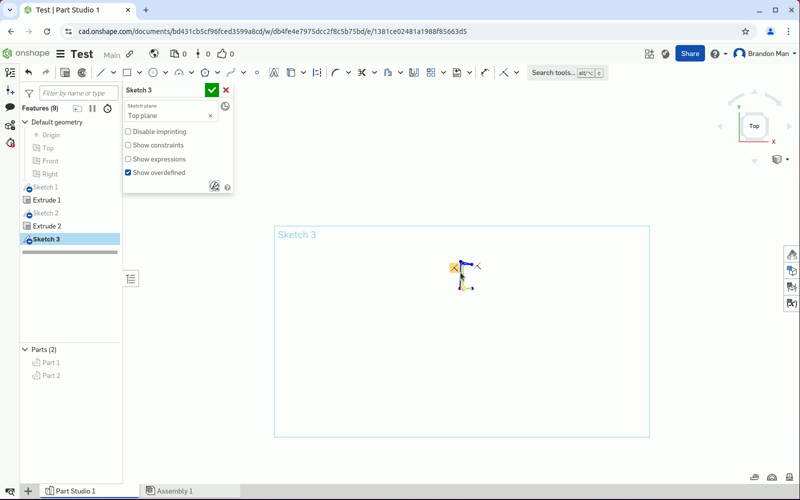
scroll(6)
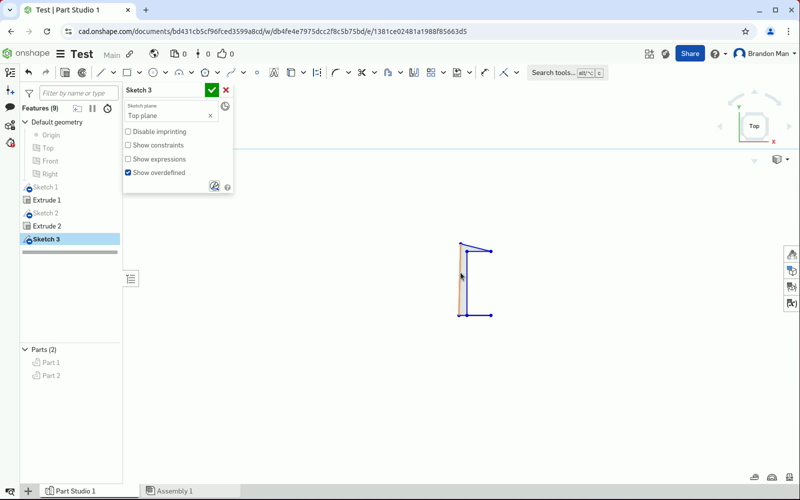
click(460, 272)
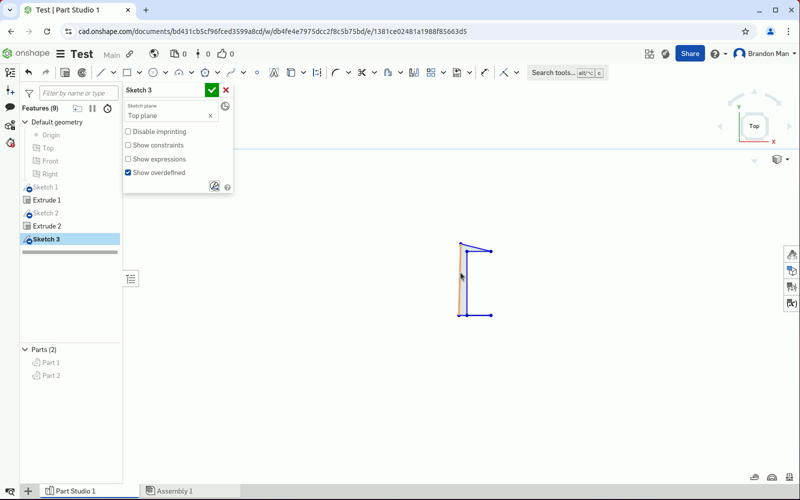
scroll(-6)
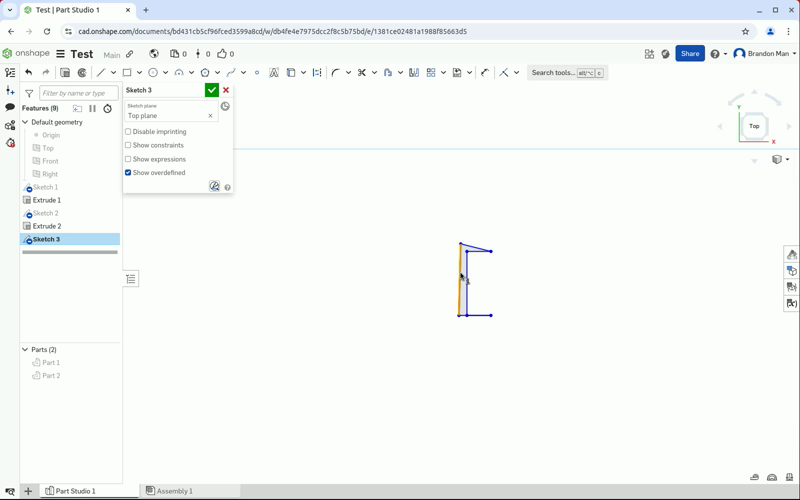
scroll(-6)
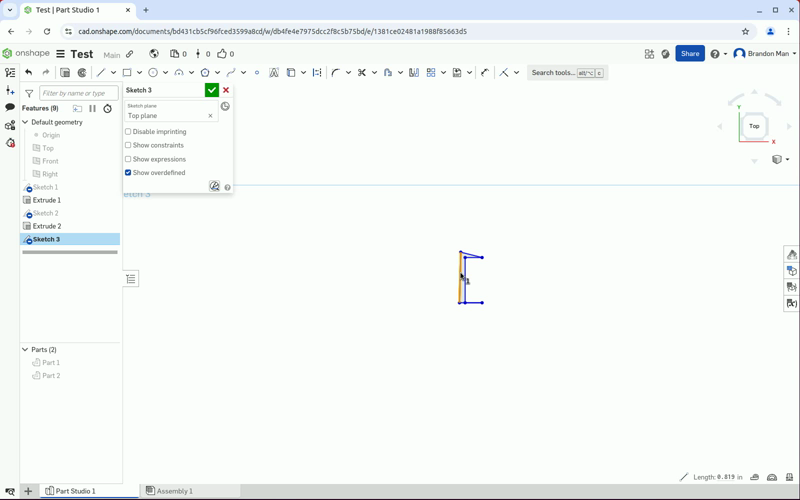
scroll(-6)
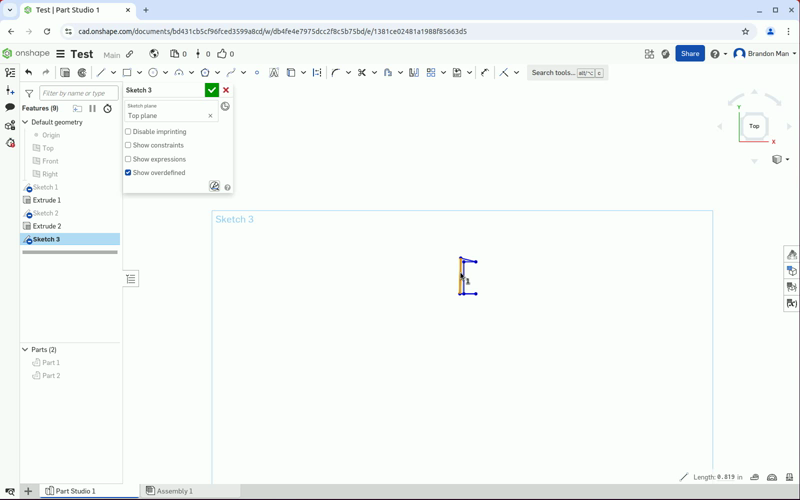
scroll(-6)
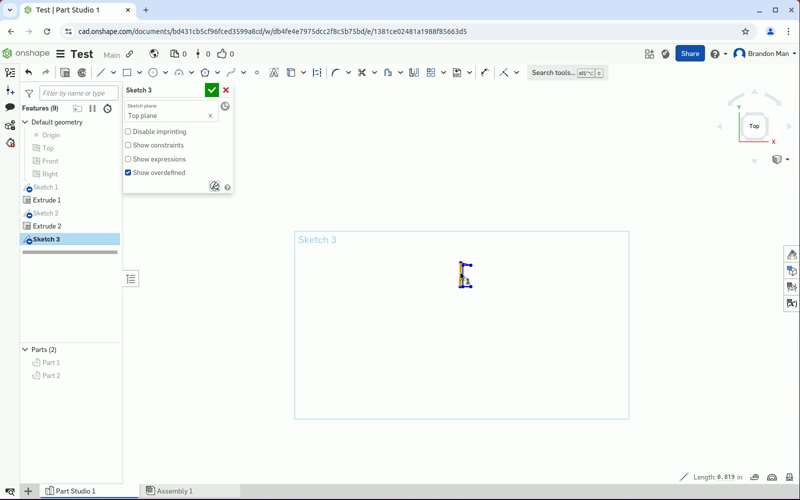
scroll(-6)
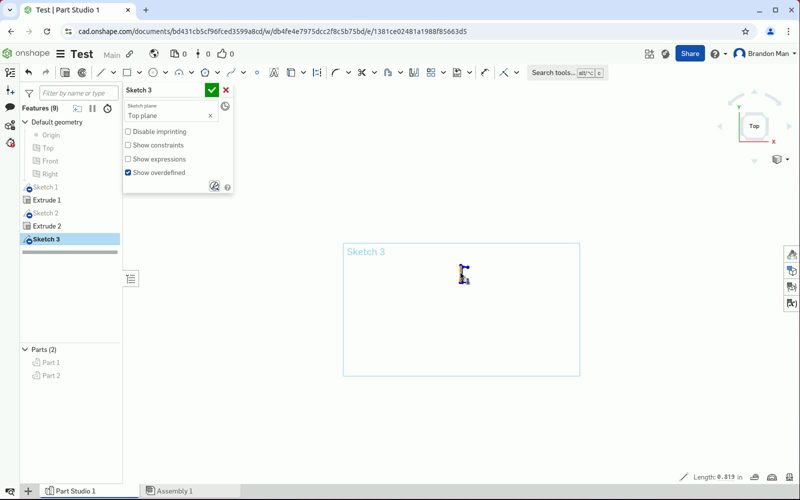
scroll(-6)
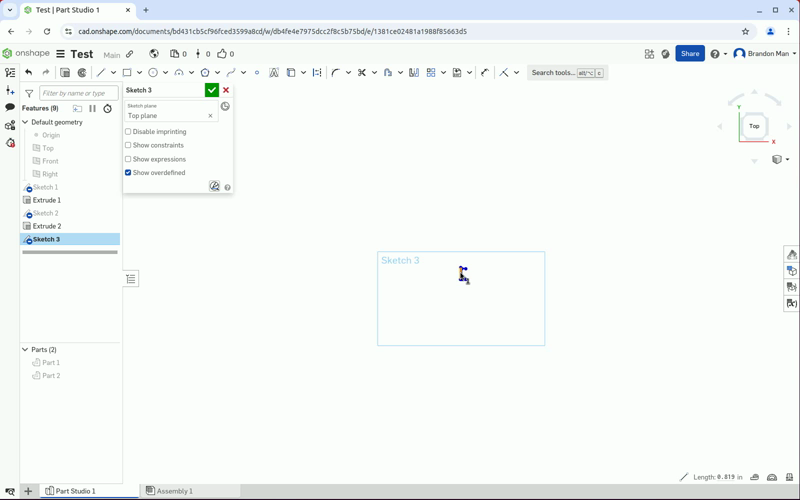
scroll(-6)
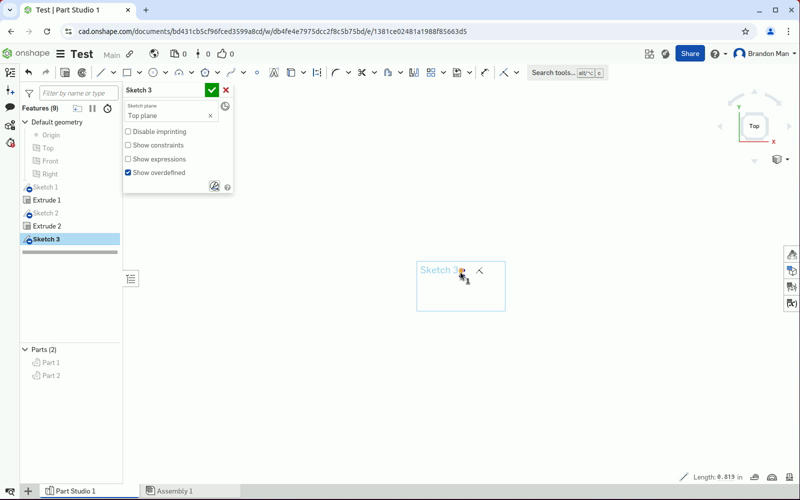
mouse_move(73, 352)
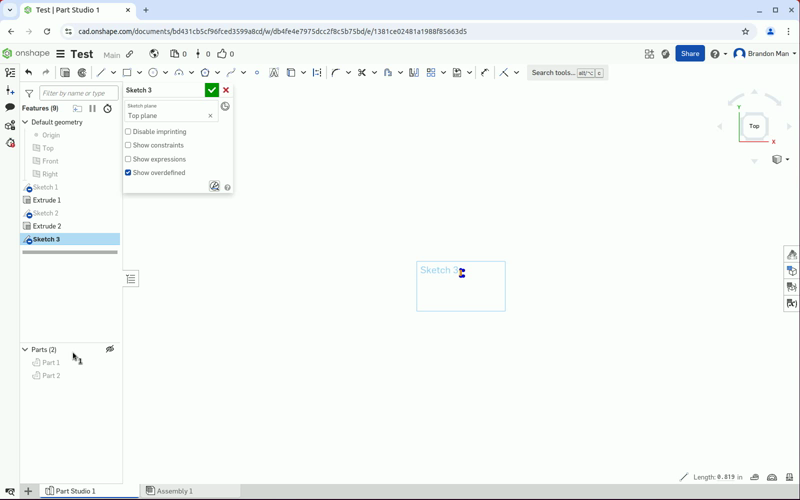
key(shift+y)
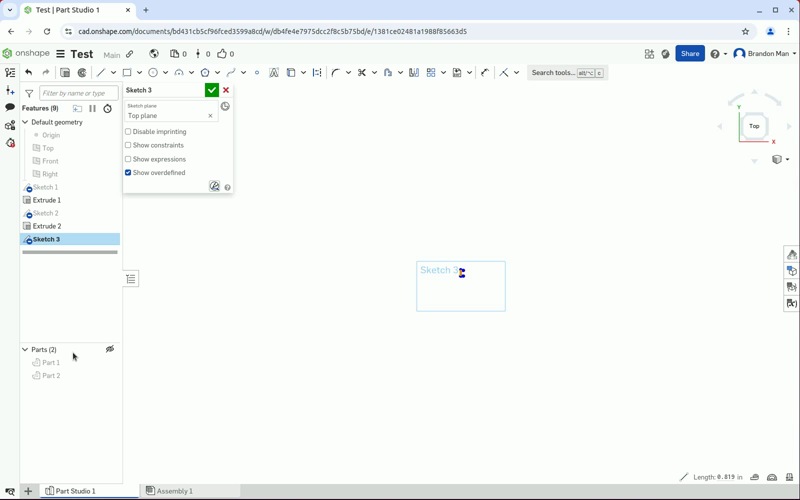
key(shift+e)
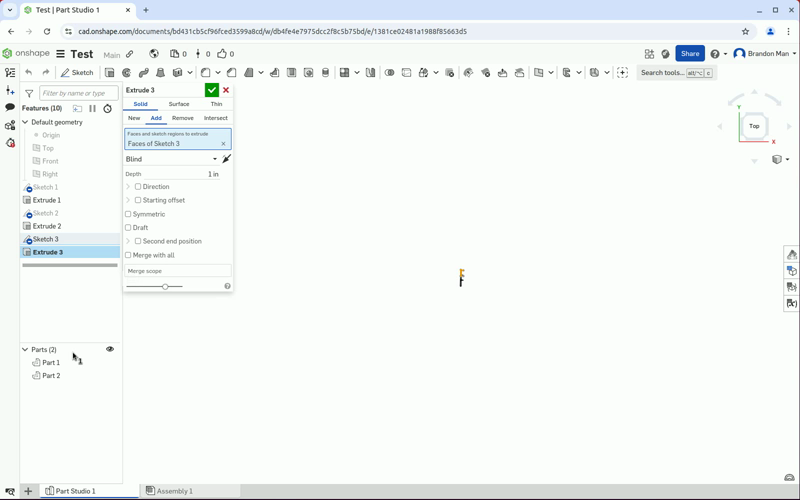
mouse_move(143, 106)
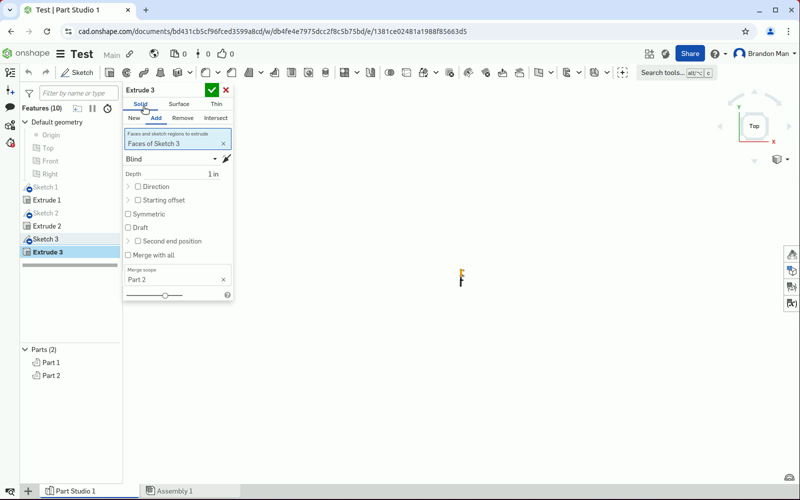
click(143, 106)
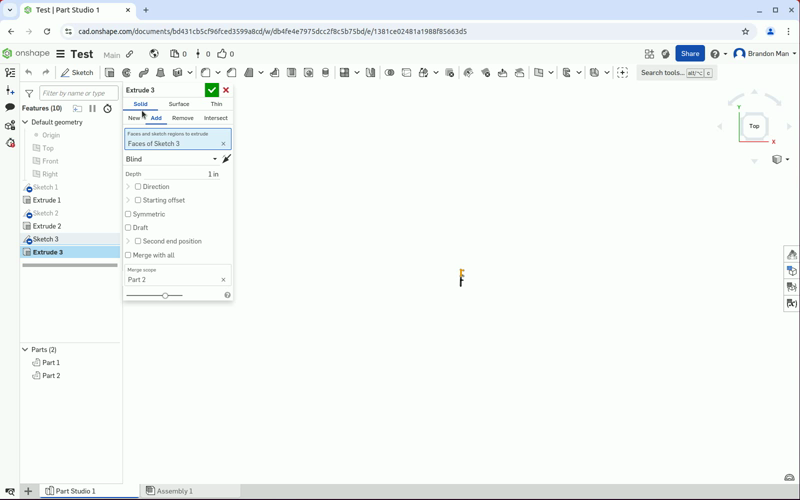
mouse_move(137, 120)
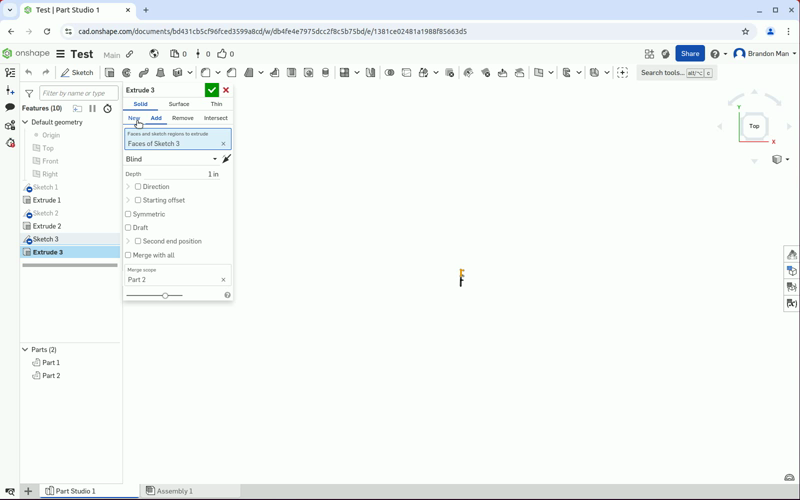
click(137, 120)
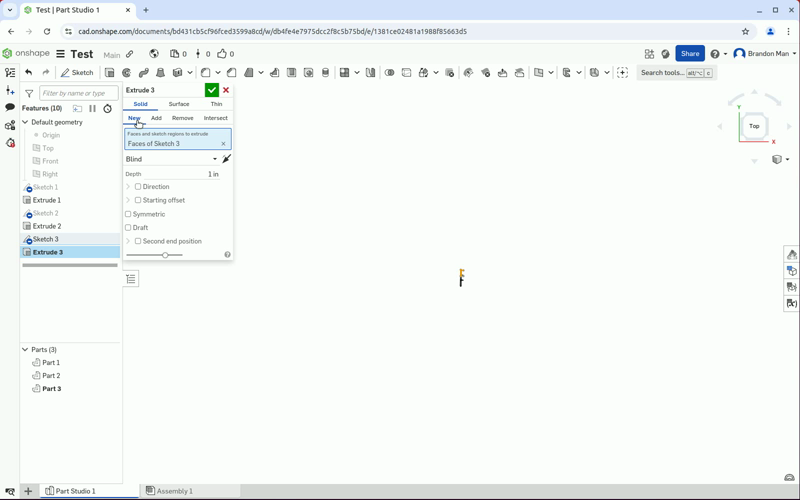
key(tab, 4)
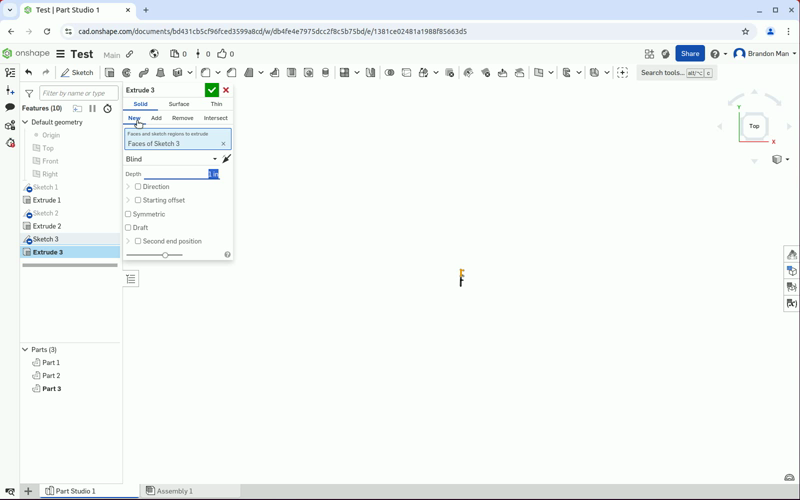
text(23.108)
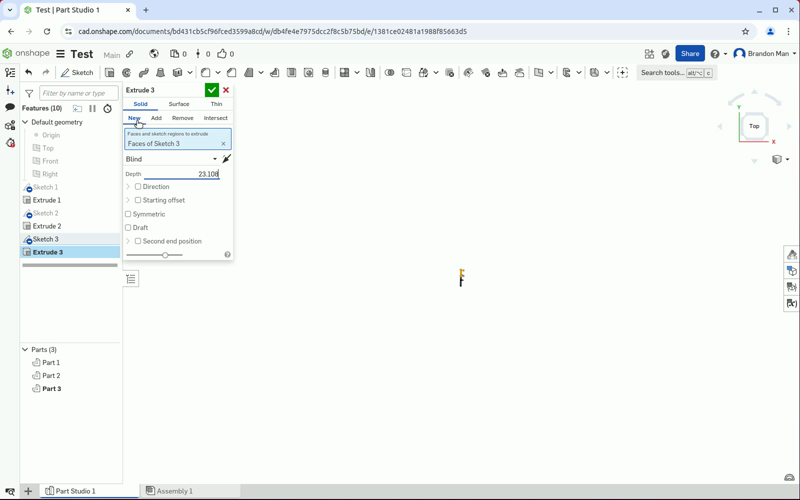
key(enter)
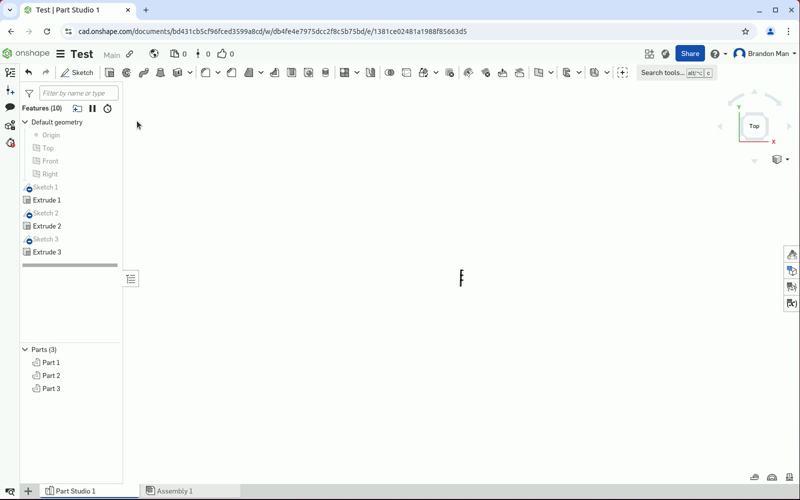
key(shift+h)
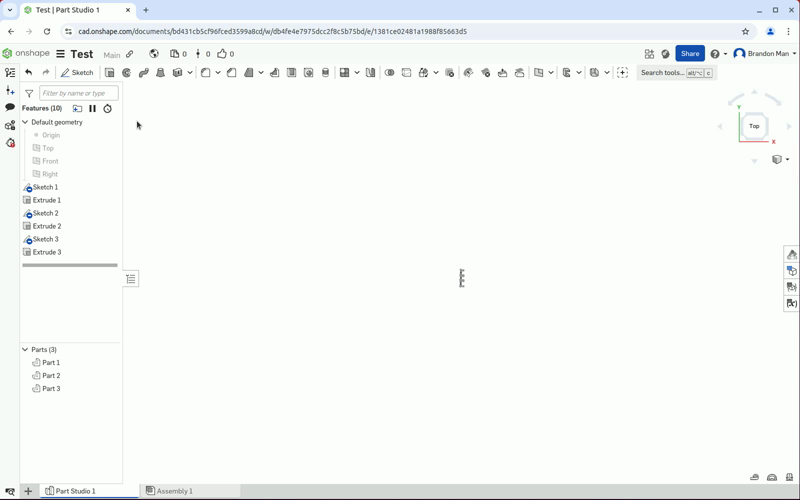
key(shift+h)
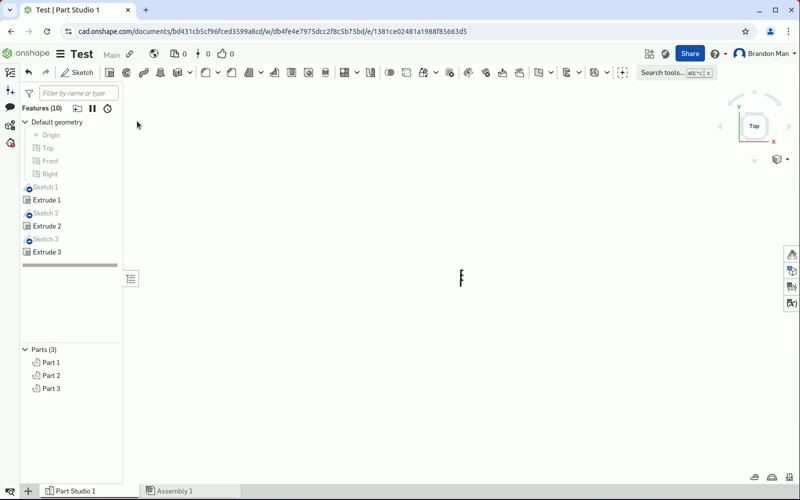
mouse_move(73, 189)
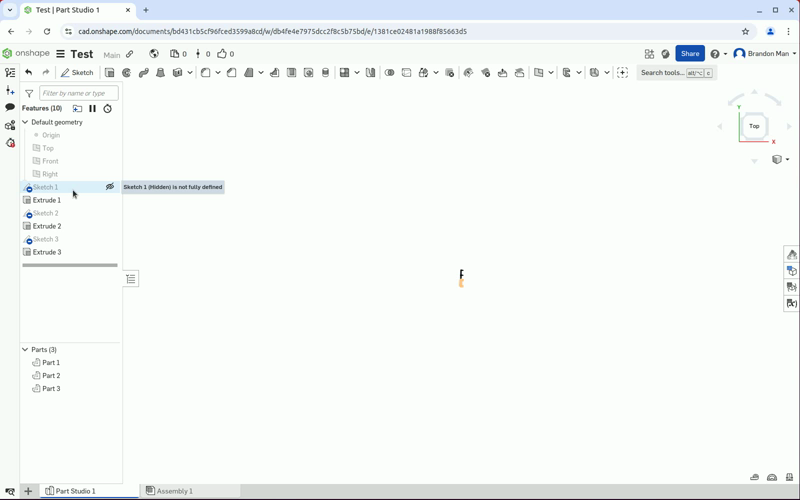
click(73, 189)
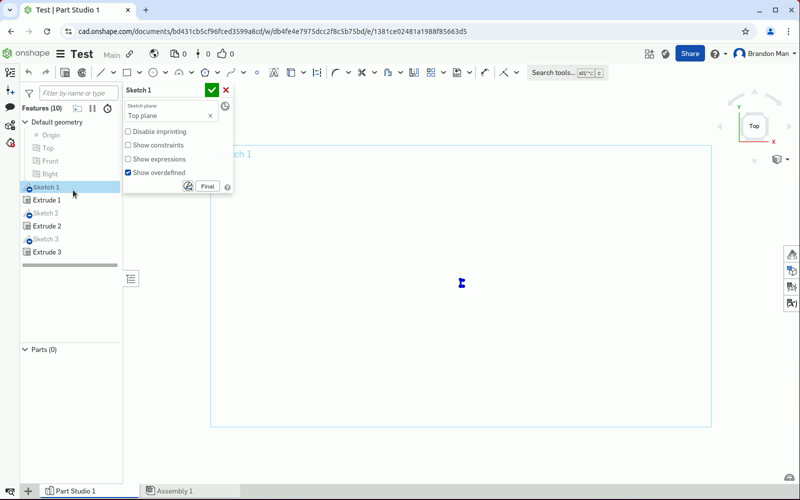
mouse_move(229, 92)
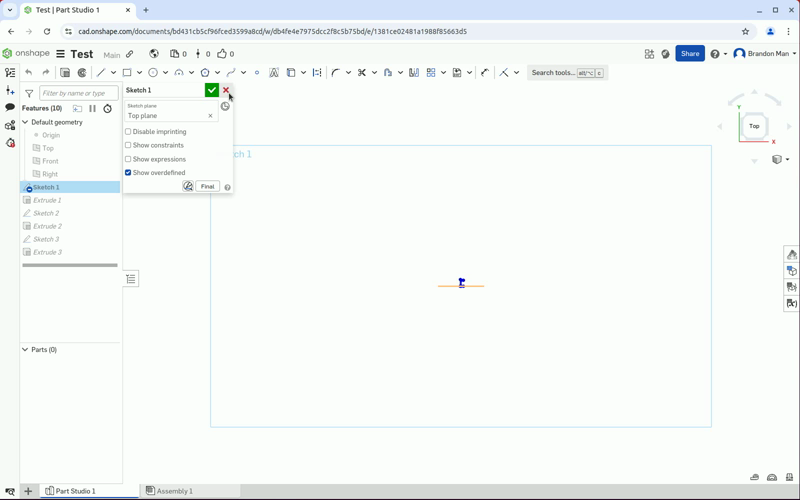
click(229, 92)
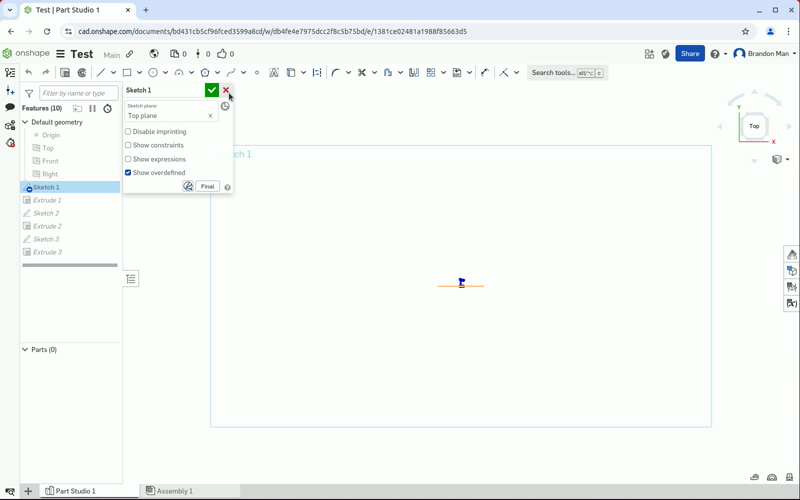
key(shift+s)
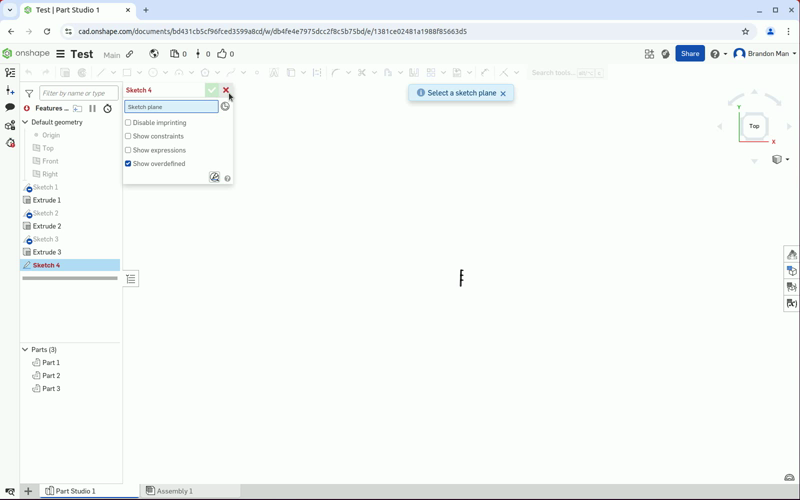
mouse_move(73, 150)
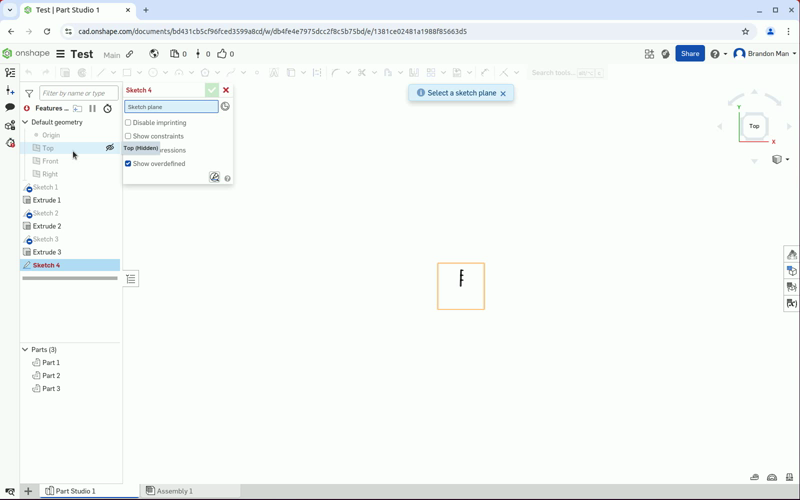
click(73, 150)
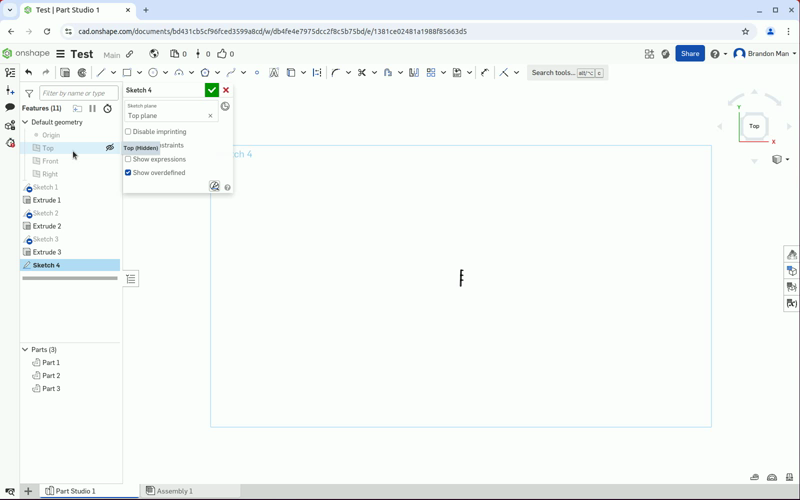
mouse_move(73, 352)
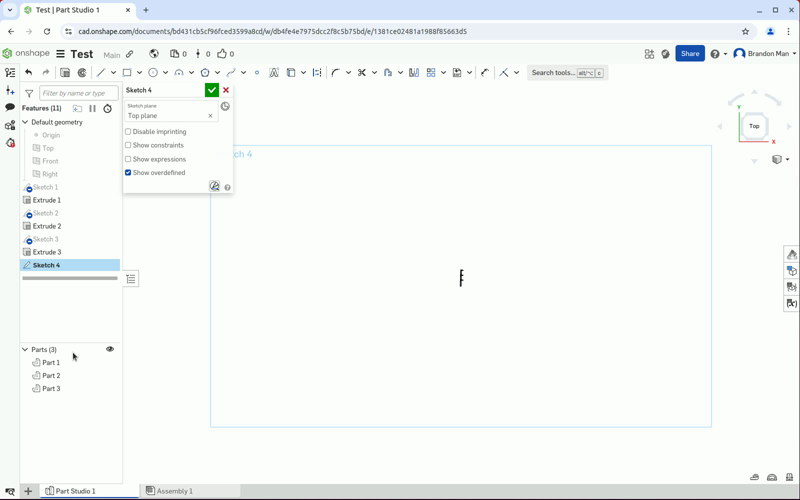
key(y)
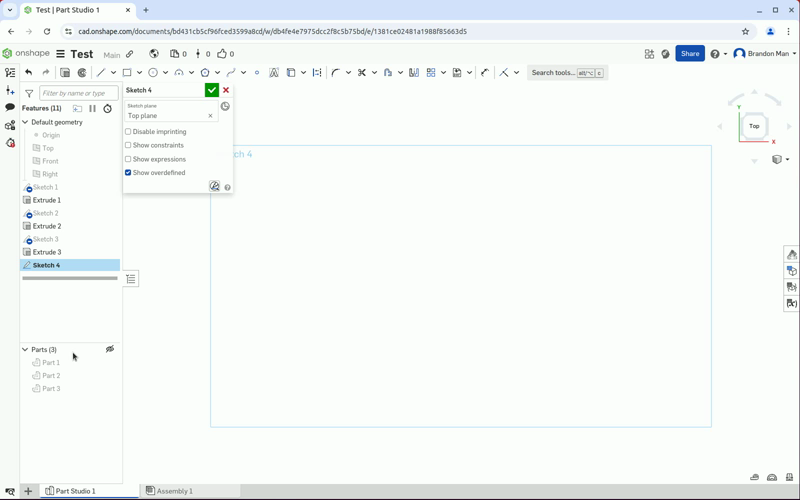
key(l)
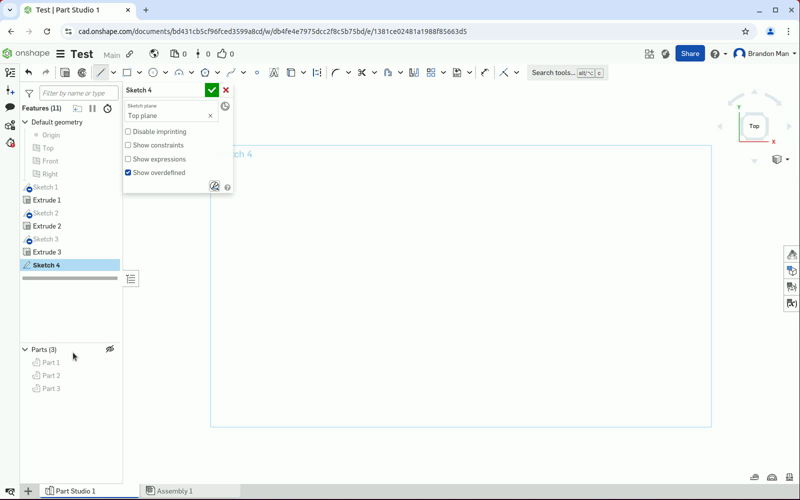
key_down(shift)
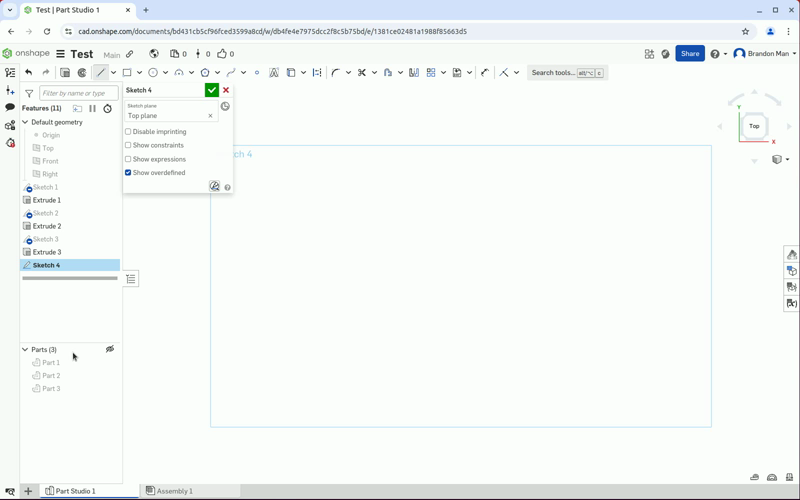
mouse_move(460, 272)
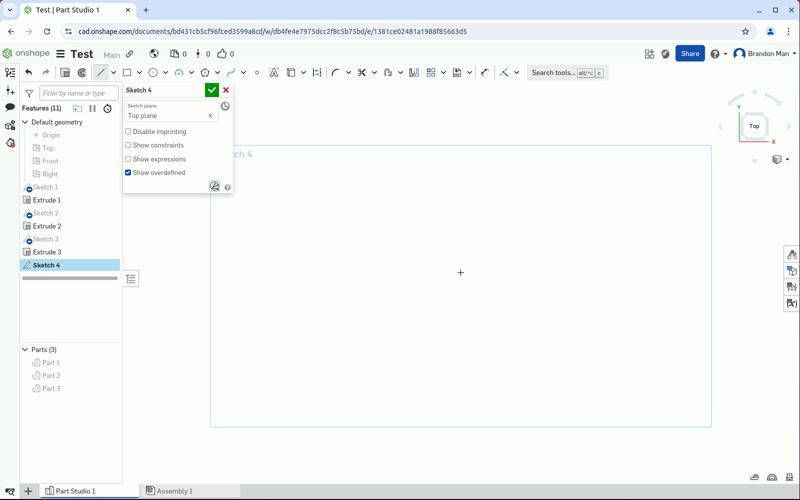
click(460, 272)
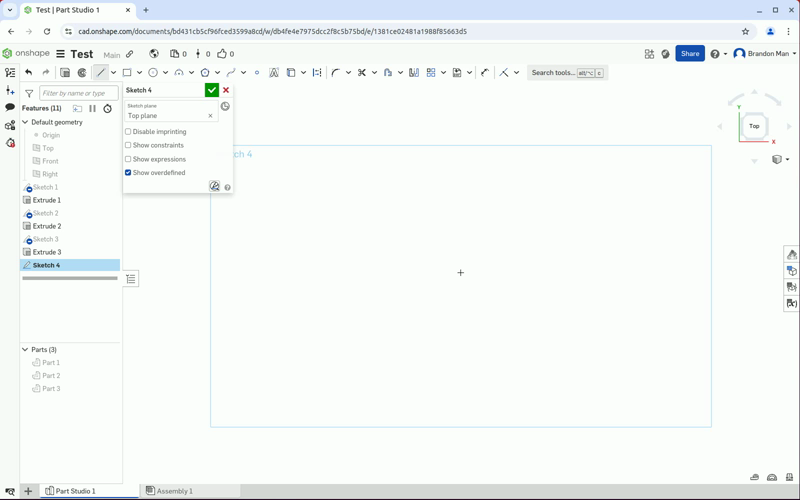
key_up(shift)
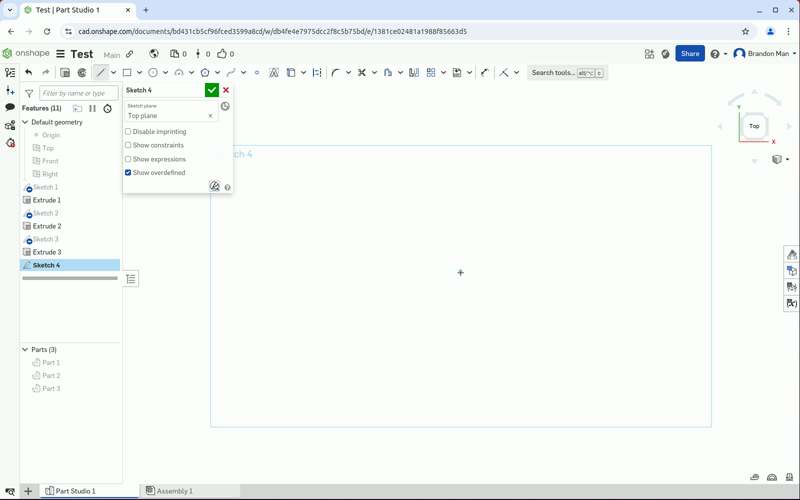
key_down(shift)
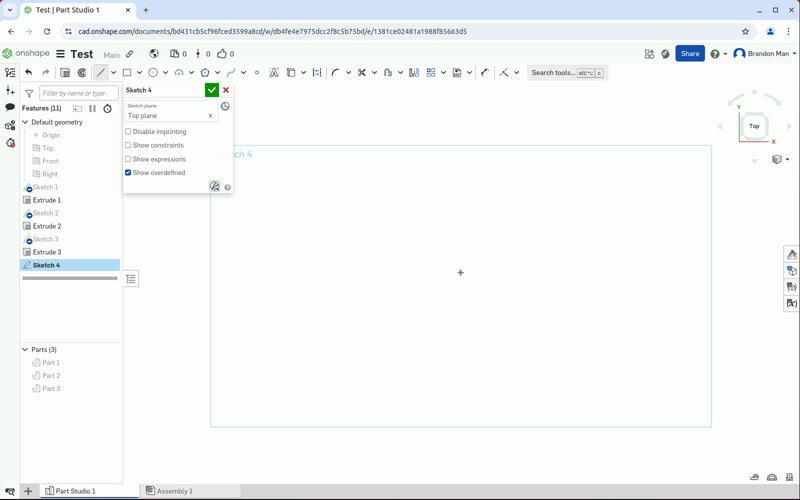
mouse_move(490, 272)
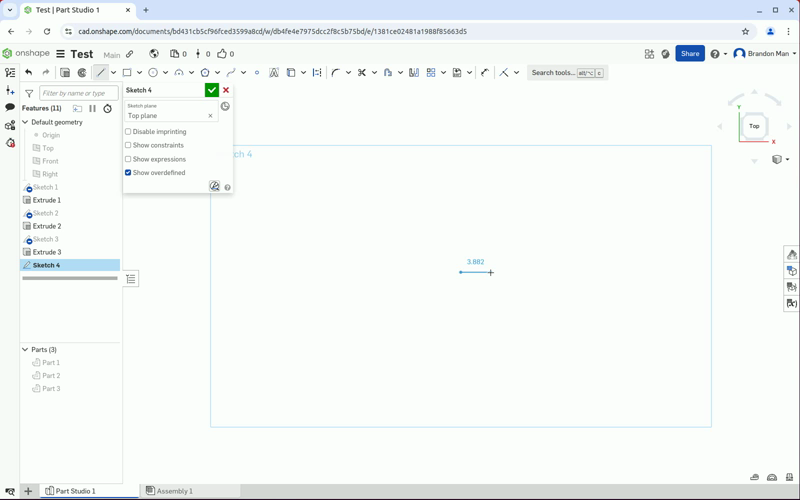
mouse_move(462, 272)
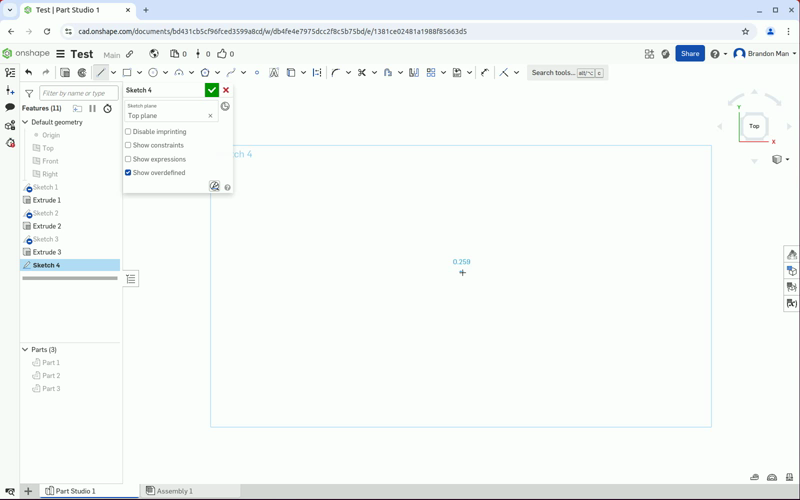
scroll(6)
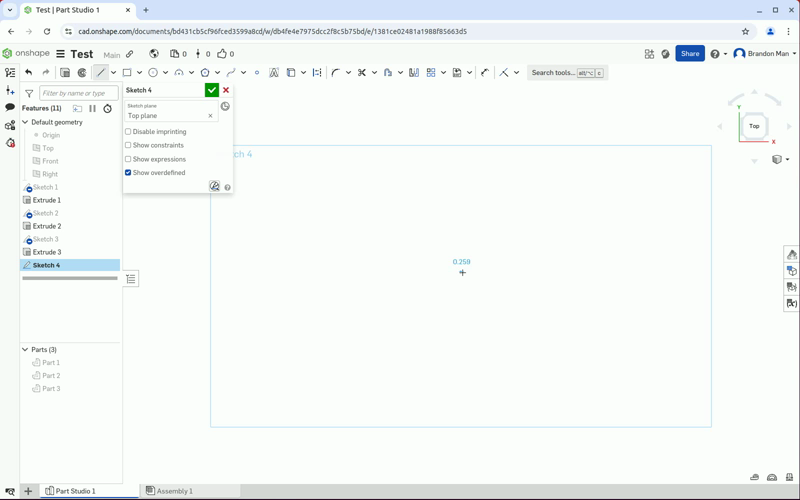
scroll(6)
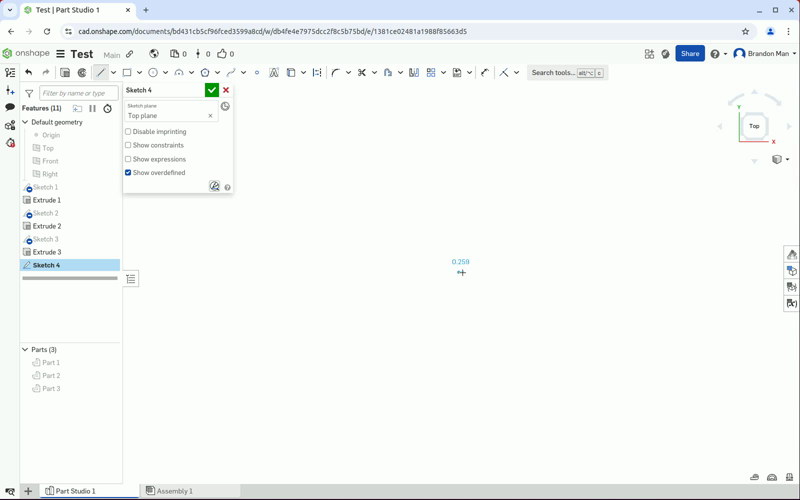
scroll(6)
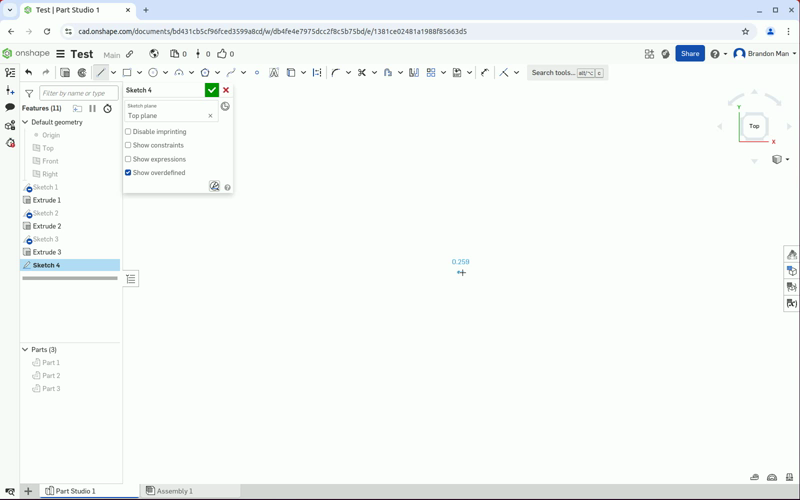
scroll(6)
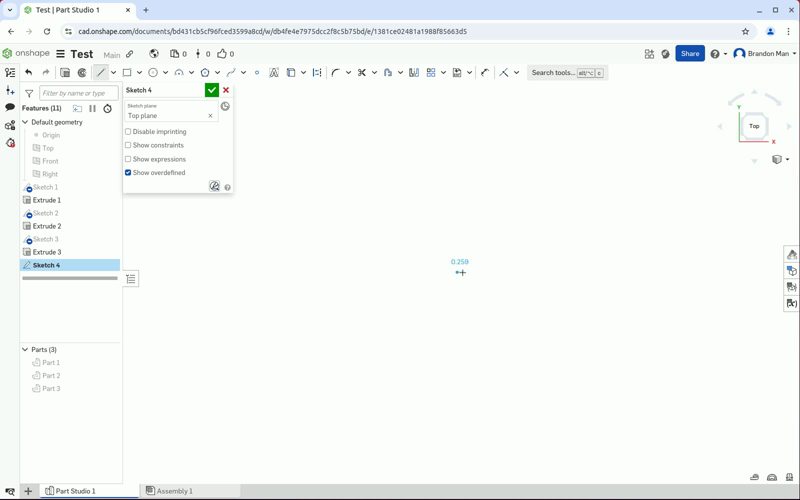
scroll(6)
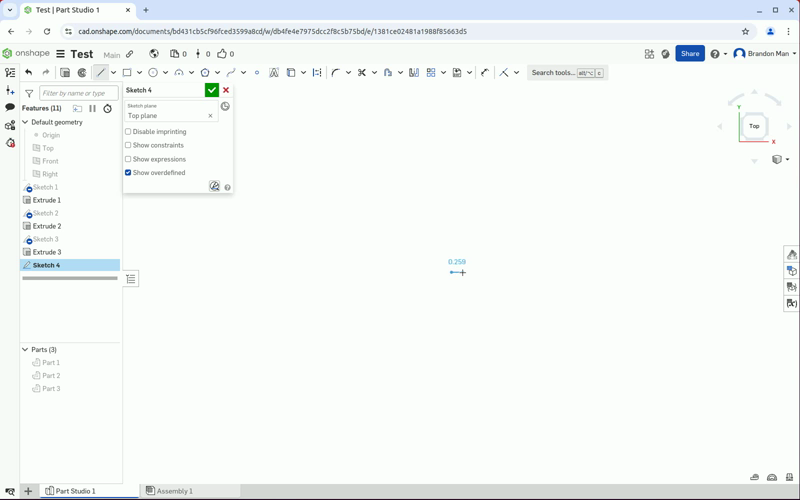
scroll(6)
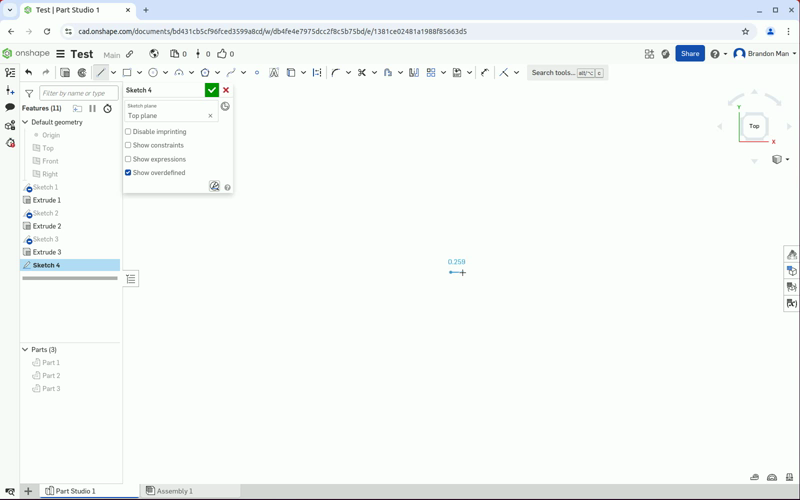
scroll(6)
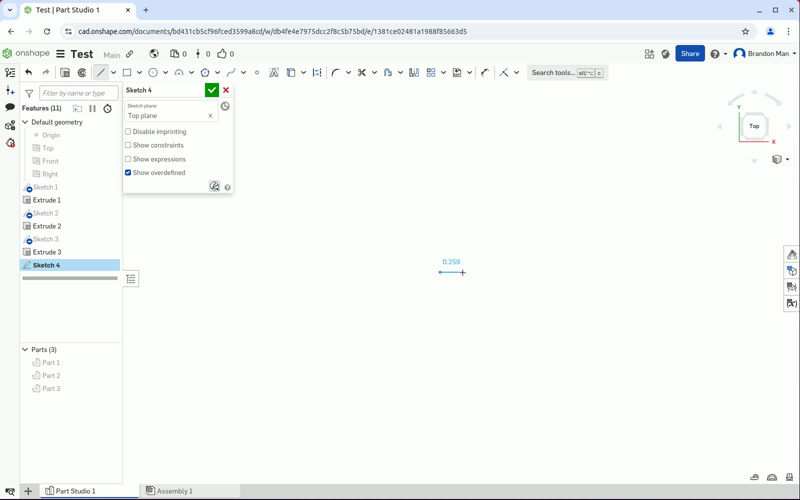
click(462, 272)
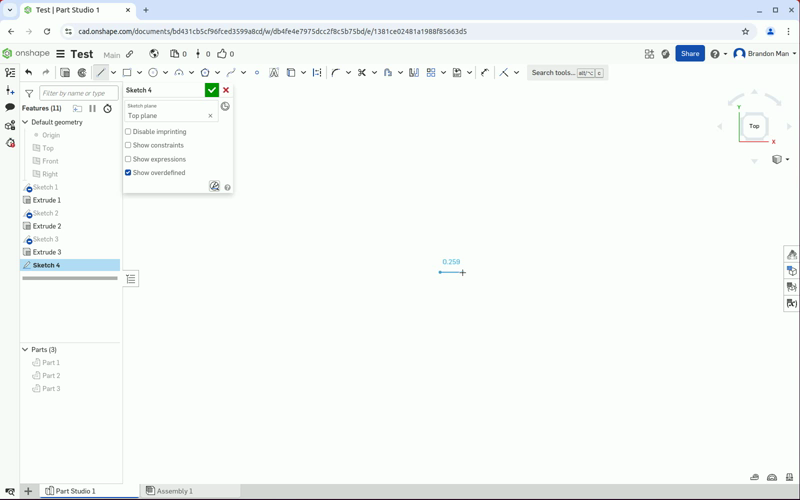
scroll(-6)
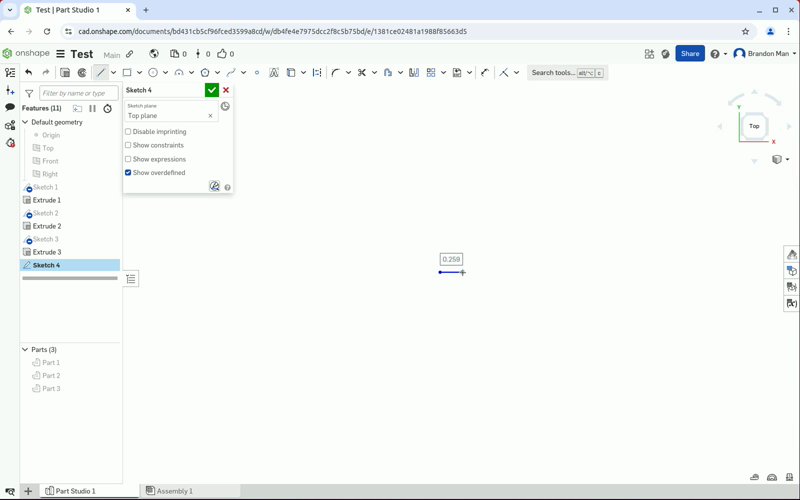
scroll(-6)
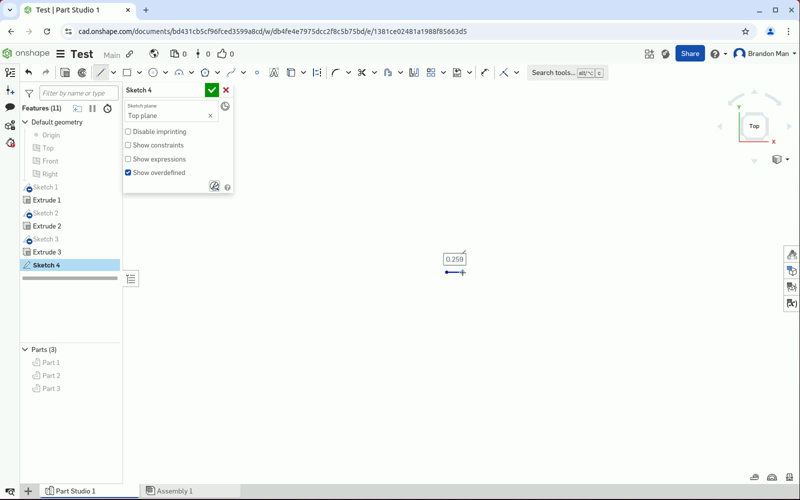
scroll(-6)
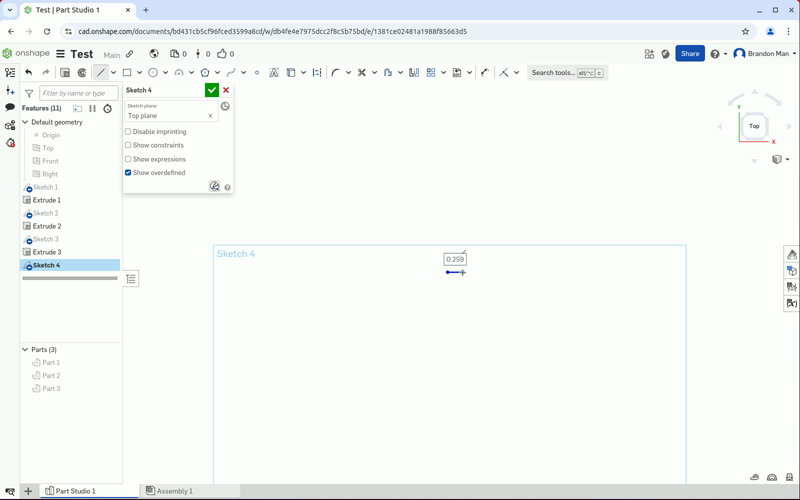
scroll(-6)
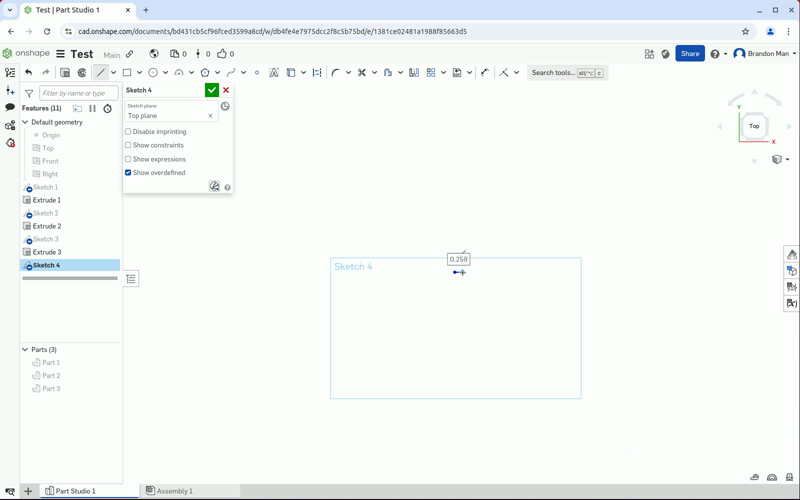
scroll(-6)
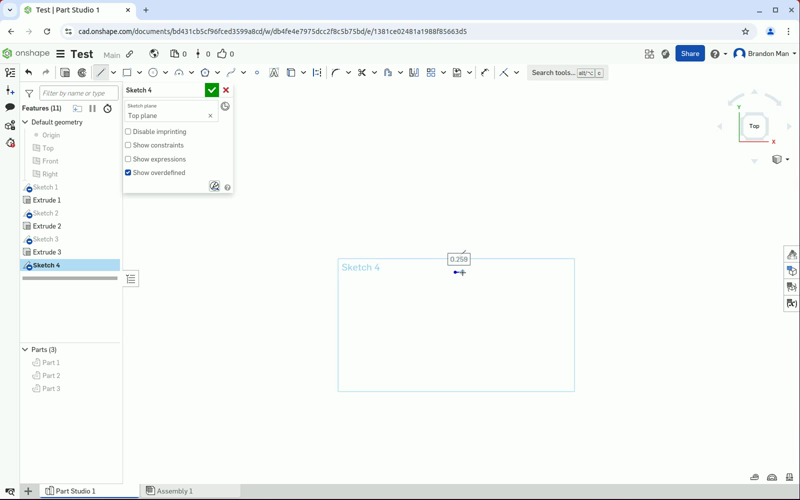
scroll(-6)
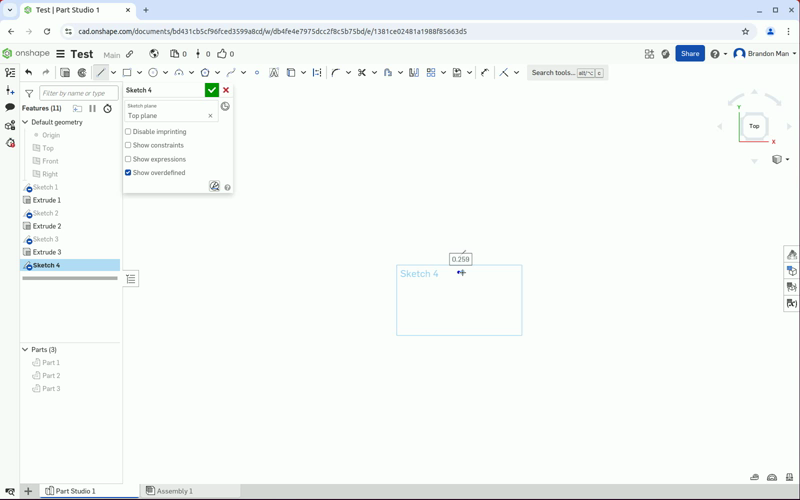
scroll(-6)
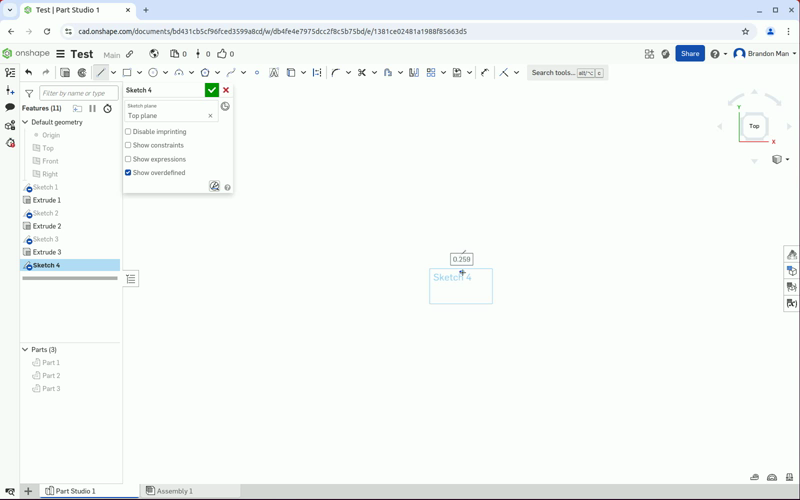
key_up(shift)
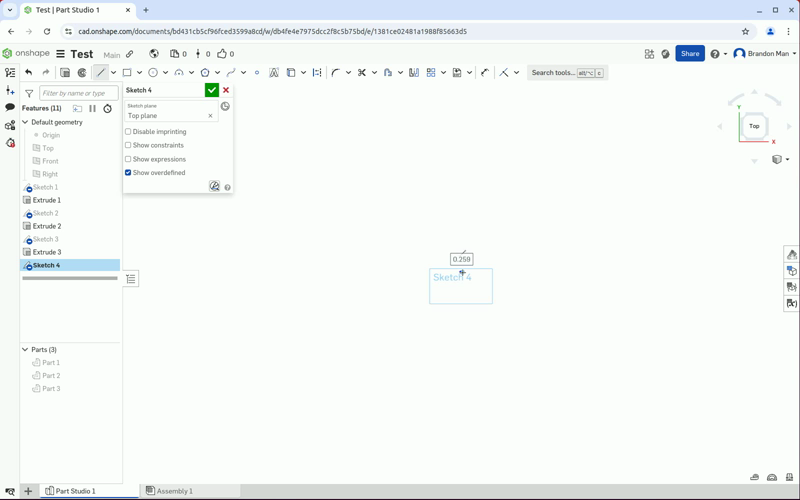
key_down(shift)
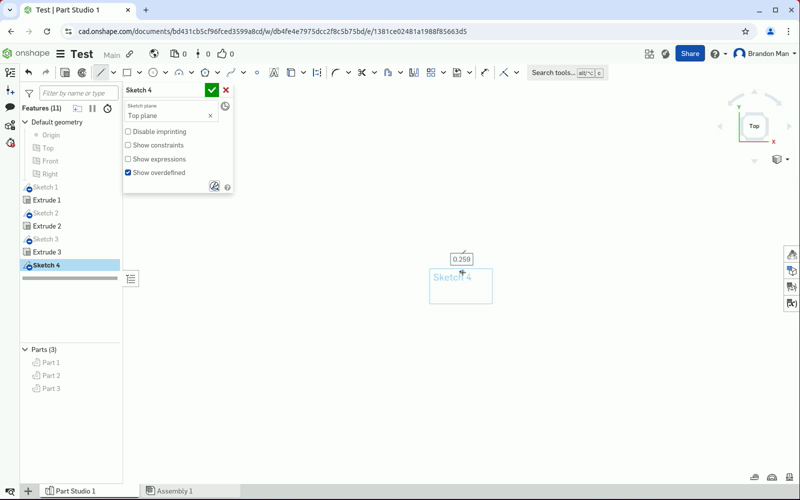
key_up(shift)
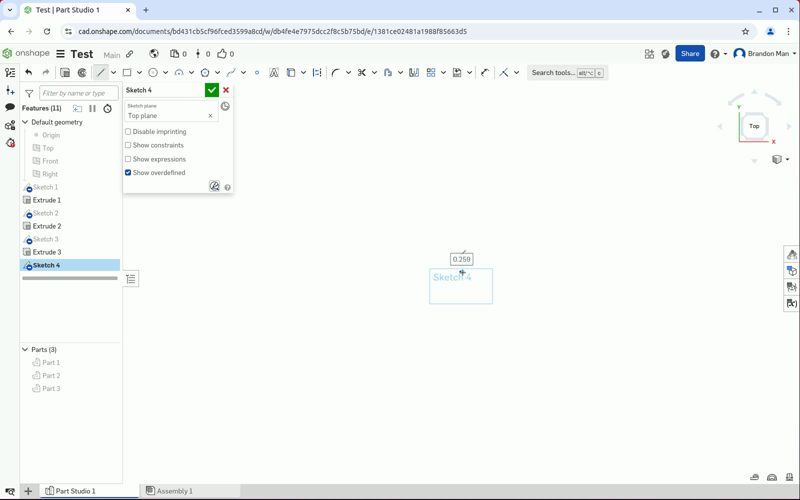
key_down(shift)
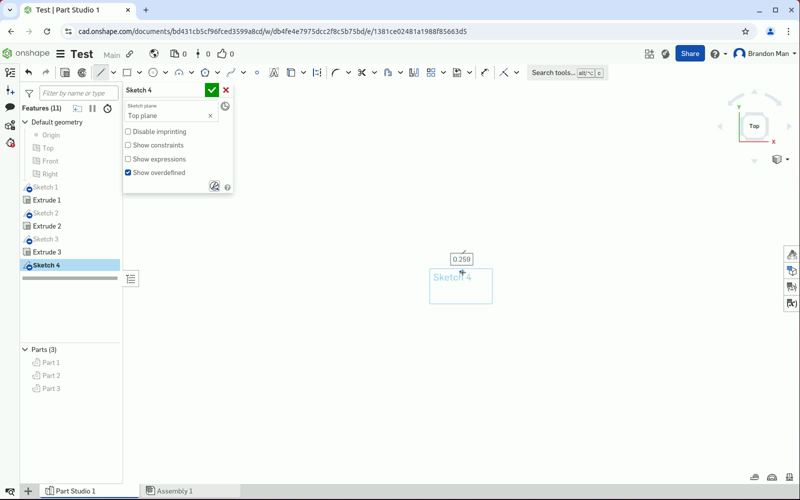
mouse_move(492, 272)
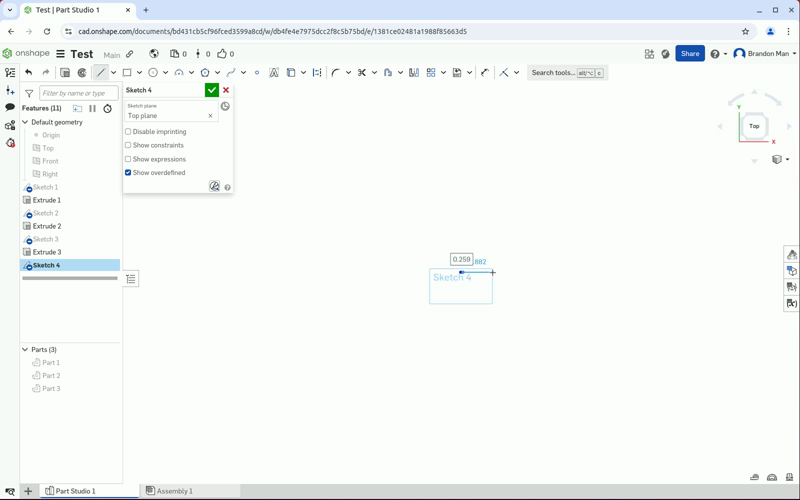
mouse_move(461, 272)
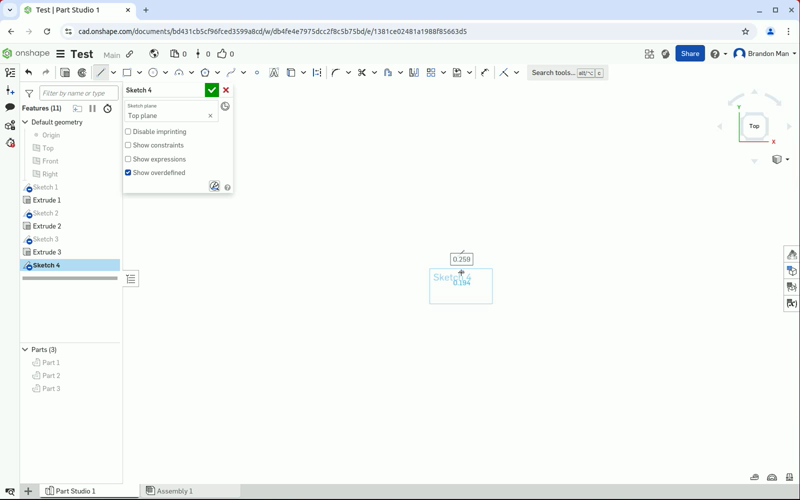
scroll(6)
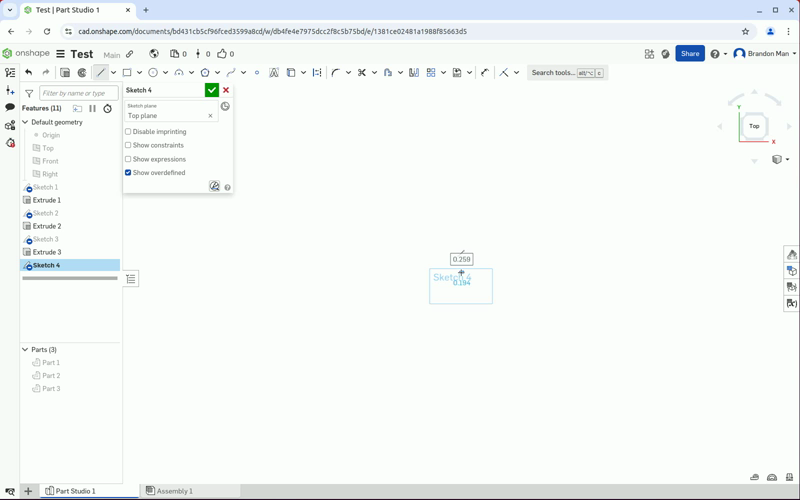
scroll(6)
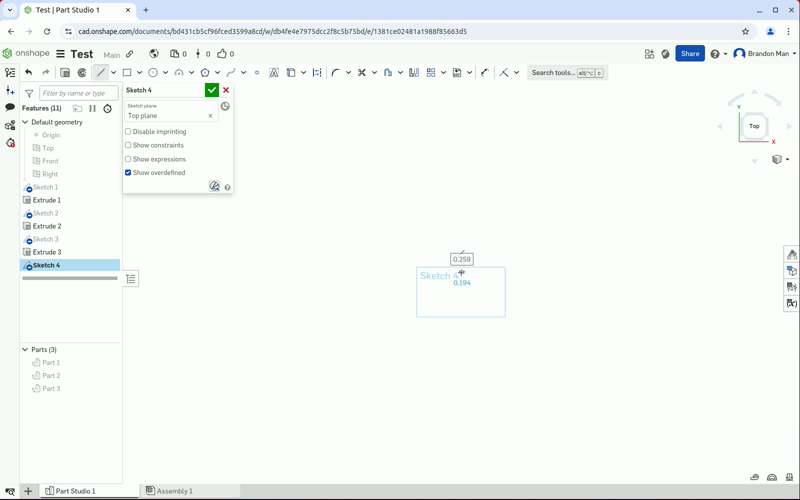
scroll(6)
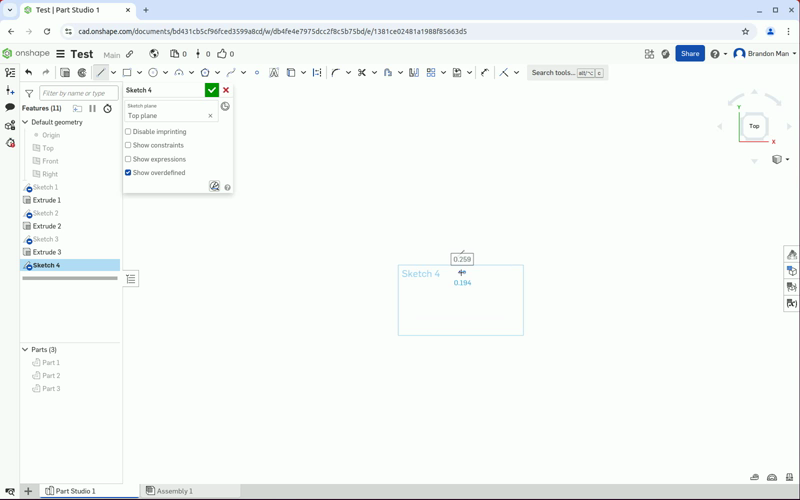
scroll(6)
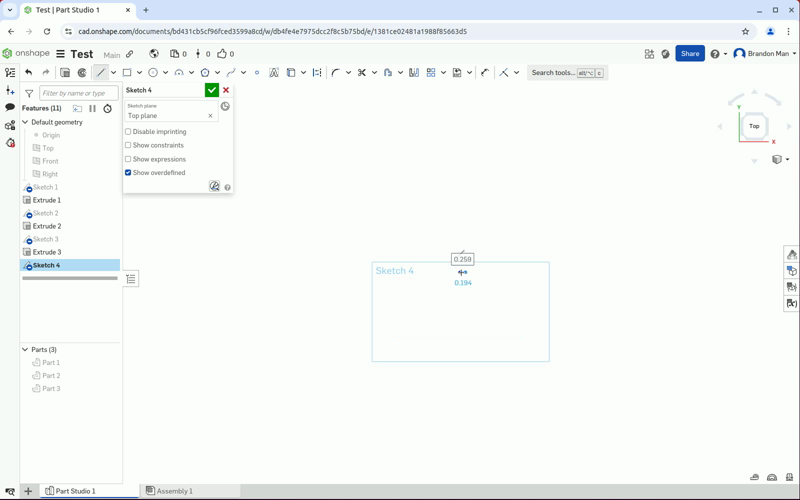
scroll(6)
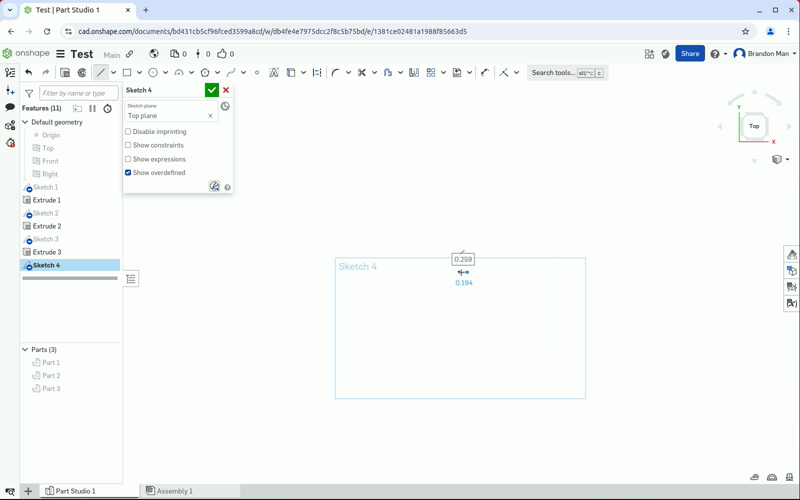
scroll(6)
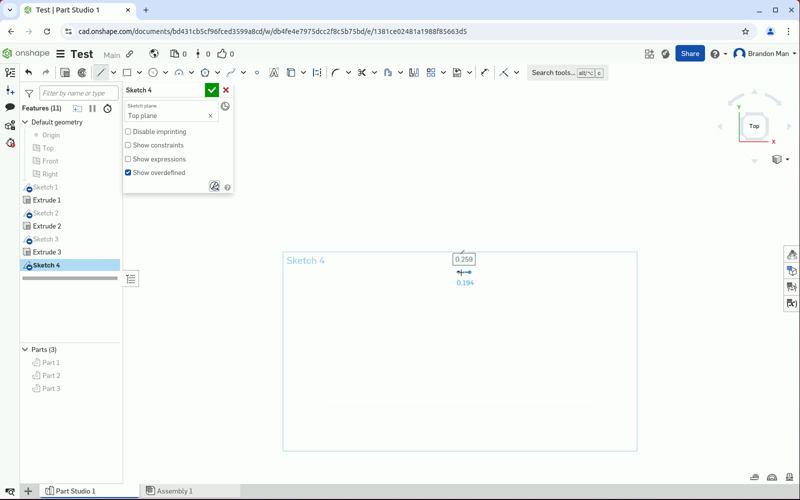
scroll(6)
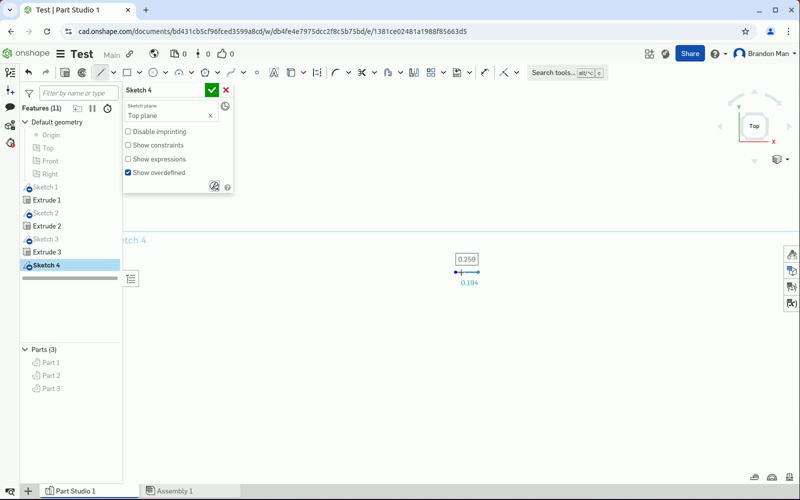
click(461, 272)
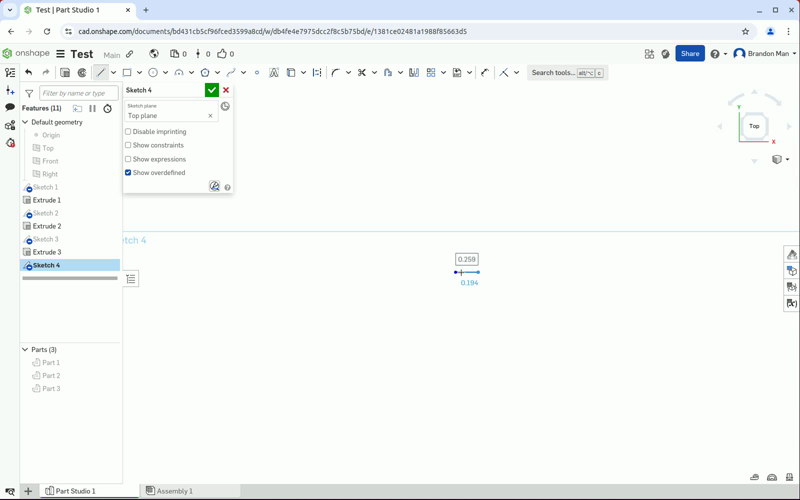
scroll(-6)
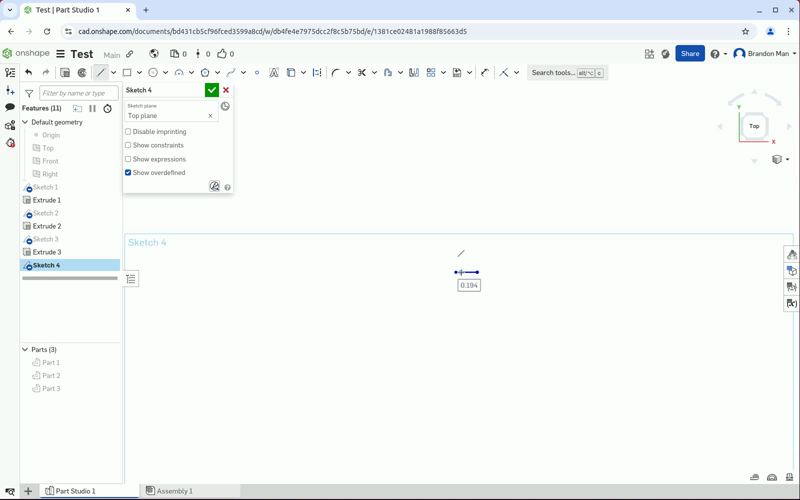
scroll(-6)
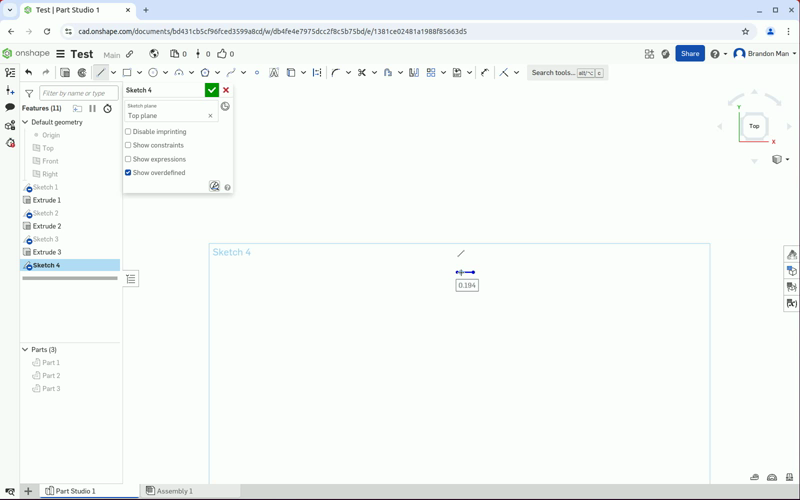
scroll(-6)
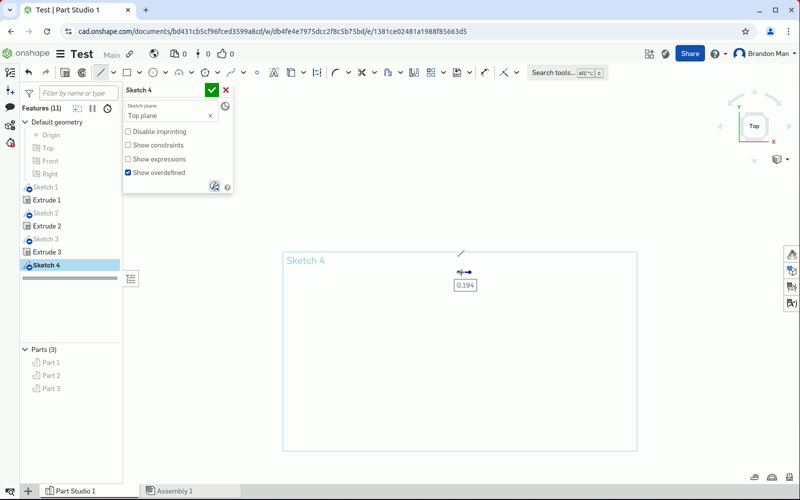
scroll(-6)
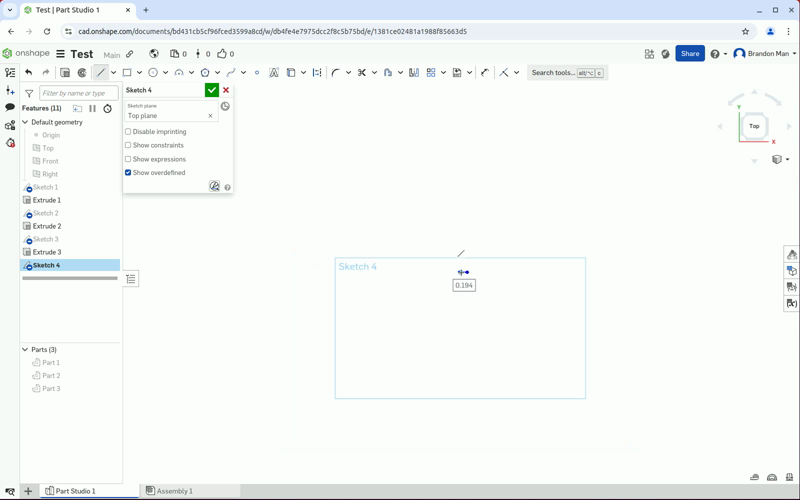
scroll(-6)
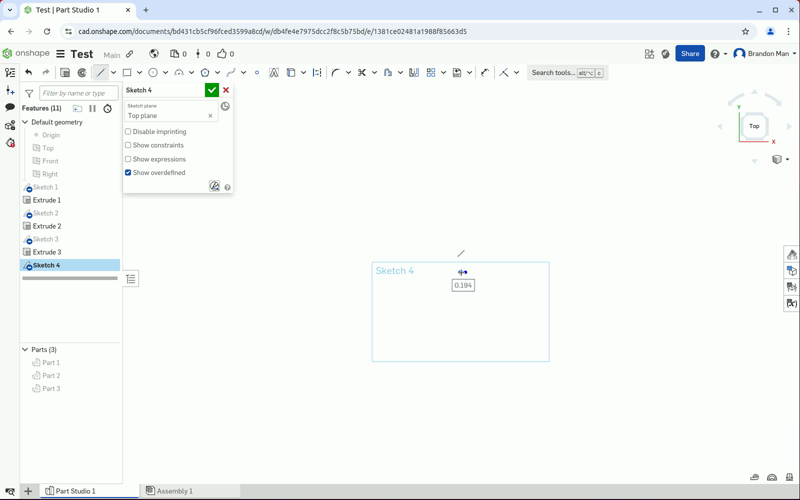
scroll(-6)
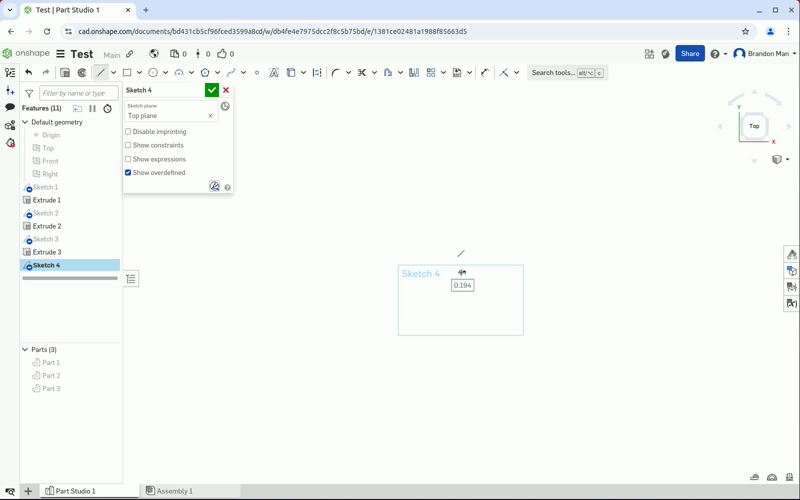
scroll(-6)
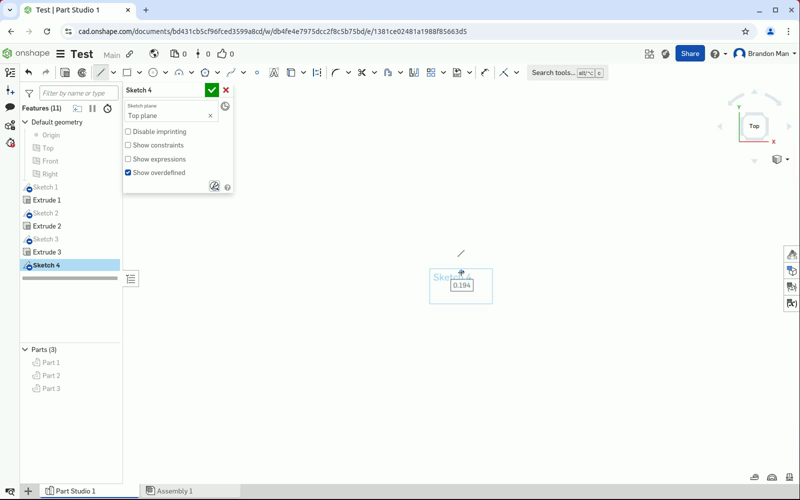
key_up(shift)
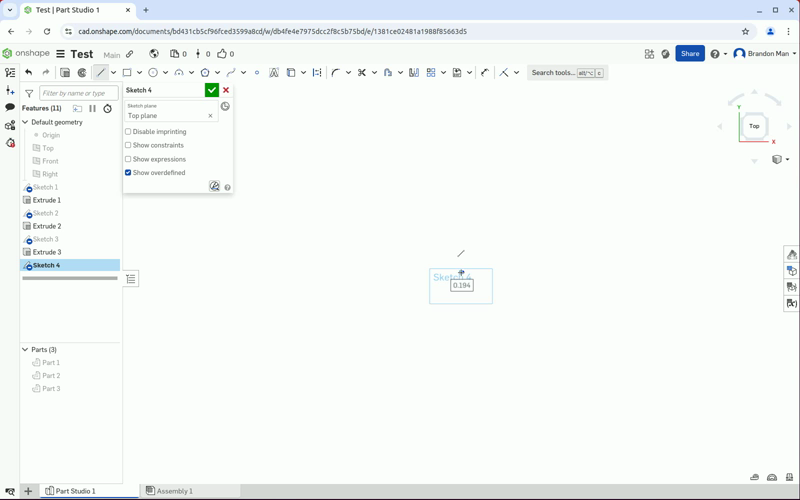
key_down(shift)
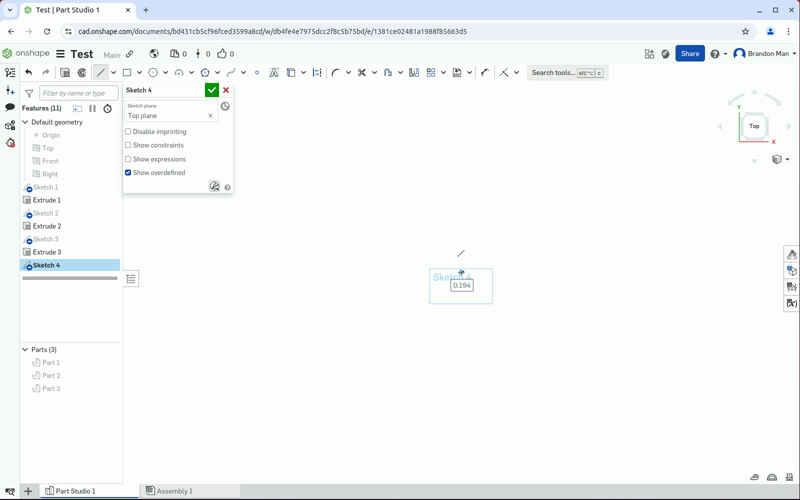
mouse_move(491, 272)
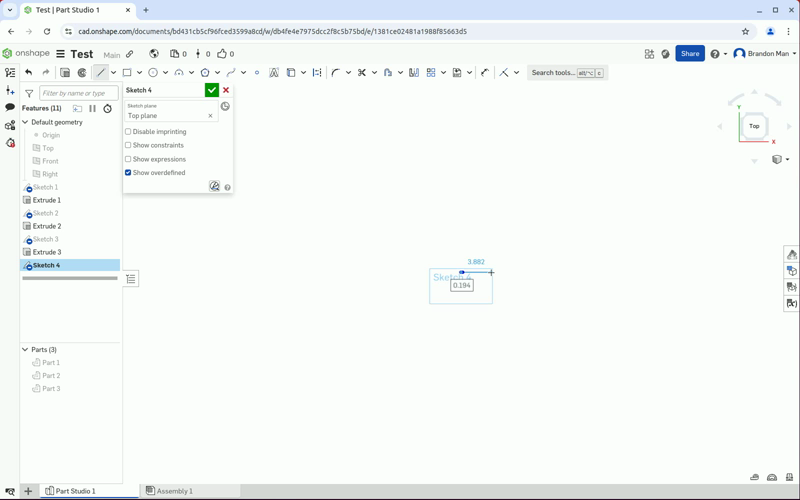
mouse_move(461, 268)
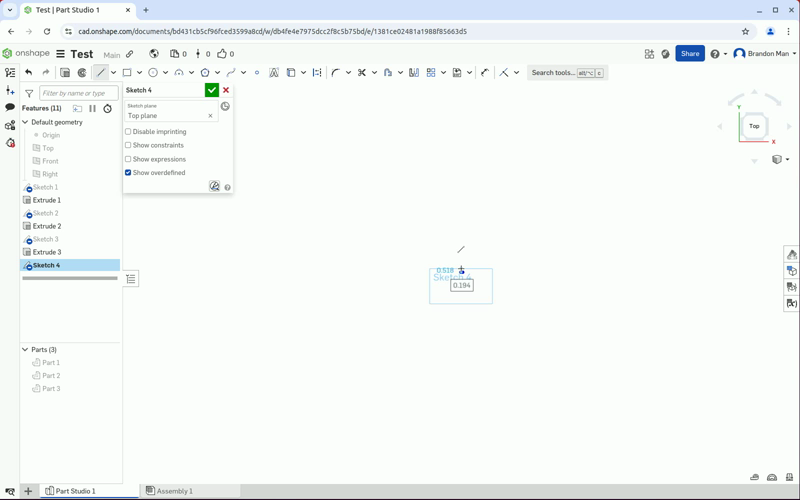
scroll(6)
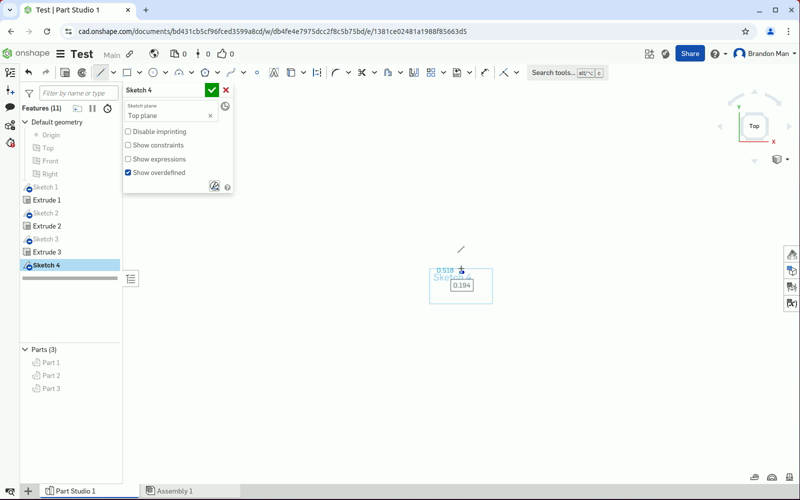
scroll(6)
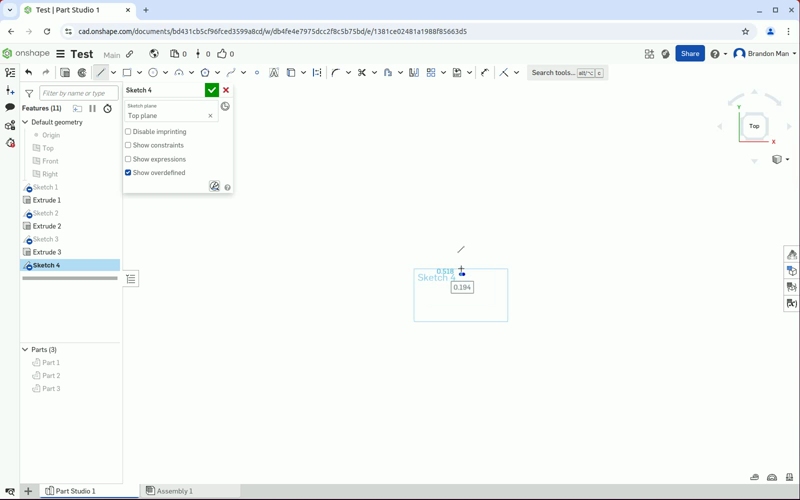
scroll(6)
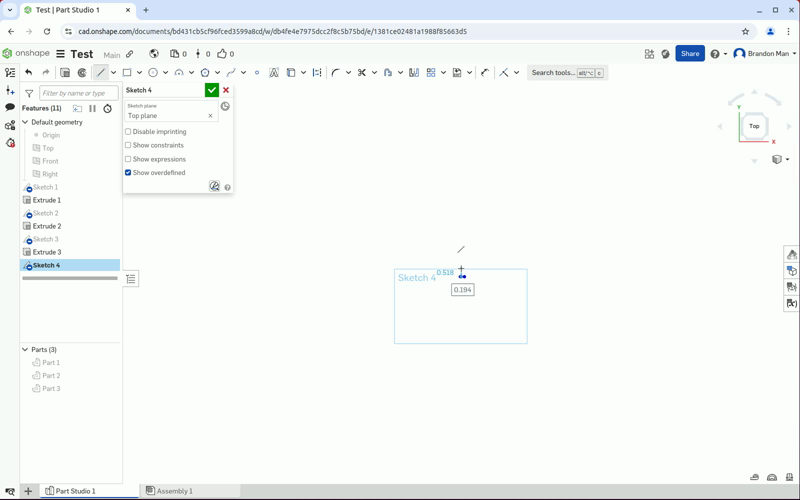
scroll(6)
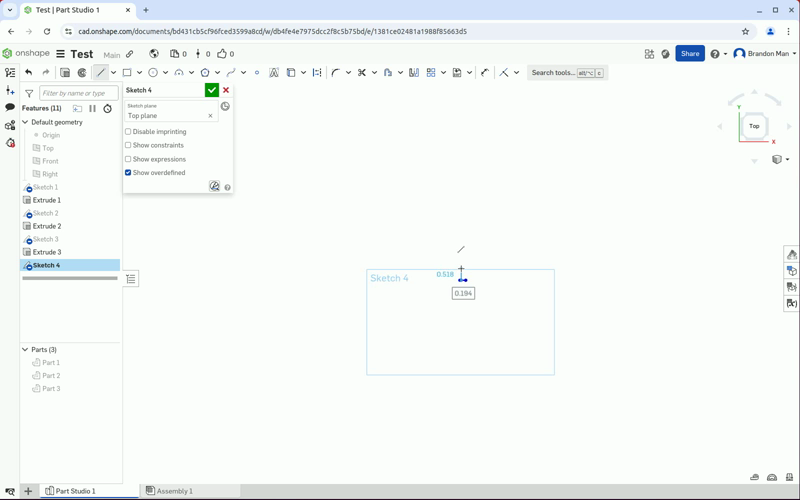
scroll(6)
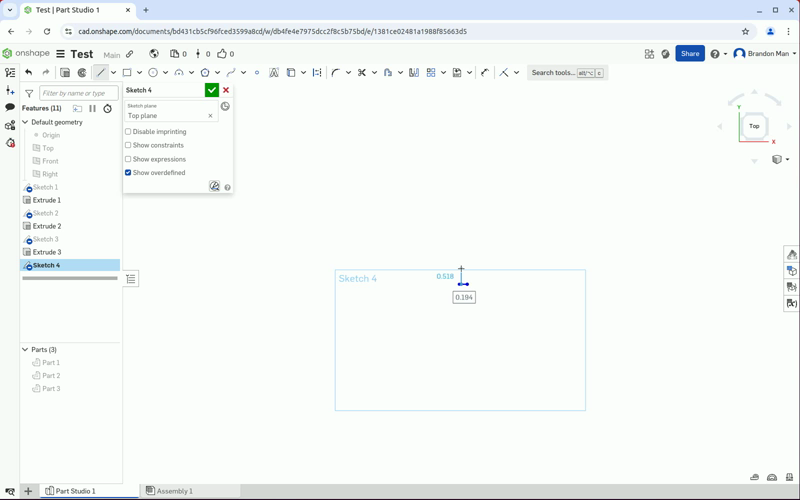
scroll(6)
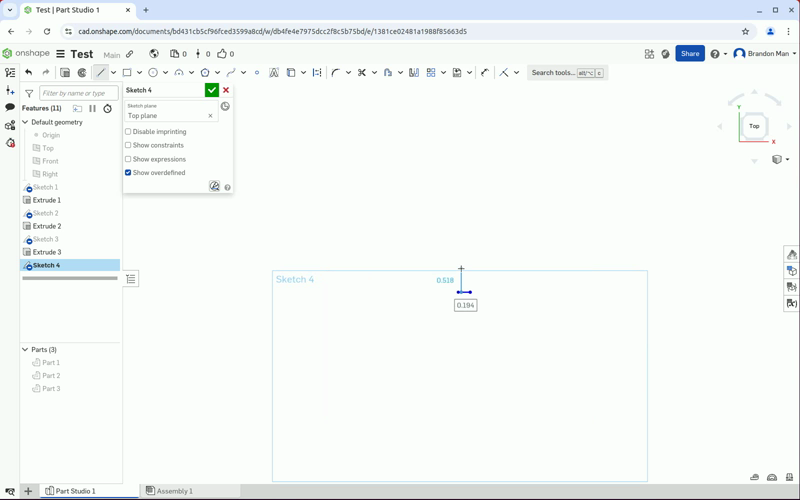
scroll(6)
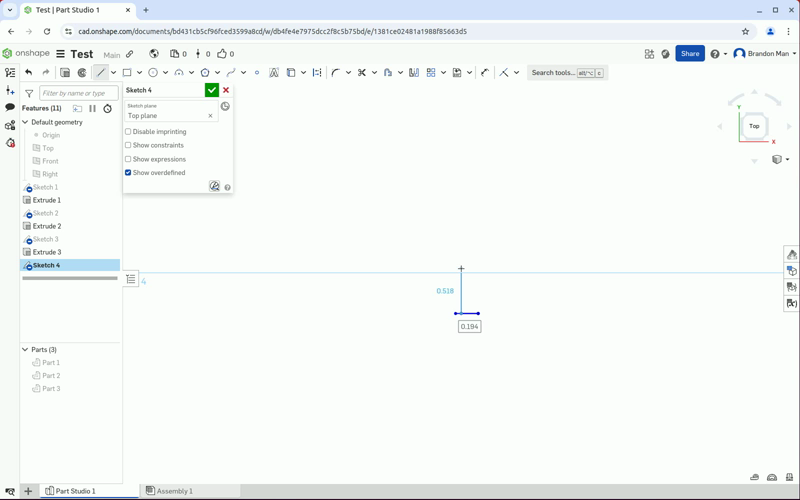
click(461, 268)
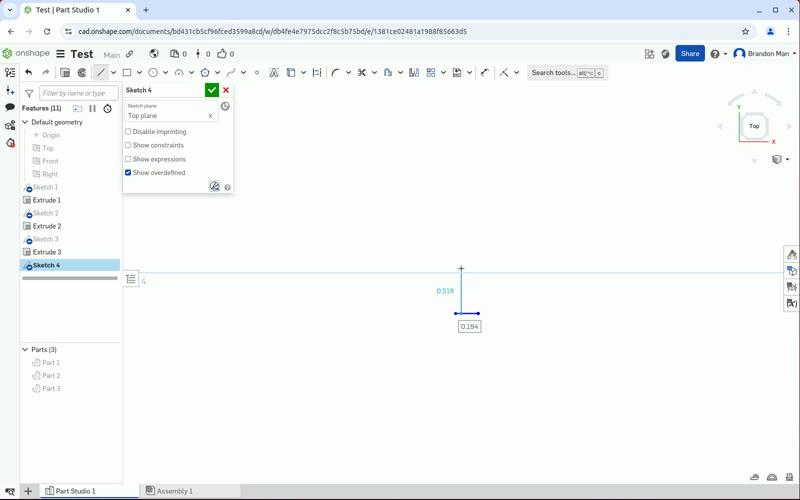
scroll(-6)
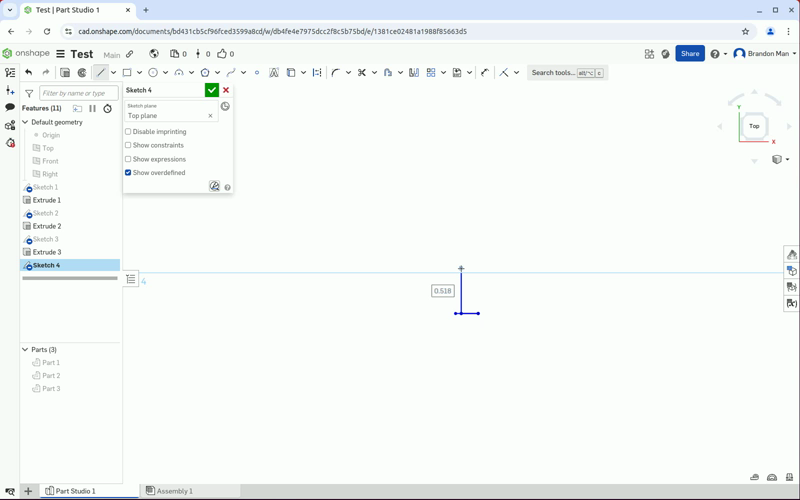
scroll(-6)
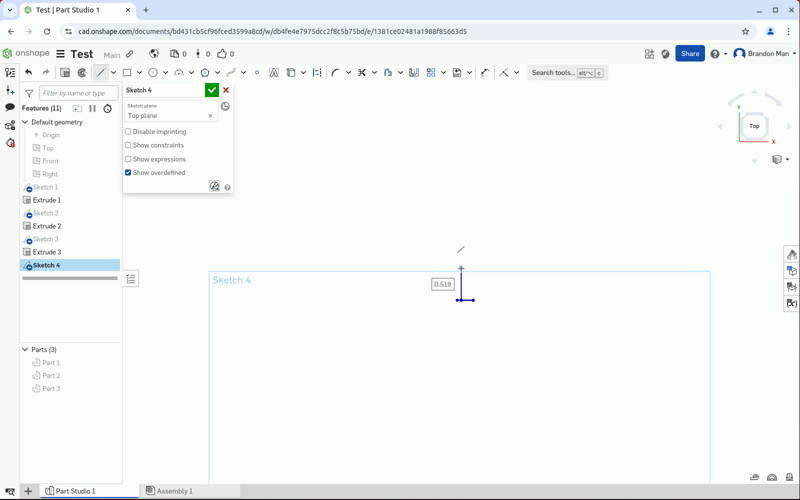
scroll(-6)
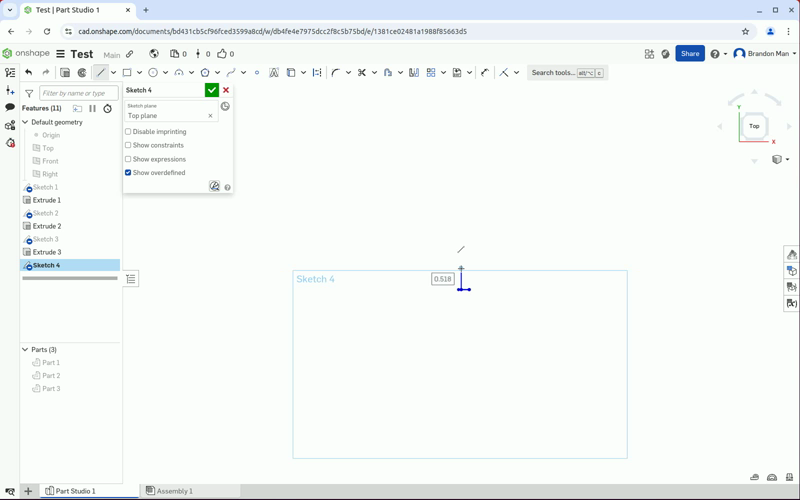
scroll(-6)
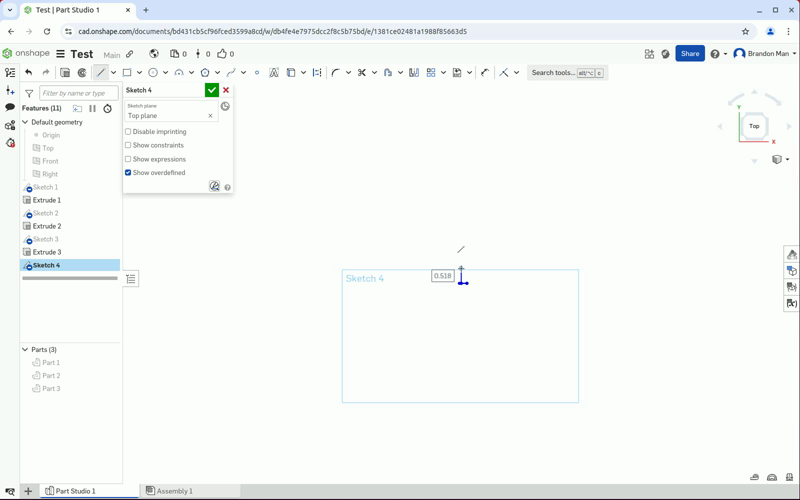
scroll(-6)
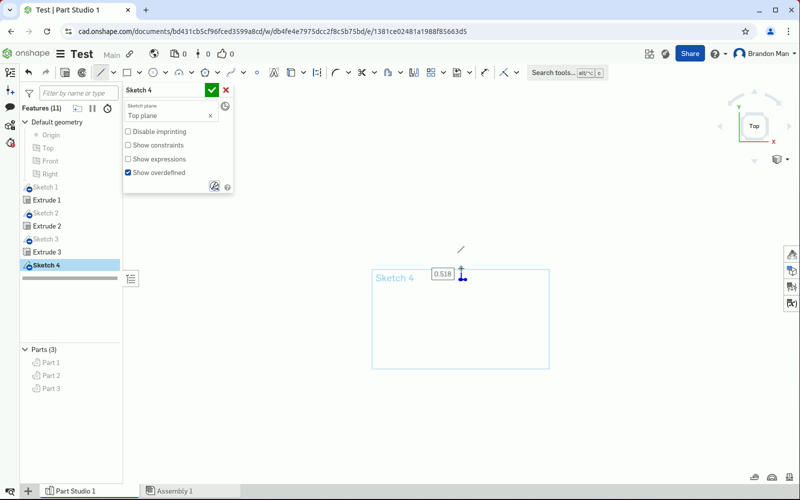
scroll(-6)
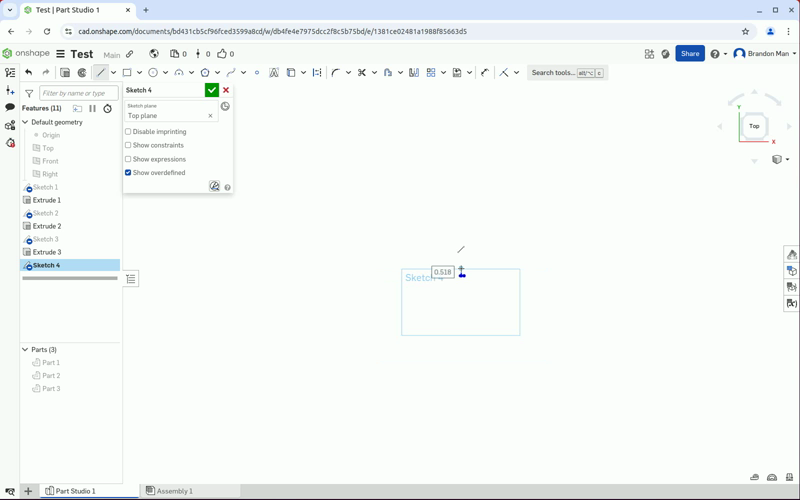
scroll(-6)
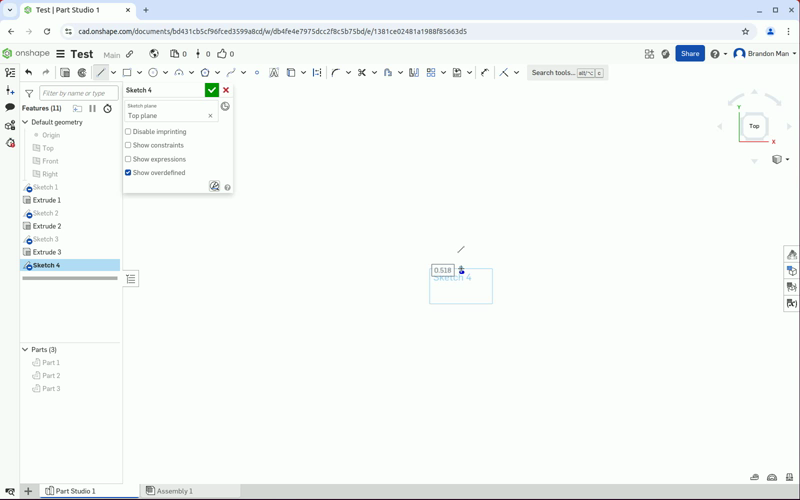
key_up(shift)
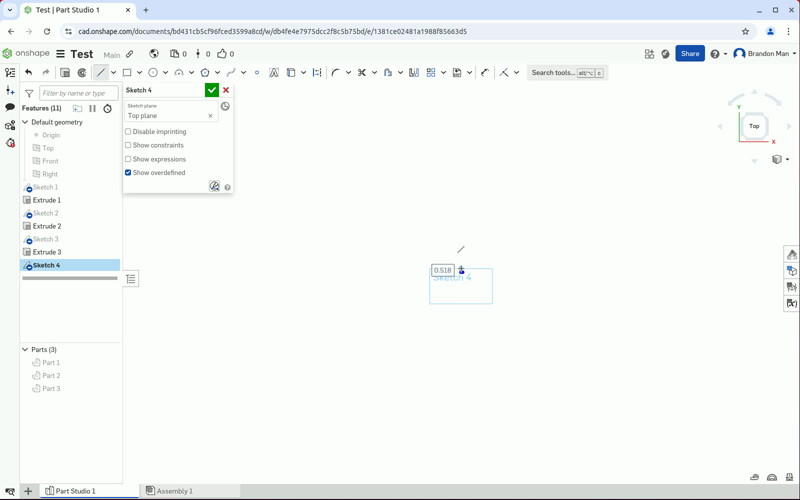
key_down(shift)
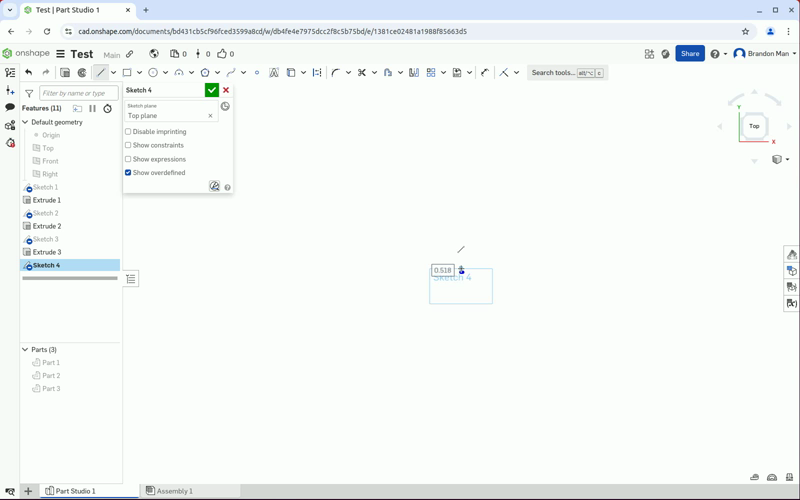
mouse_move(491, 268)
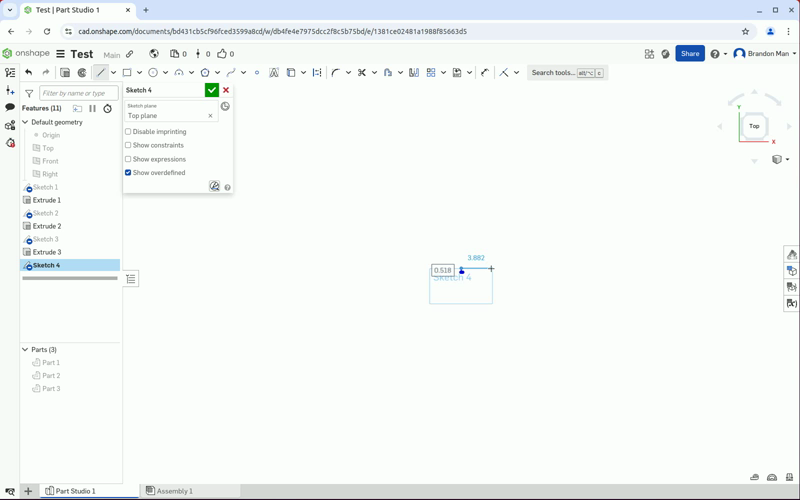
mouse_move(462, 268)
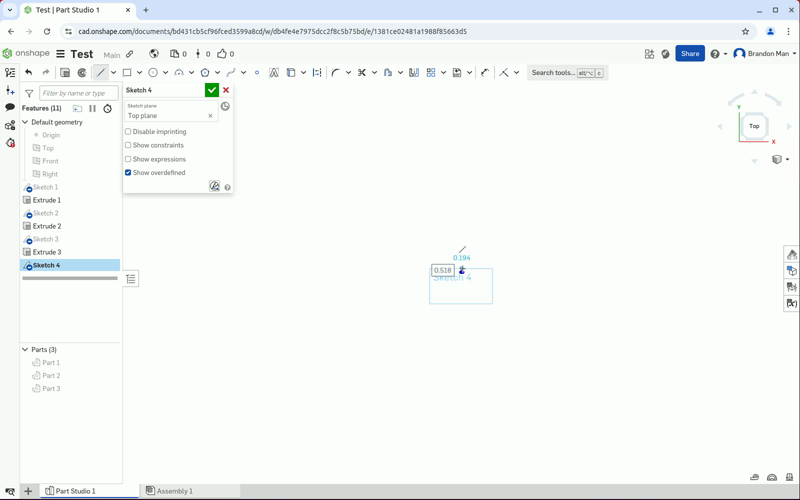
scroll(6)
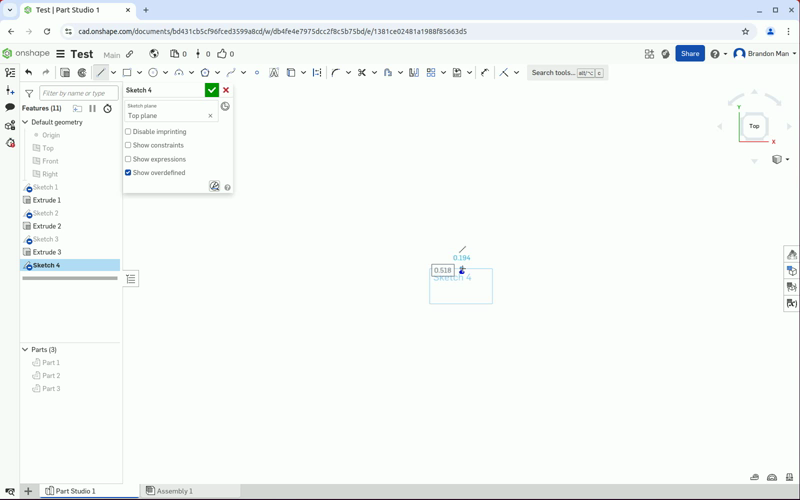
scroll(6)
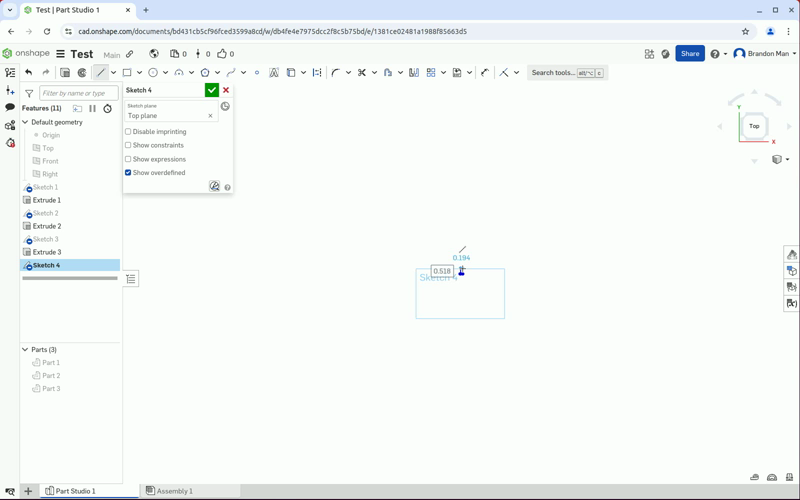
scroll(6)
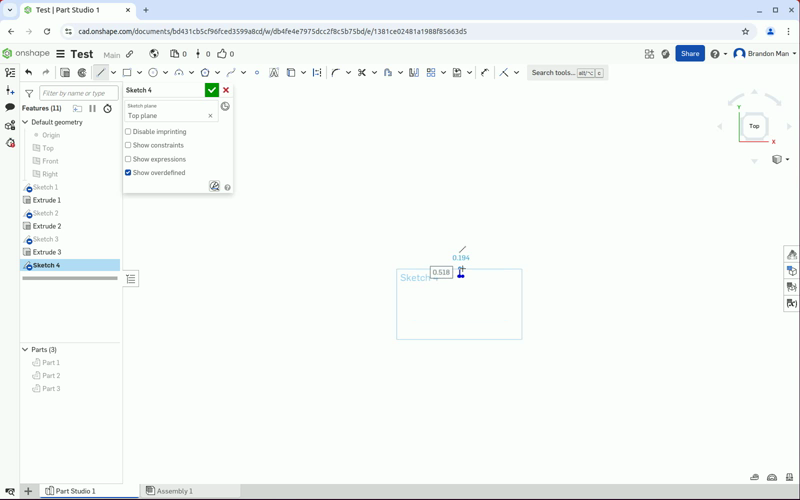
scroll(6)
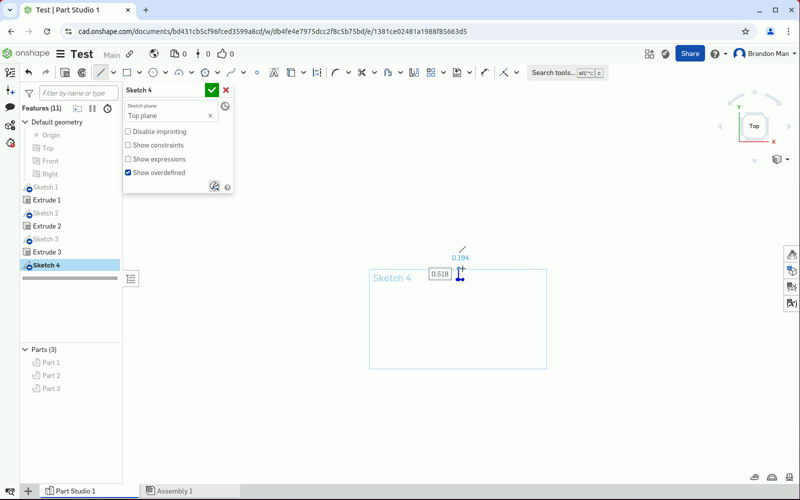
scroll(6)
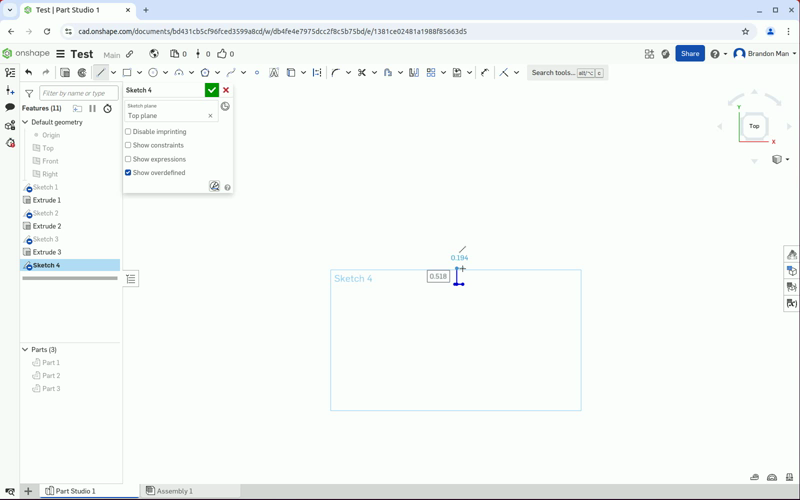
scroll(6)
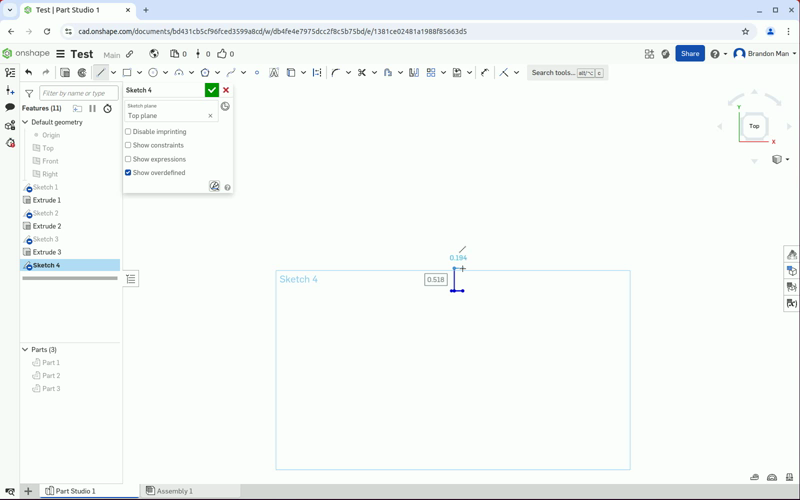
scroll(6)
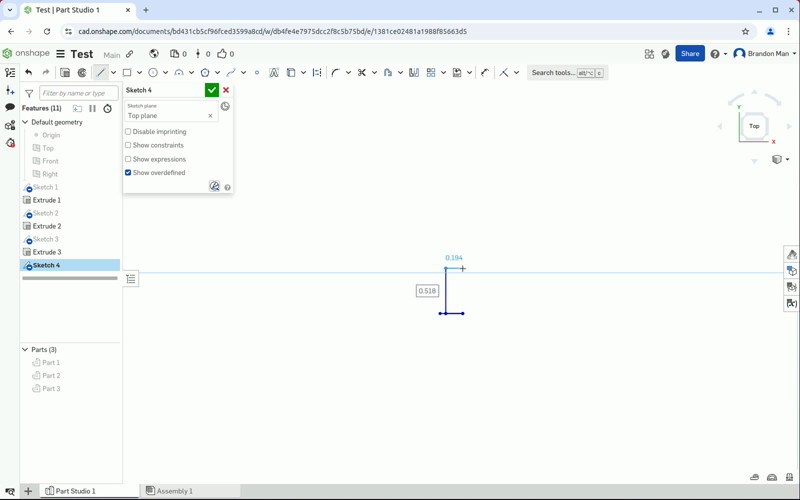
click(462, 268)
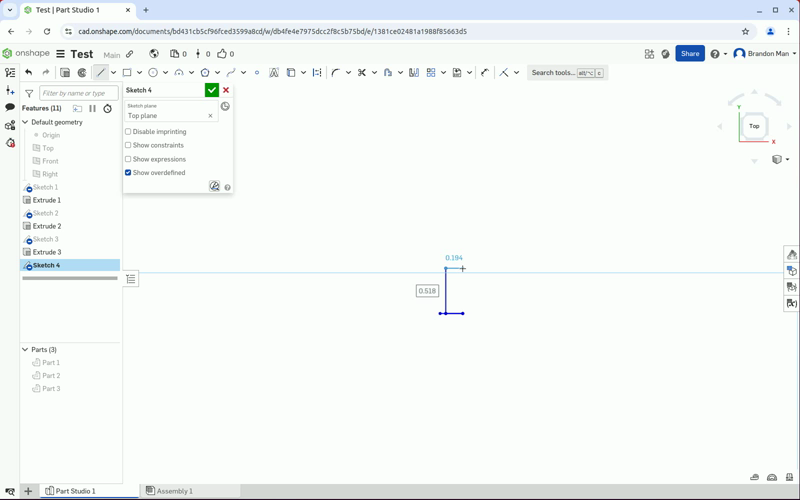
scroll(-6)
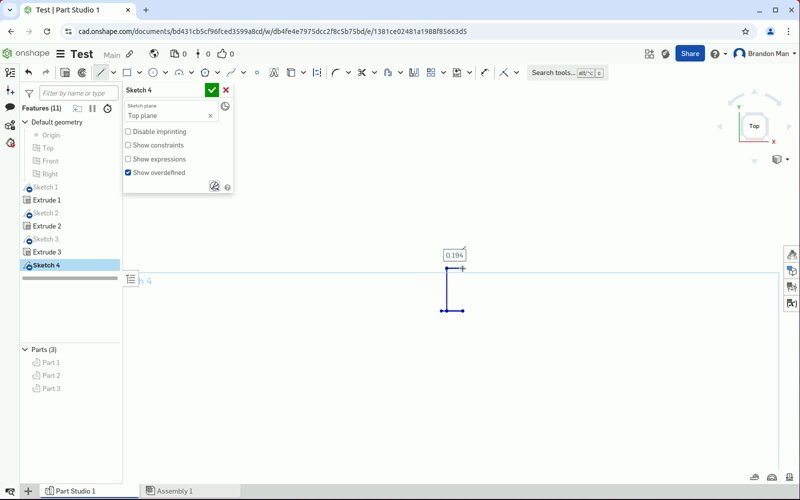
scroll(-6)
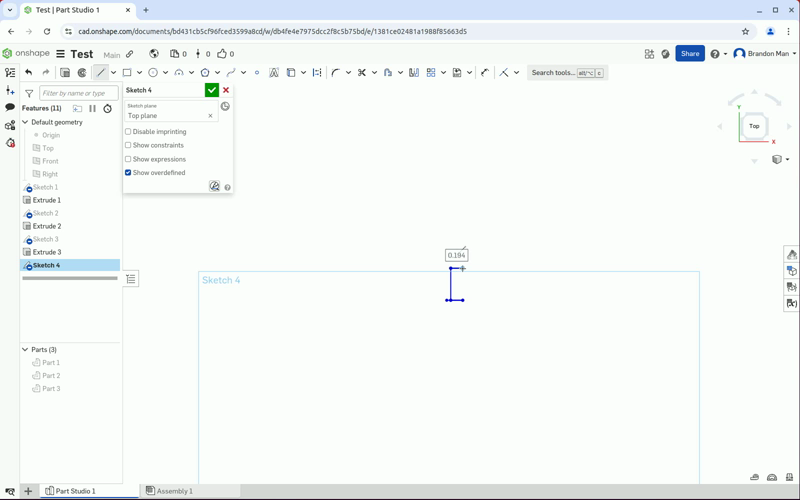
scroll(-6)
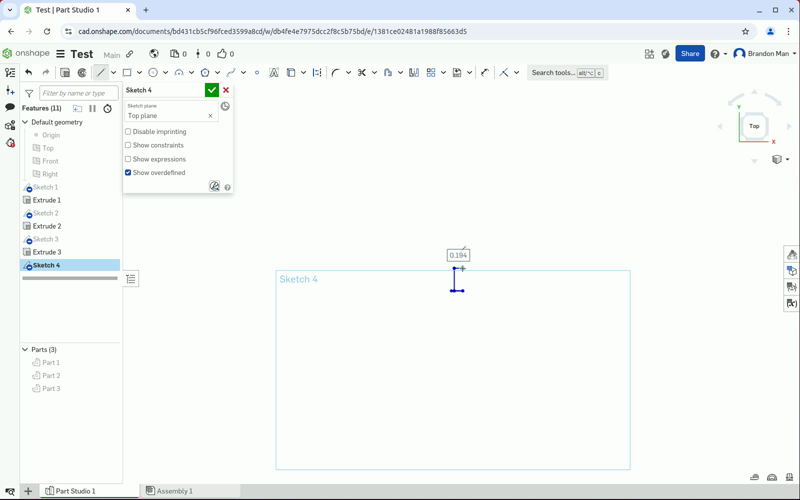
scroll(-6)
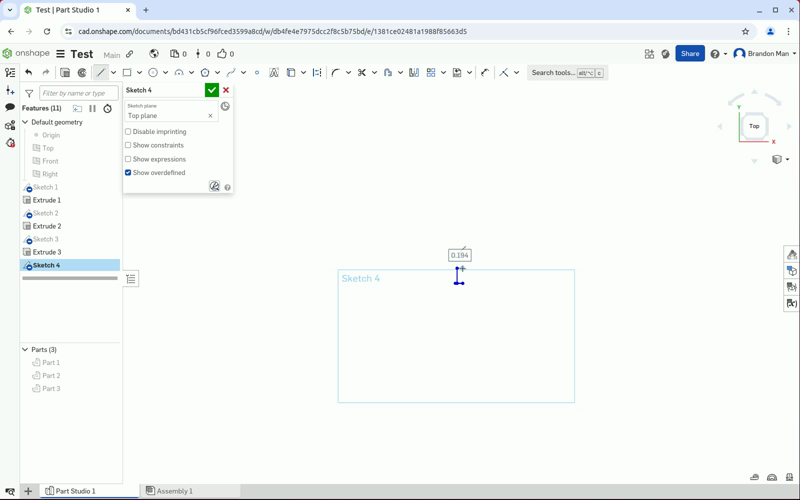
scroll(-6)
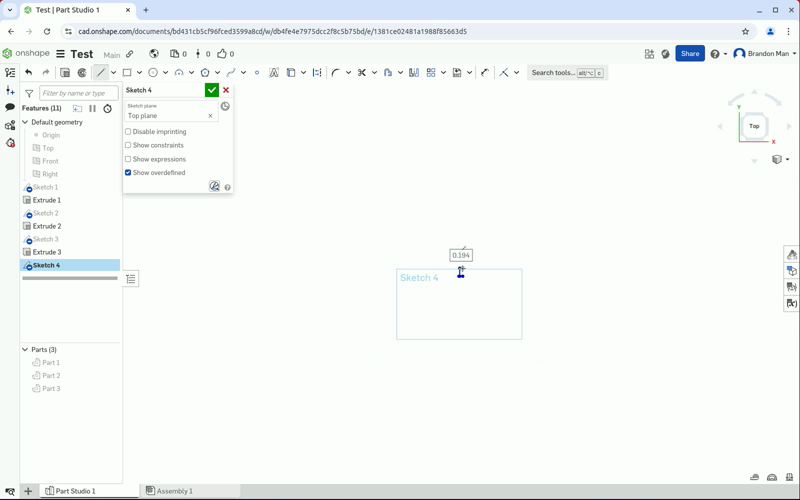
scroll(-6)
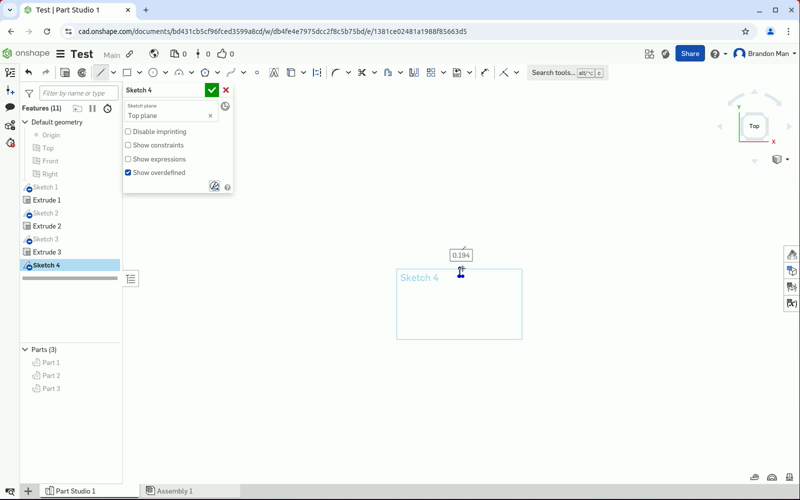
scroll(-6)
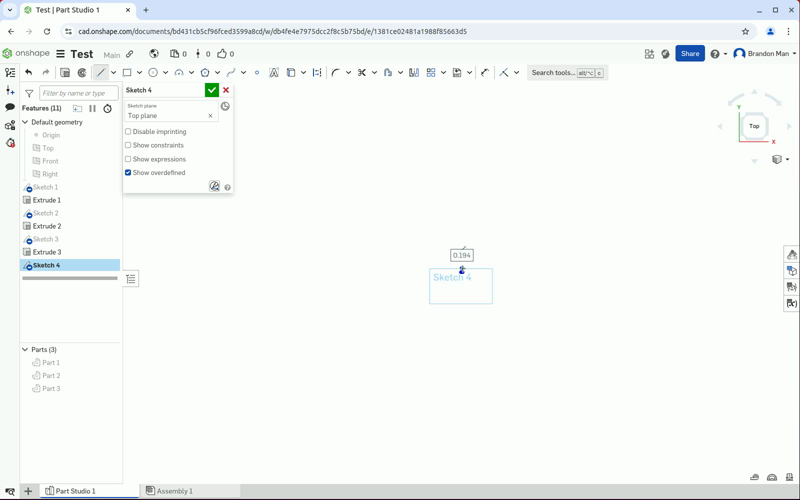
key_up(shift)
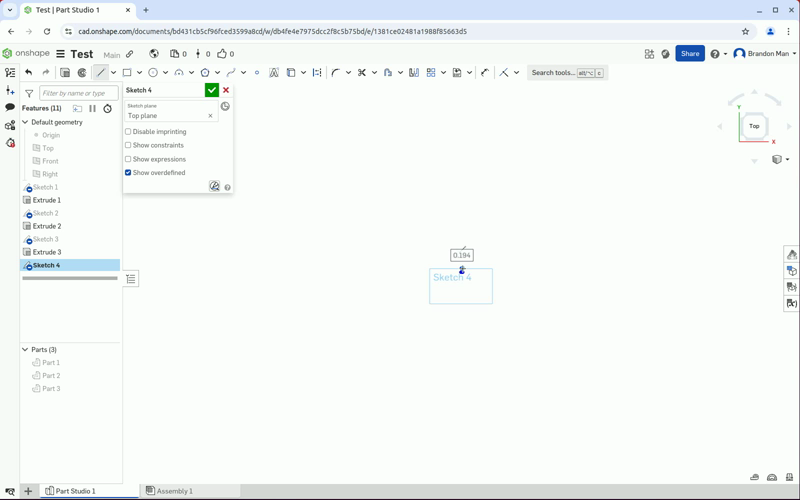
key_down(shift)
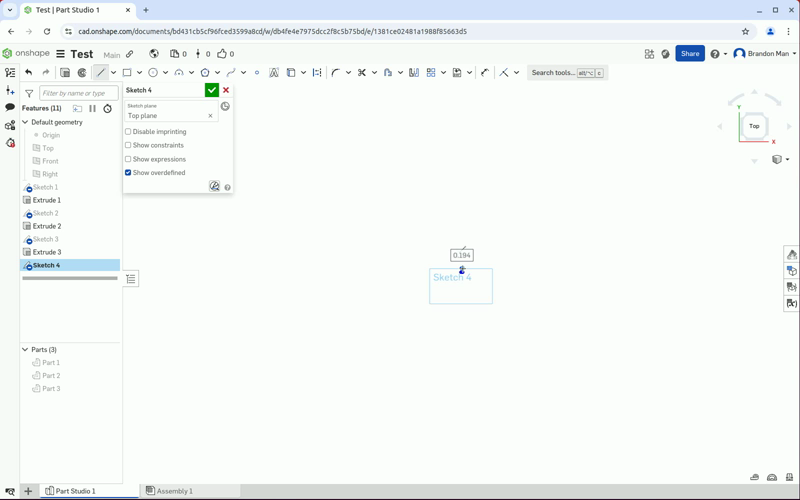
key_up(shift)
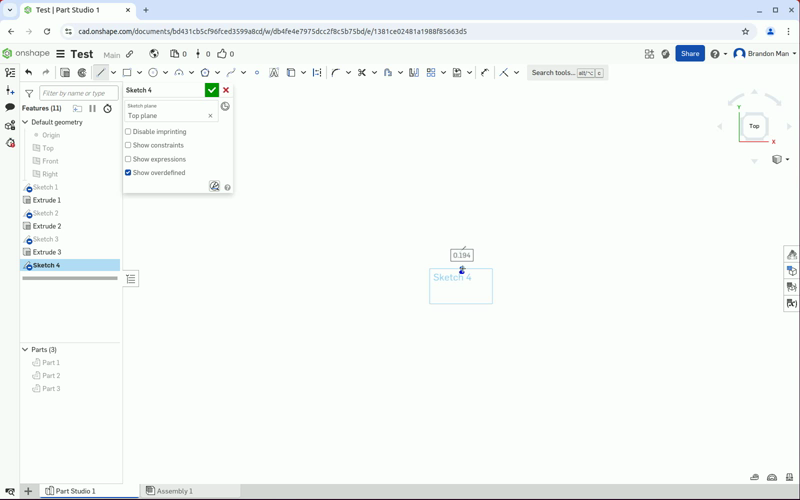
key_down(shift)
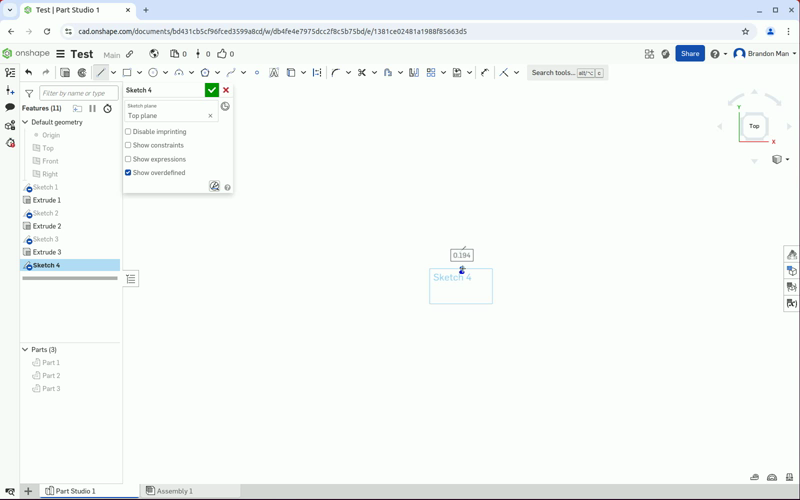
mouse_move(492, 267)
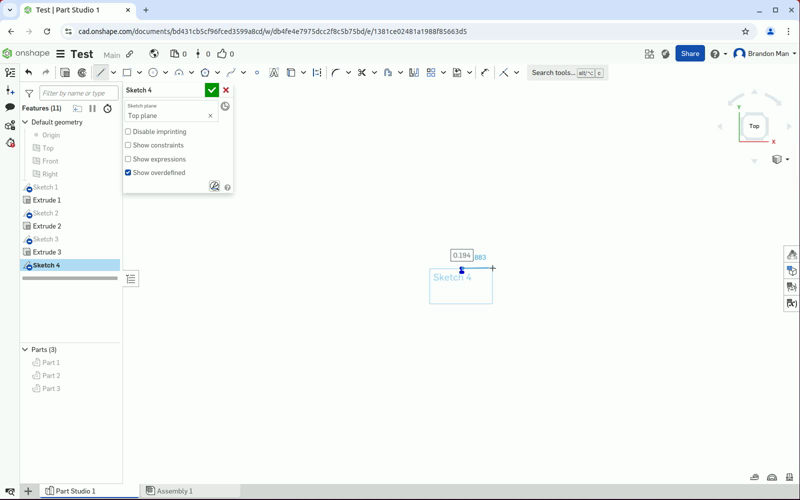
mouse_move(460, 267)
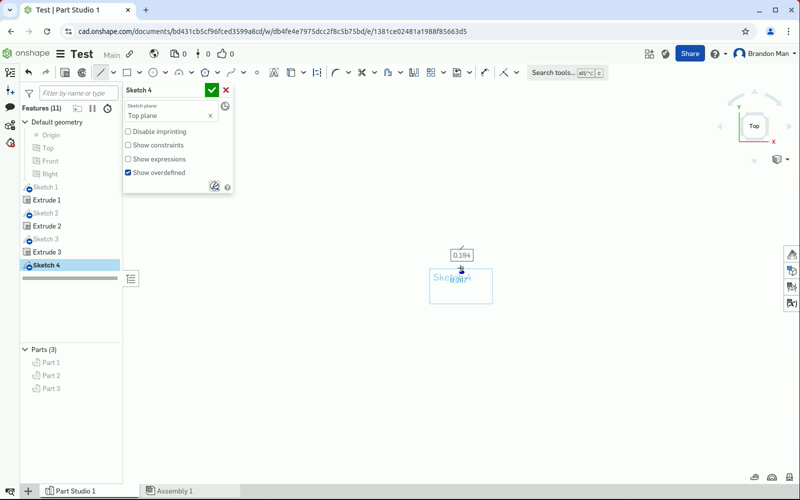
scroll(6)
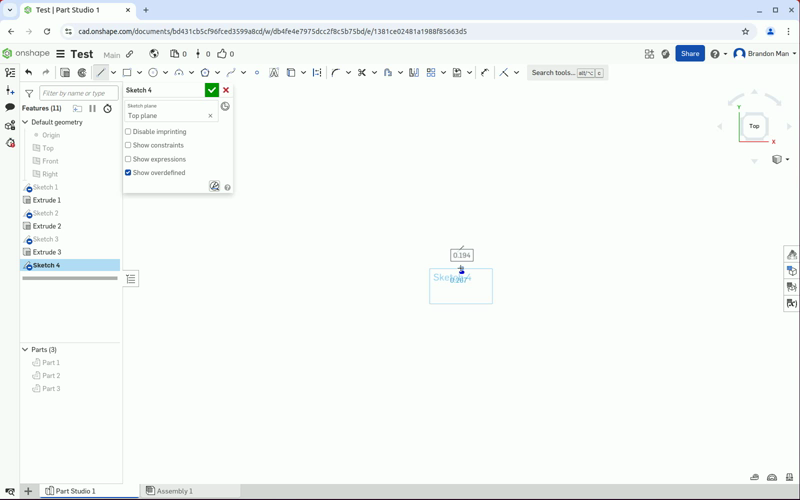
scroll(6)
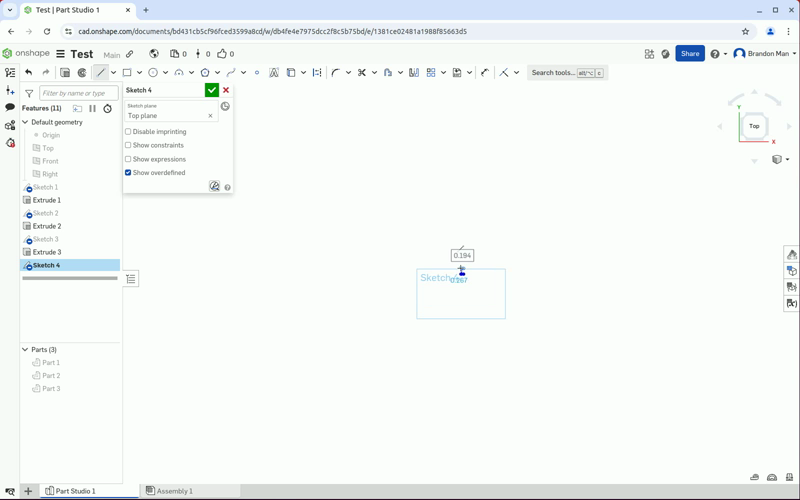
scroll(6)
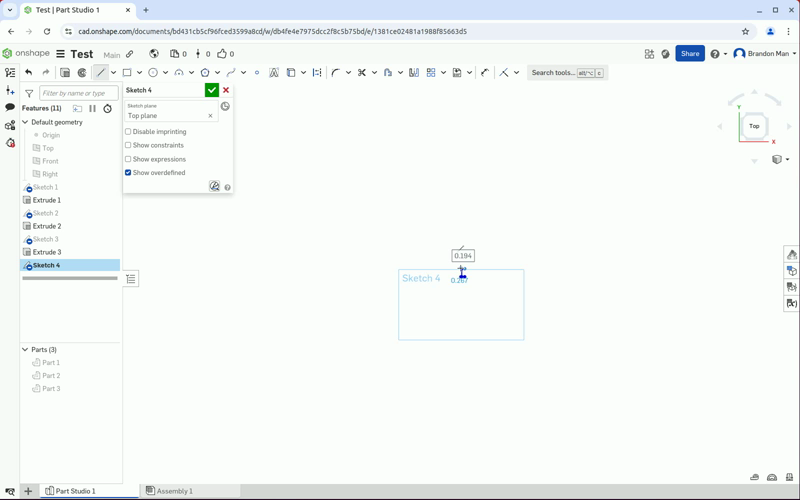
scroll(6)
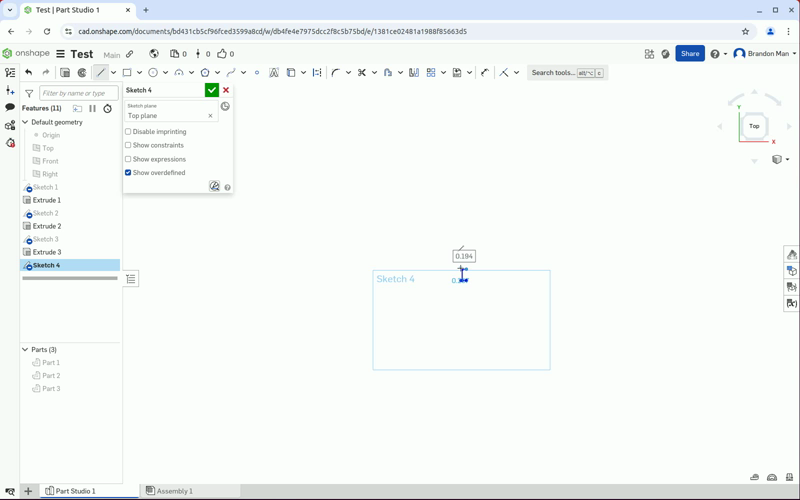
scroll(6)
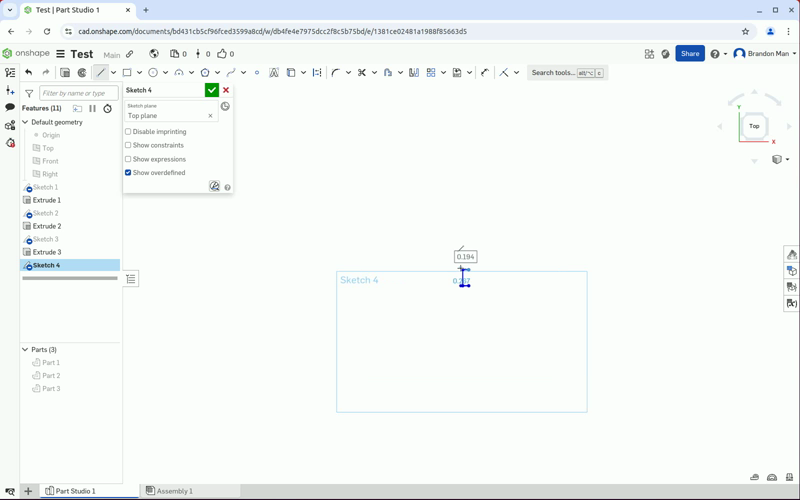
scroll(6)
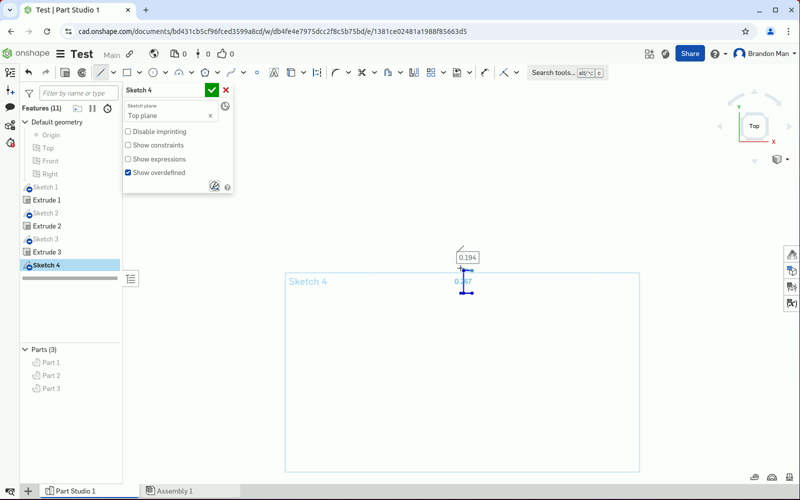
scroll(6)
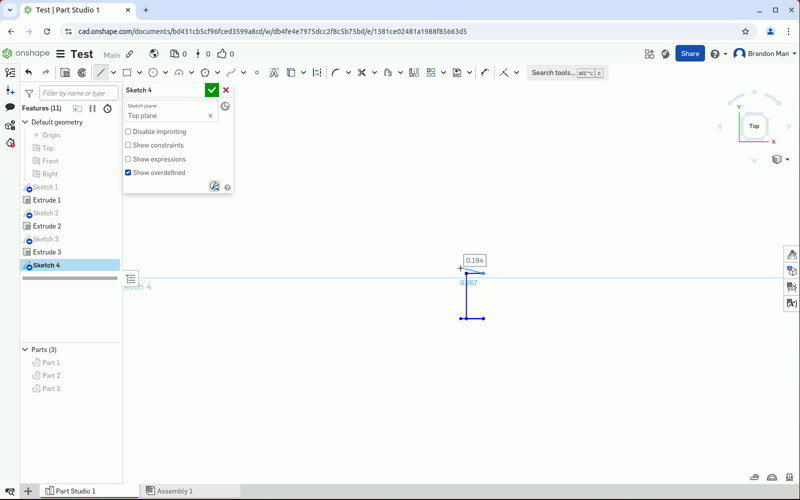
click(460, 267)
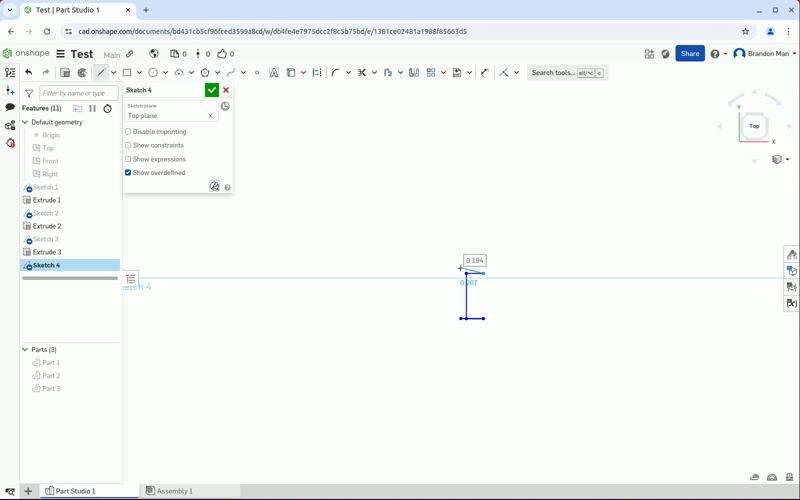
scroll(-6)
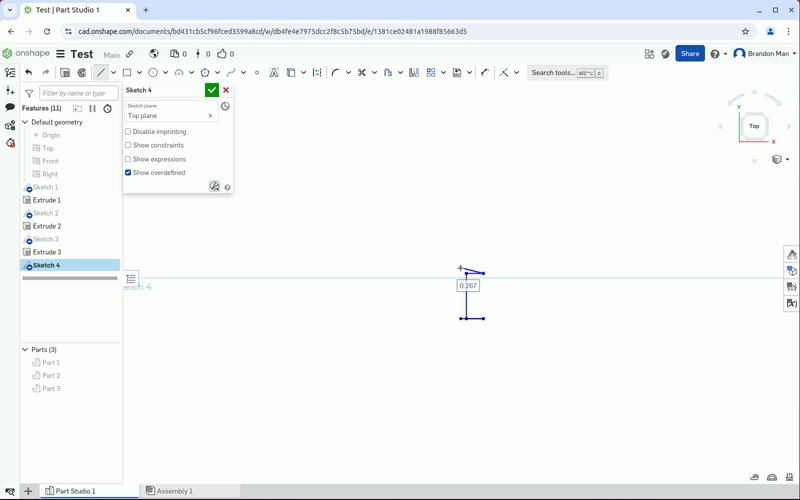
scroll(-6)
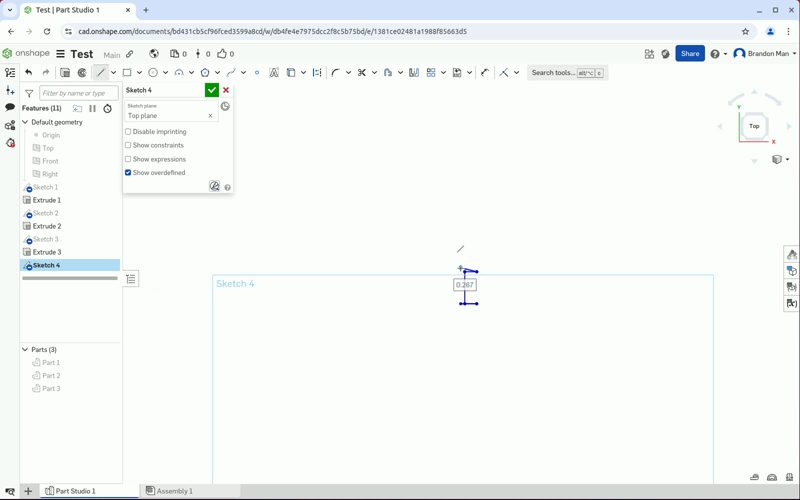
scroll(-6)
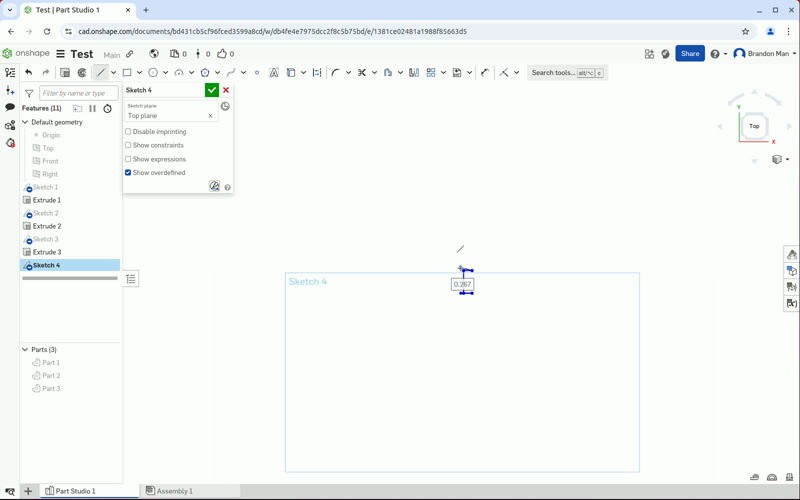
scroll(-6)
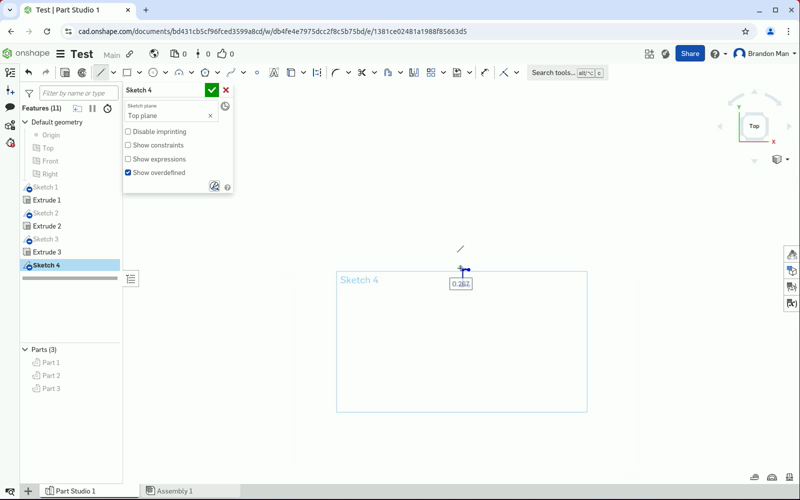
scroll(-6)
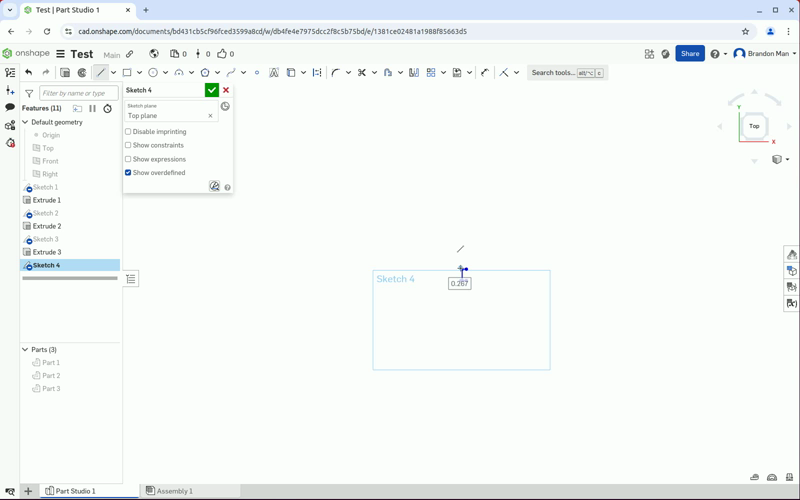
scroll(-6)
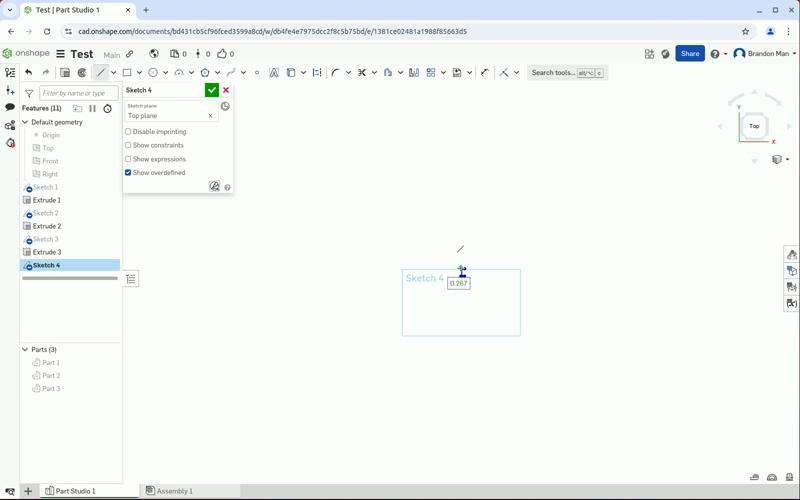
scroll(-6)
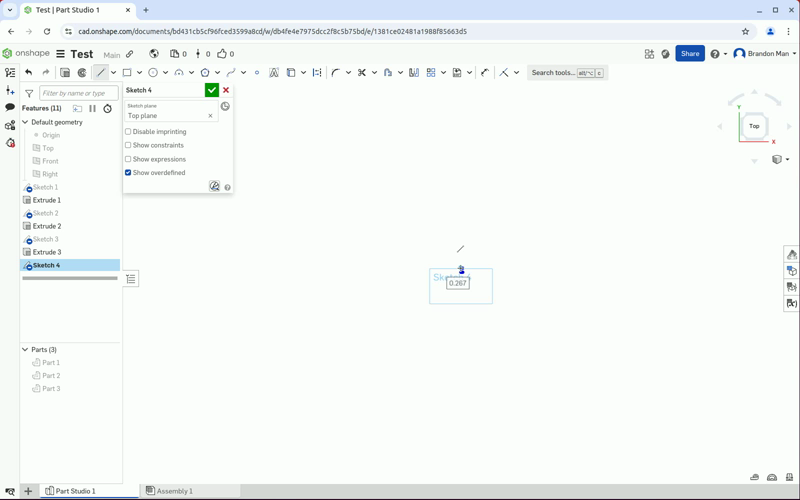
key_up(shift)
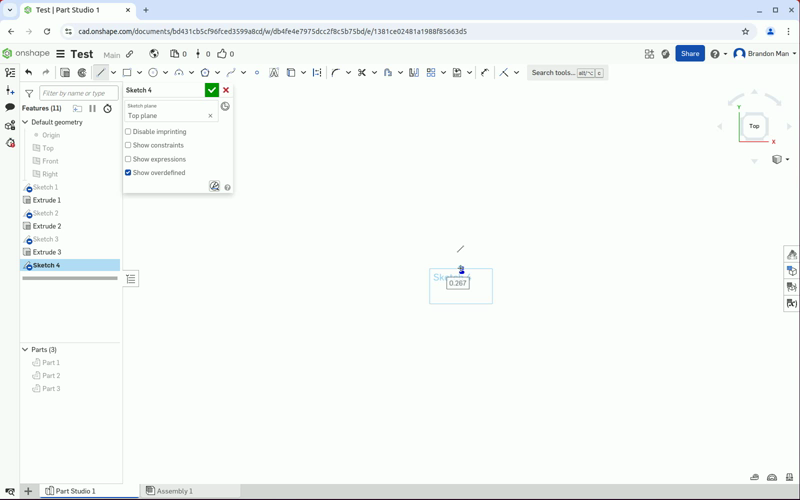
mouse_move(490, 267)
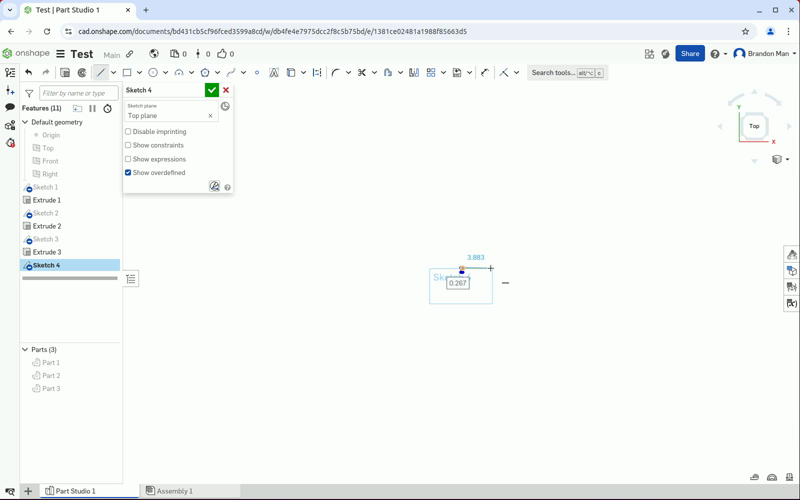
key_down(shift)
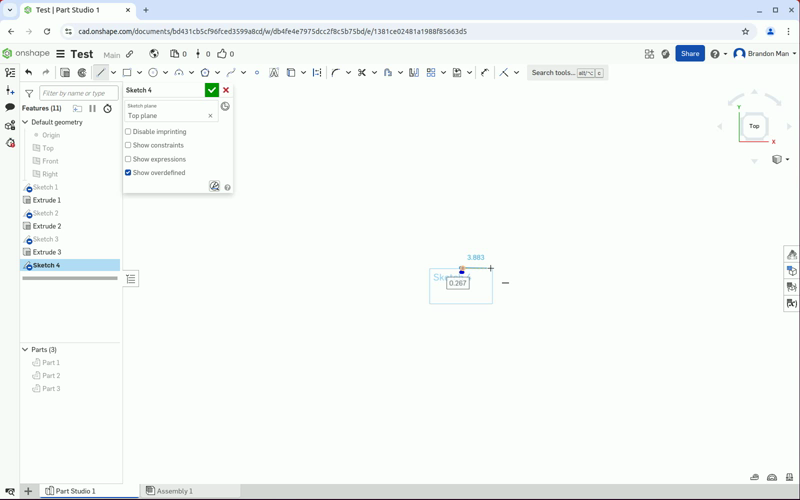
mouse_move(460, 272)
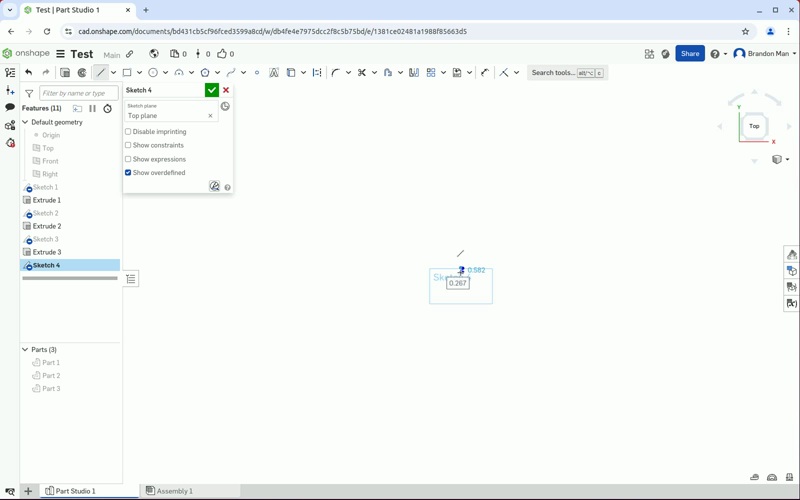
scroll(6)
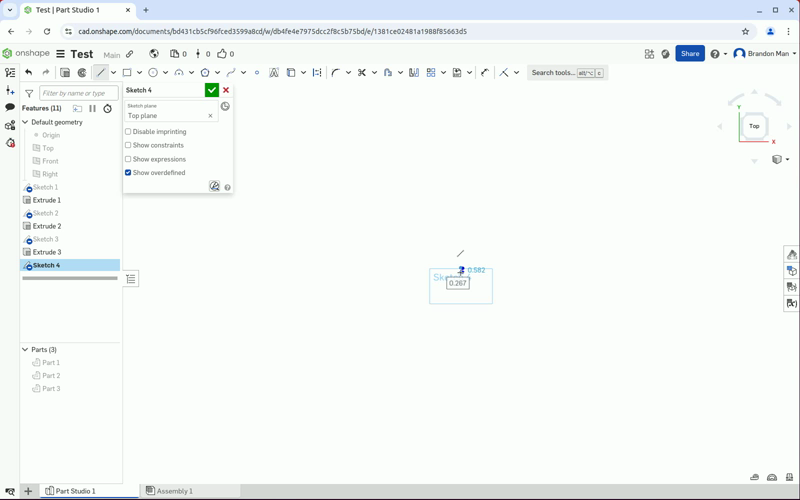
scroll(6)
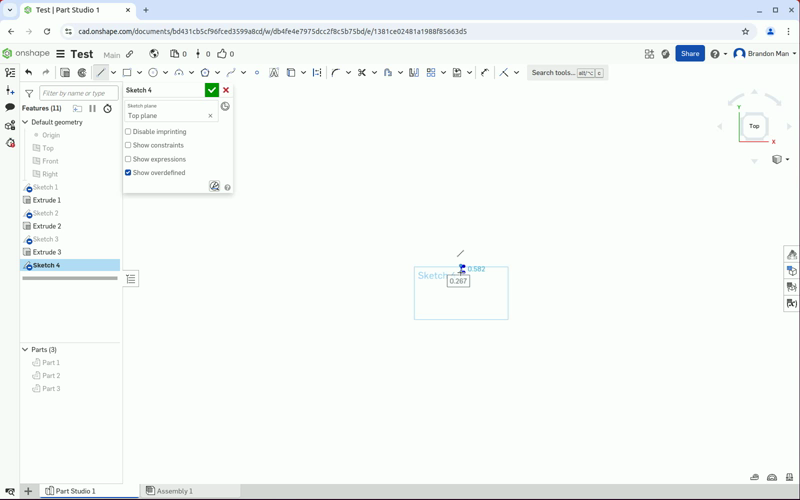
scroll(6)
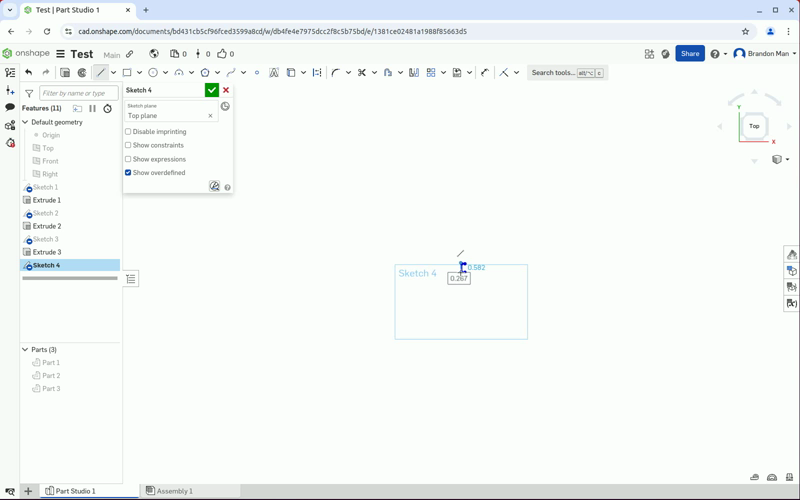
scroll(6)
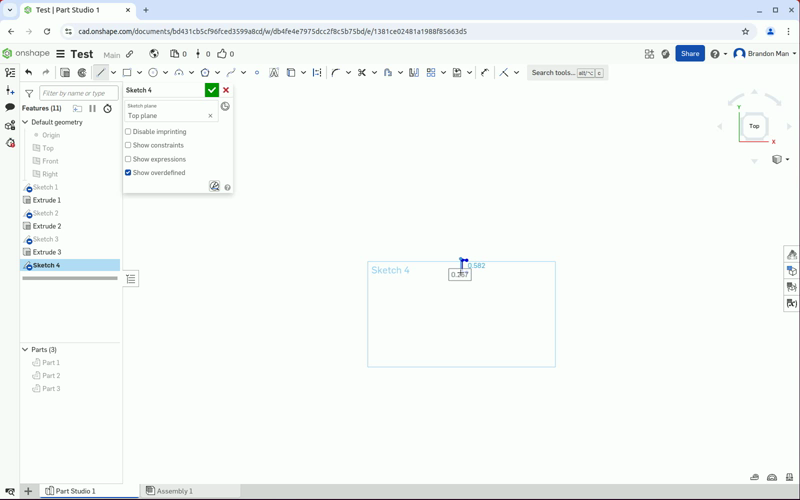
scroll(6)
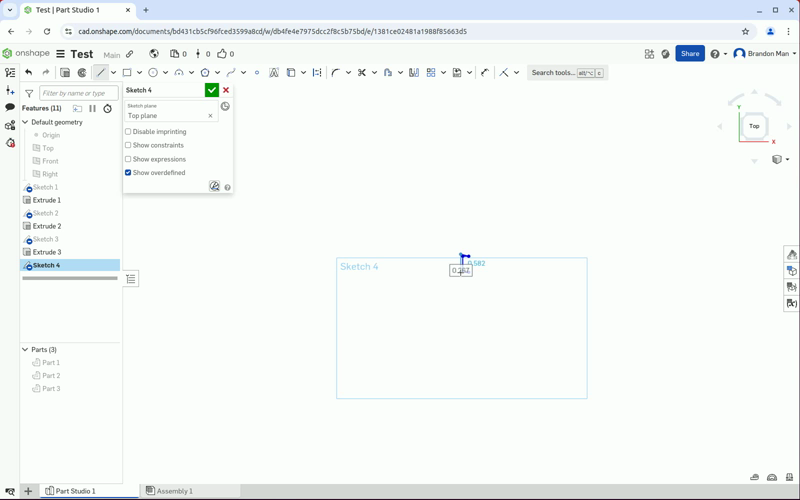
scroll(6)
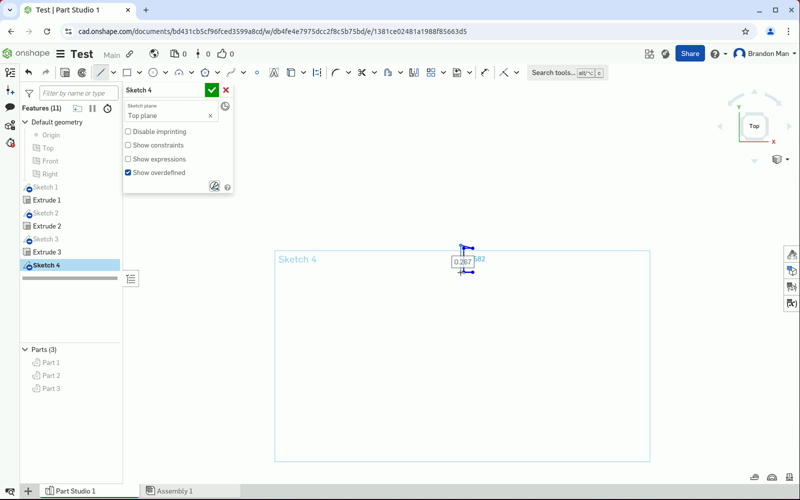
scroll(6)
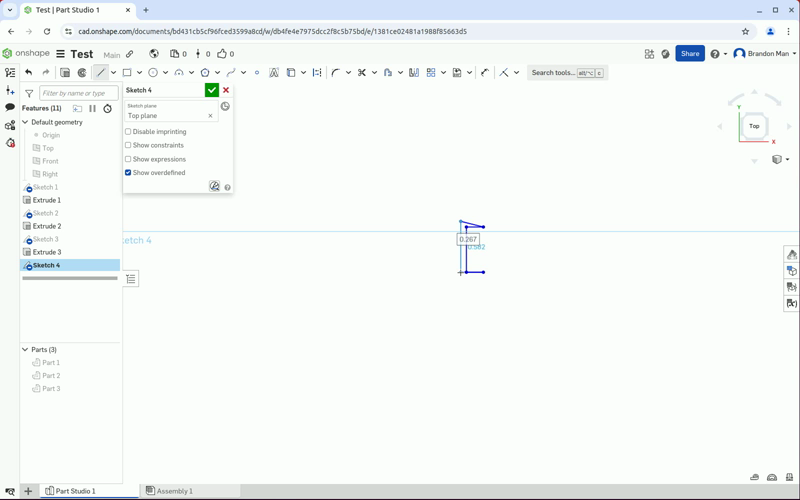
key_up(shift)
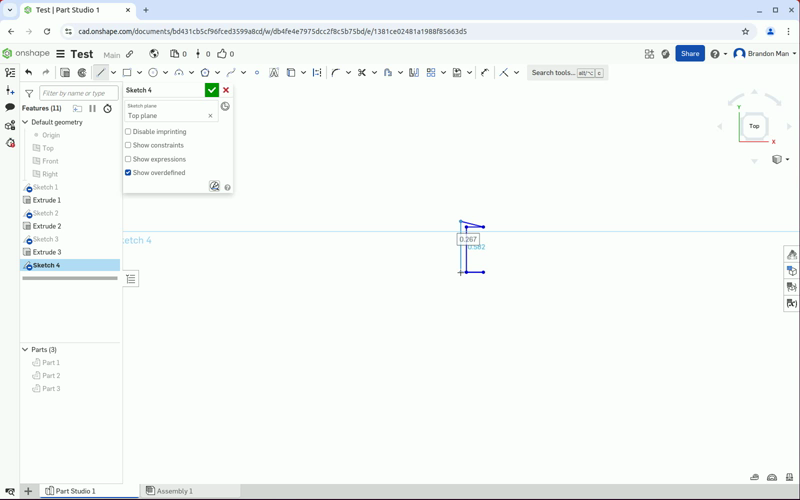
click(460, 272)
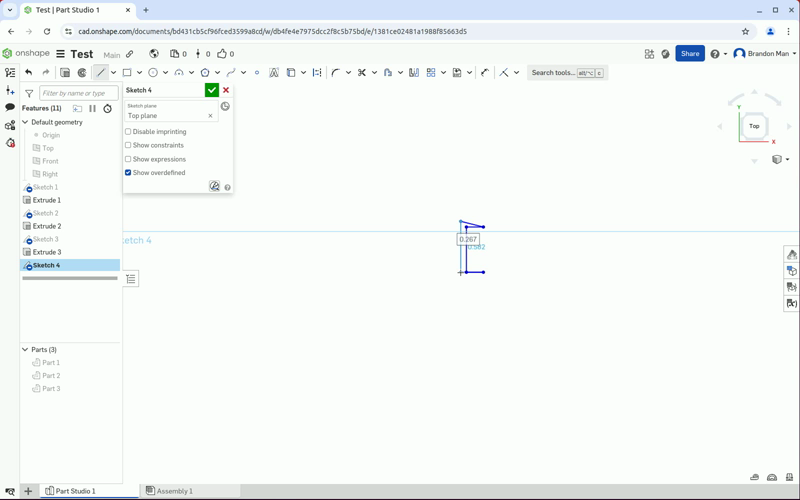
scroll(-6)
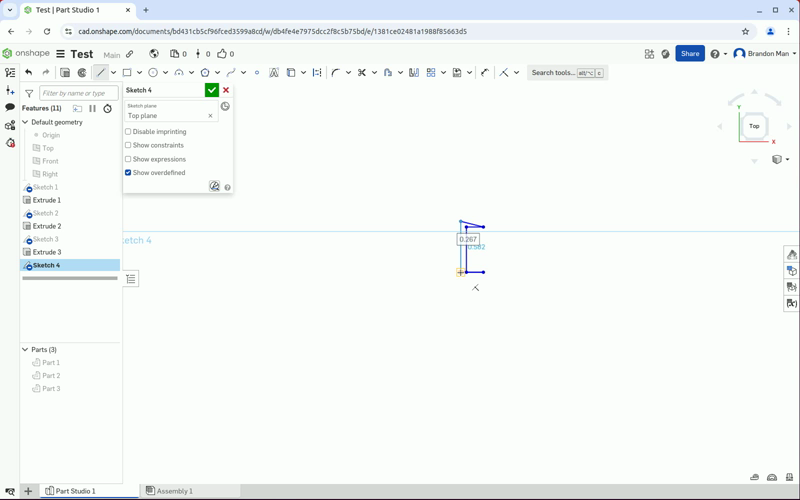
scroll(-6)
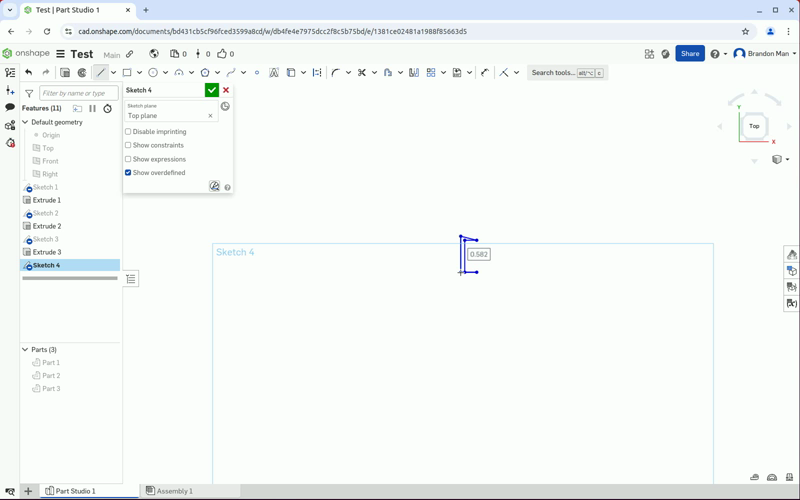
scroll(-6)
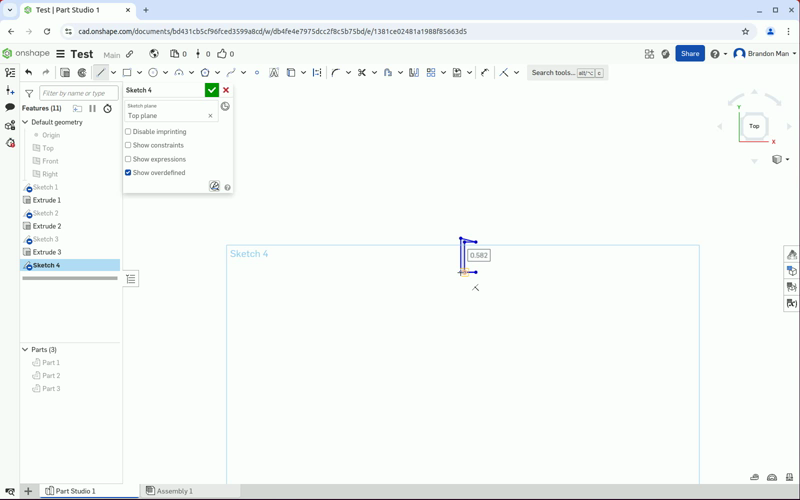
scroll(-6)
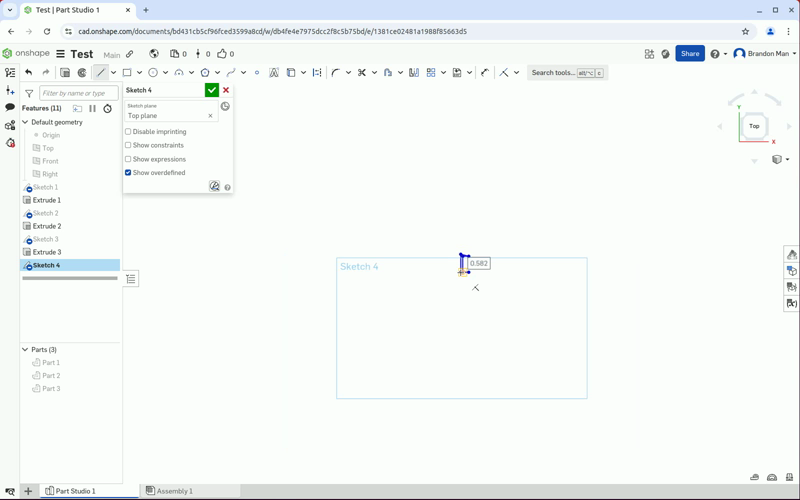
scroll(-6)
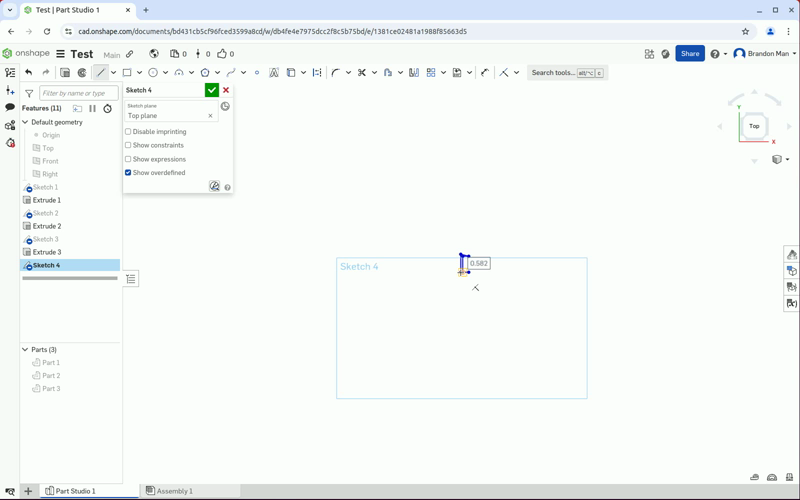
scroll(-6)
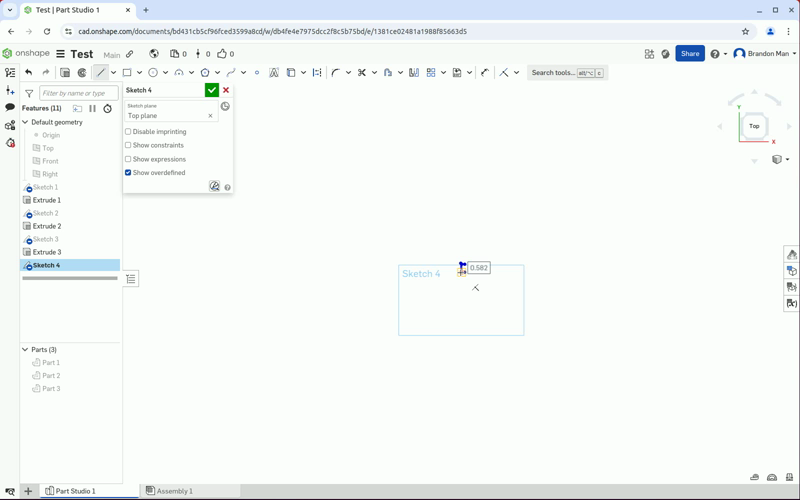
scroll(-6)
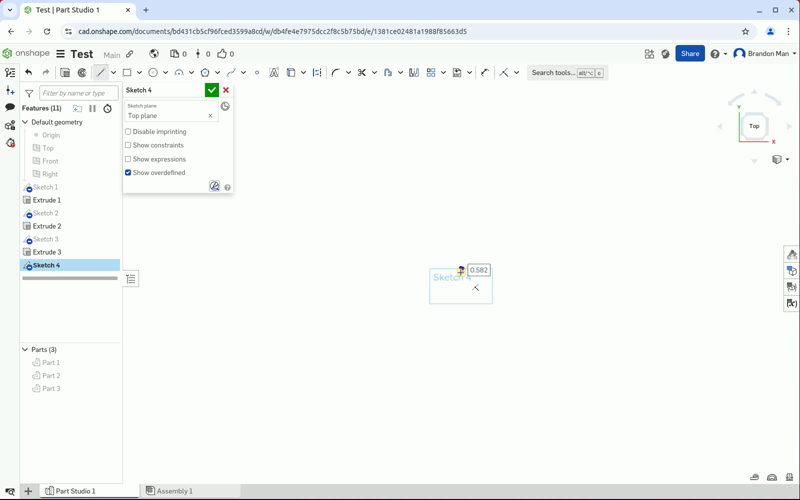
key(esc)
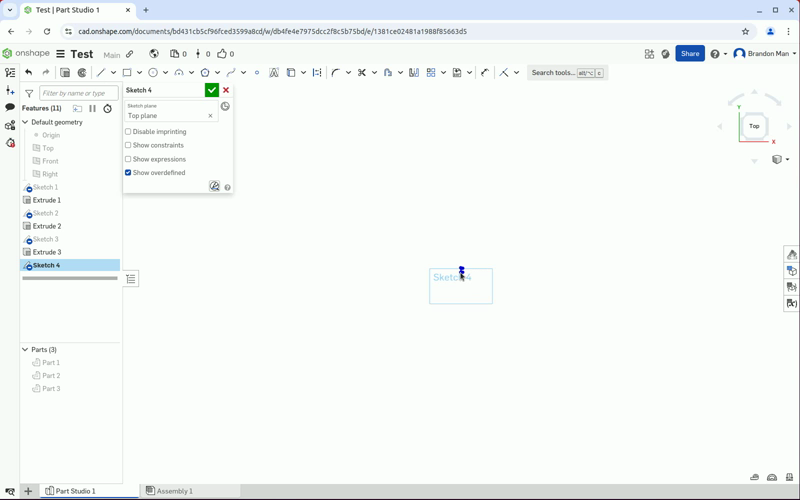
mouse_move(460, 271)
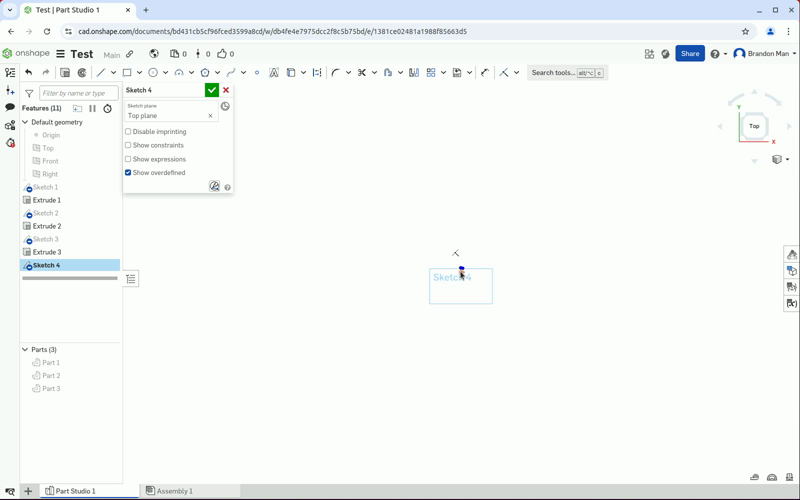
scroll(6)
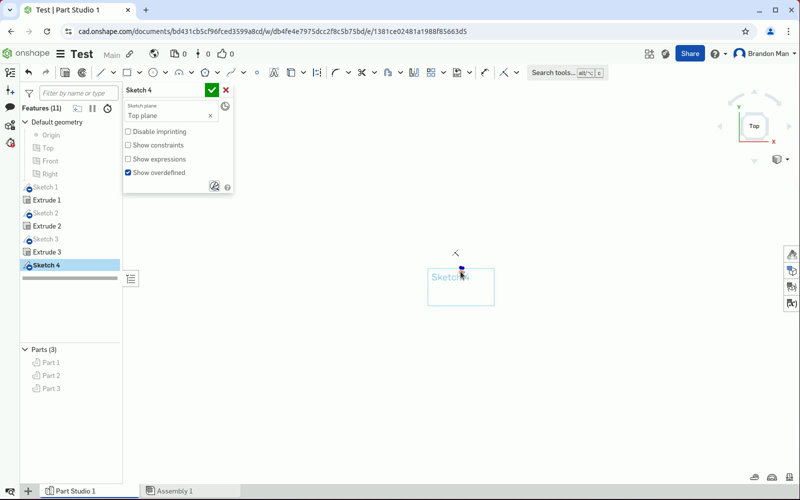
scroll(6)
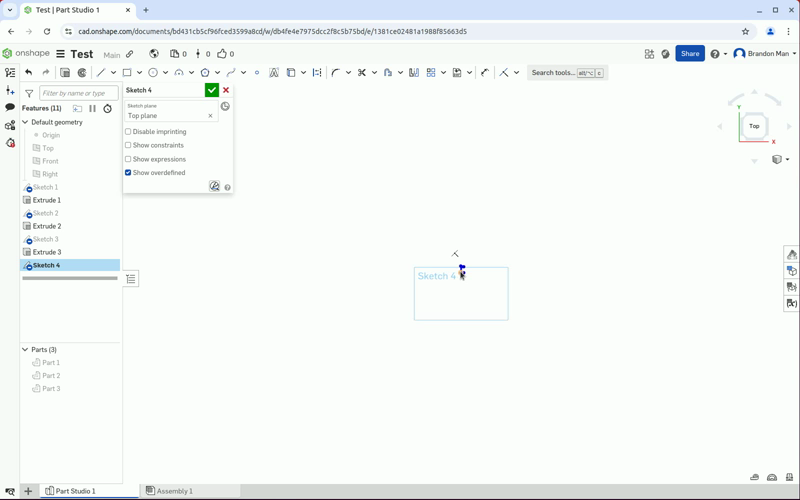
scroll(6)
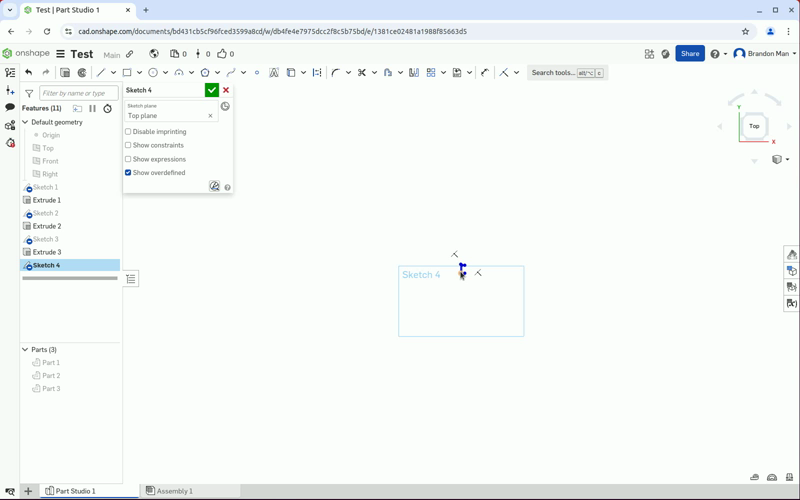
scroll(6)
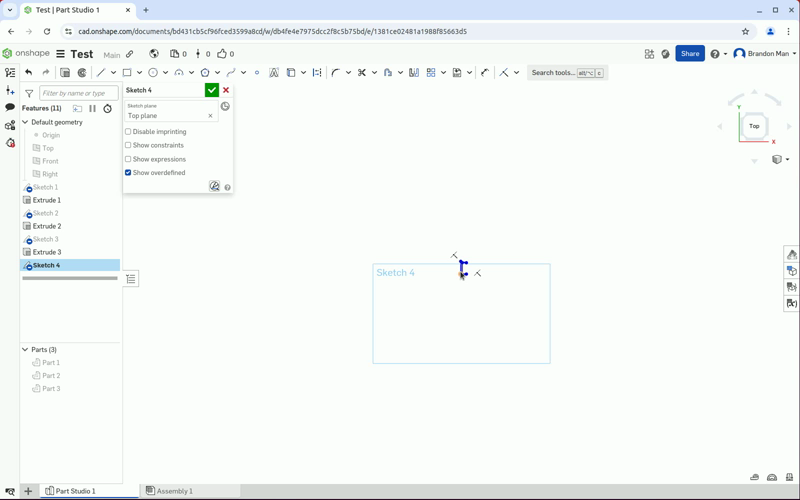
scroll(6)
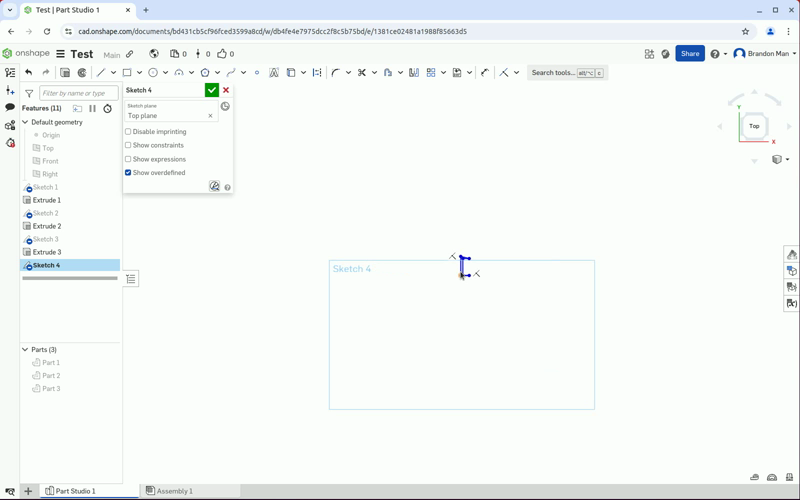
scroll(6)
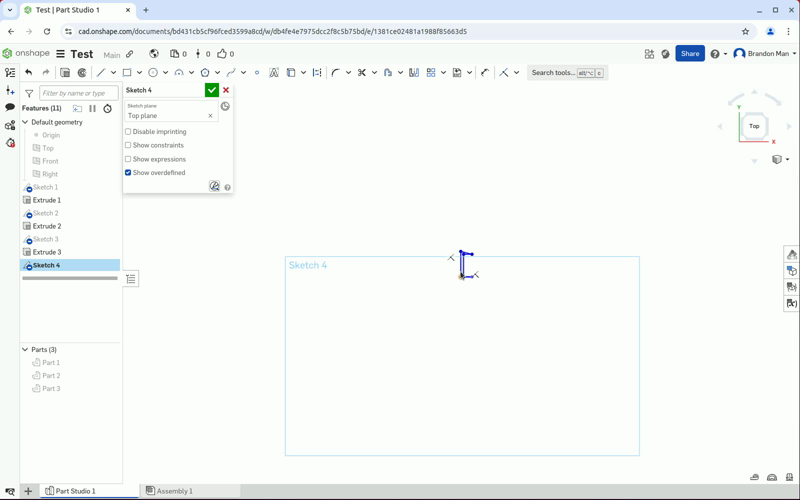
scroll(6)
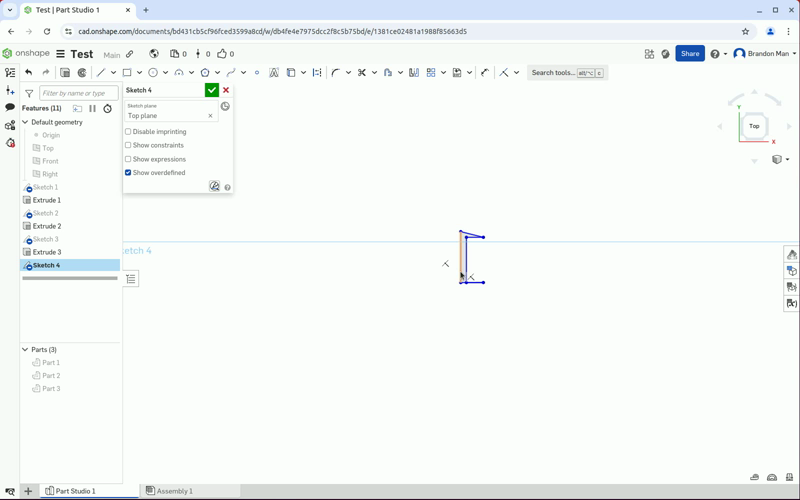
click(460, 271)
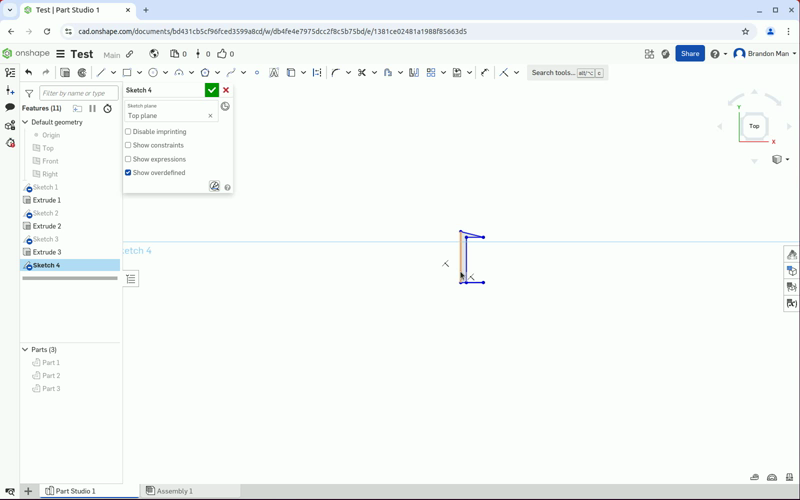
scroll(-6)
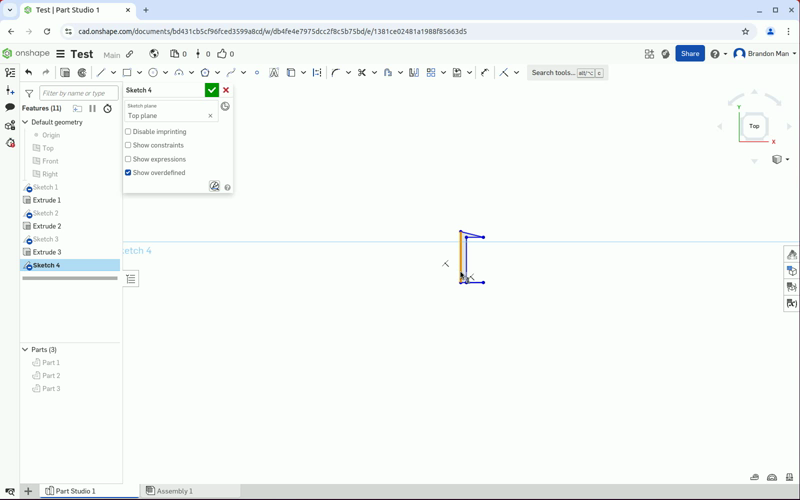
scroll(-6)
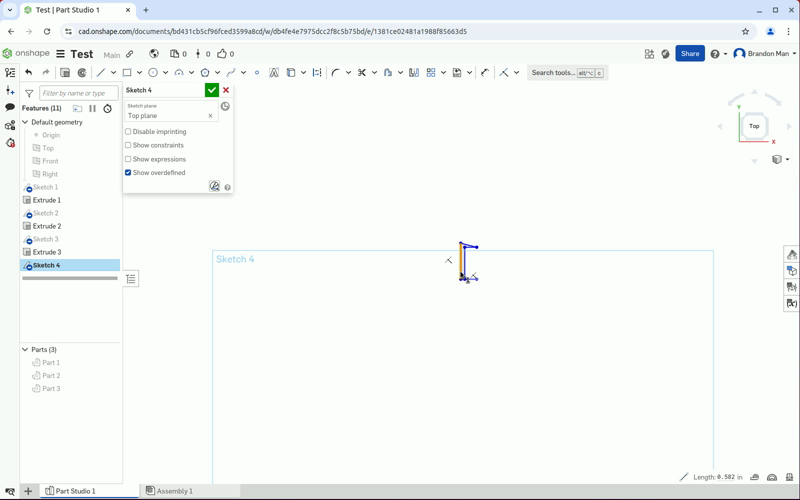
scroll(-6)
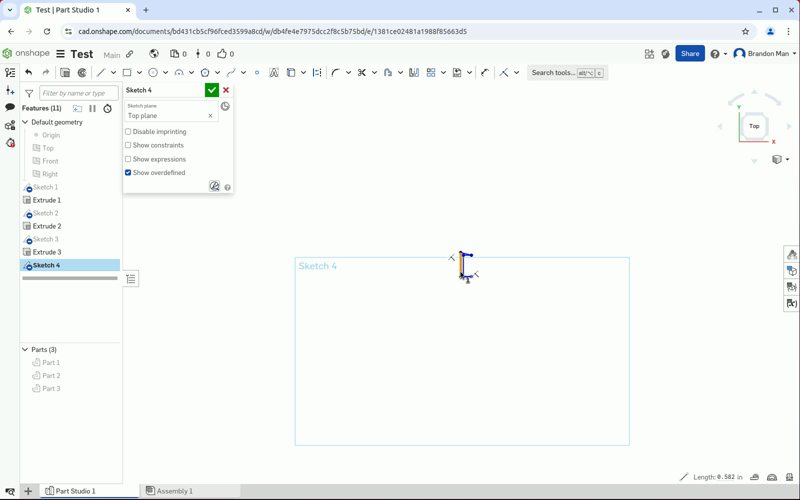
scroll(-6)
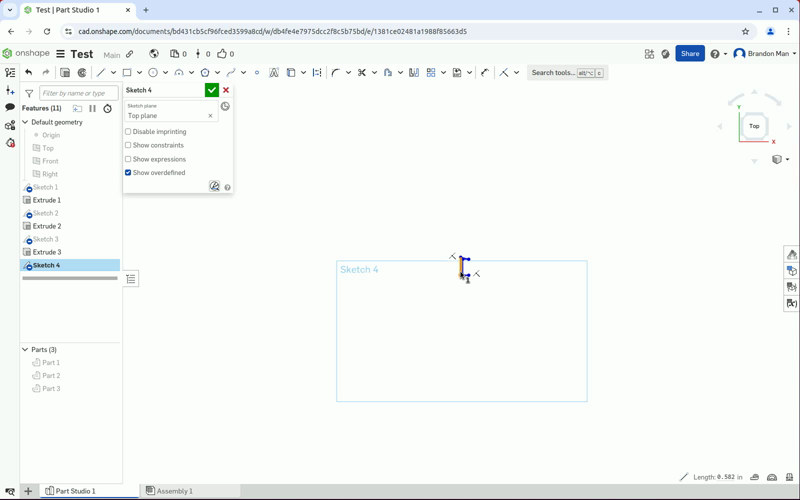
scroll(-6)
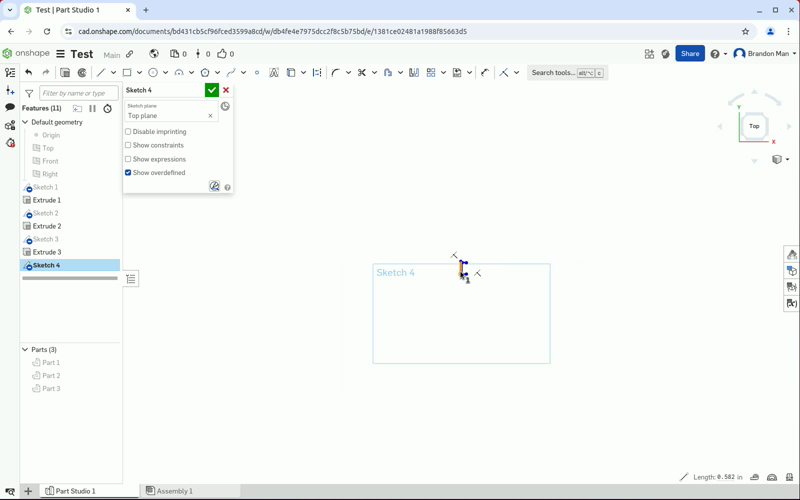
scroll(-6)
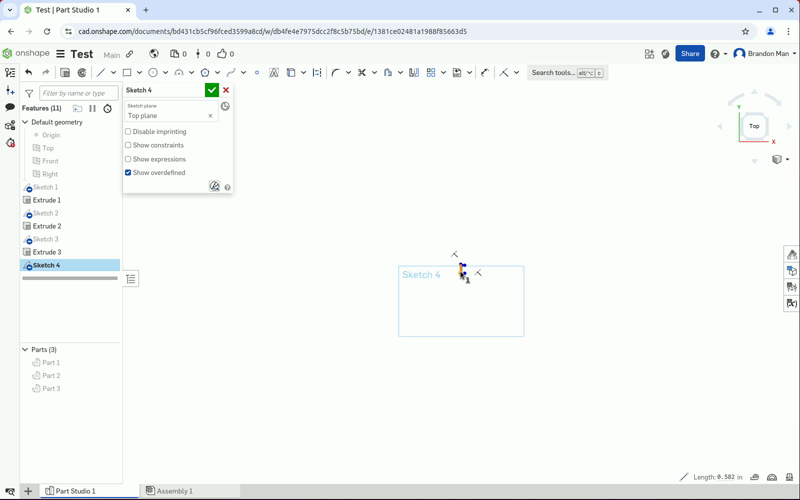
scroll(-6)
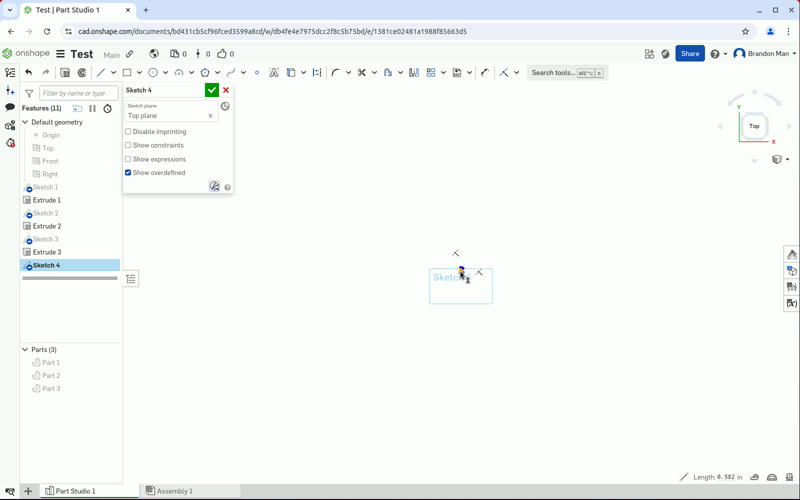
mouse_move(73, 352)
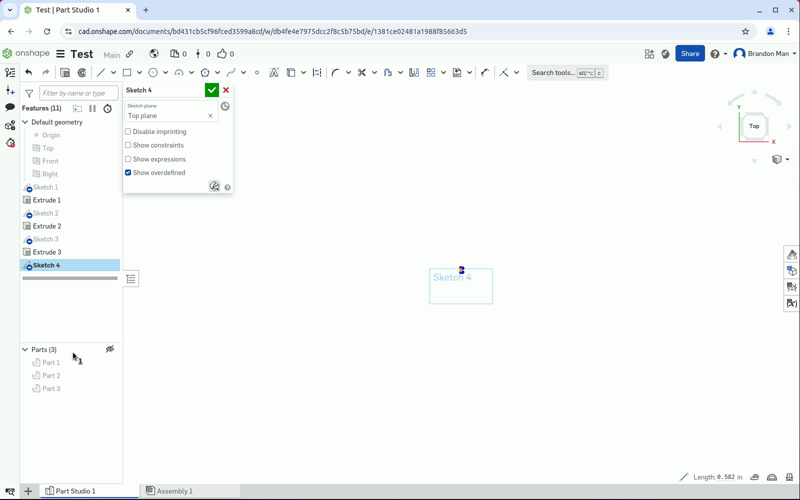
key(shift+y)
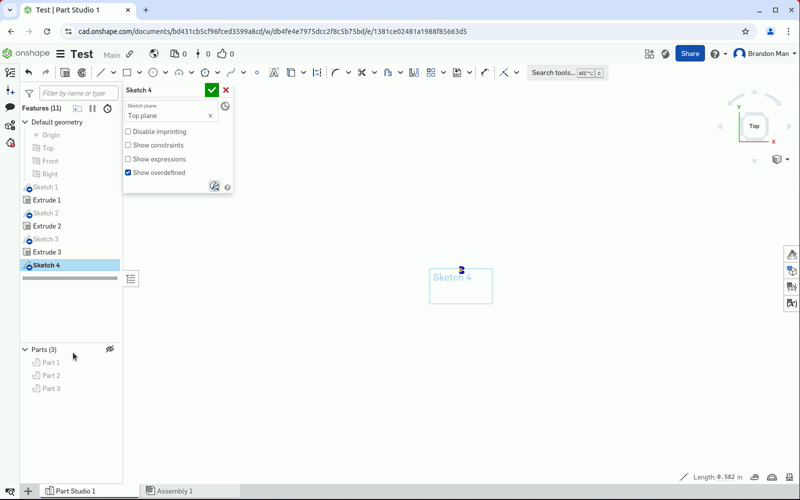
key(shift+e)
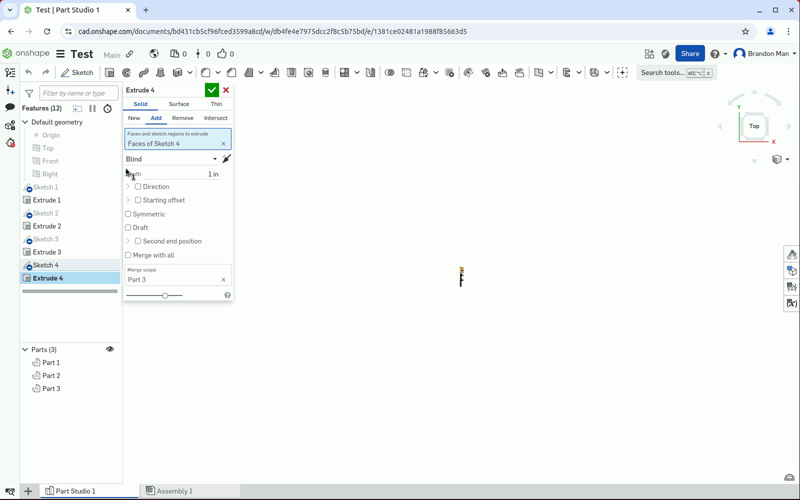
mouse_move(143, 106)
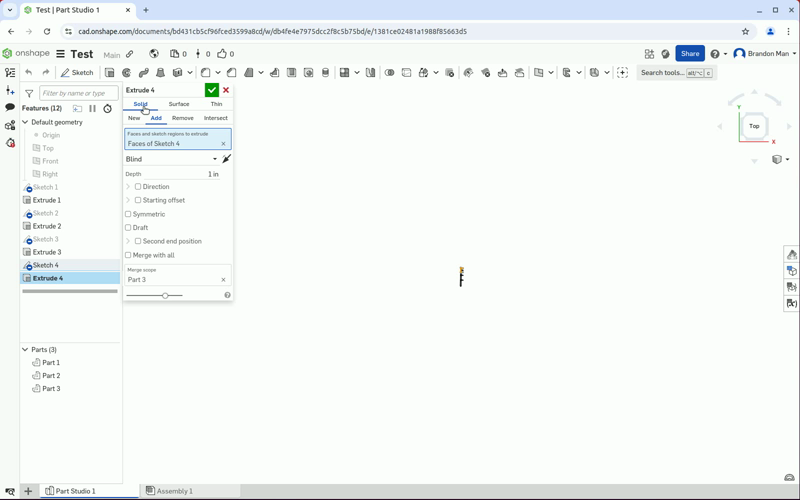
click(143, 106)
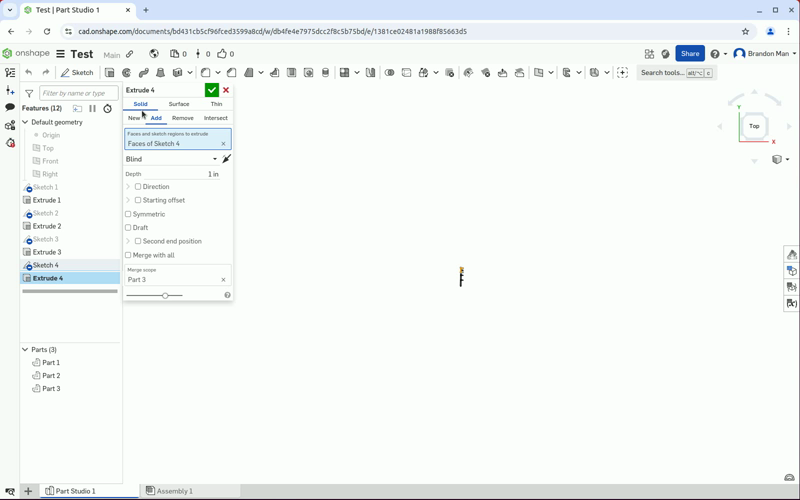
mouse_move(137, 120)
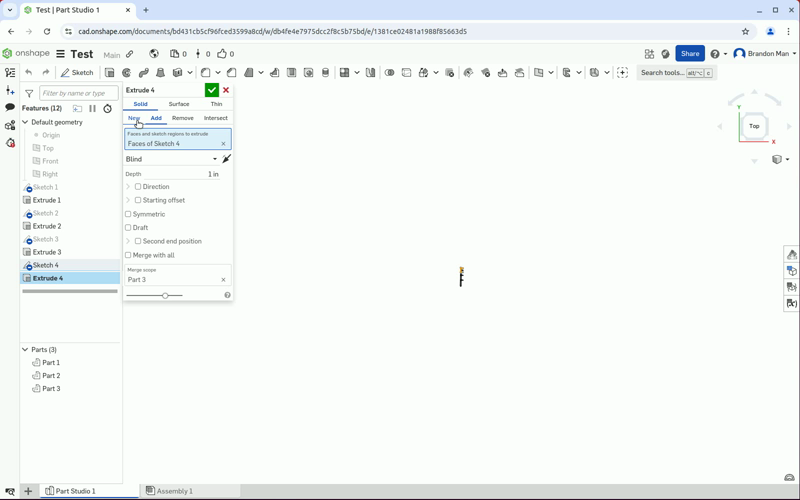
click(137, 120)
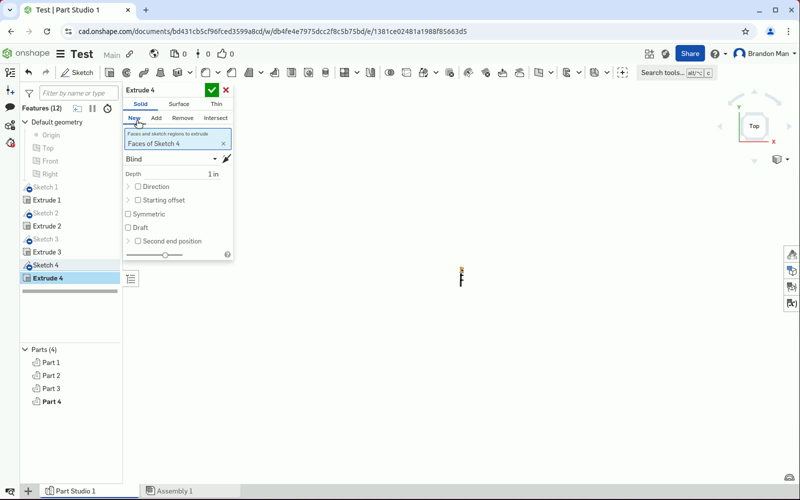
key(tab, 4)
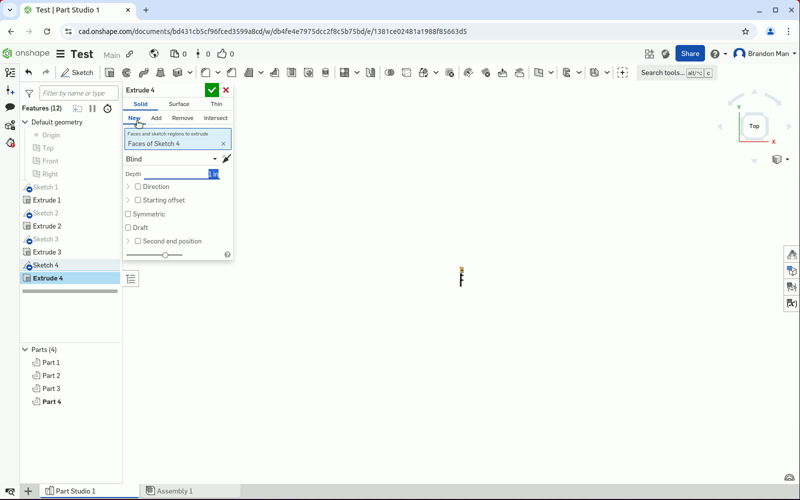
text(23.108)
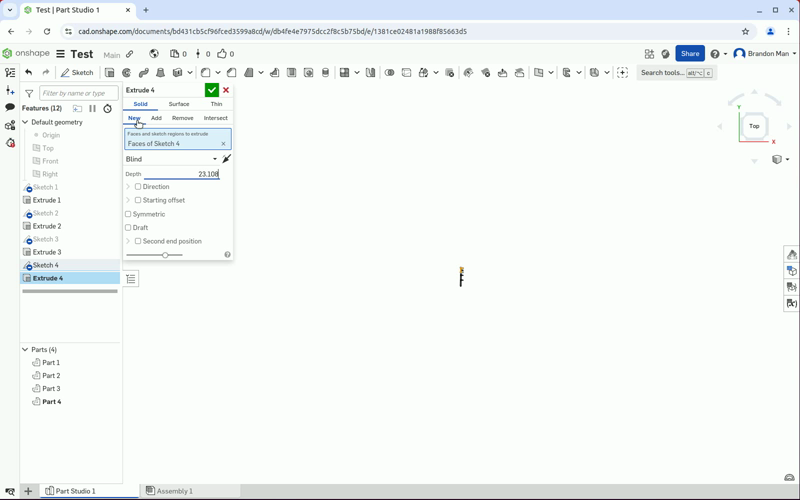
key(enter)
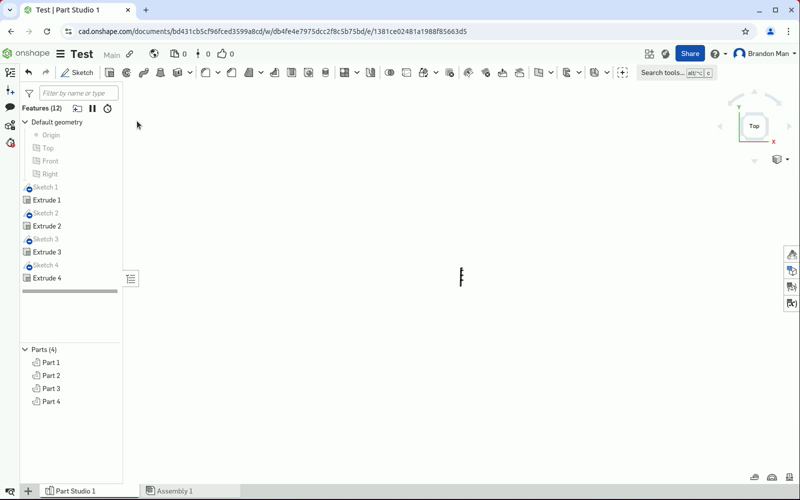
key(shift+h)
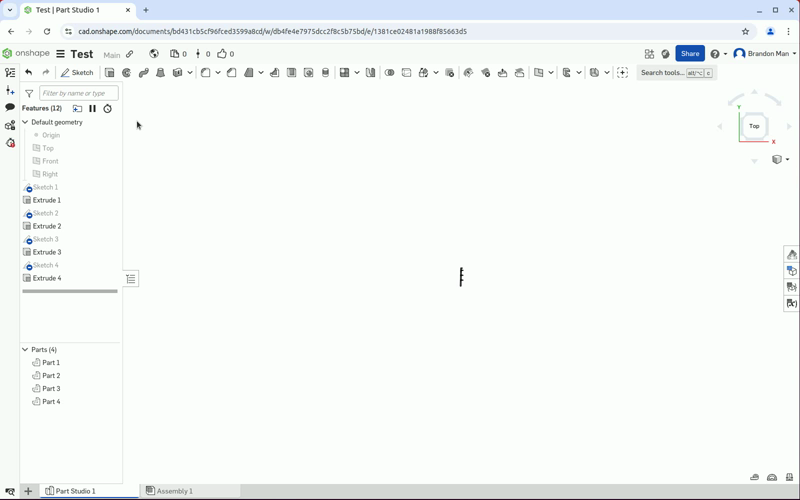
key(shift+h)
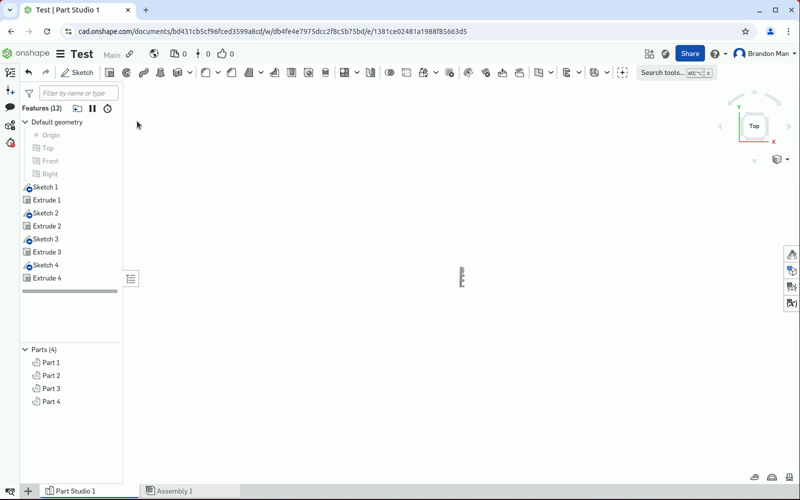
key(shift+7)
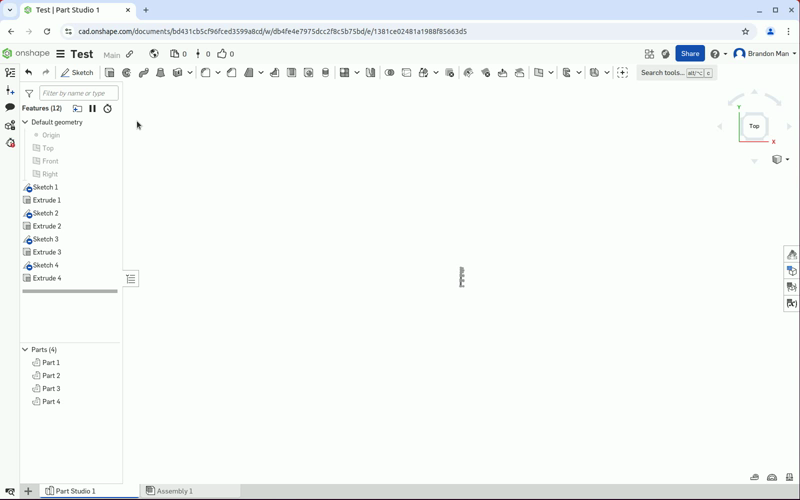
key(up, 3)
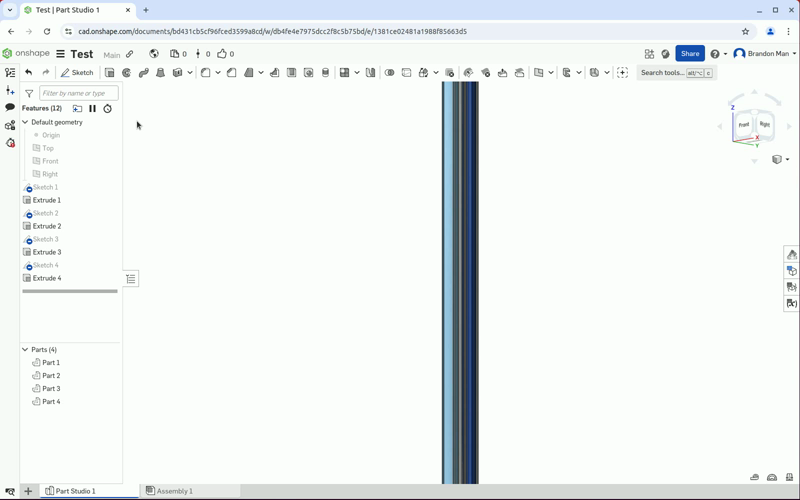
key(left, 3)
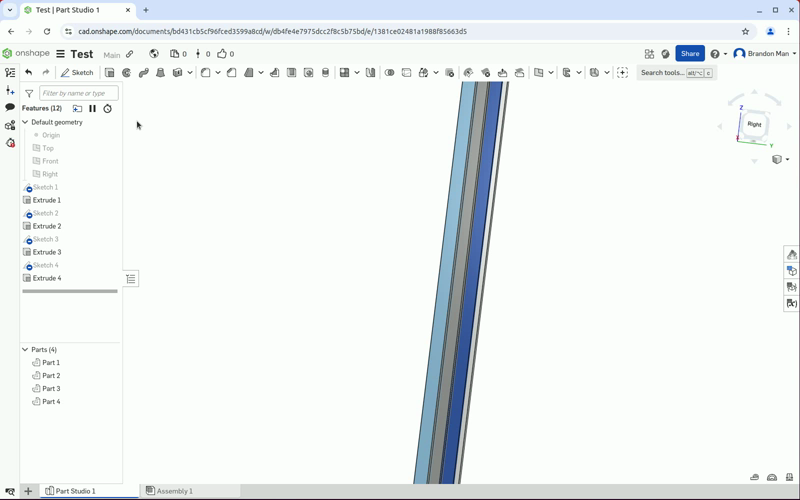
key(right, 3)
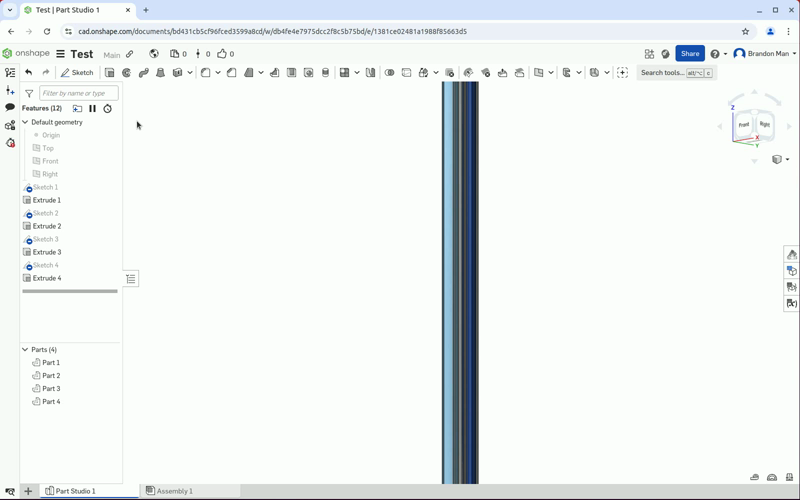
key(down, 3)
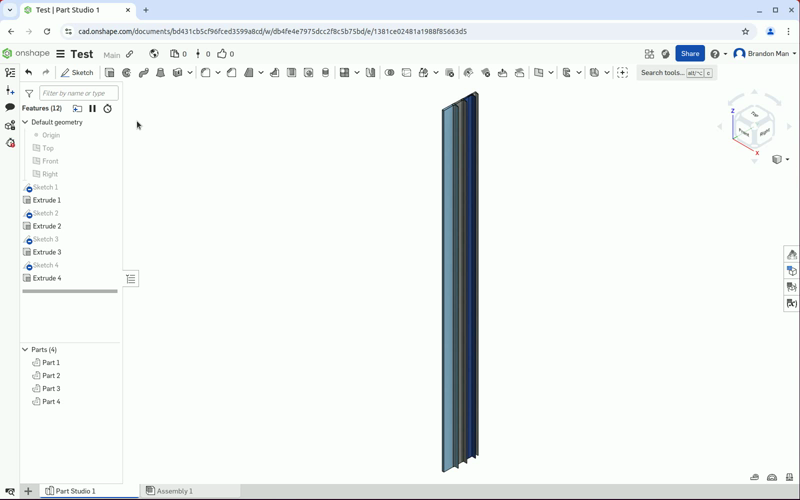
mouse_move(73, 189)
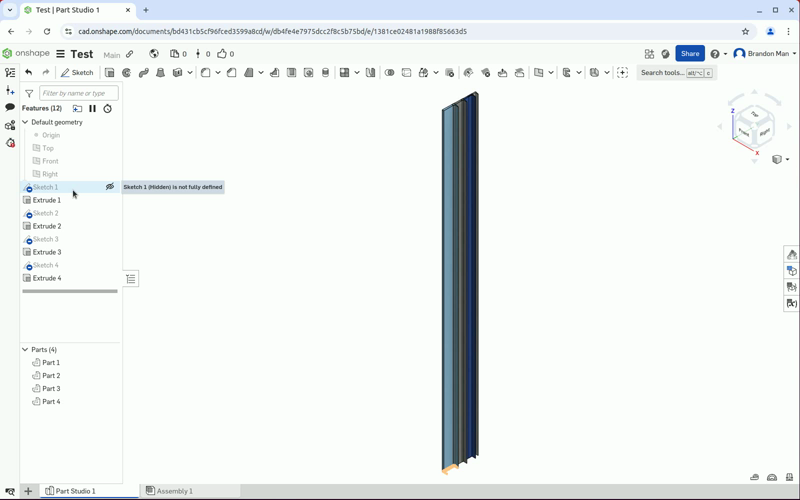
click(73, 189)